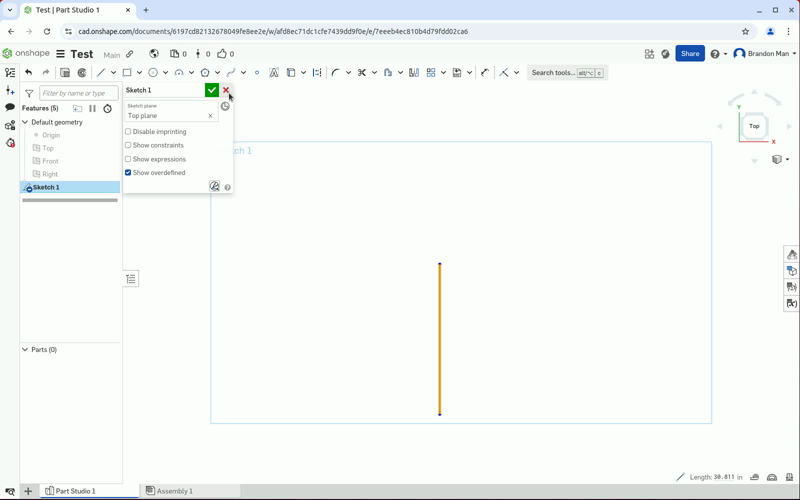
key(shift+h)
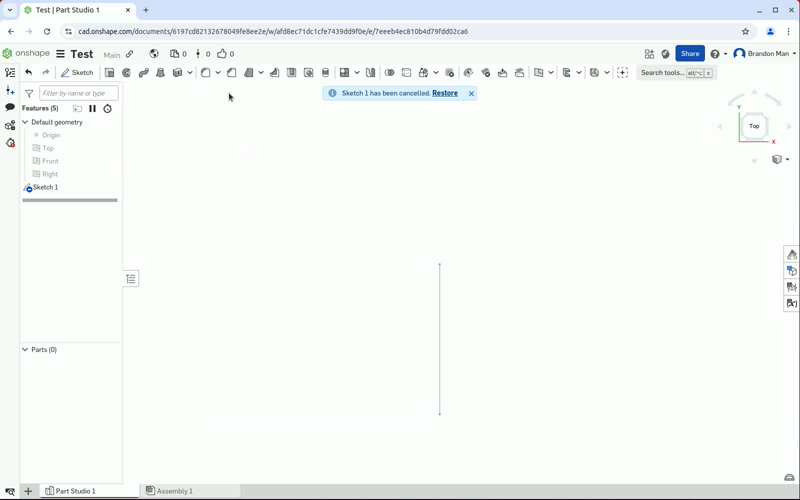
key(shift+s)
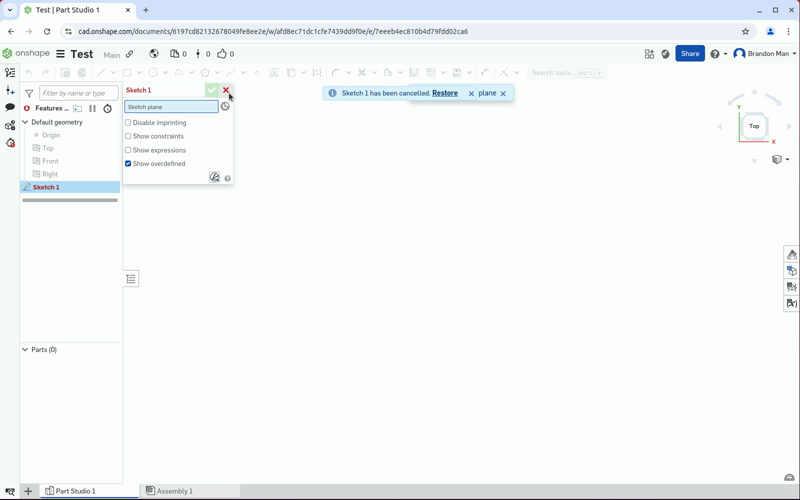
mouse_move(73, 150)
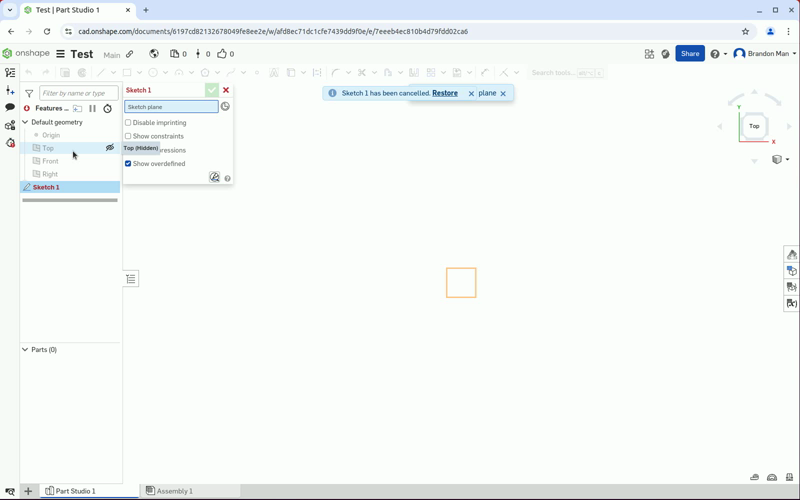
click(73, 150)
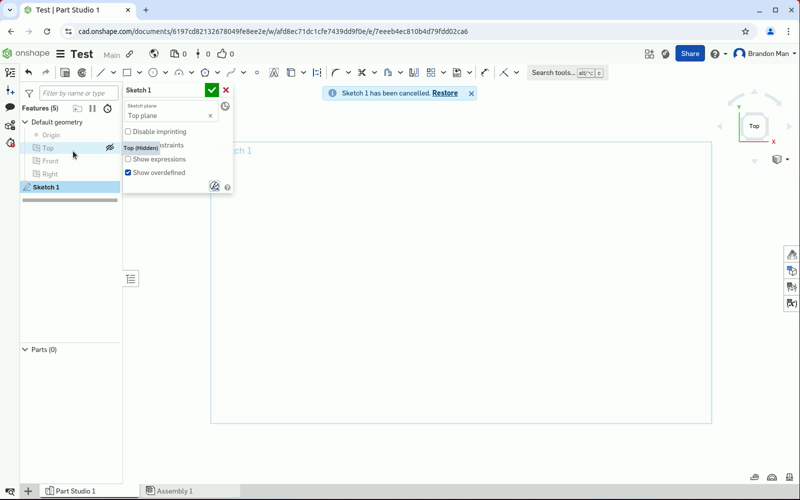
mouse_move(73, 352)
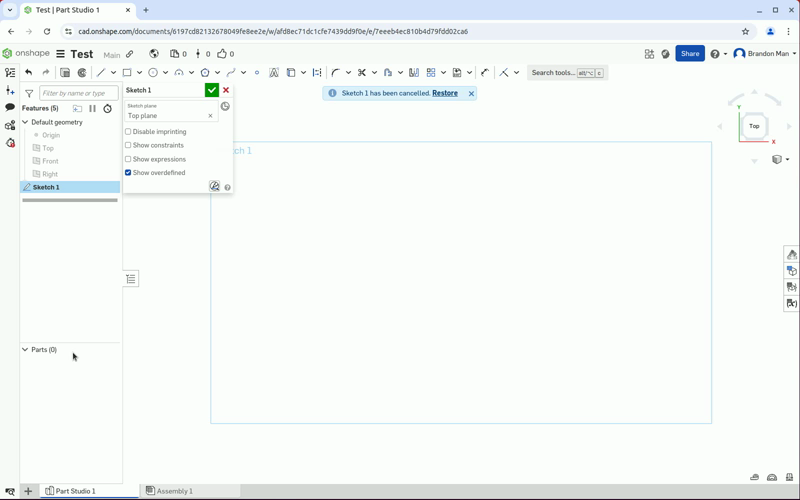
key(y)
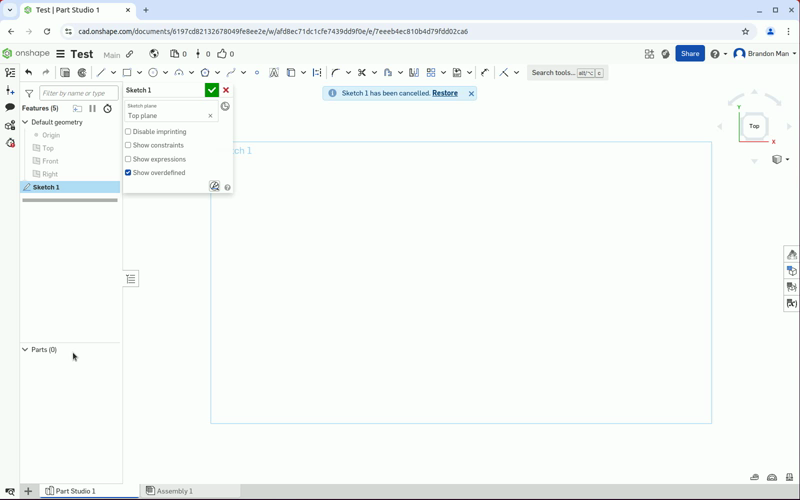
key(l)
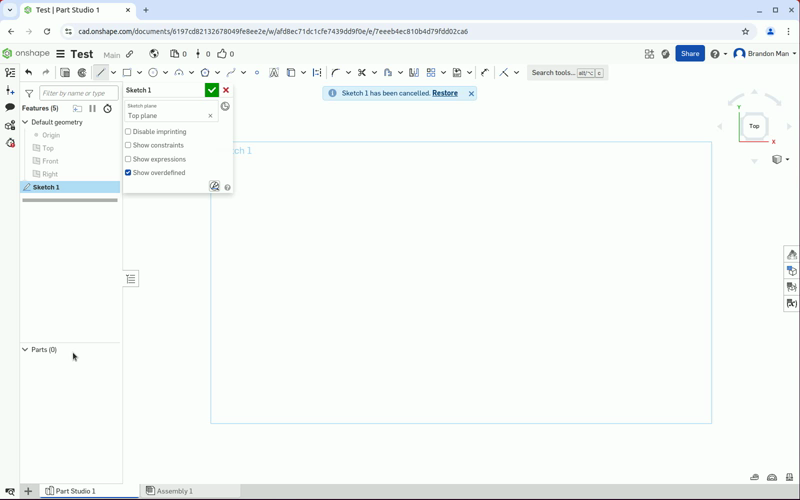
key_down(shift)
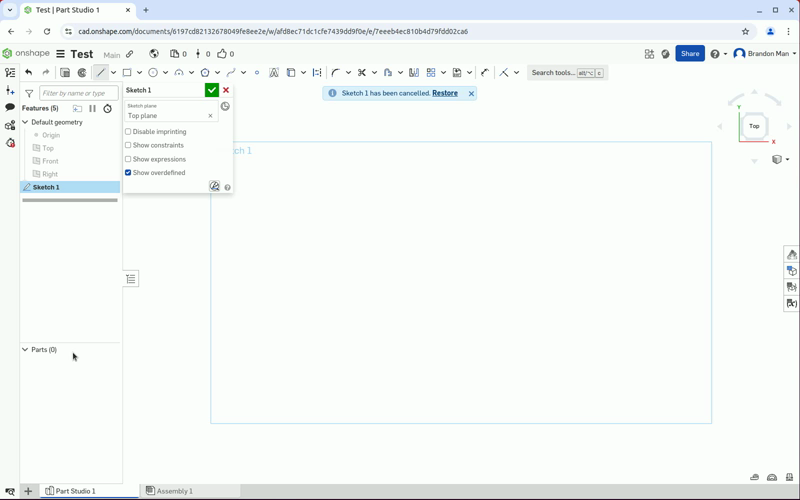
mouse_move(425, 334)
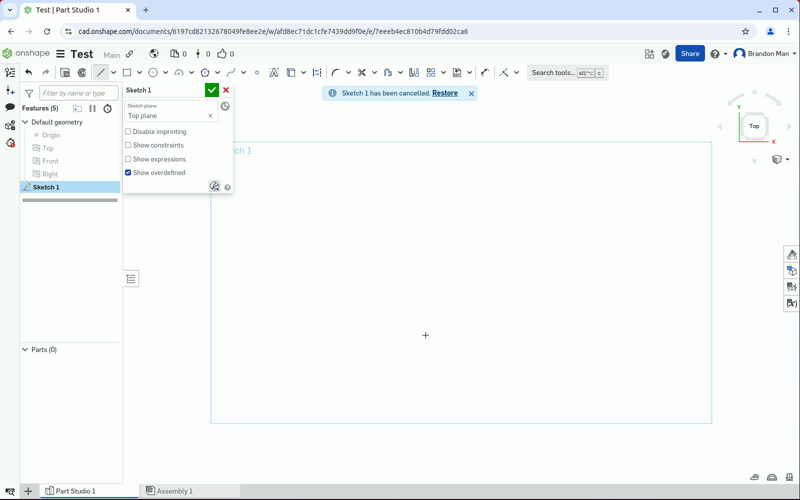
click(425, 334)
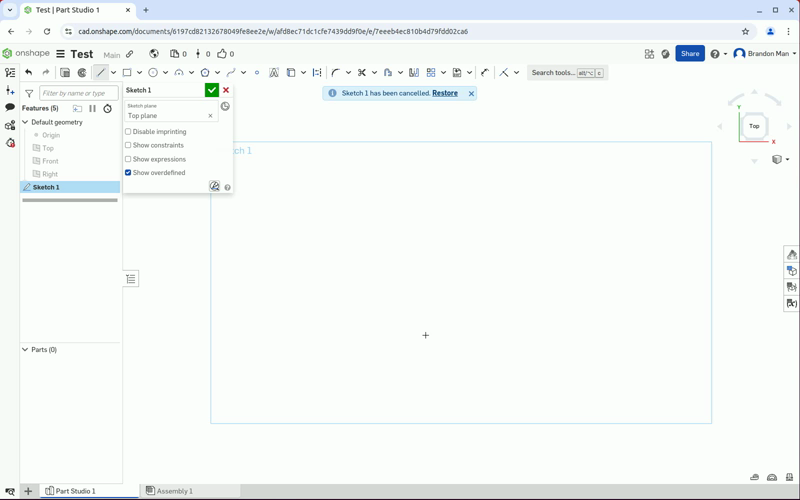
key_up(shift)
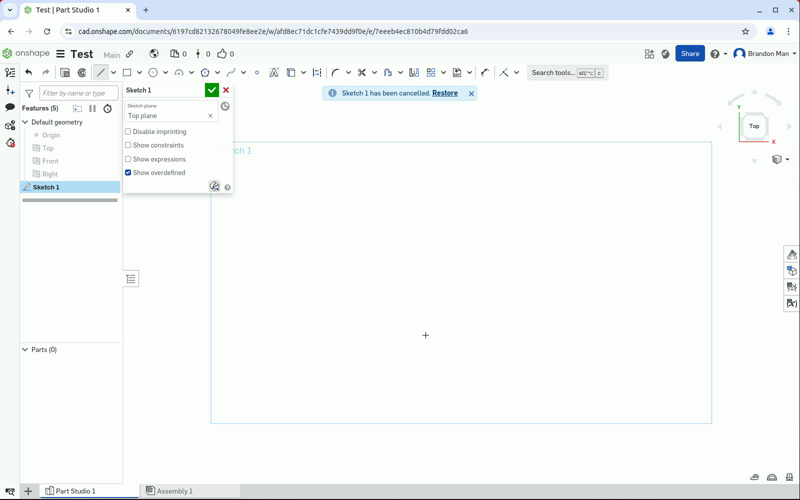
key_down(shift)
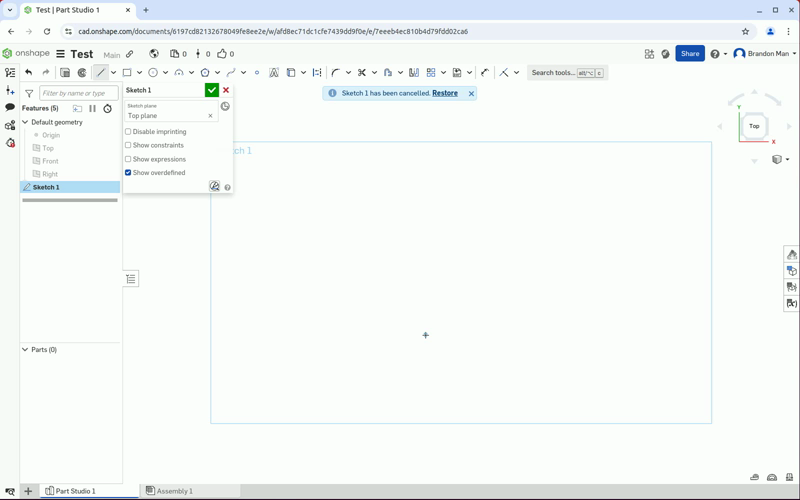
mouse_move(507, 334)
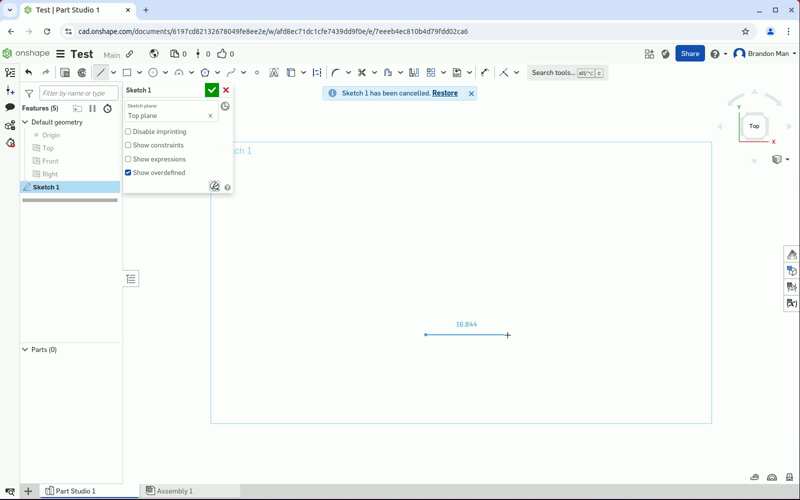
click(507, 334)
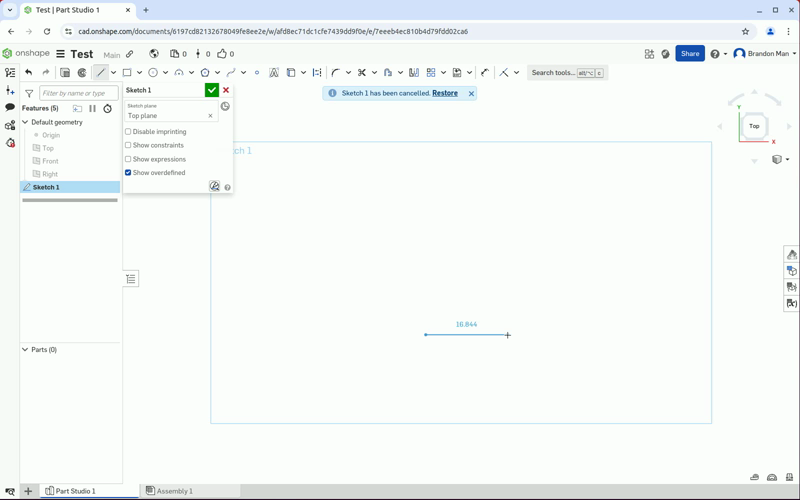
key_up(shift)
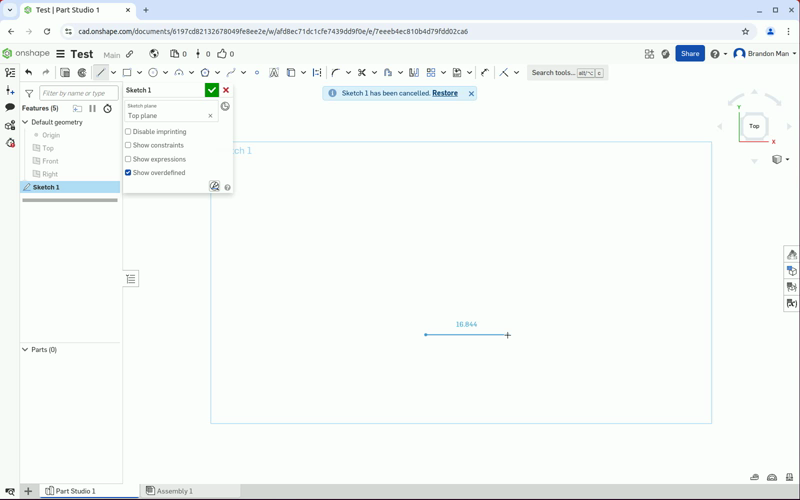
key_down(shift)
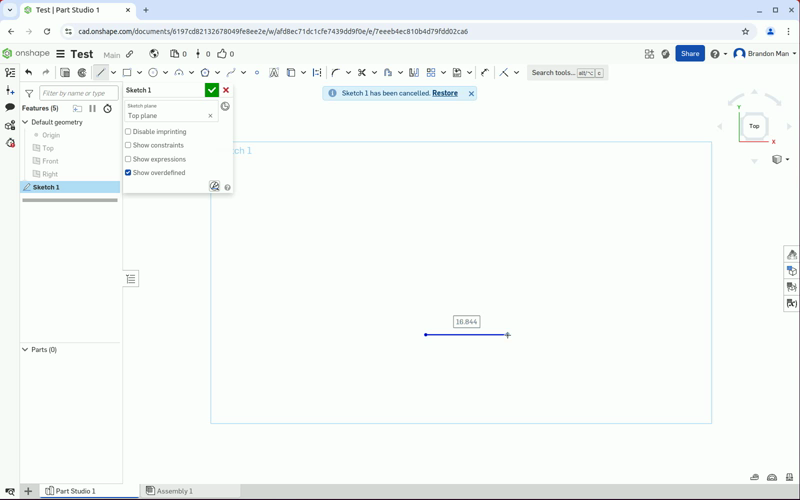
mouse_move(537, 334)
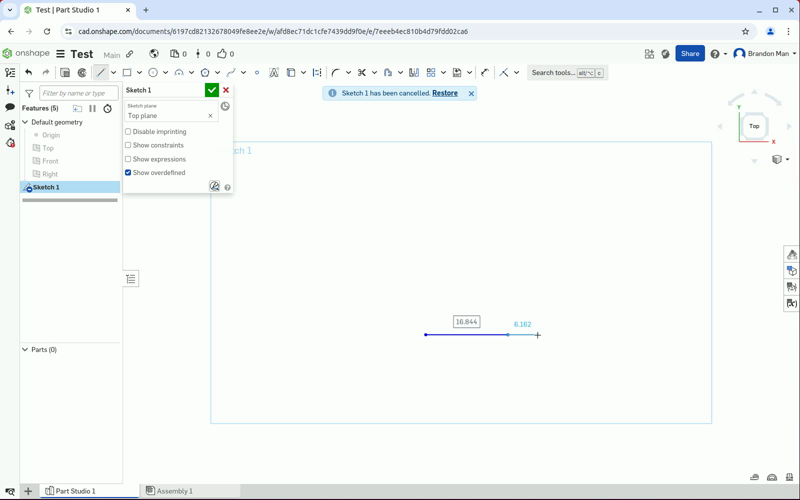
mouse_move(507, 317)
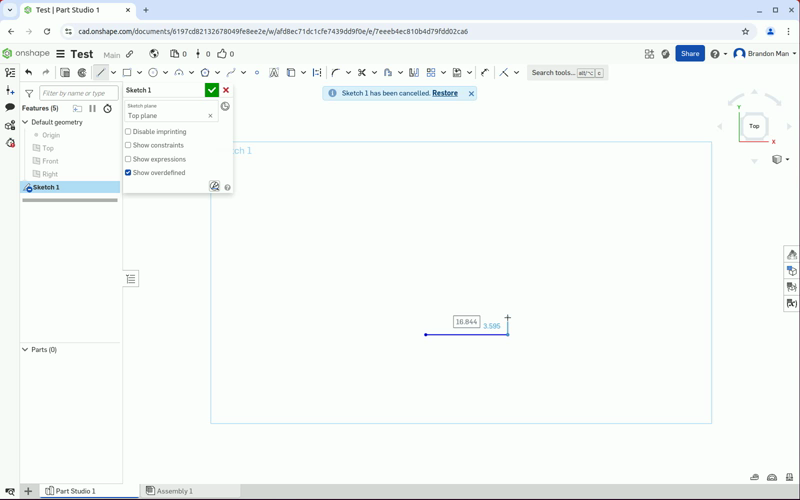
click(507, 317)
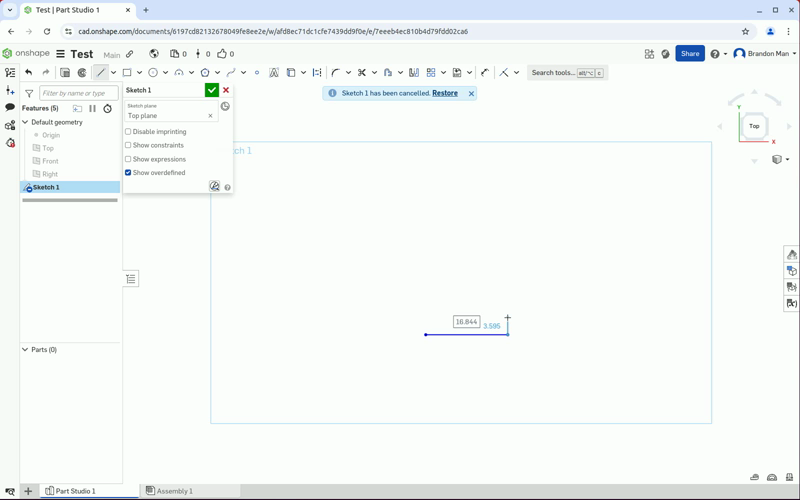
key_up(shift)
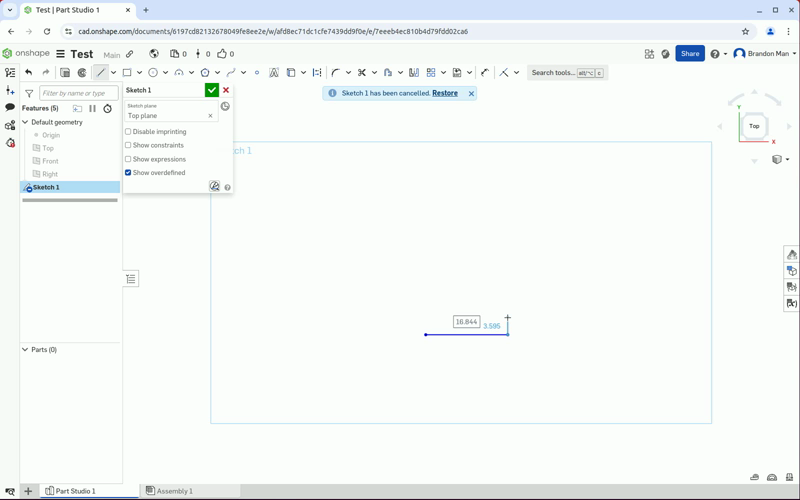
key_down(shift)
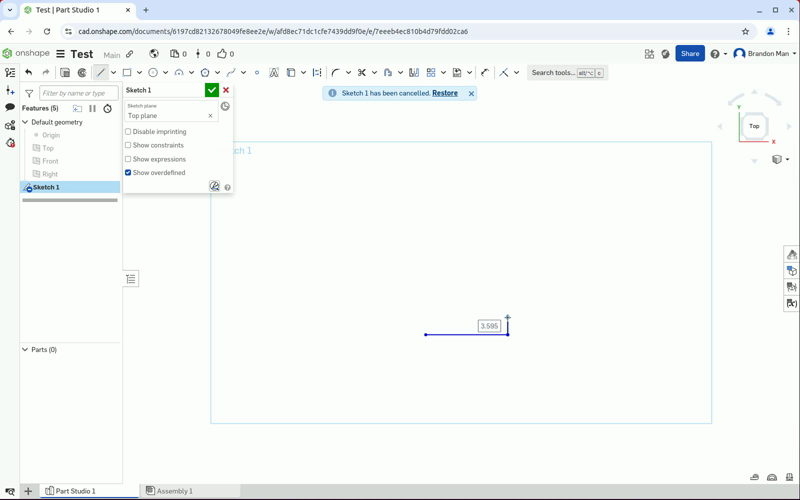
mouse_move(507, 238)
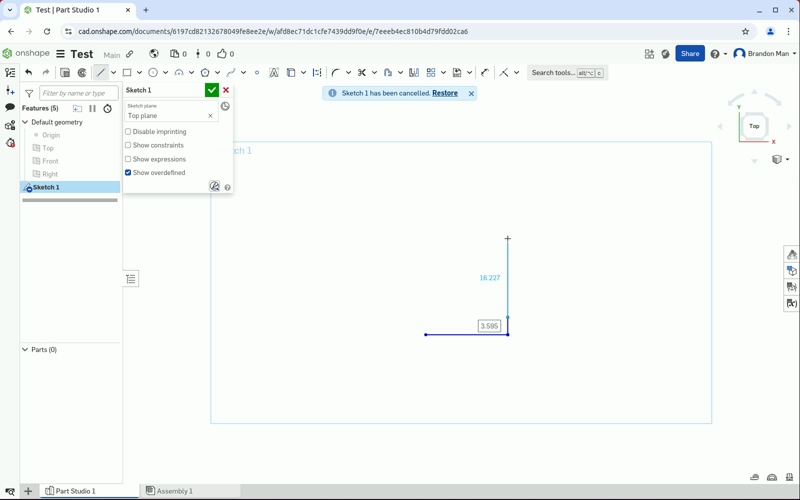
click(507, 238)
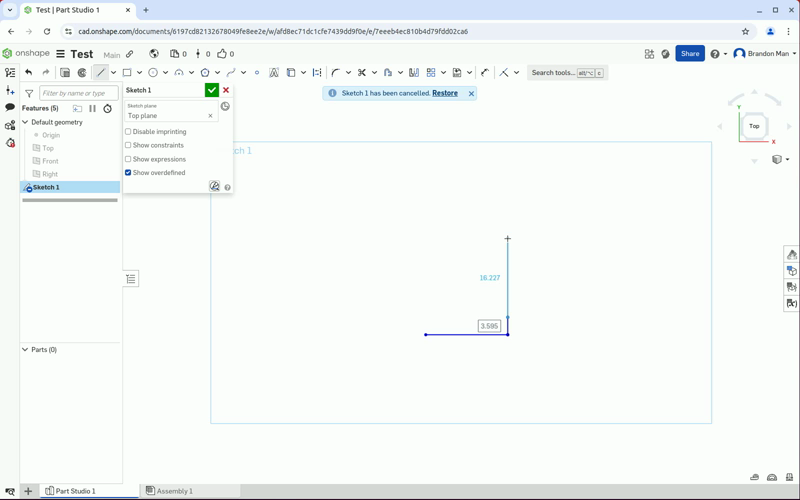
key_up(shift)
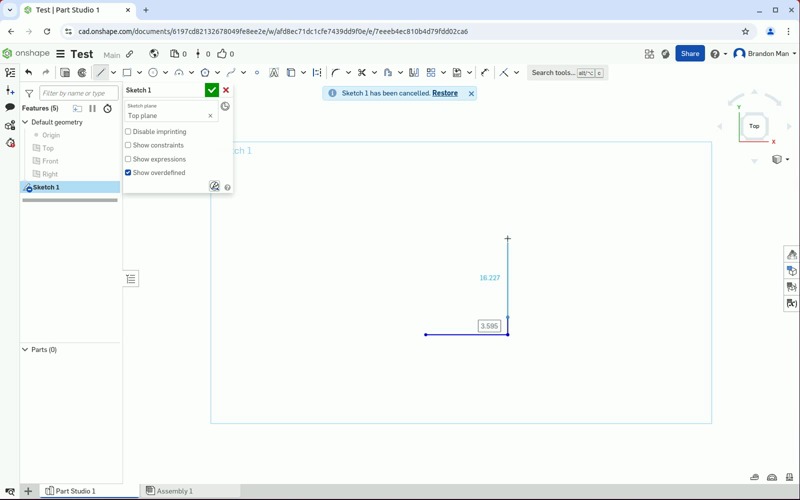
key_down(shift)
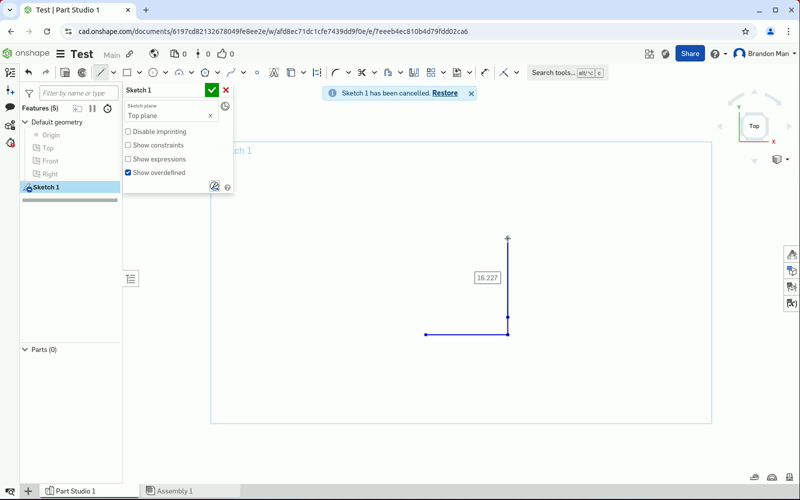
mouse_move(425, 238)
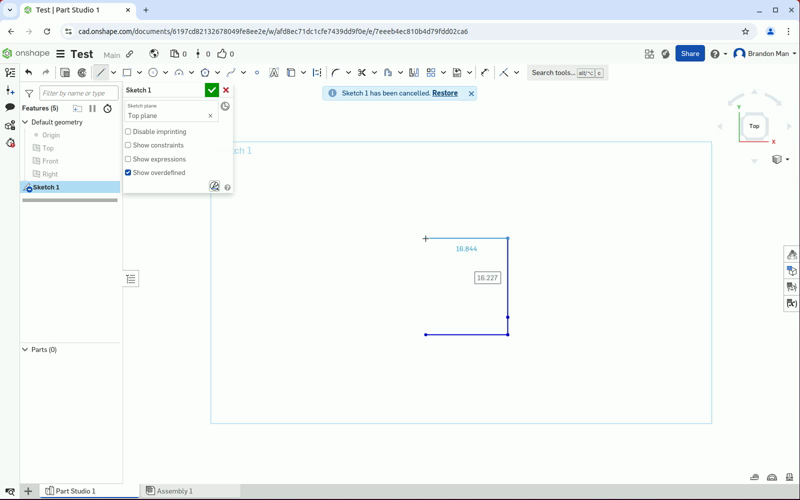
click(425, 238)
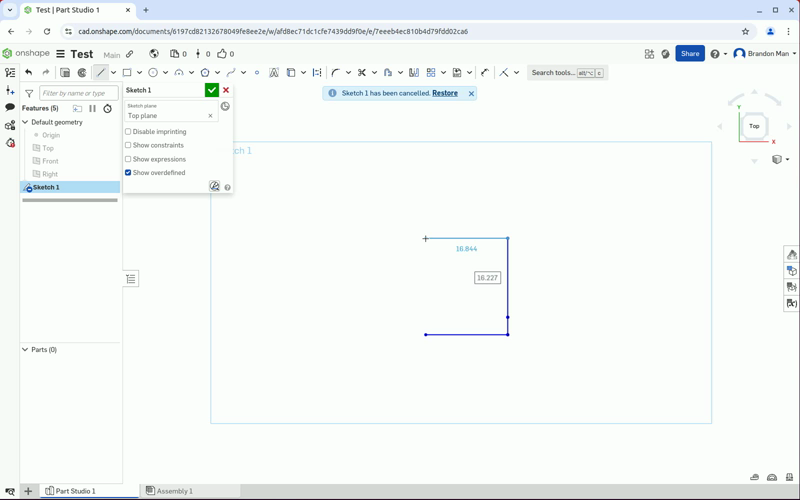
key_up(shift)
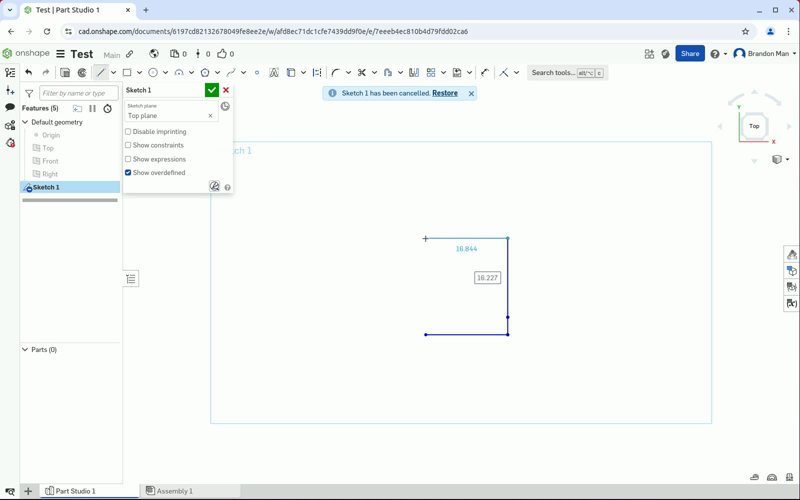
key_down(shift)
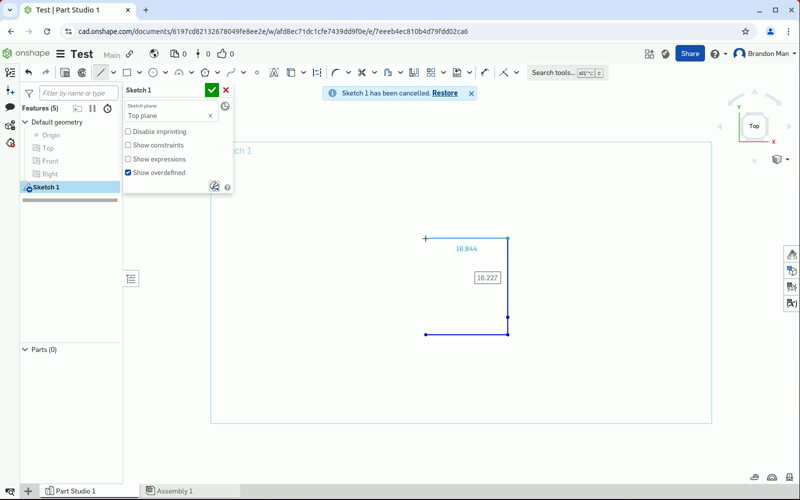
mouse_move(455, 238)
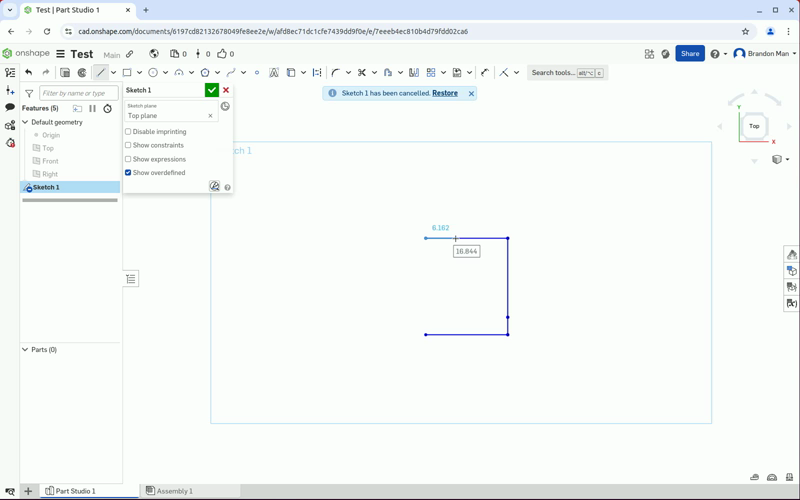
mouse_move(425, 272)
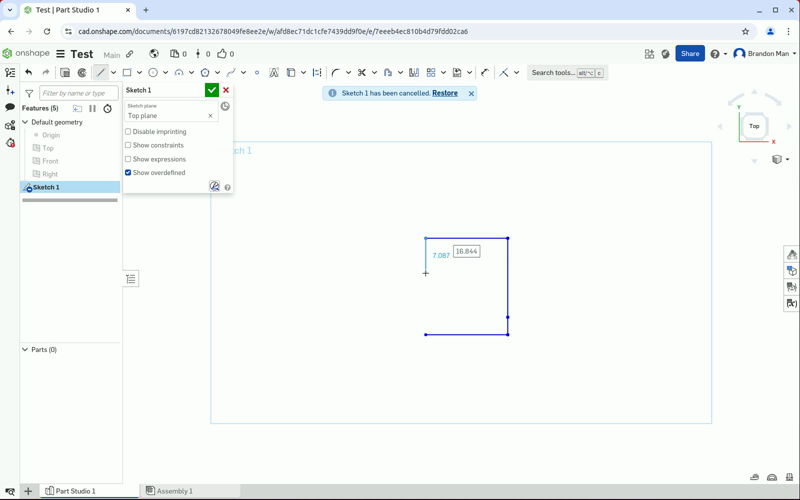
click(425, 272)
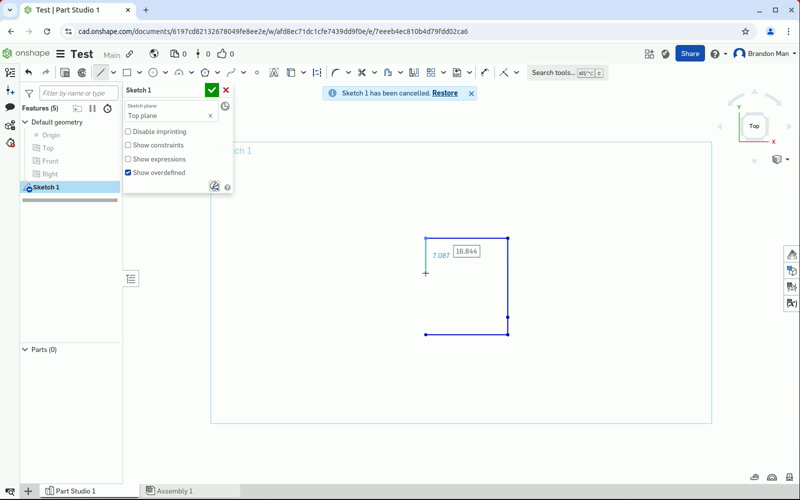
key_up(shift)
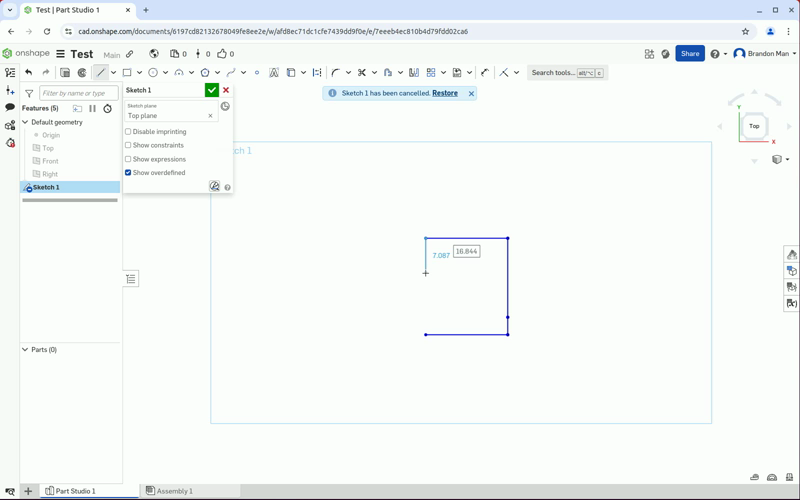
key_down(shift)
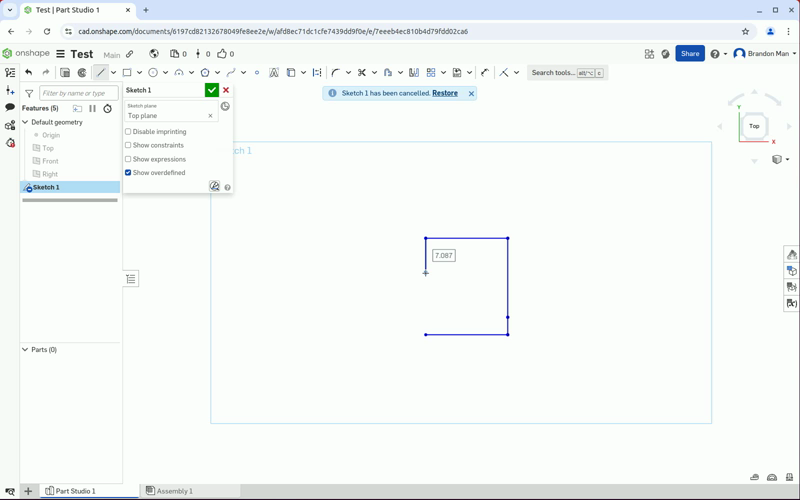
mouse_move(425, 334)
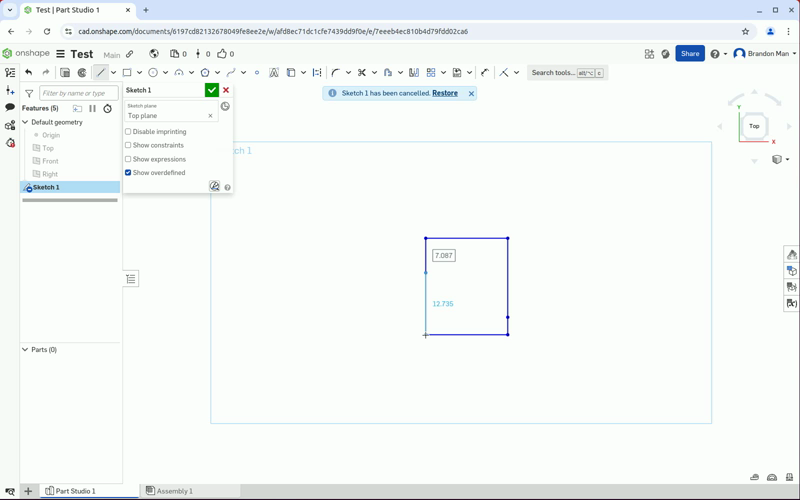
key_up(shift)
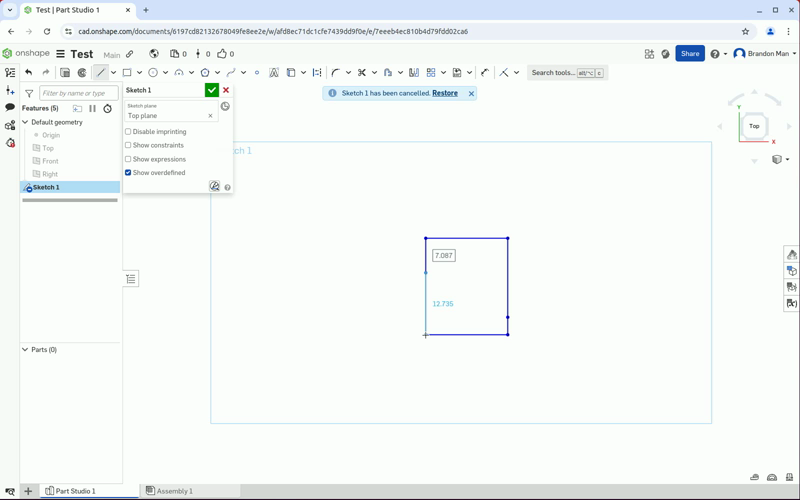
click(425, 334)
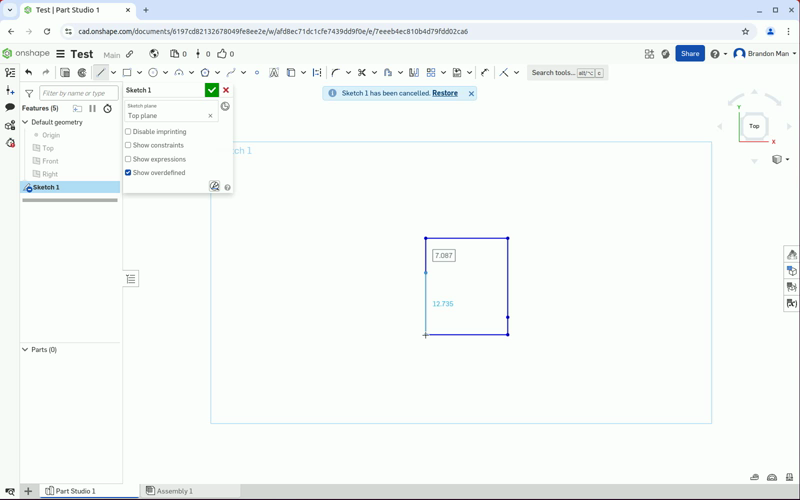
key(esc)
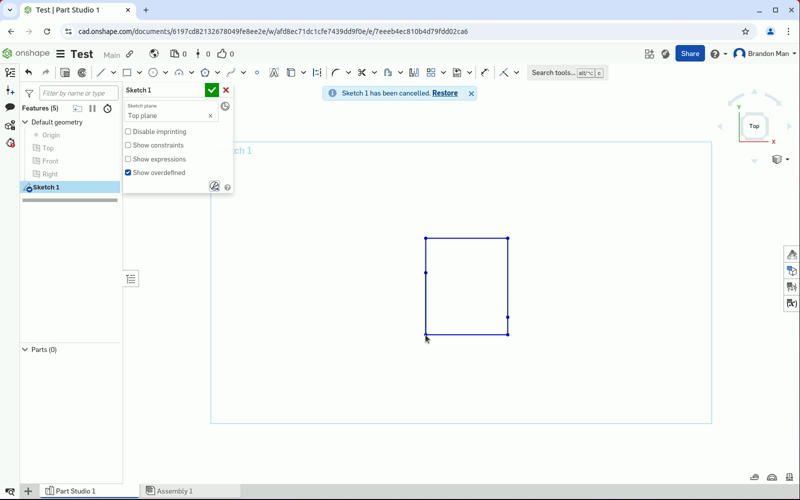
mouse_move(470, 262)
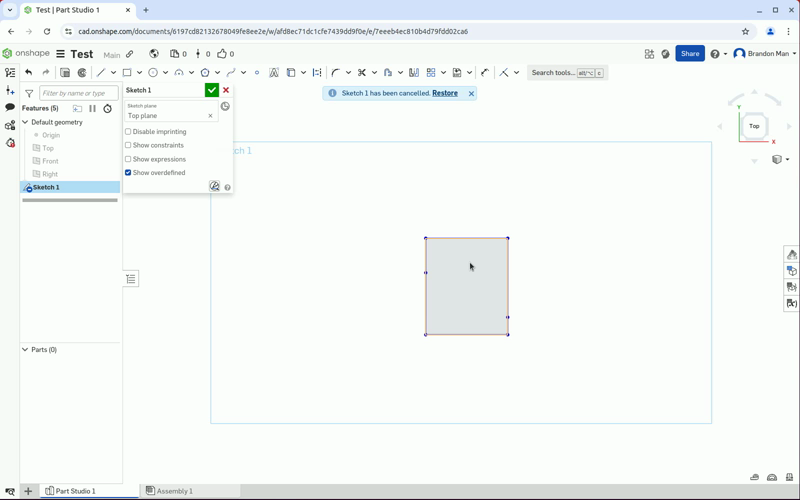
click(470, 262)
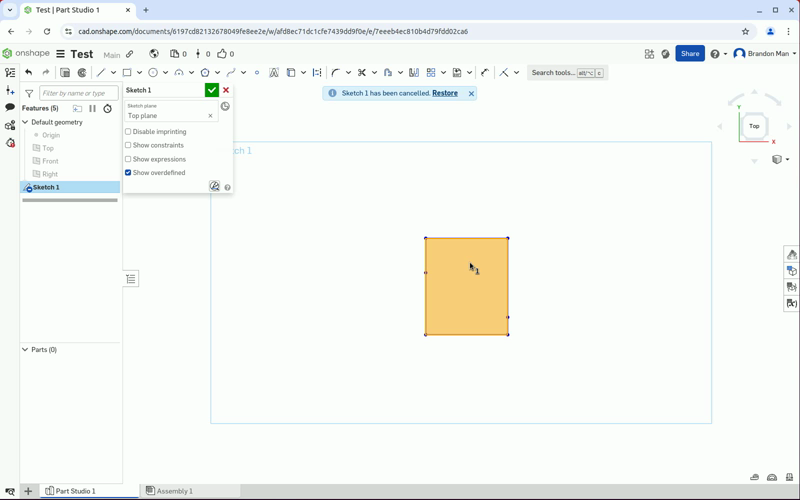
mouse_move(73, 352)
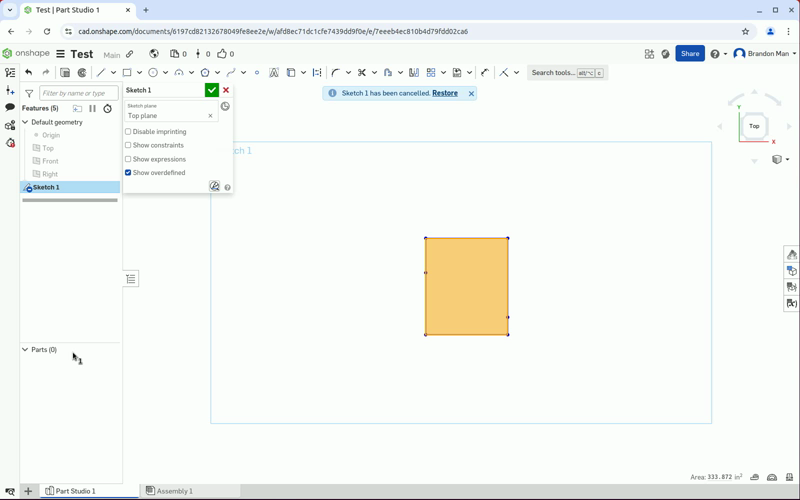
key(shift+y)
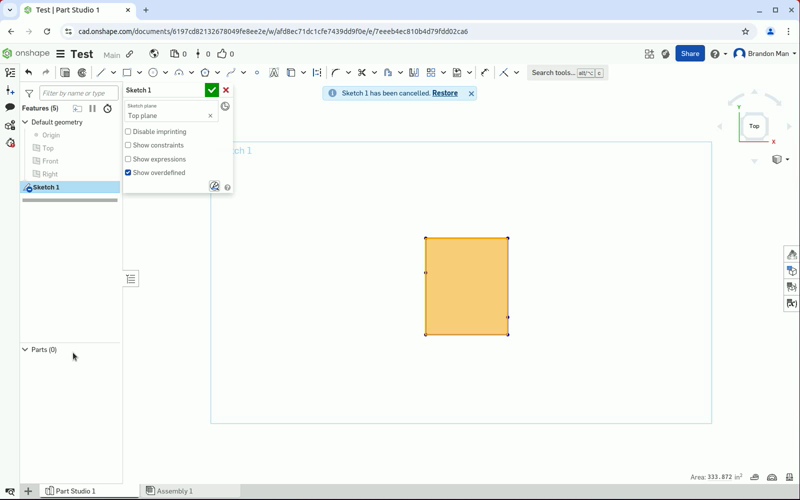
key(shift+e)
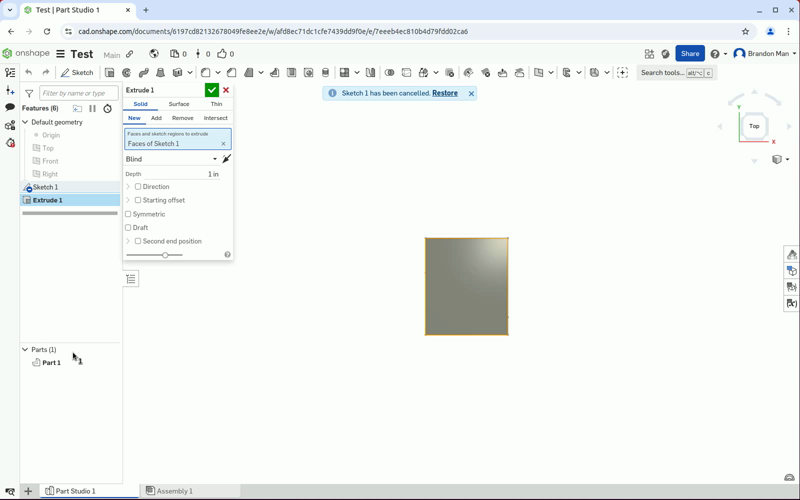
mouse_move(143, 106)
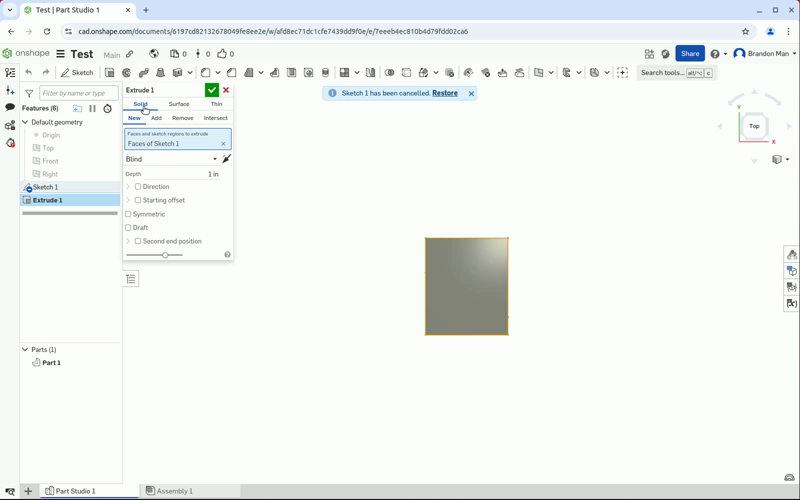
click(143, 106)
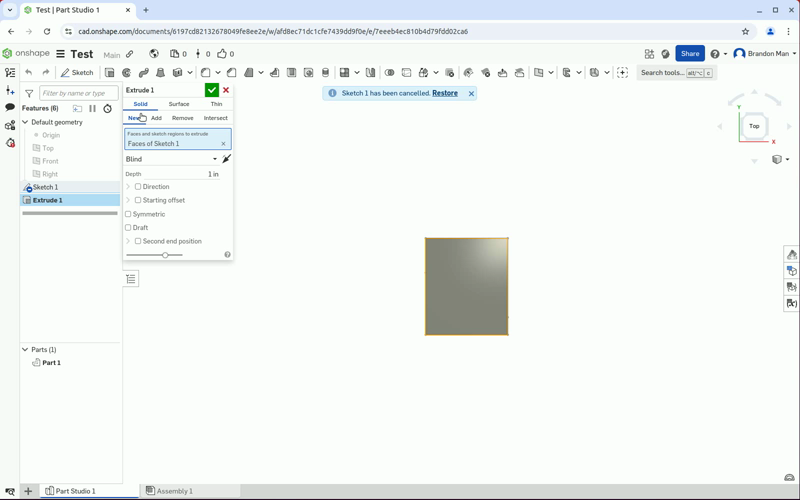
mouse_move(137, 120)
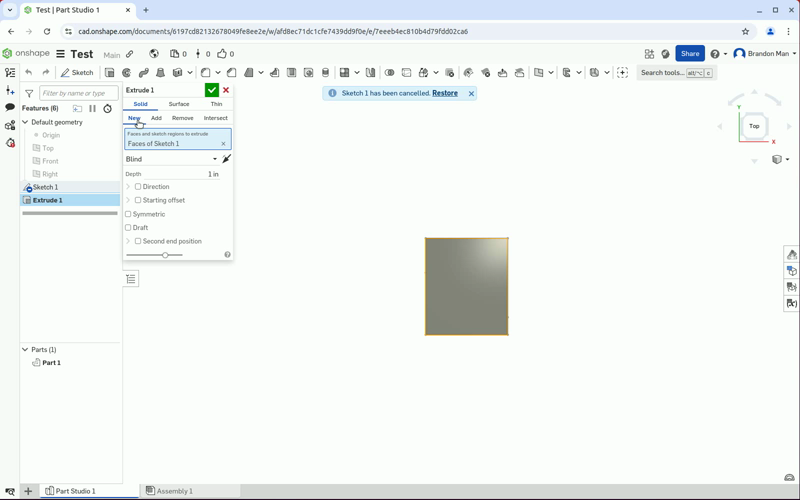
click(137, 120)
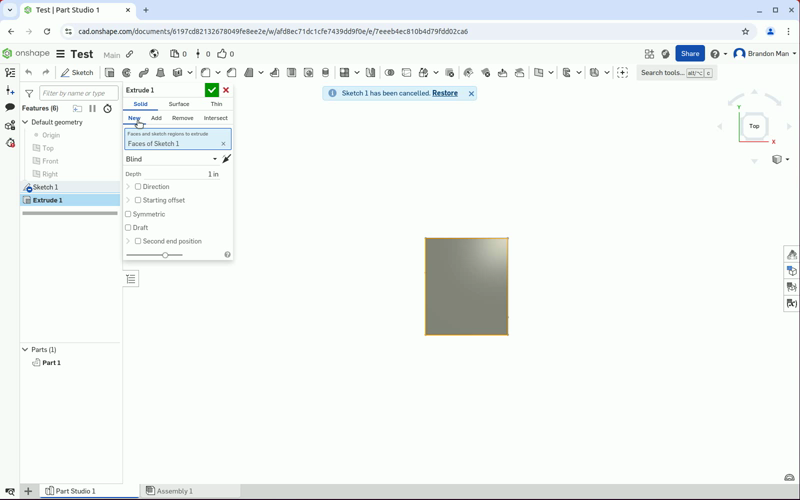
key(tab, 4)
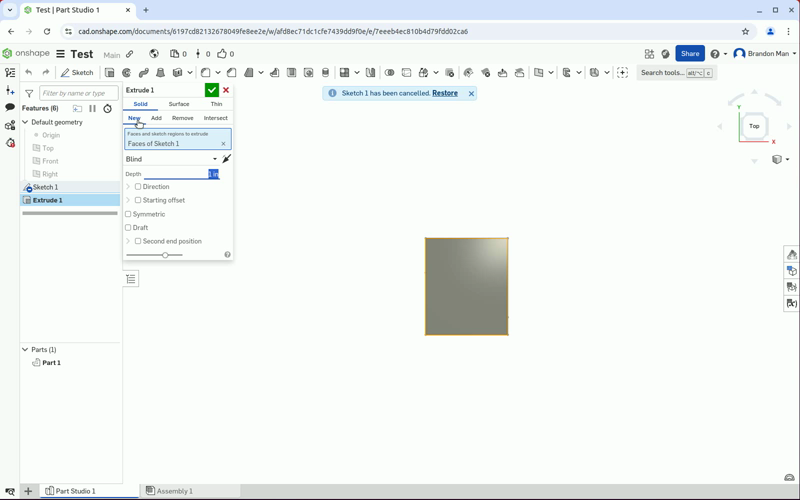
text(16.368)
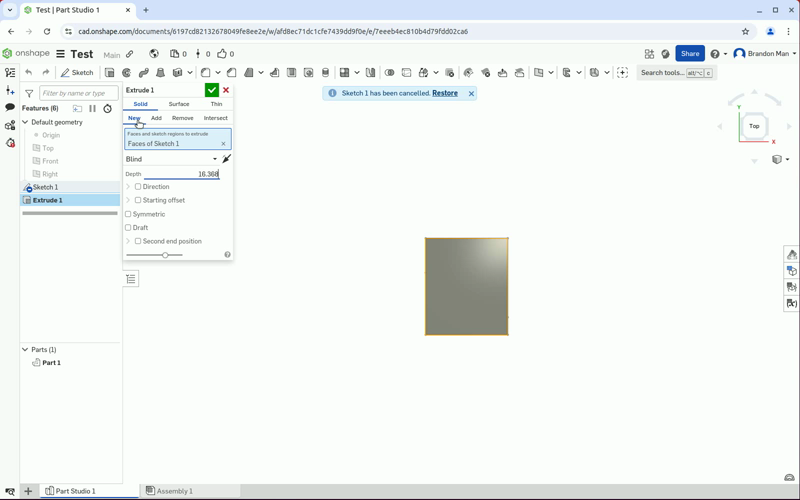
key(enter)
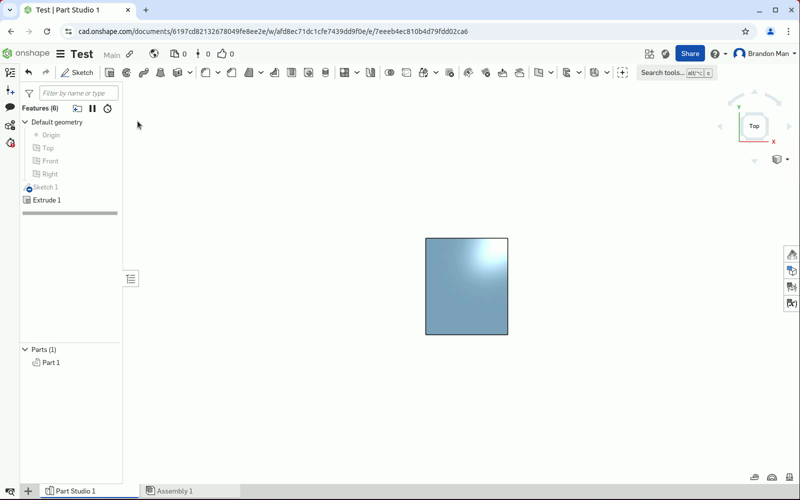
key(shift+h)
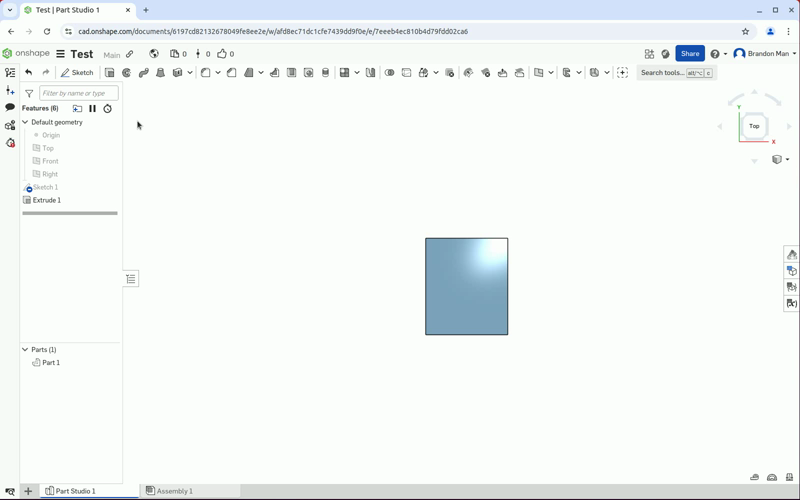
key(shift+h)
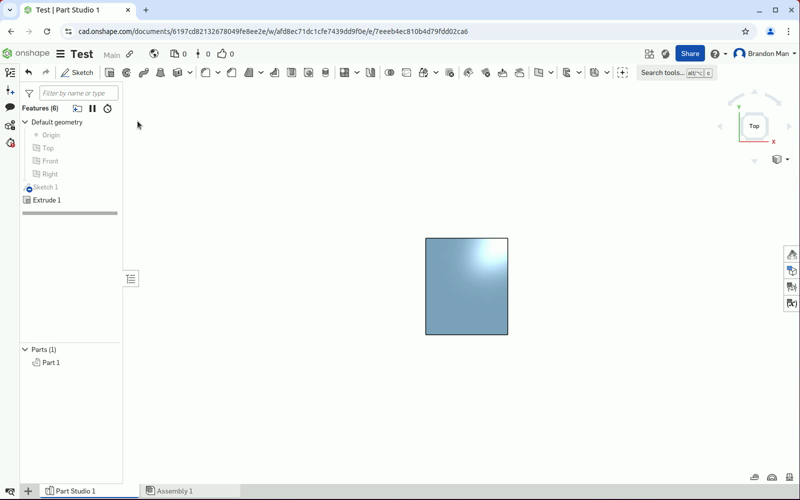
mouse_move(73, 189)
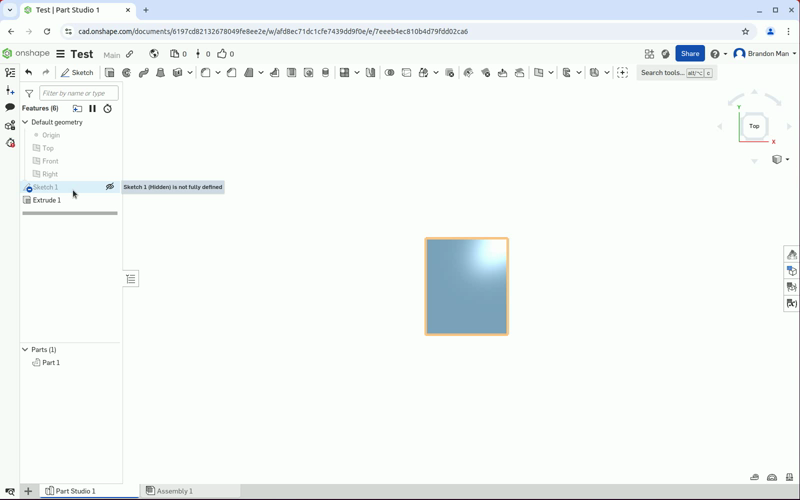
click(73, 189)
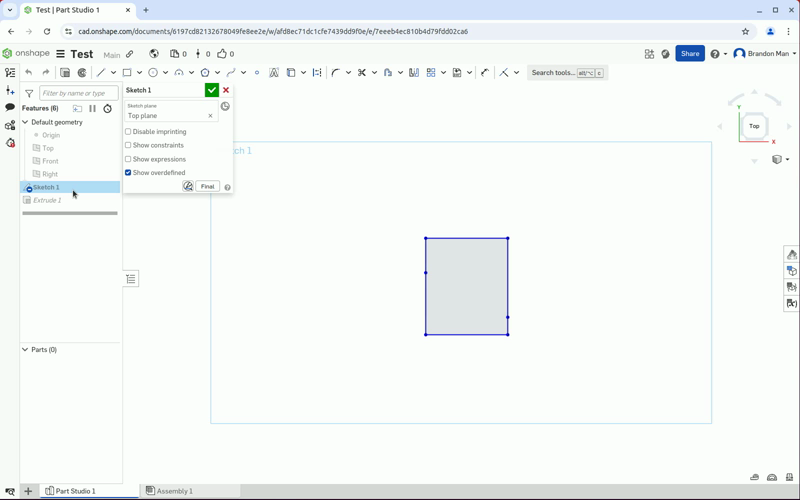
mouse_move(229, 92)
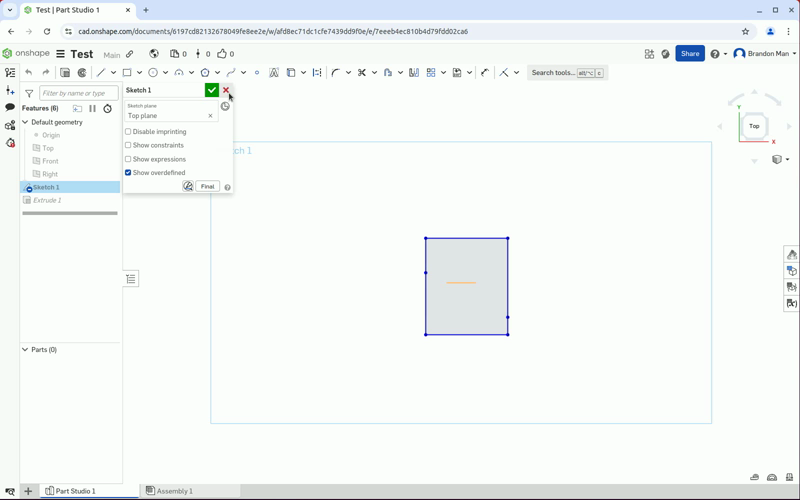
click(229, 92)
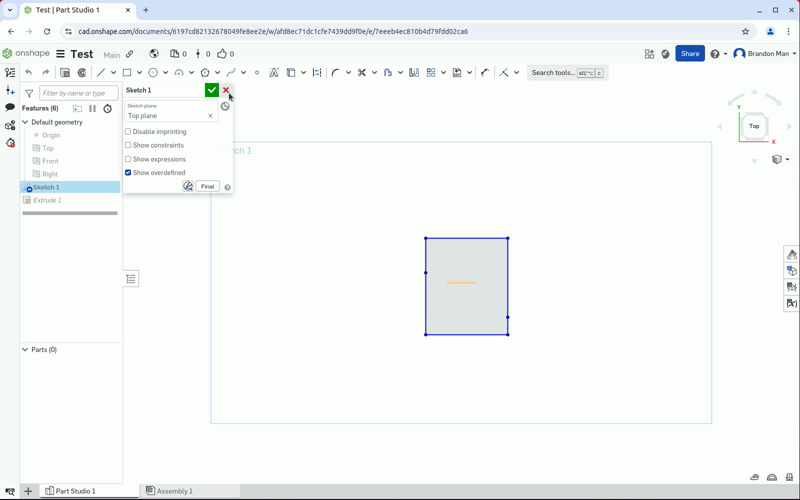
key(shift+s)
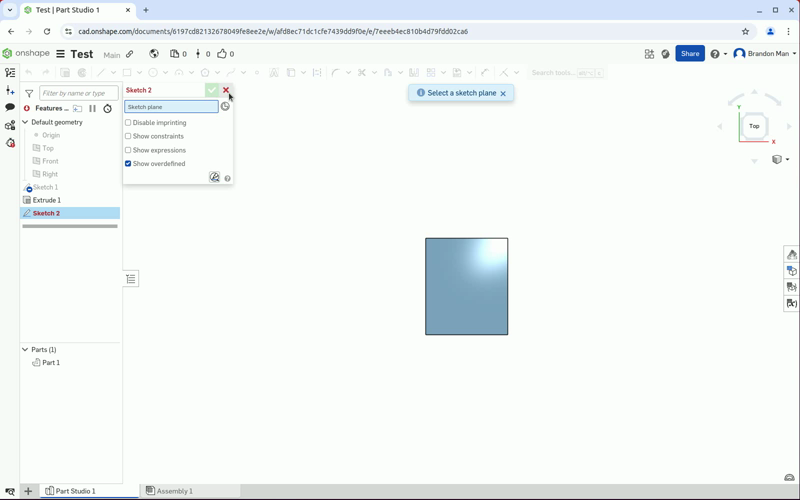
mouse_move(73, 150)
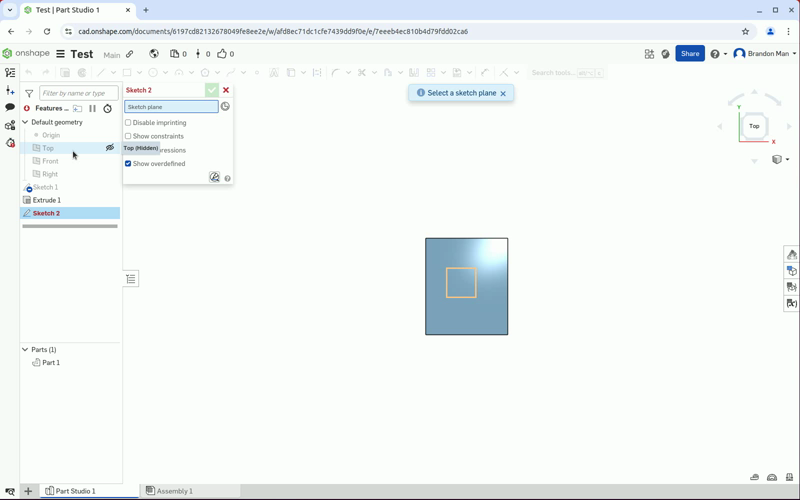
click(73, 150)
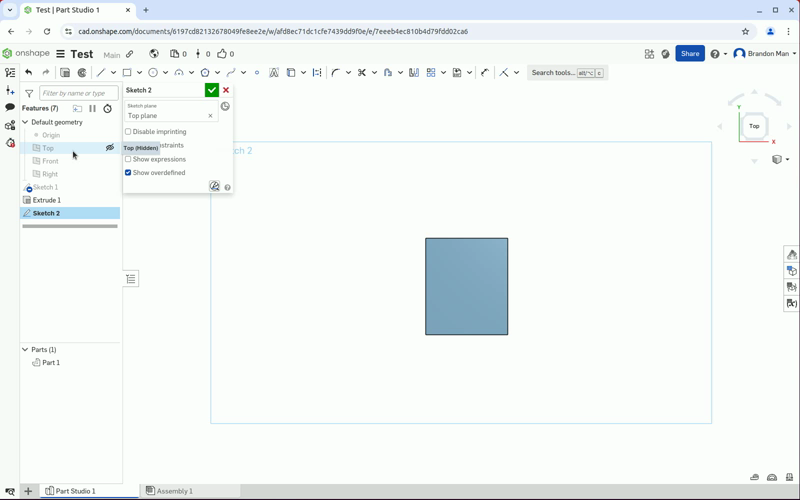
mouse_move(73, 352)
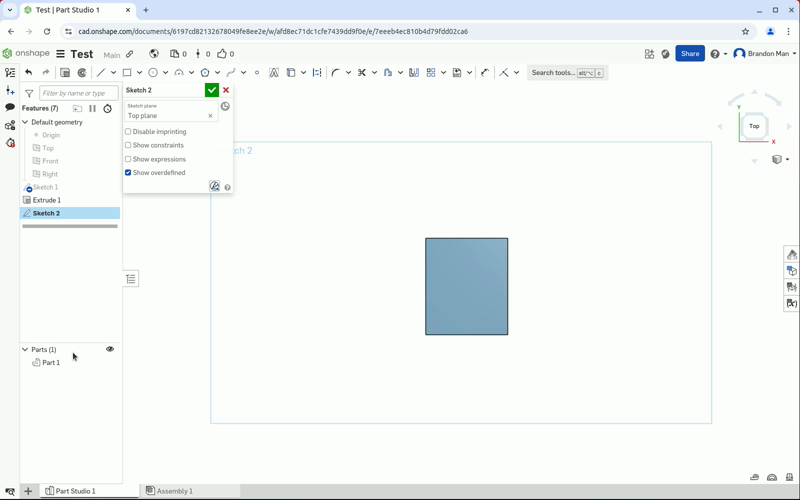
key(y)
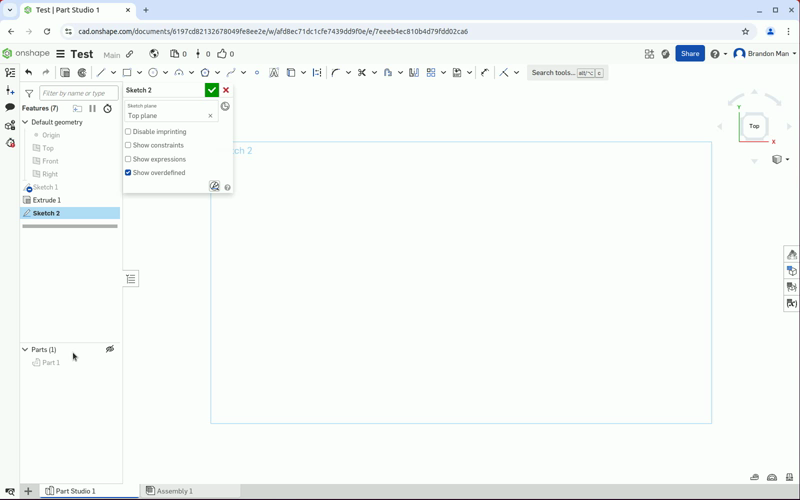
key(l)
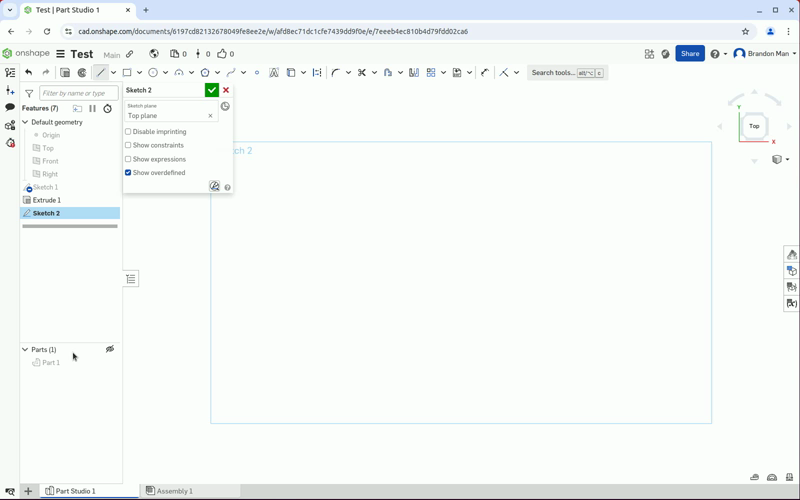
key_down(shift)
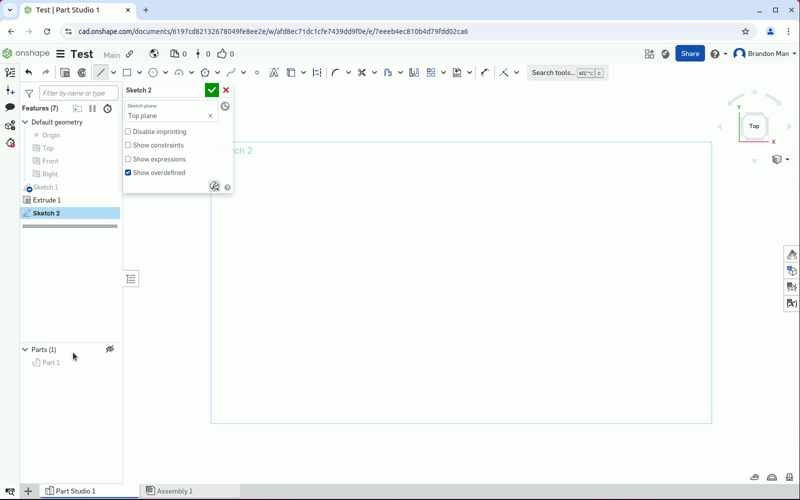
mouse_move(508, 316)
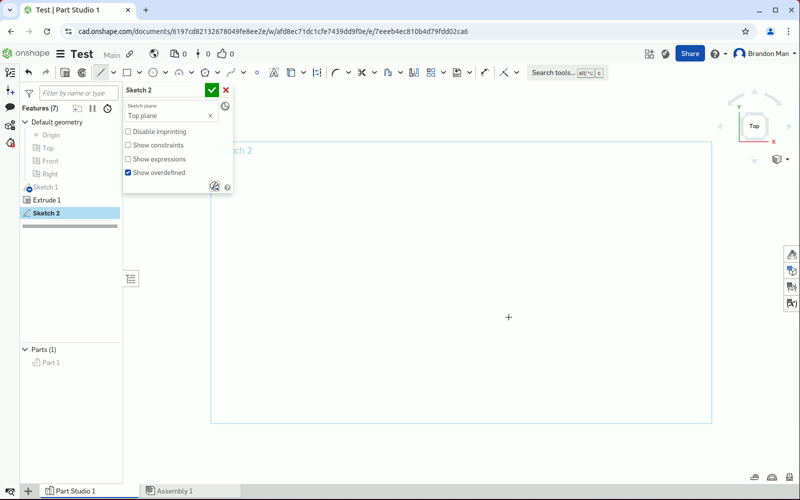
click(508, 316)
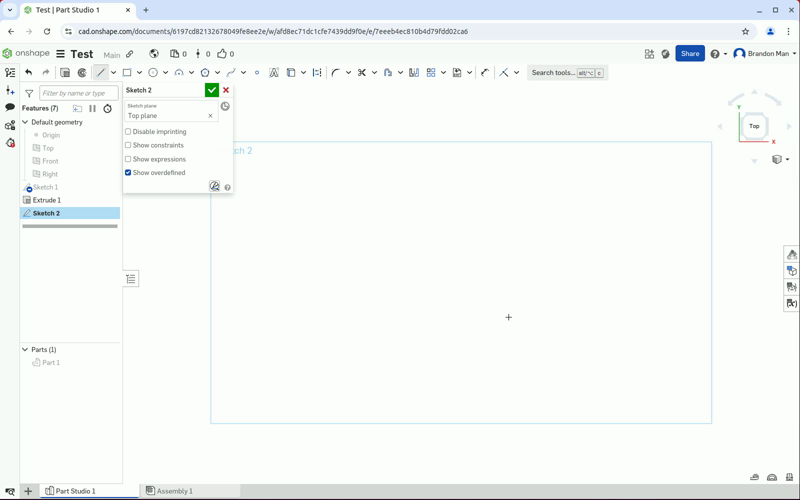
key_up(shift)
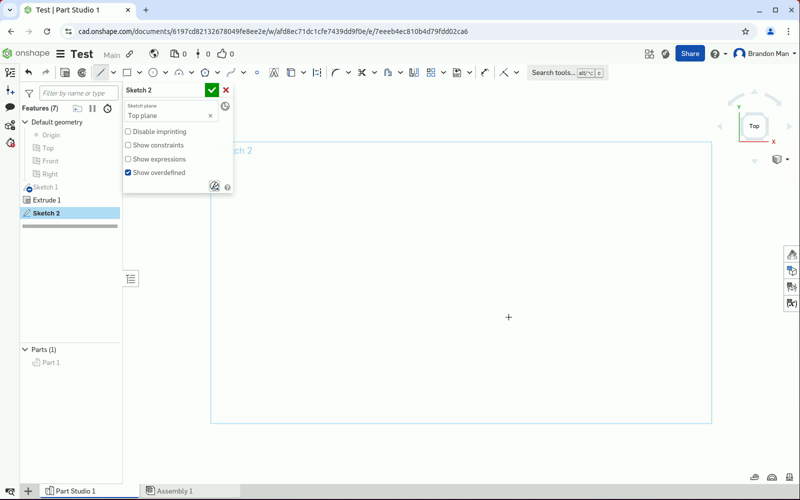
key_down(shift)
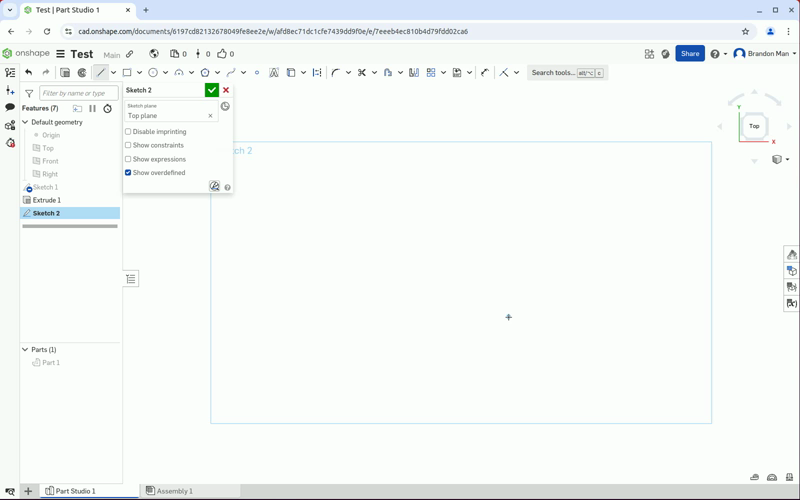
mouse_move(574, 316)
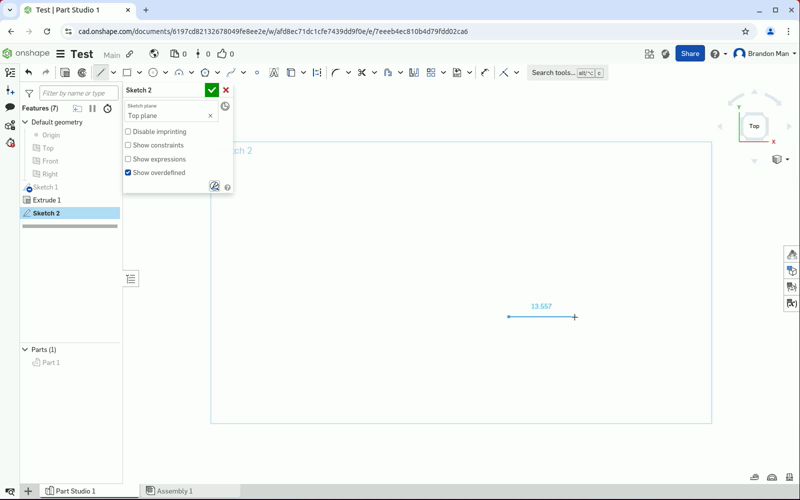
click(574, 316)
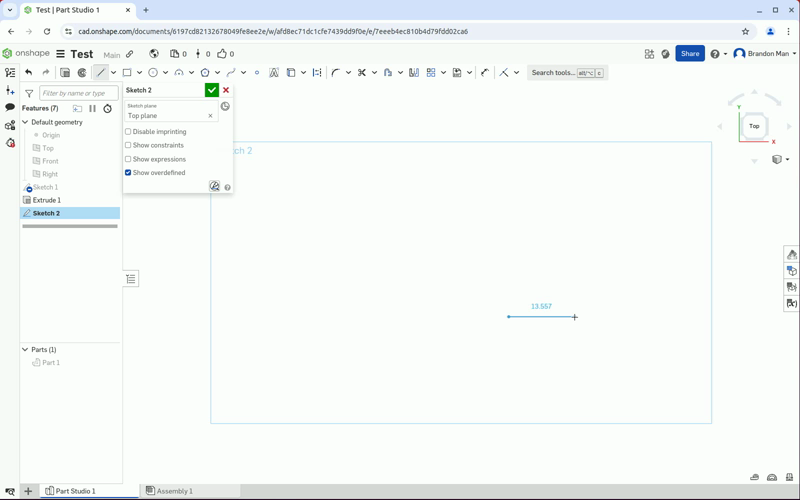
key_up(shift)
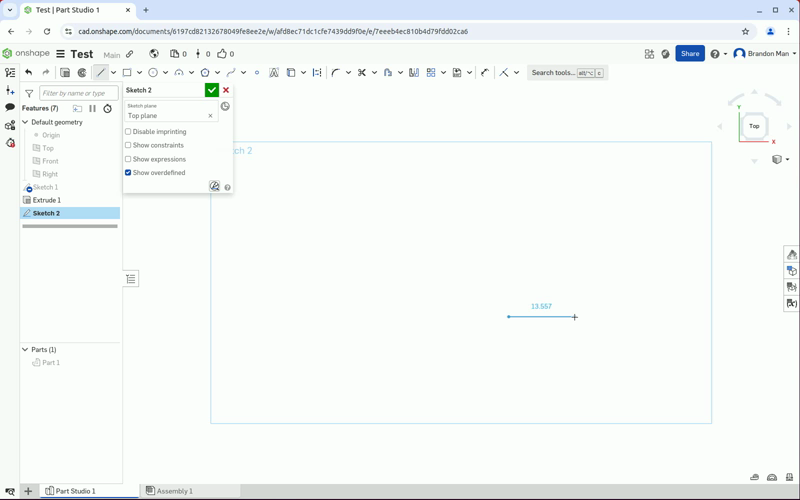
key_down(shift)
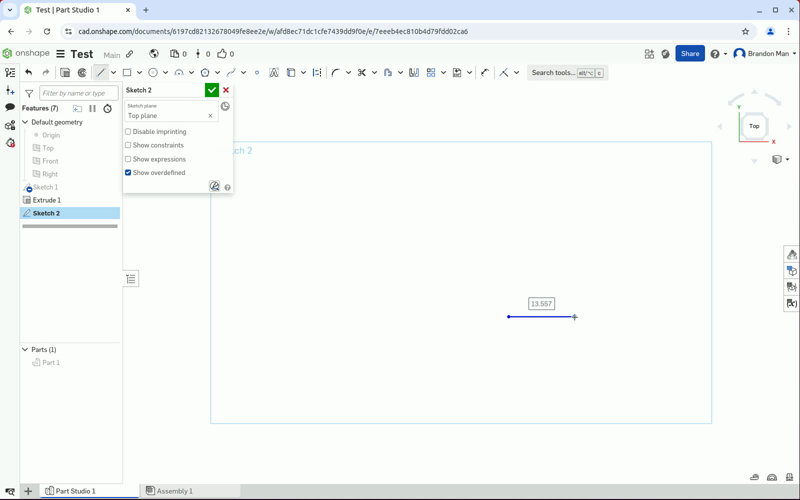
mouse_move(574, 237)
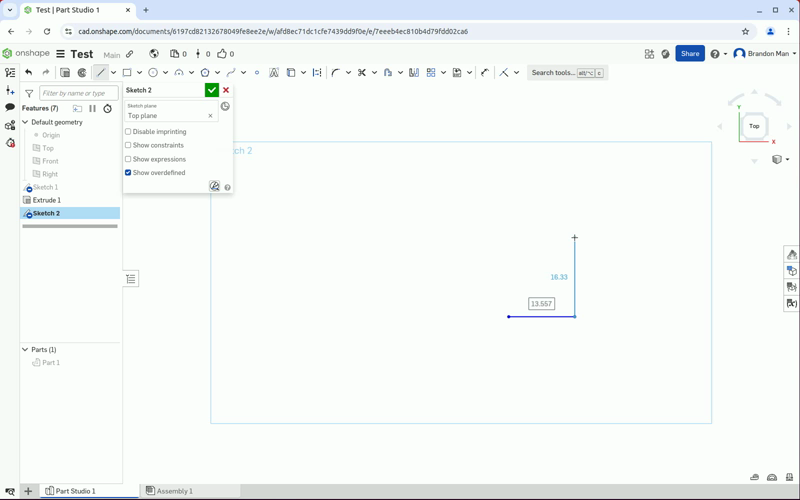
click(574, 237)
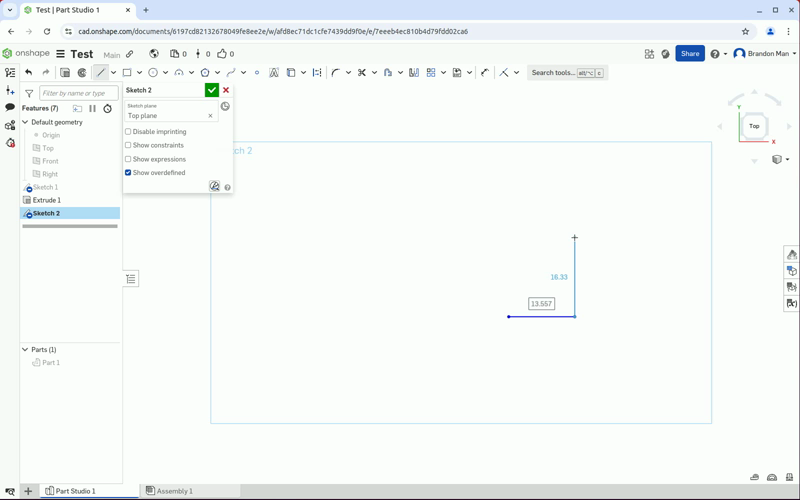
key_up(shift)
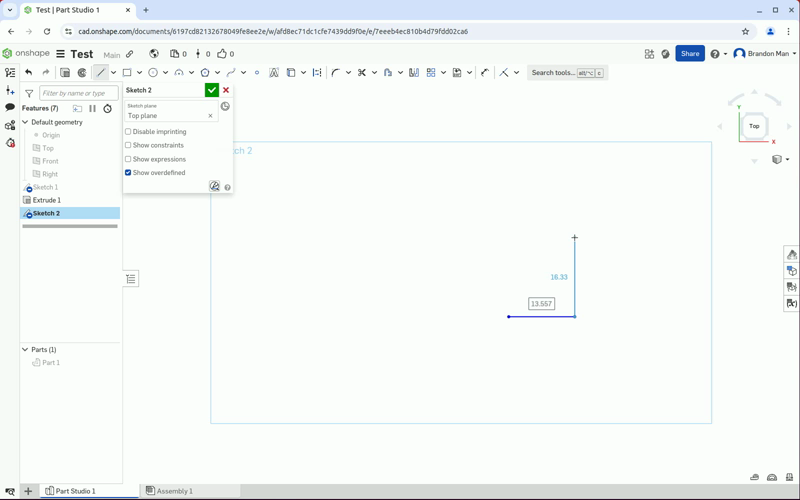
key_down(shift)
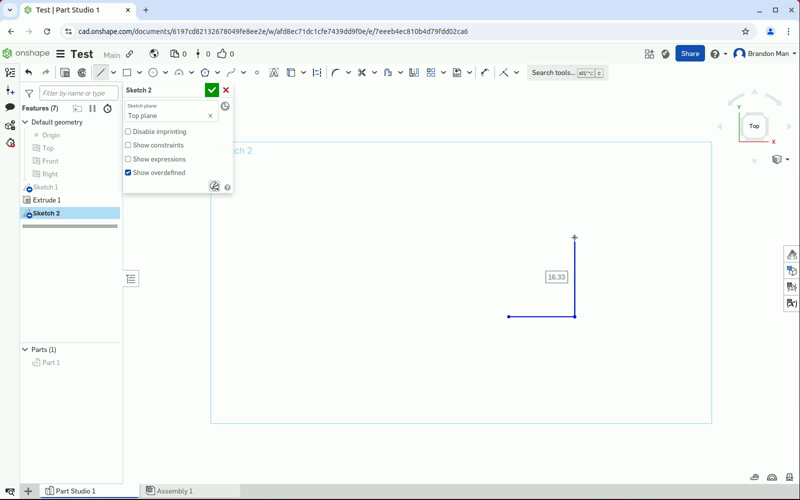
mouse_move(508, 237)
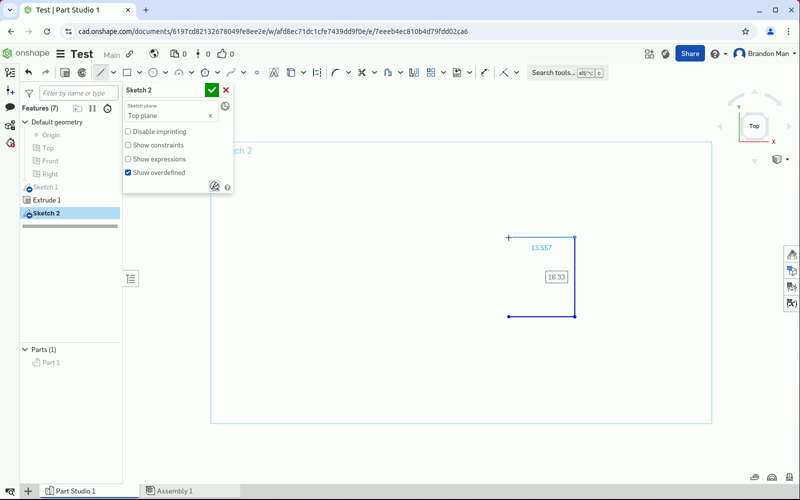
click(508, 237)
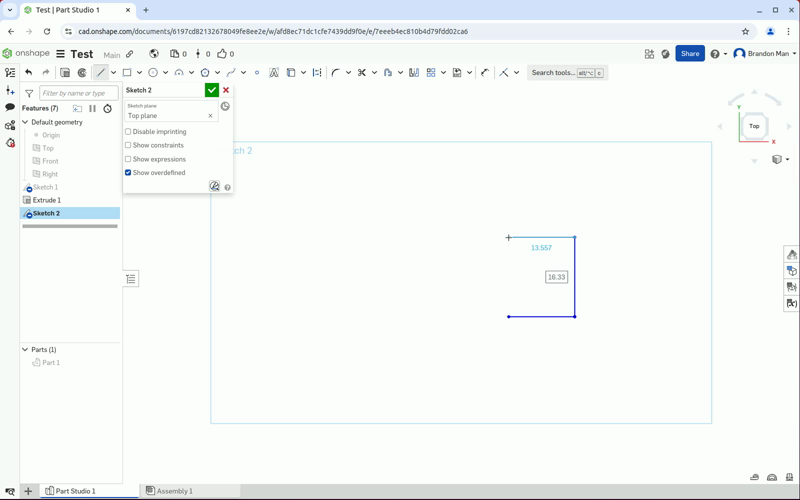
key_up(shift)
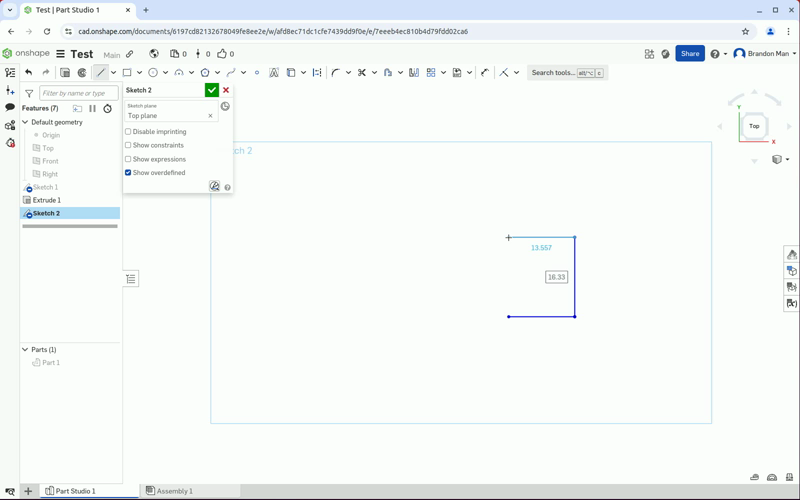
key_down(shift)
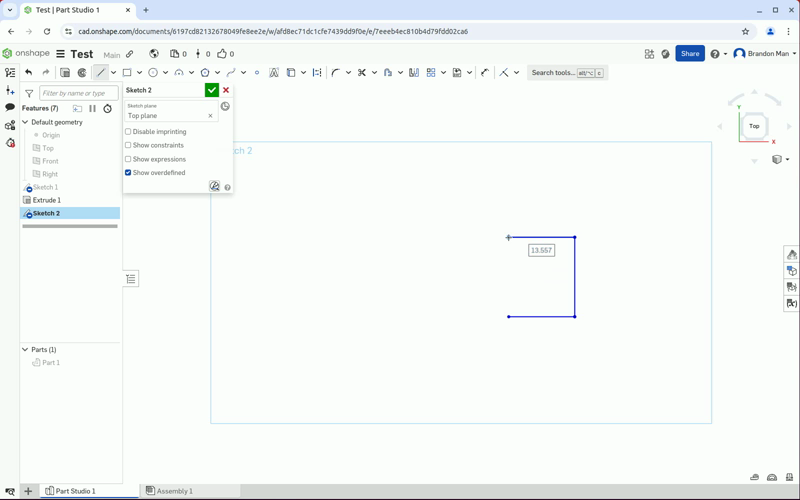
mouse_move(508, 316)
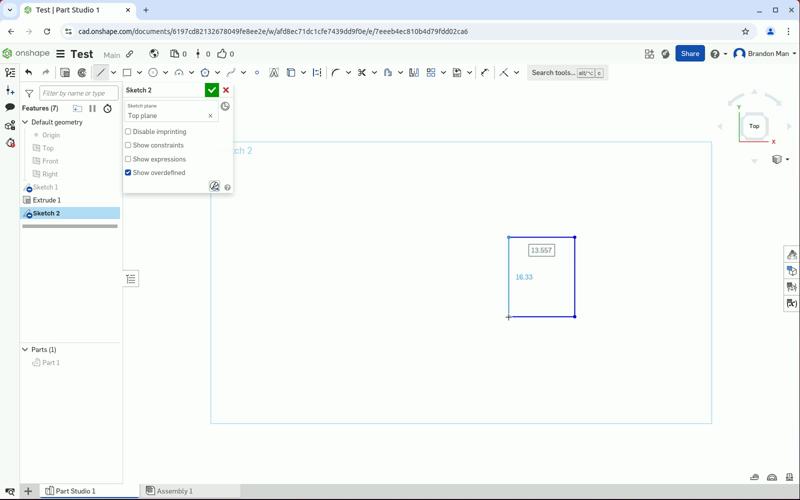
key_up(shift)
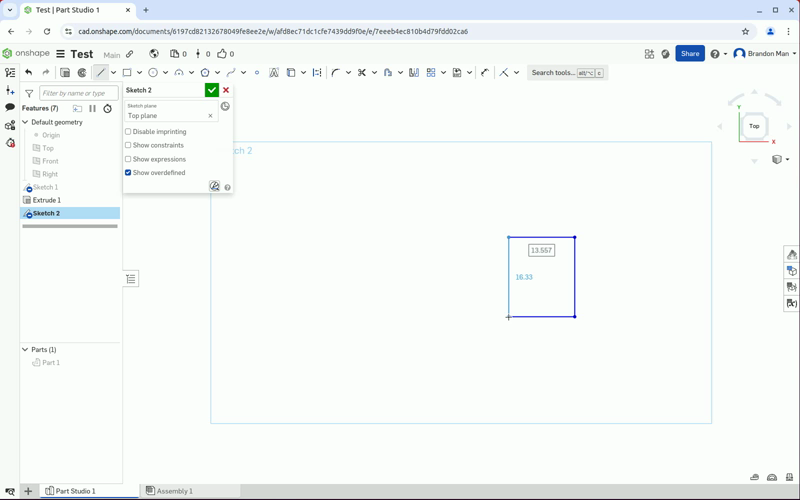
click(508, 316)
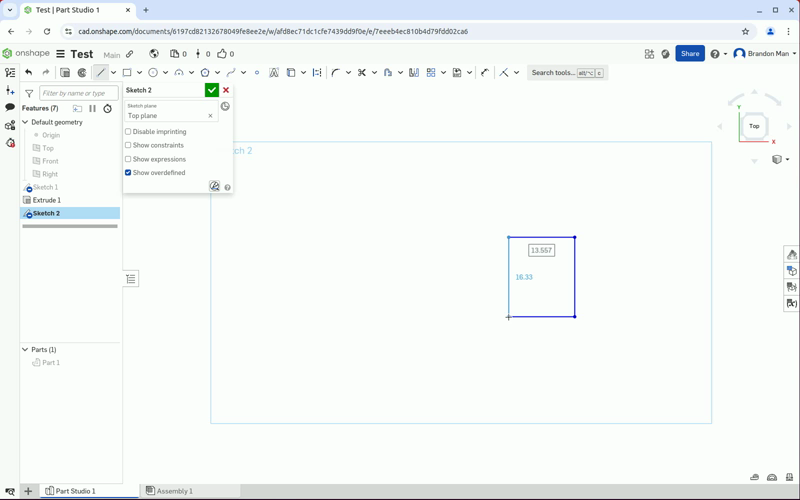
key(esc)
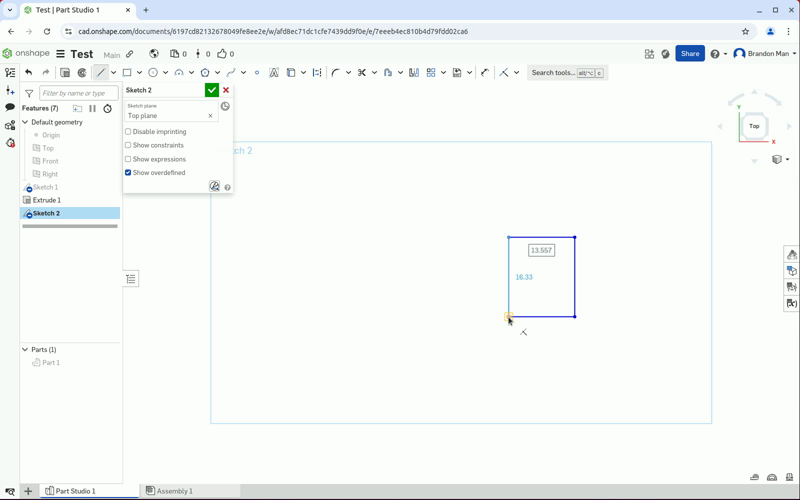
mouse_move(516, 282)
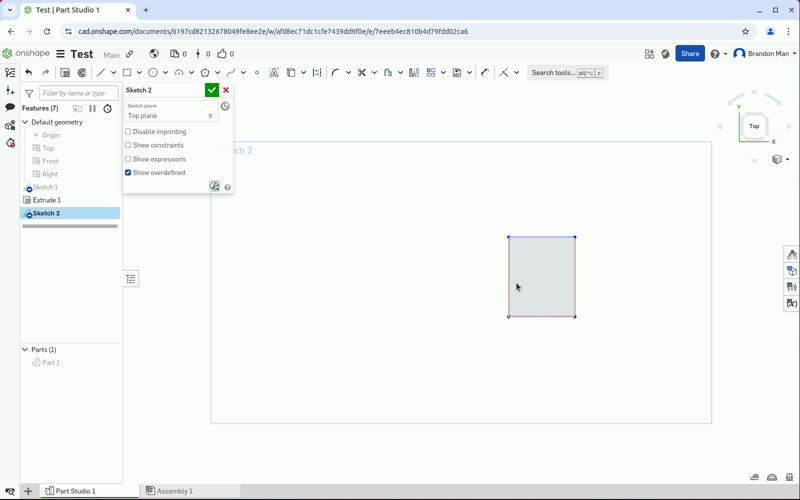
click(516, 282)
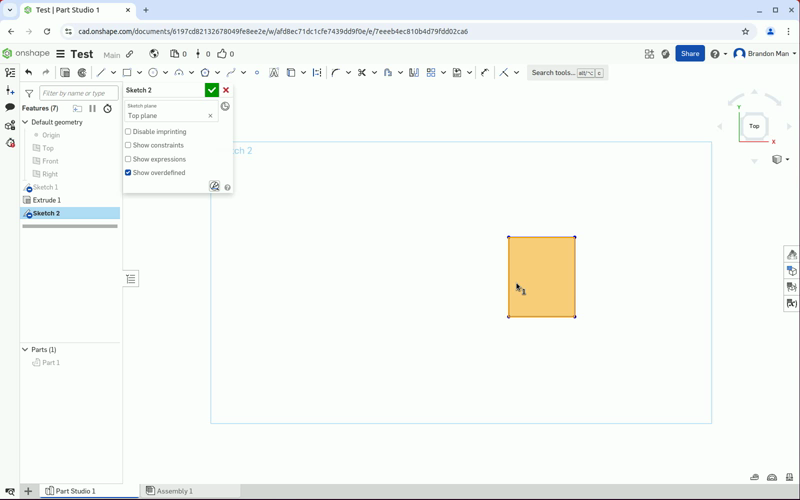
mouse_move(73, 352)
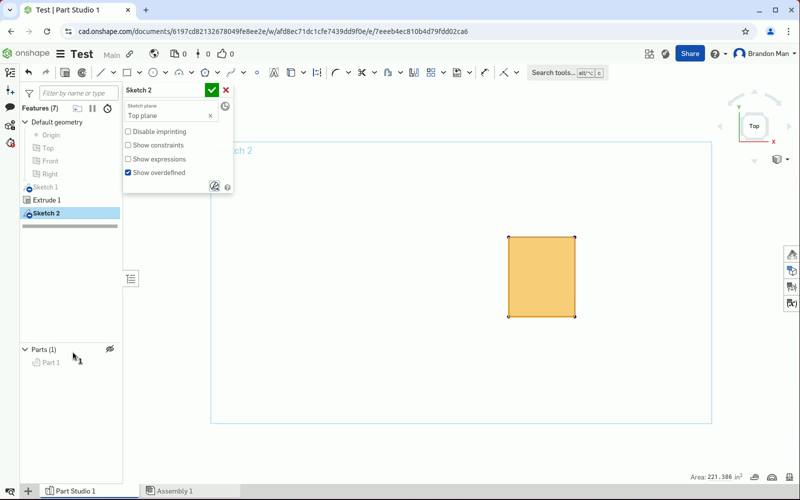
key(shift+y)
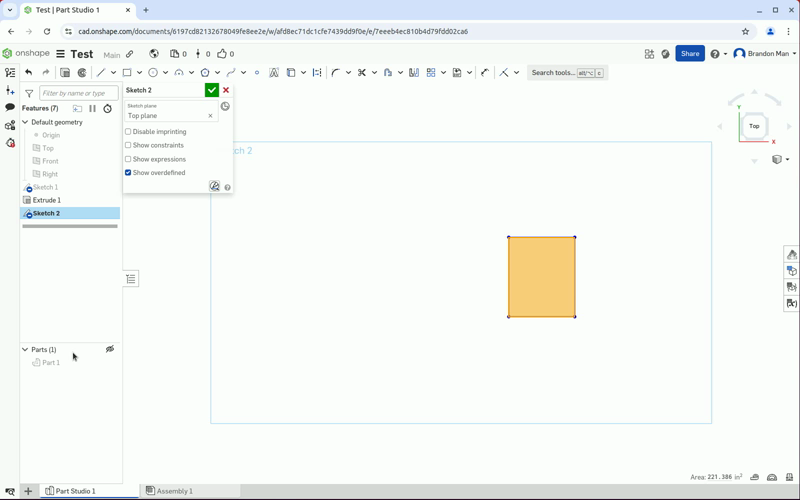
key(shift+e)
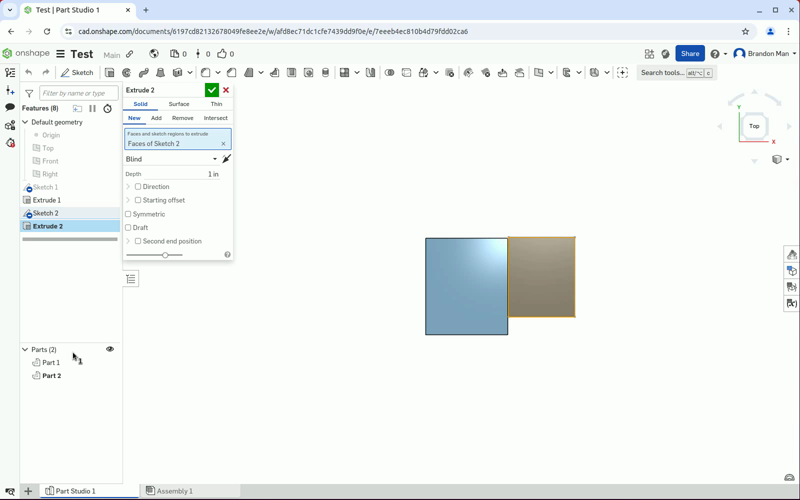
mouse_move(143, 106)
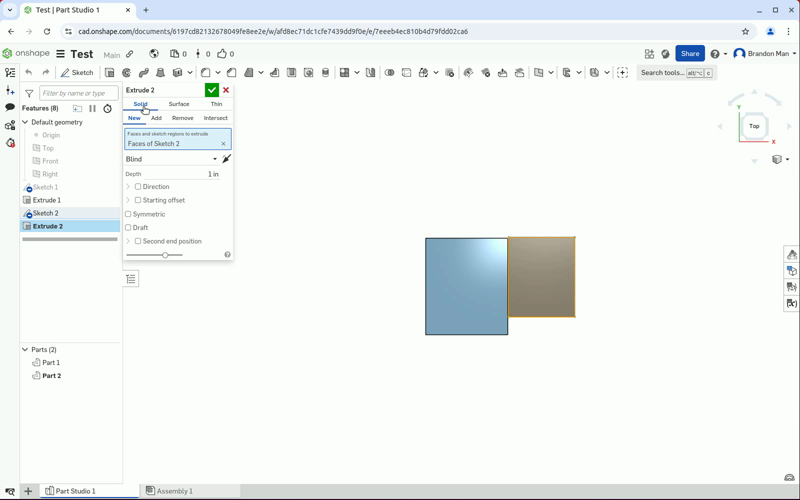
click(143, 106)
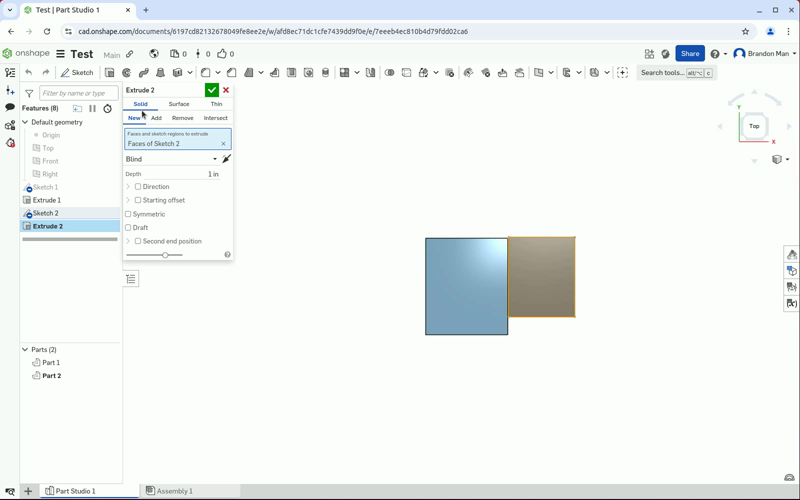
mouse_move(137, 120)
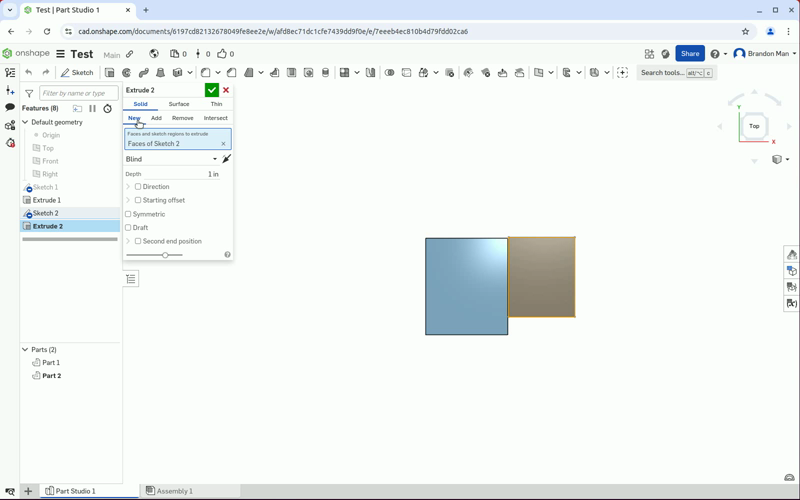
click(137, 120)
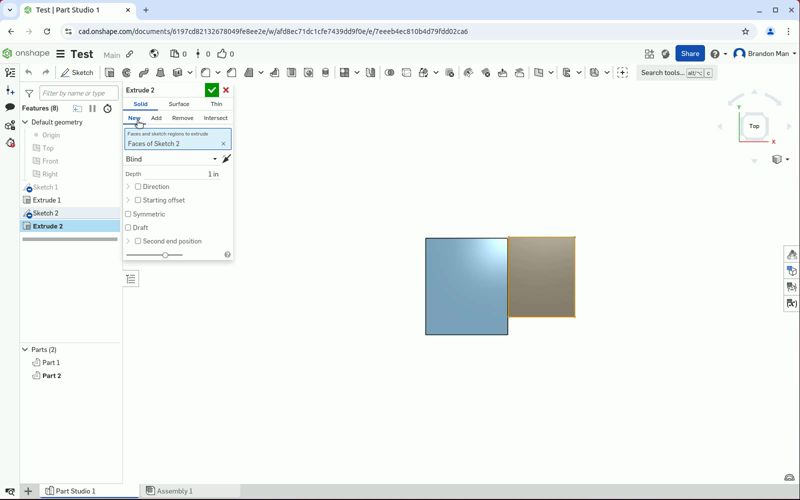
key(tab, 4)
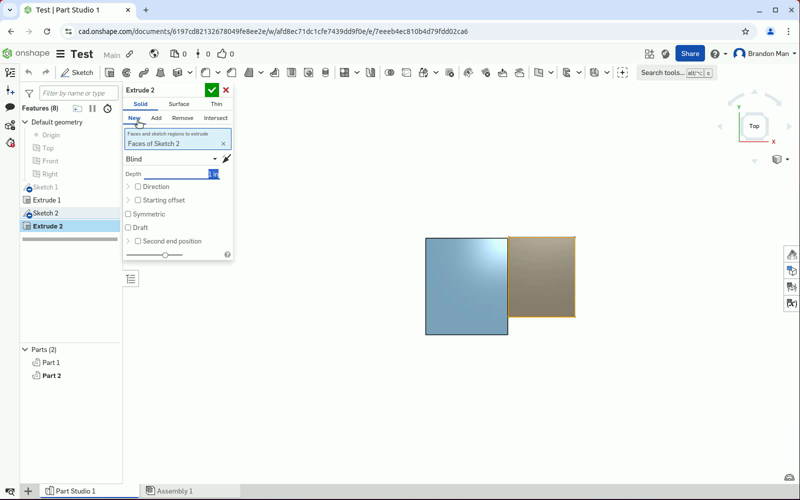
text(12.276)
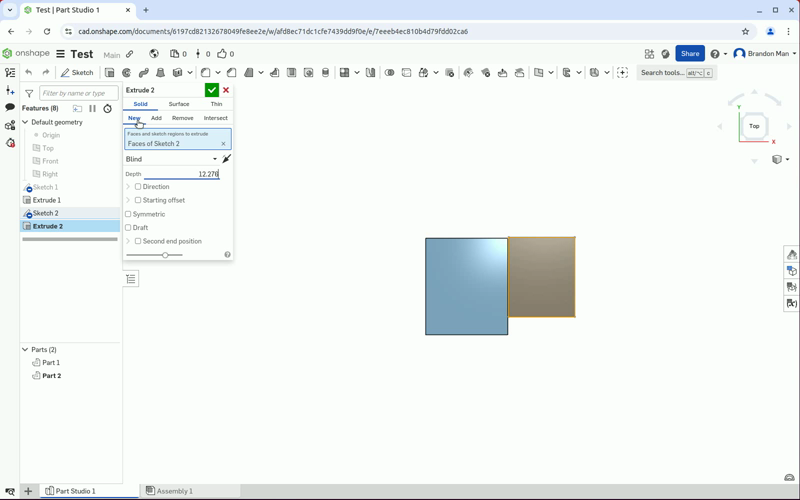
key(enter)
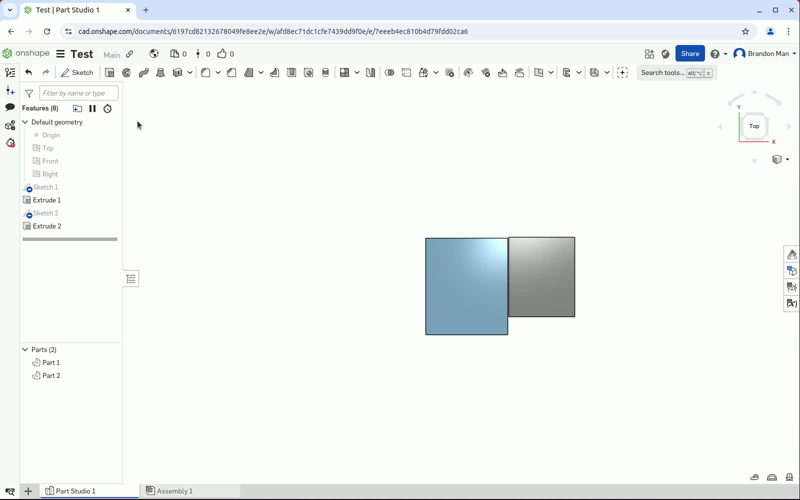
key(shift+h)
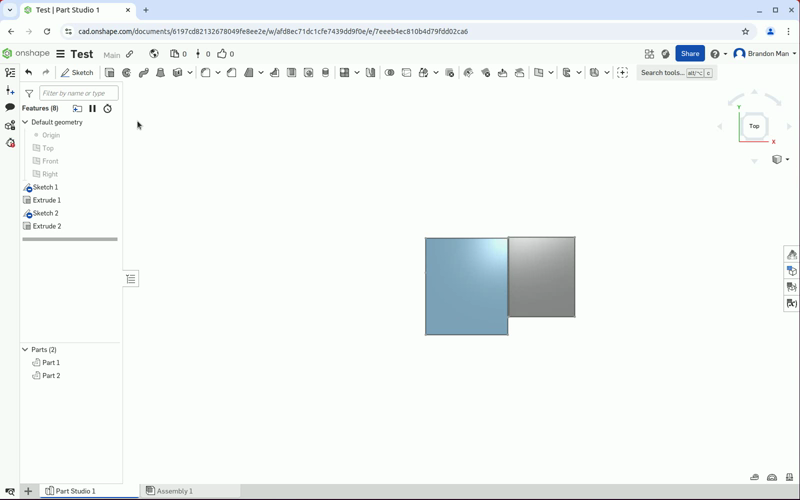
key(shift+h)
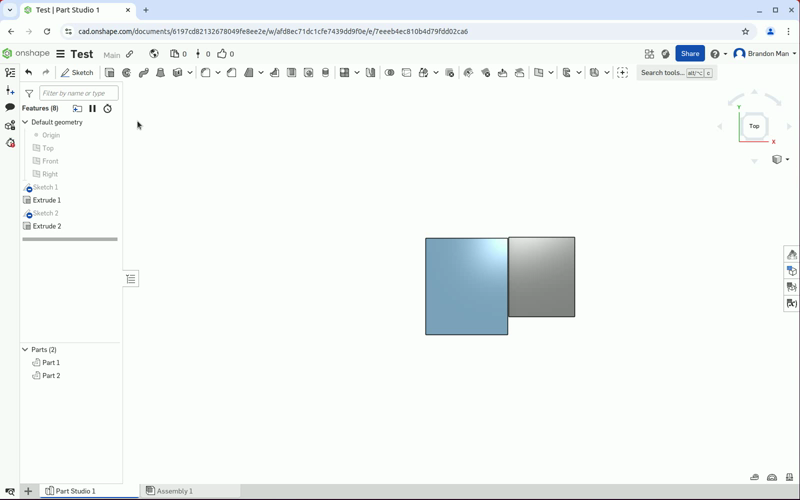
mouse_move(73, 189)
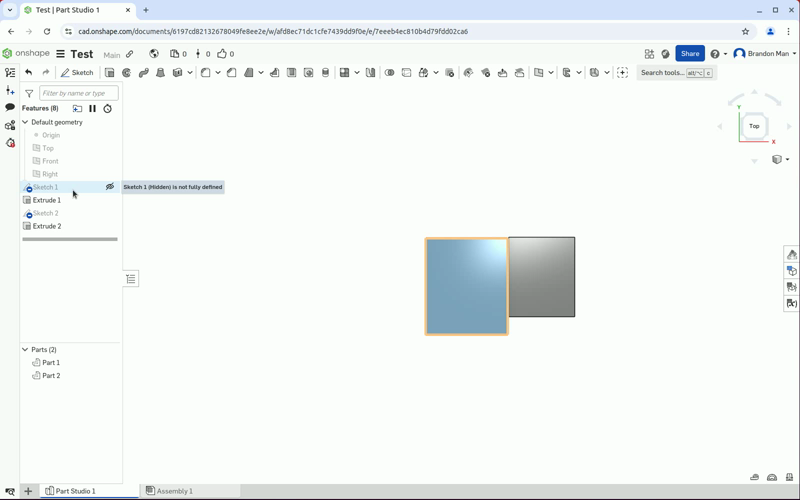
click(73, 189)
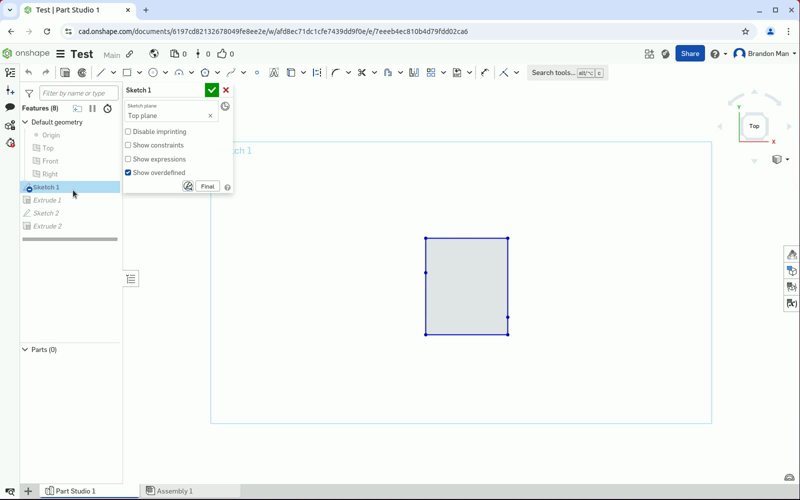
mouse_move(229, 92)
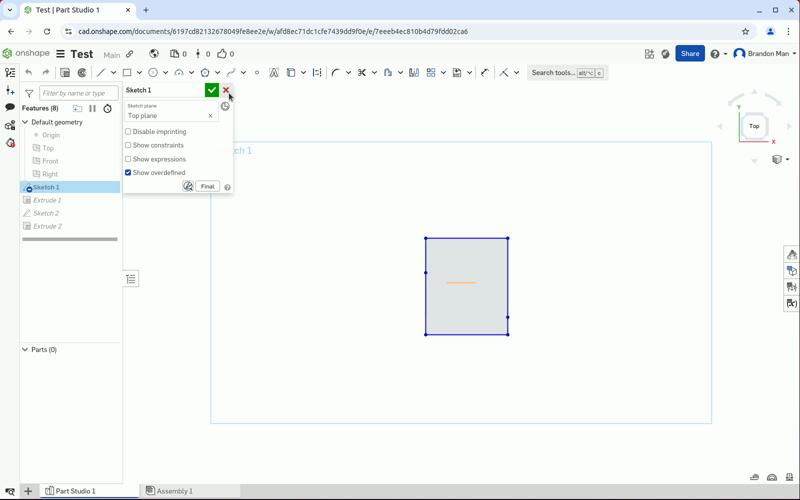
click(229, 92)
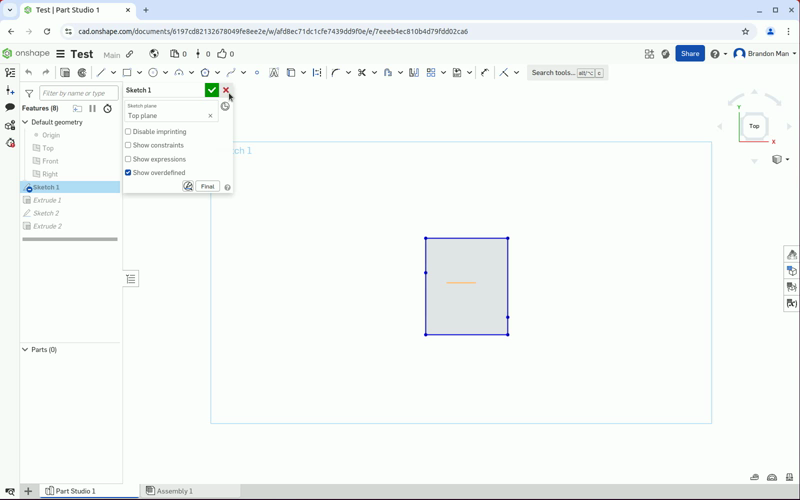
key(shift+s)
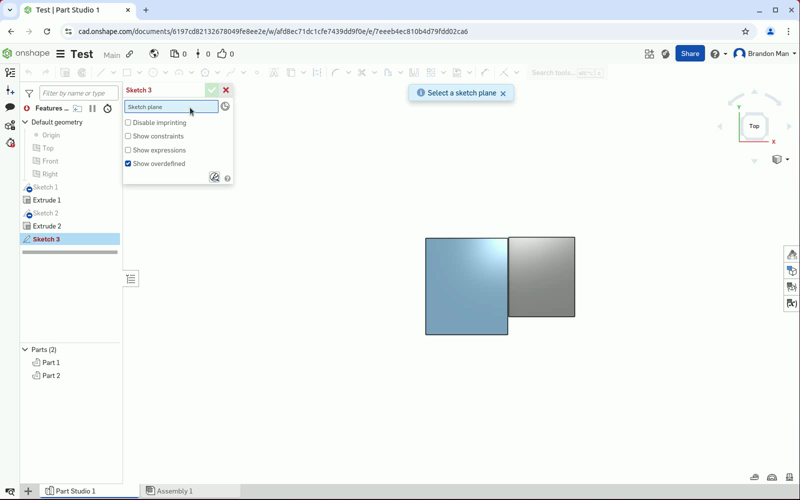
mouse_move(73, 150)
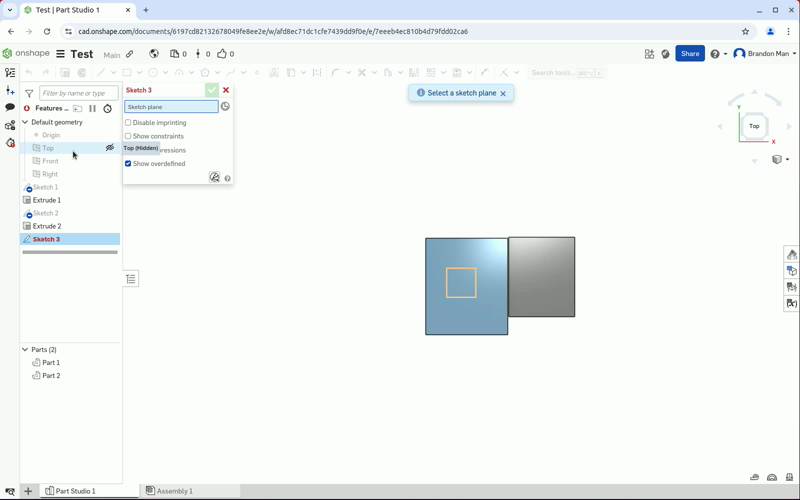
click(73, 150)
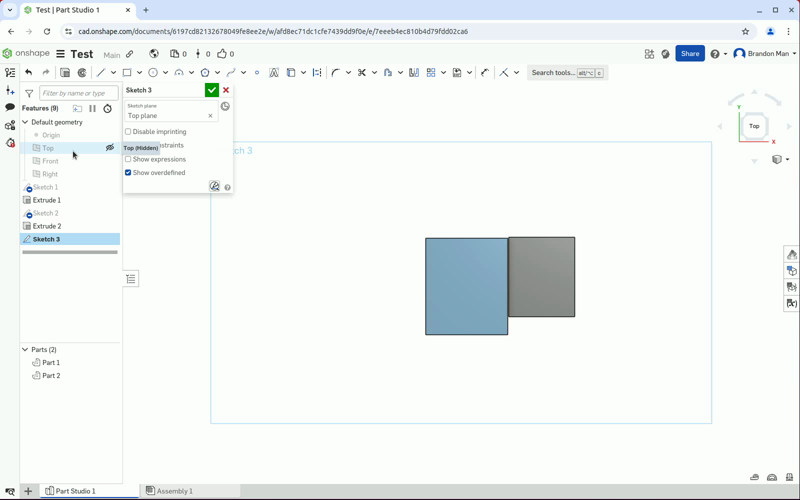
mouse_move(73, 352)
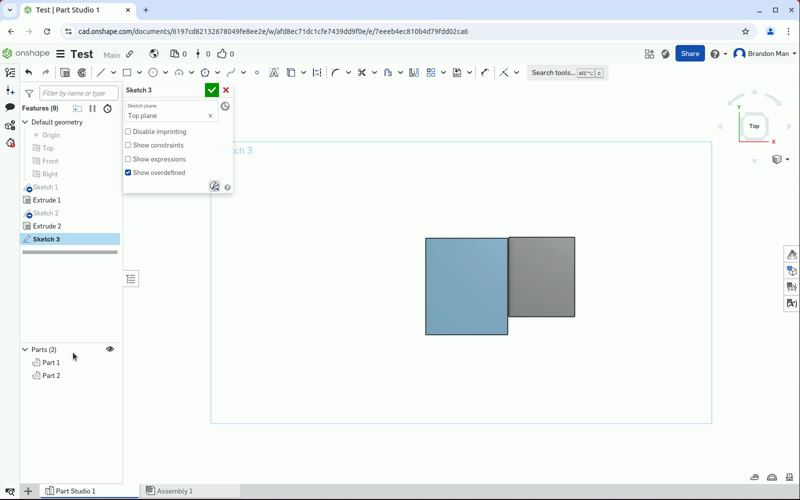
key(y)
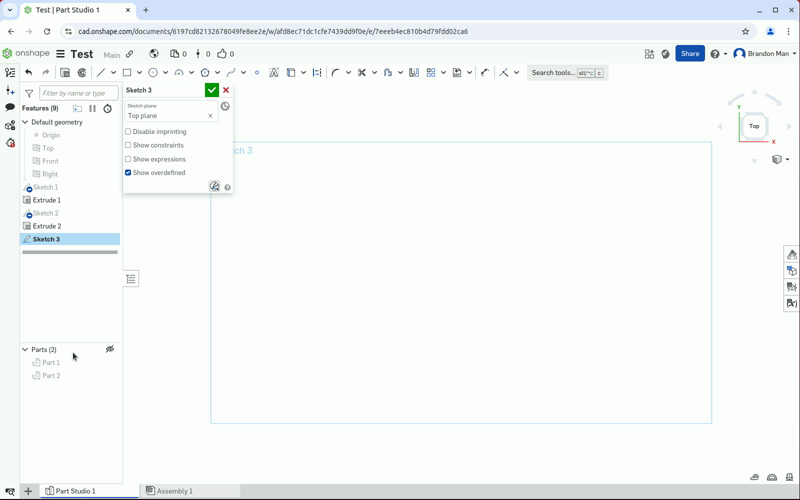
key(l)
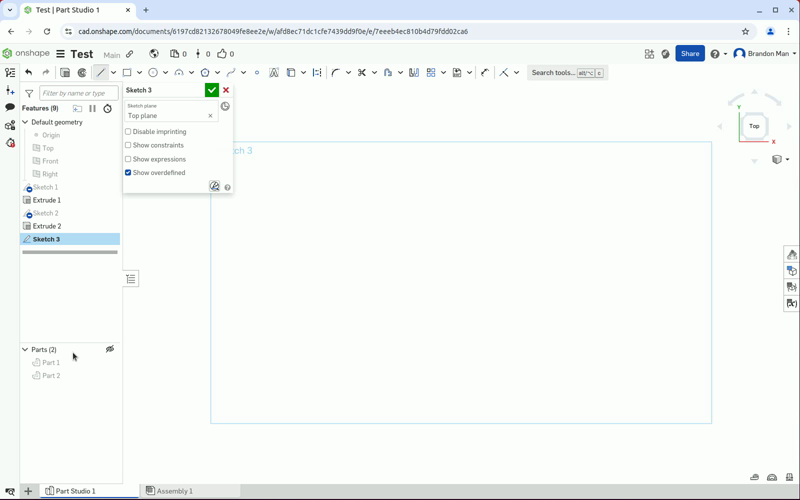
key_down(shift)
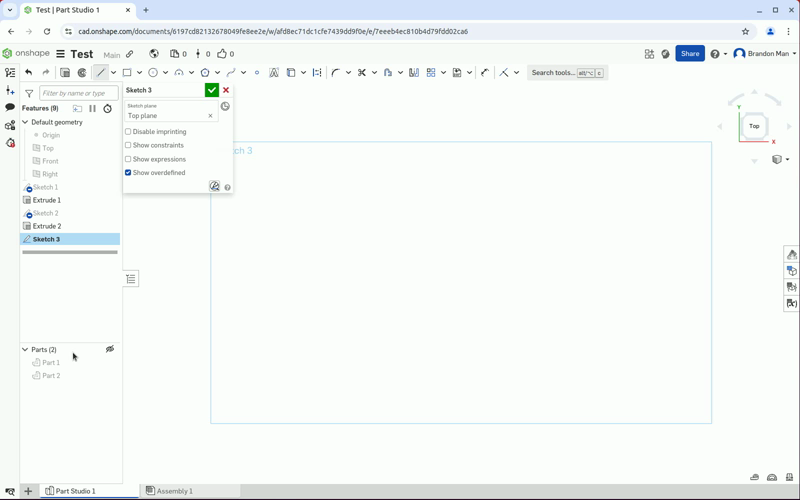
mouse_move(389, 273)
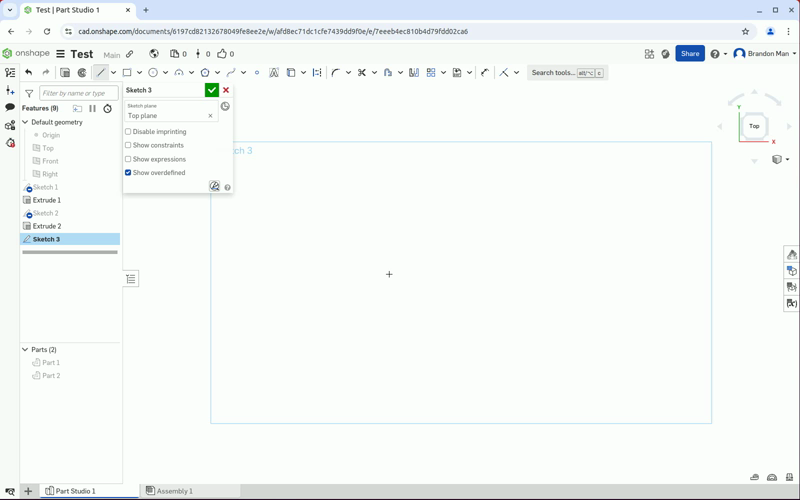
click(389, 273)
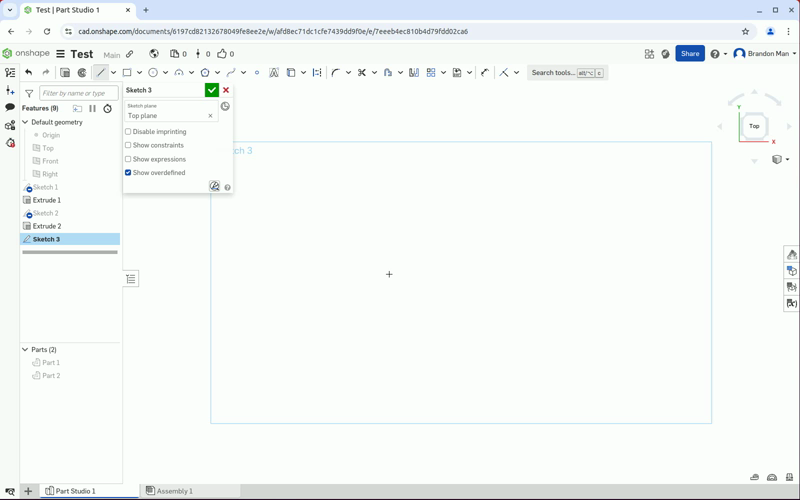
key_up(shift)
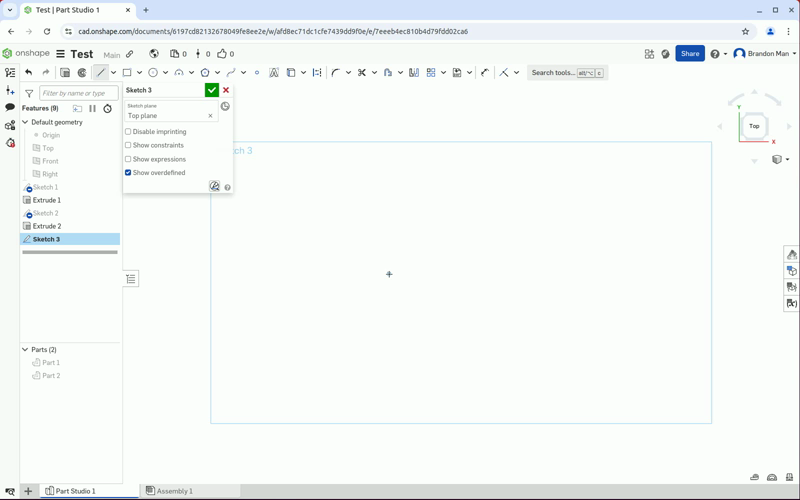
key_down(shift)
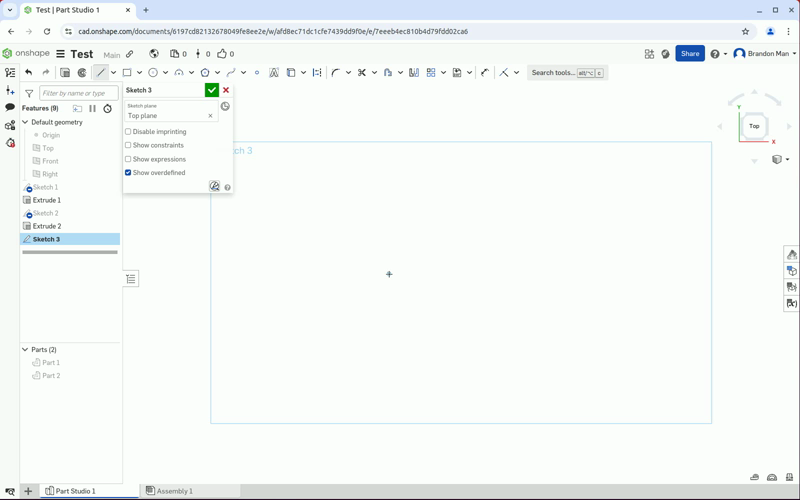
mouse_move(419, 273)
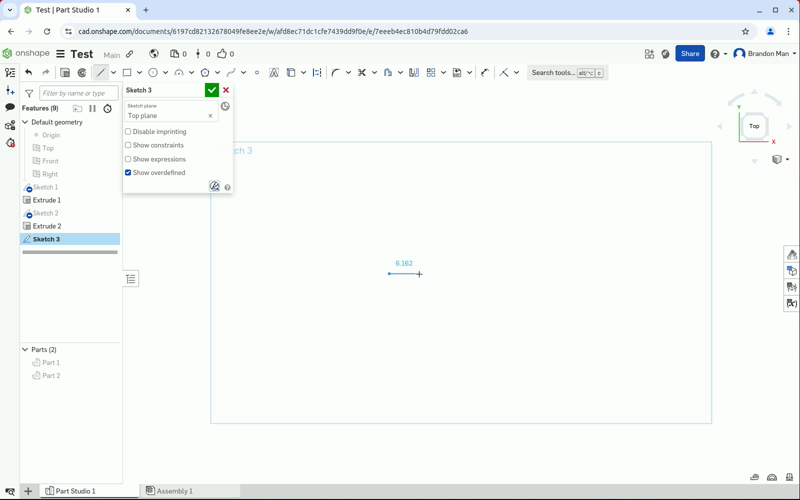
mouse_move(427, 273)
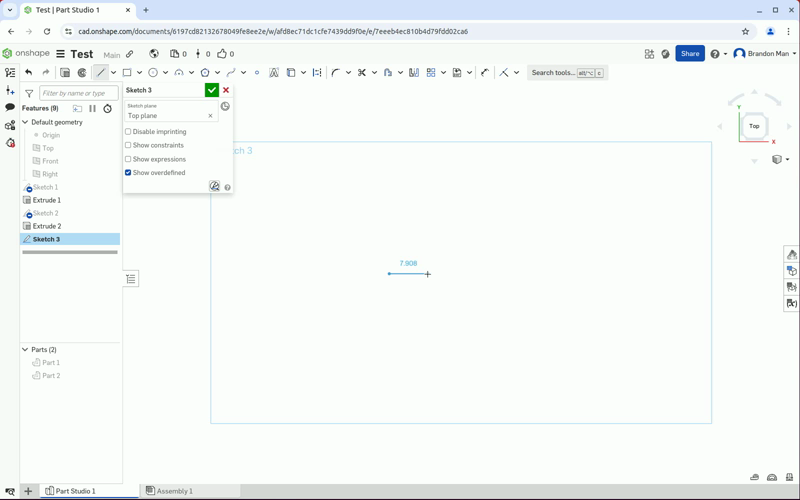
click(427, 273)
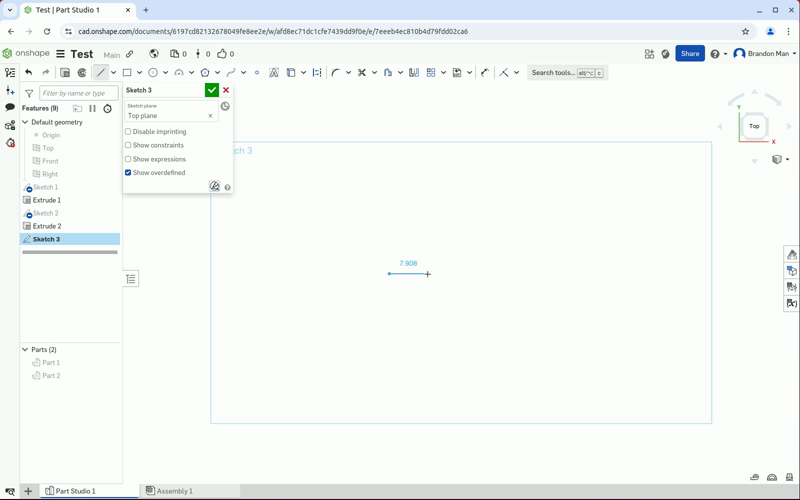
key_up(shift)
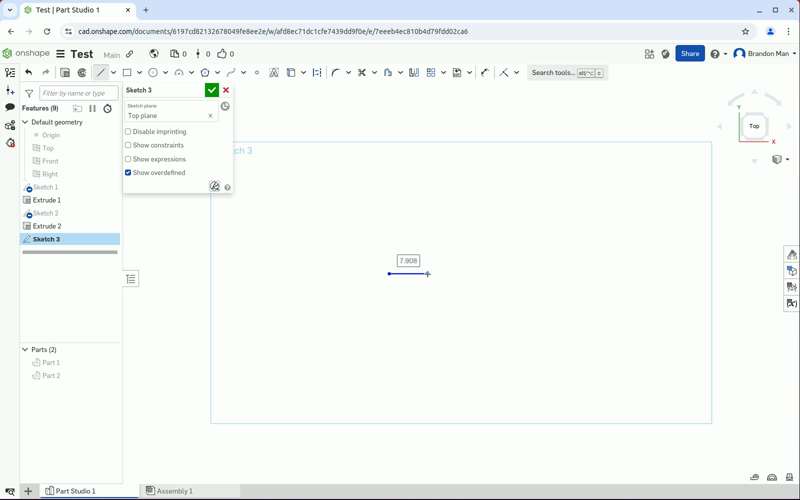
key_down(shift)
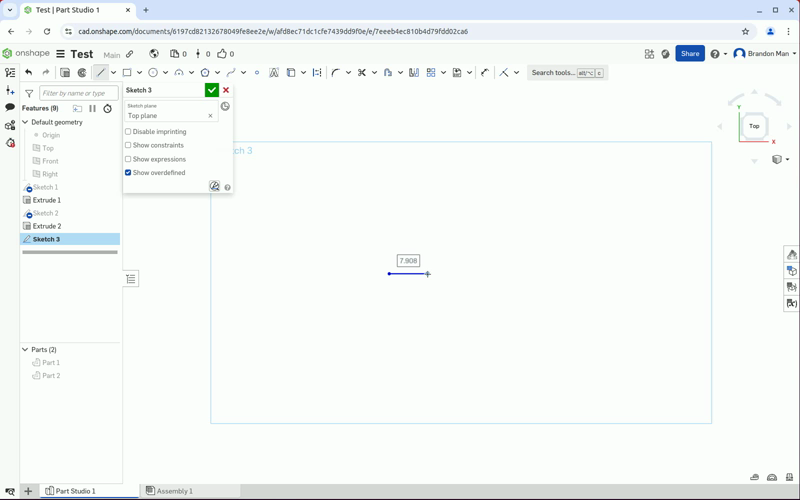
mouse_move(457, 273)
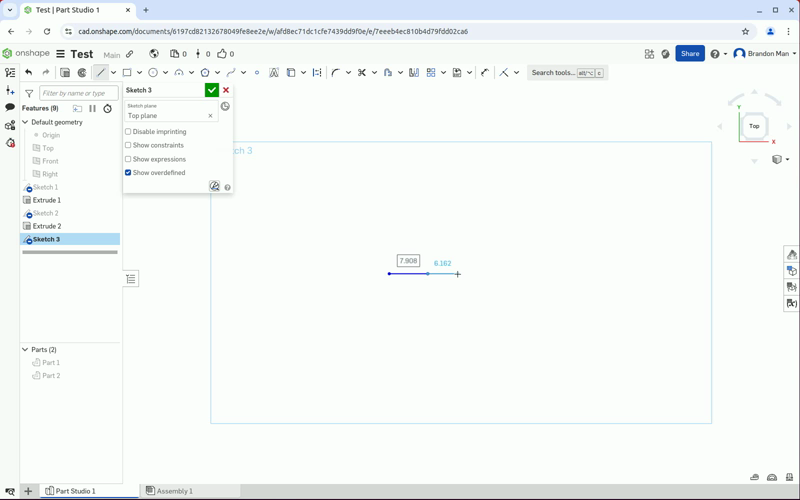
mouse_move(427, 237)
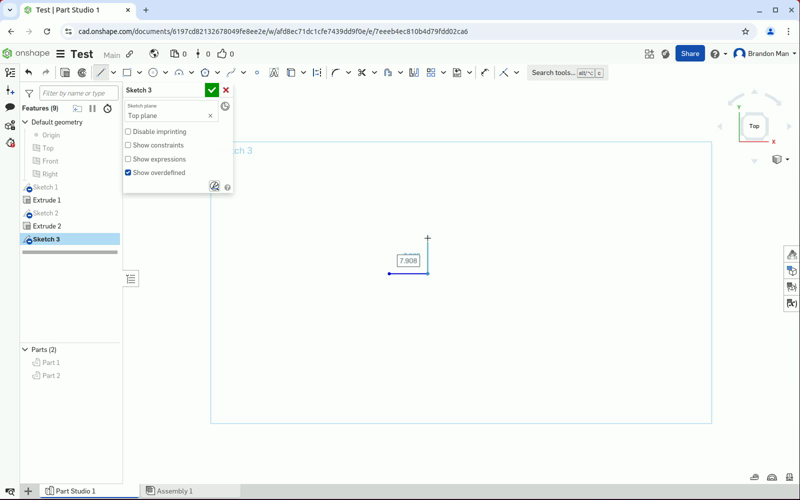
click(427, 237)
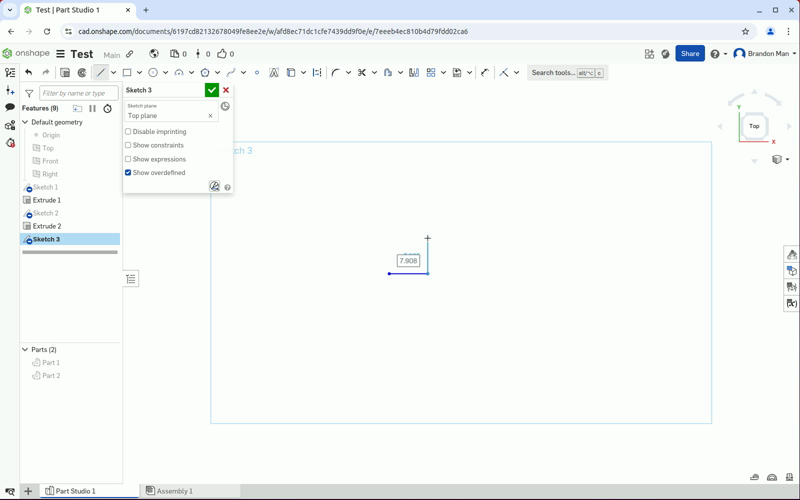
key_up(shift)
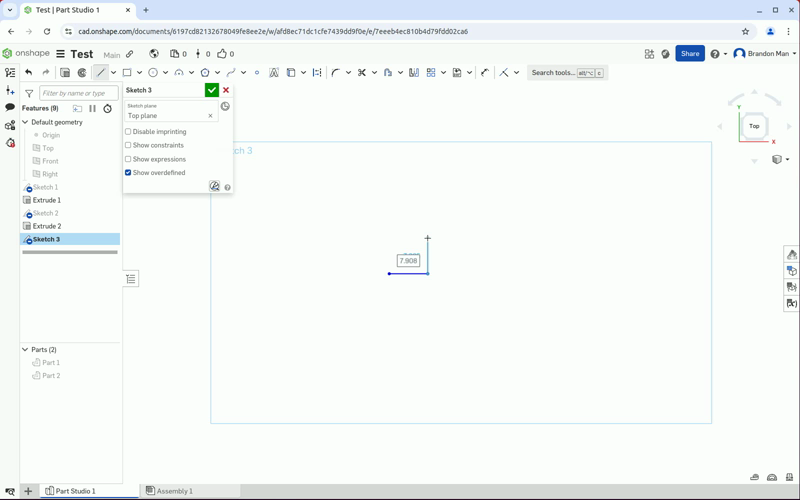
key_down(shift)
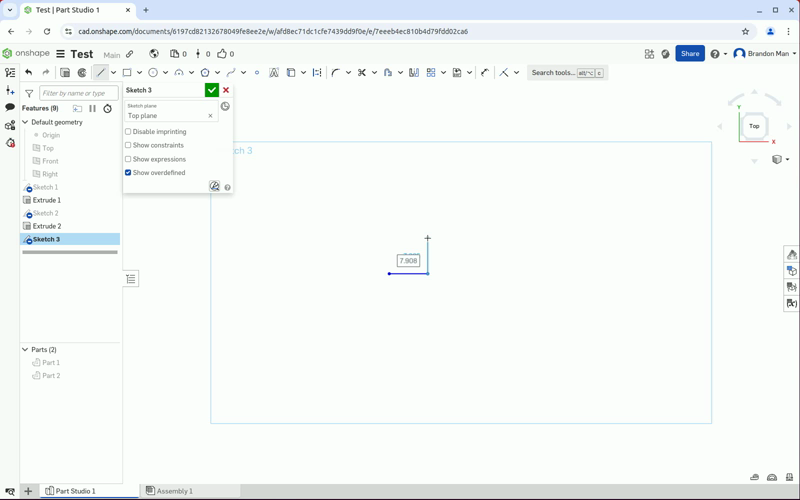
mouse_move(457, 237)
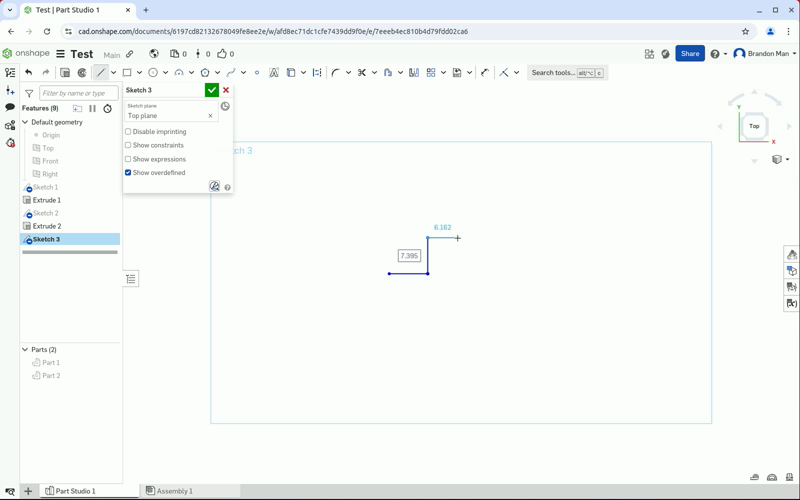
mouse_move(389, 237)
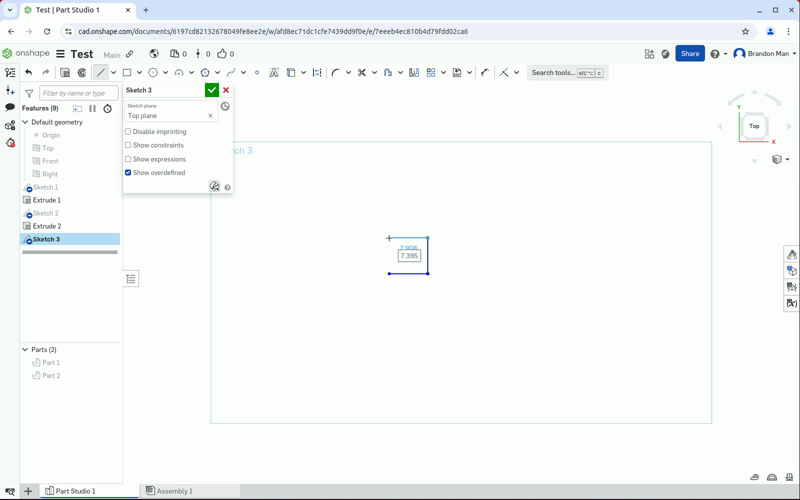
click(389, 237)
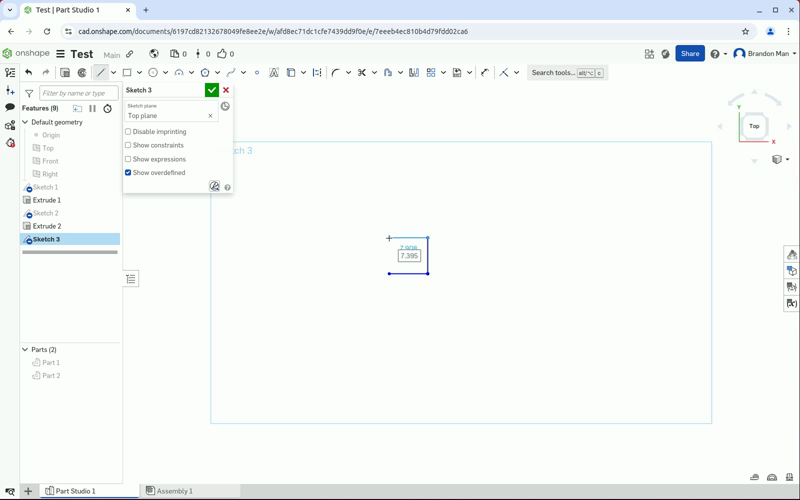
key_up(shift)
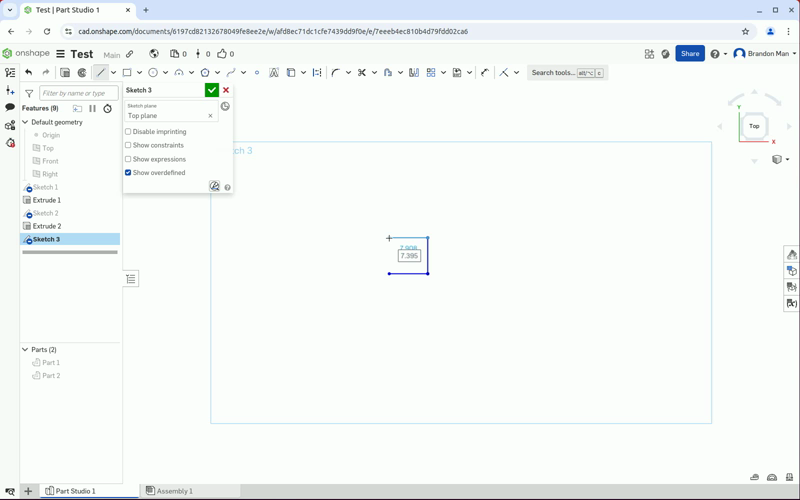
mouse_move(419, 237)
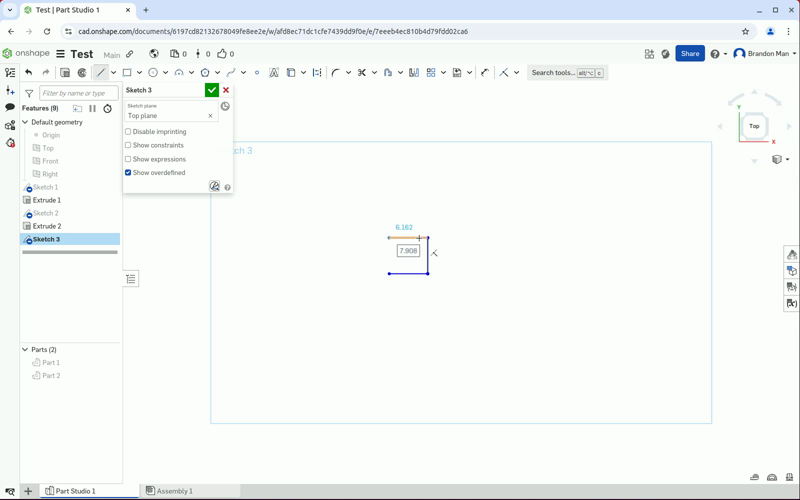
key_down(shift)
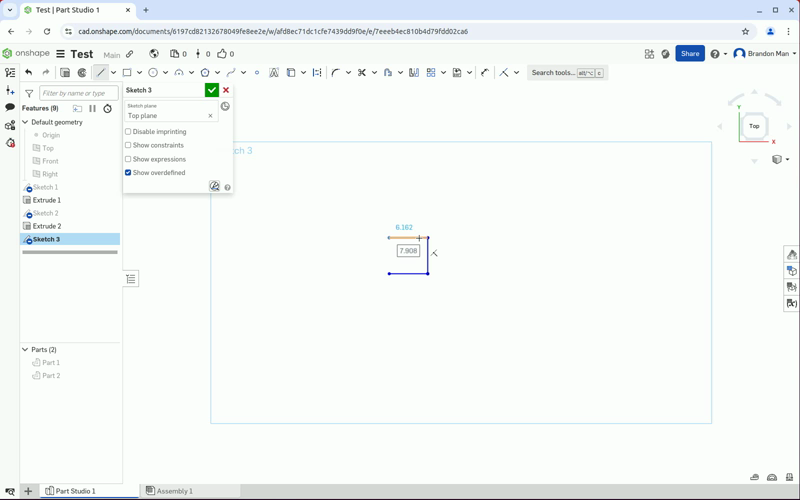
mouse_move(389, 273)
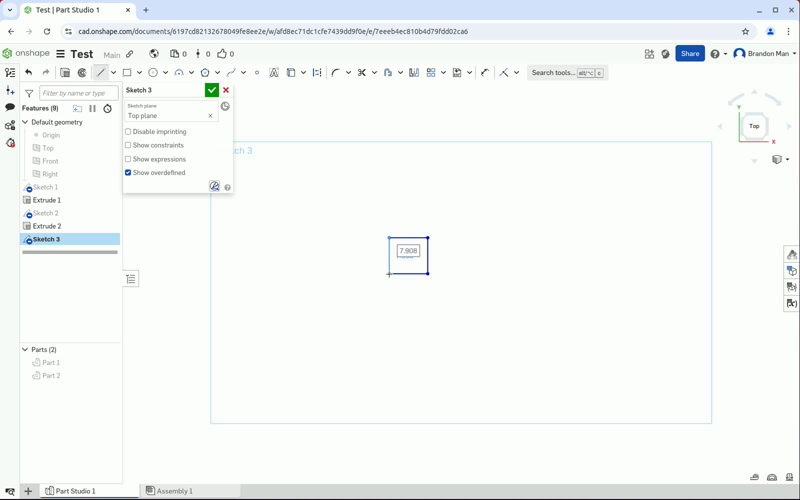
key_up(shift)
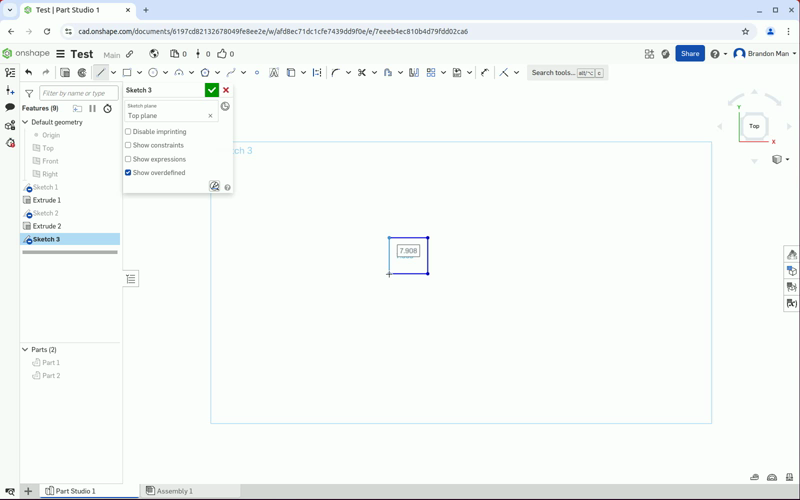
click(389, 273)
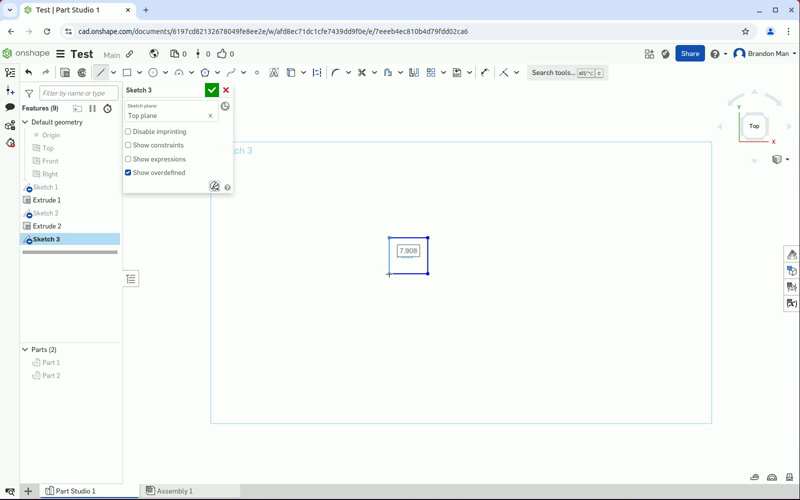
key(esc)
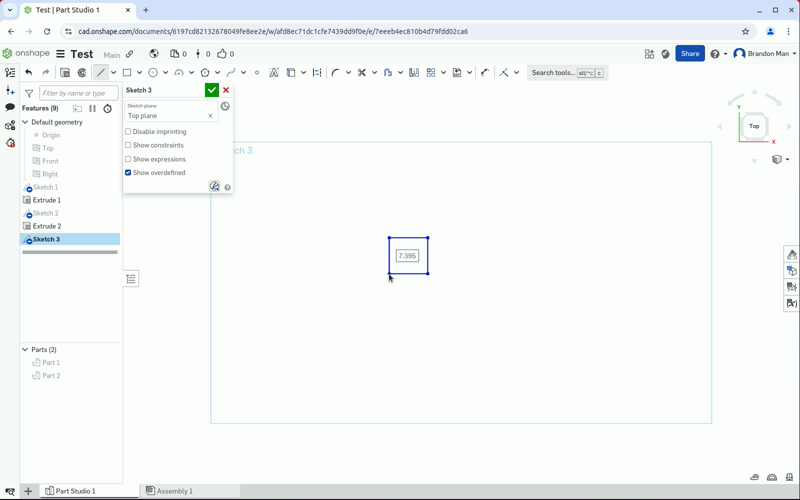
mouse_move(394, 257)
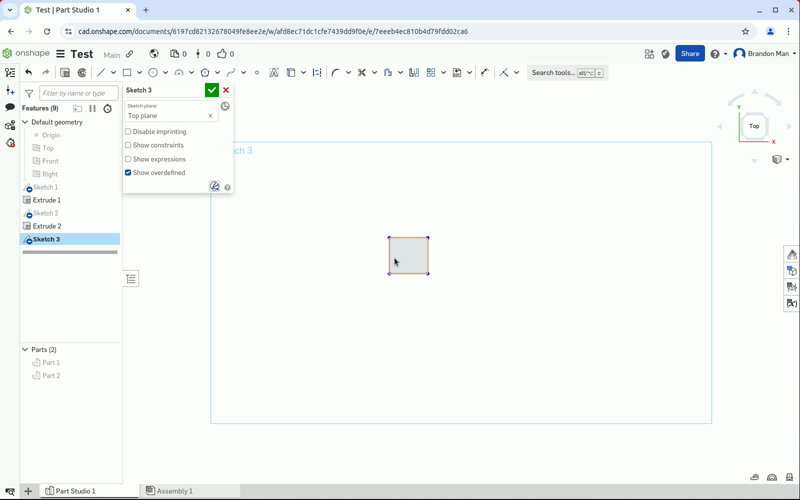
scroll(6)
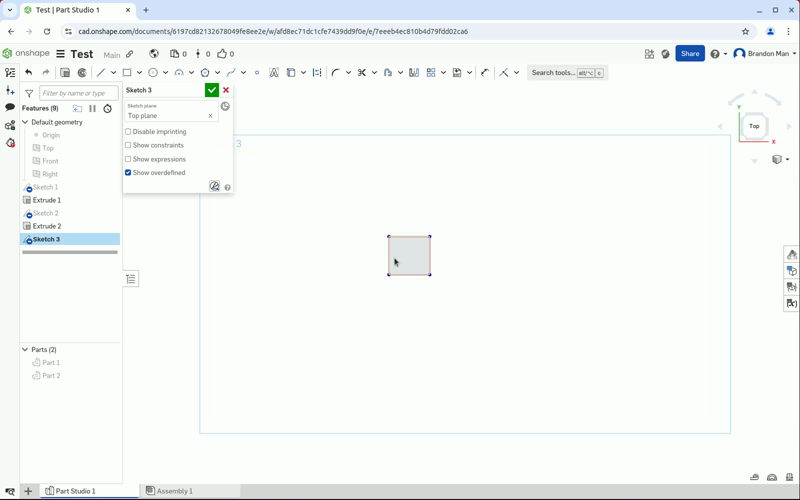
scroll(6)
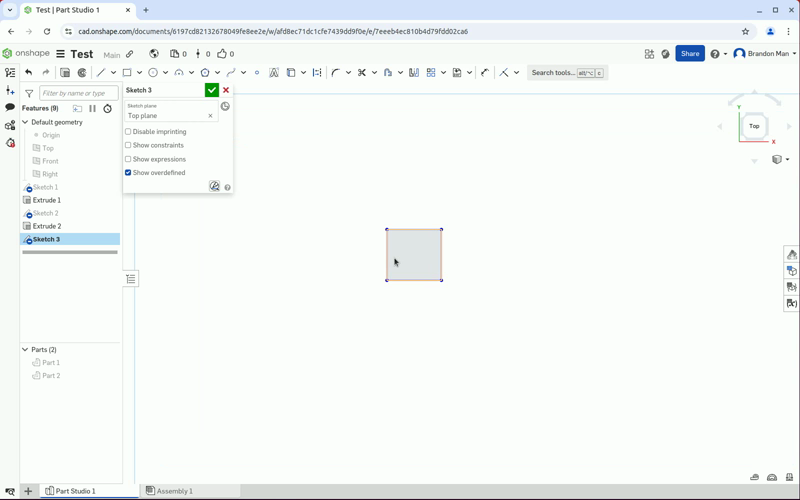
scroll(6)
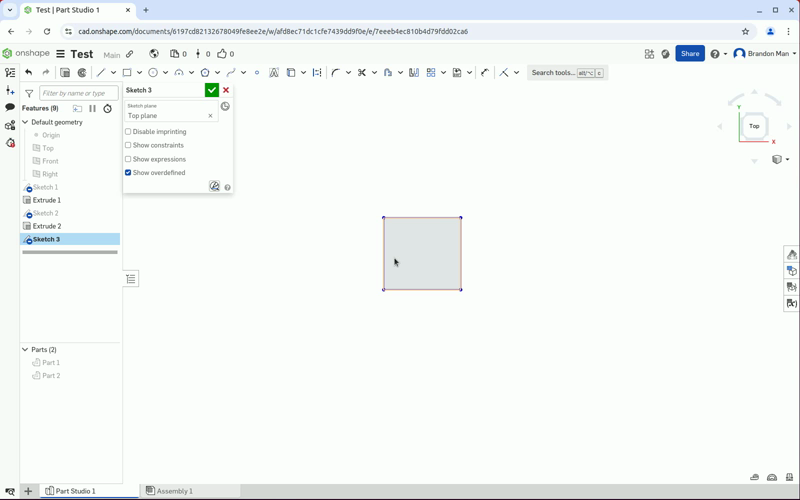
scroll(6)
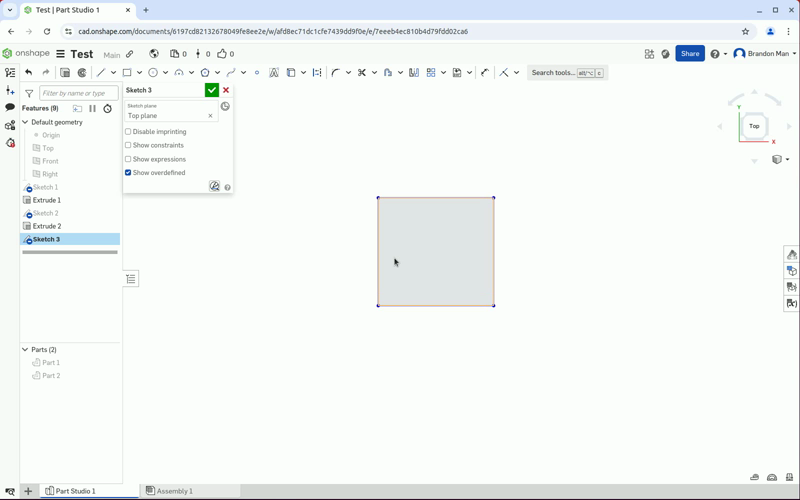
scroll(6)
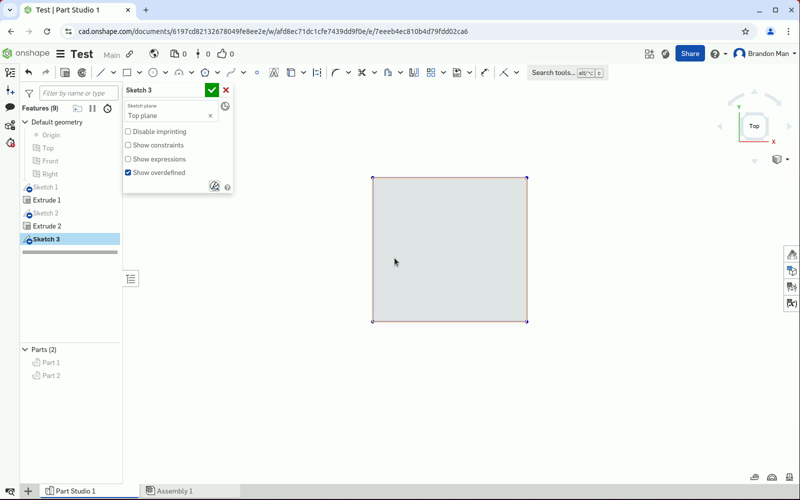
scroll(6)
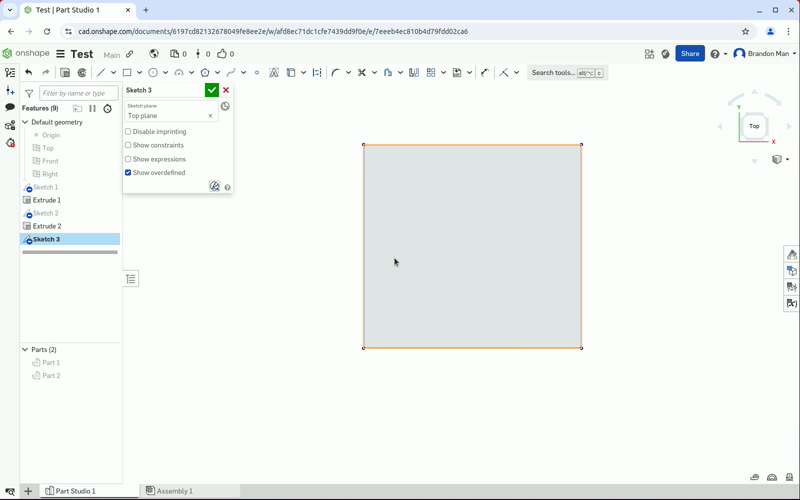
scroll(6)
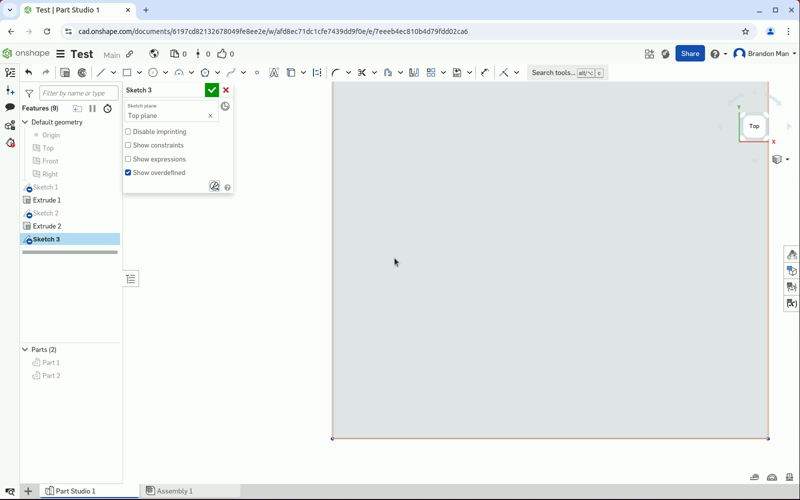
click(394, 257)
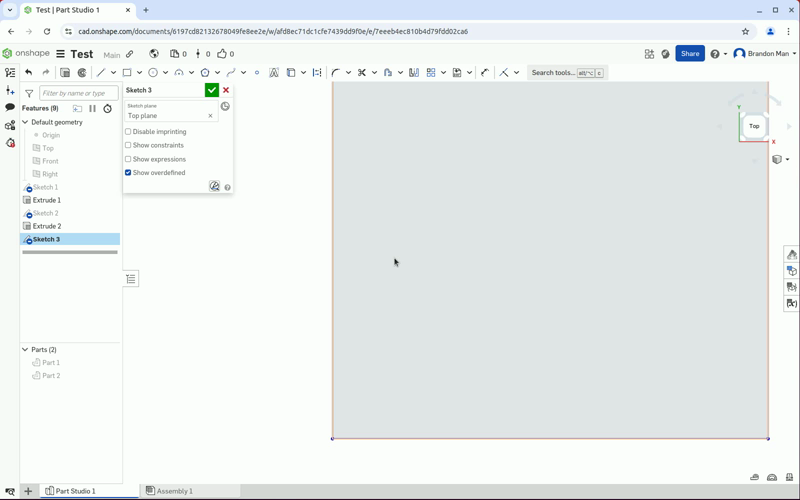
scroll(-6)
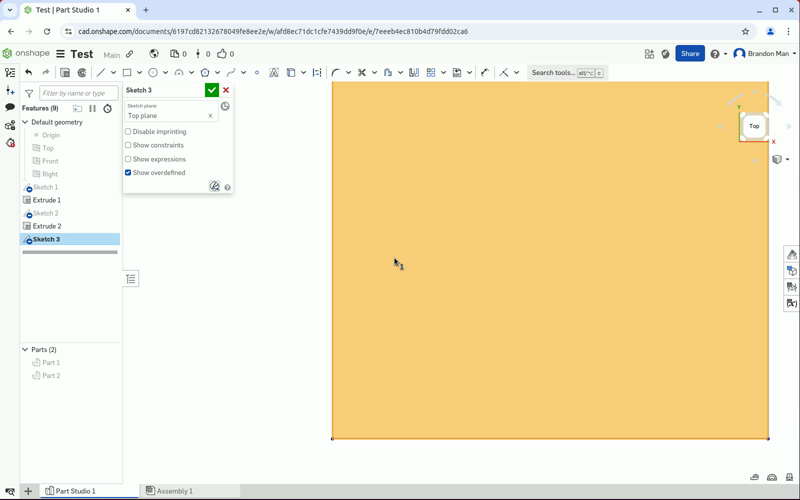
scroll(-6)
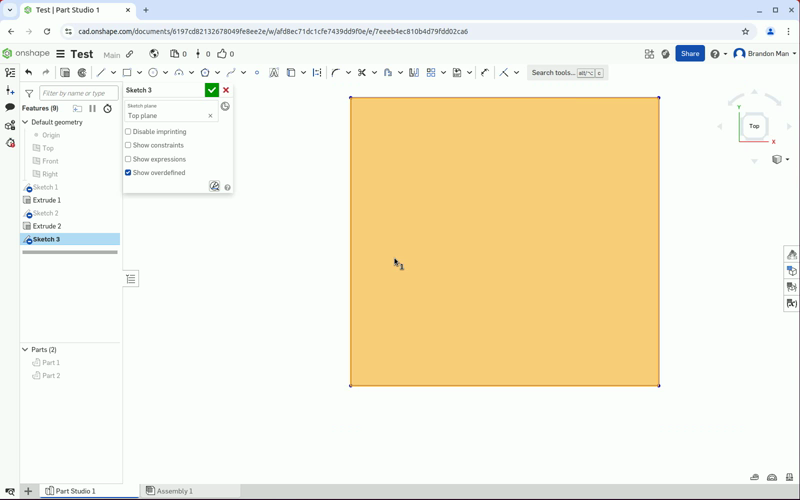
scroll(-6)
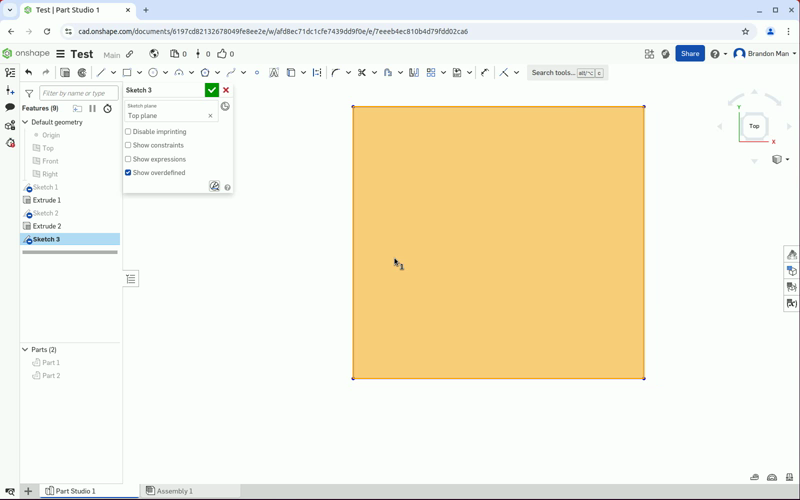
scroll(-6)
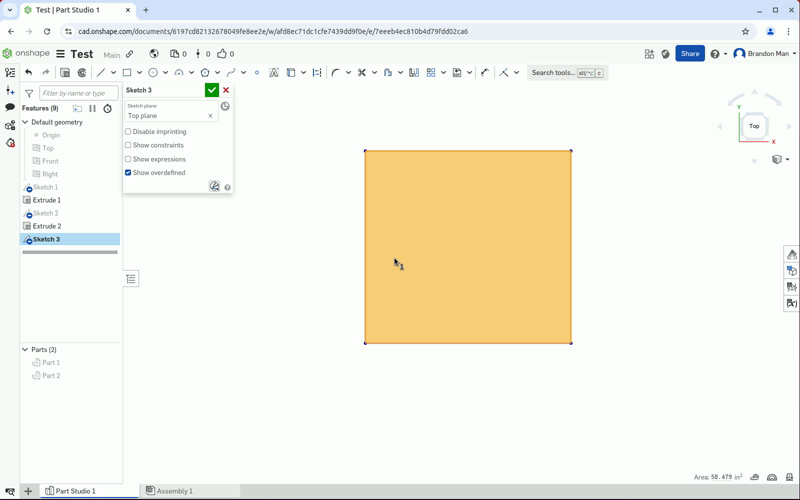
scroll(-6)
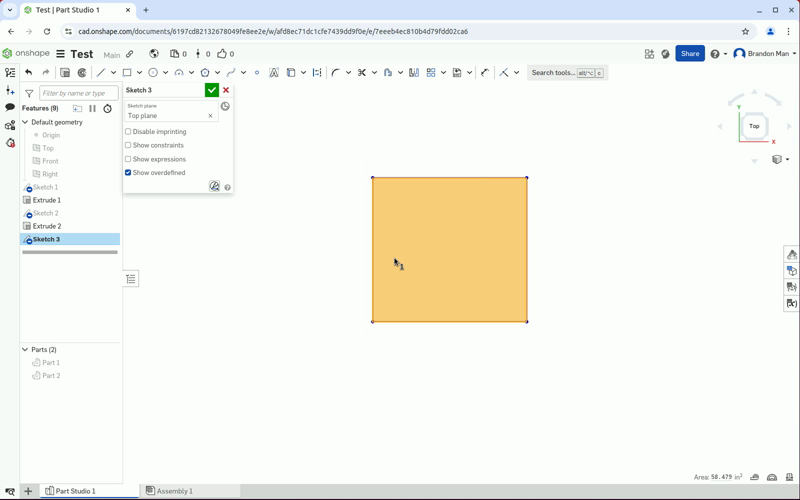
scroll(-6)
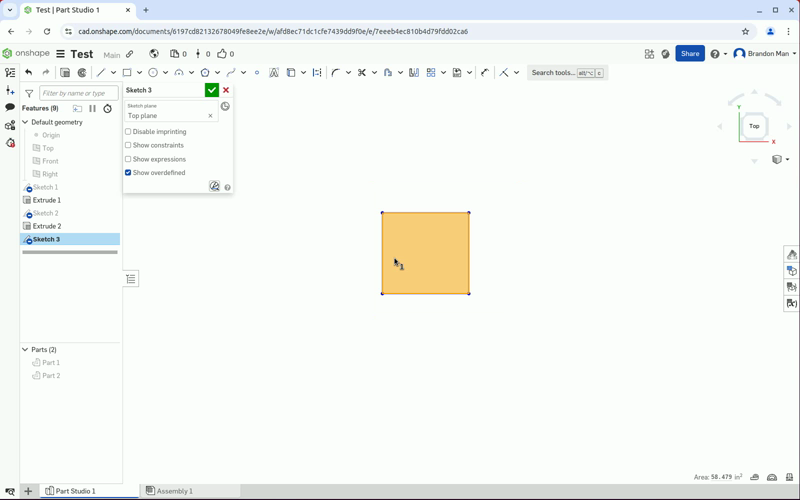
scroll(-6)
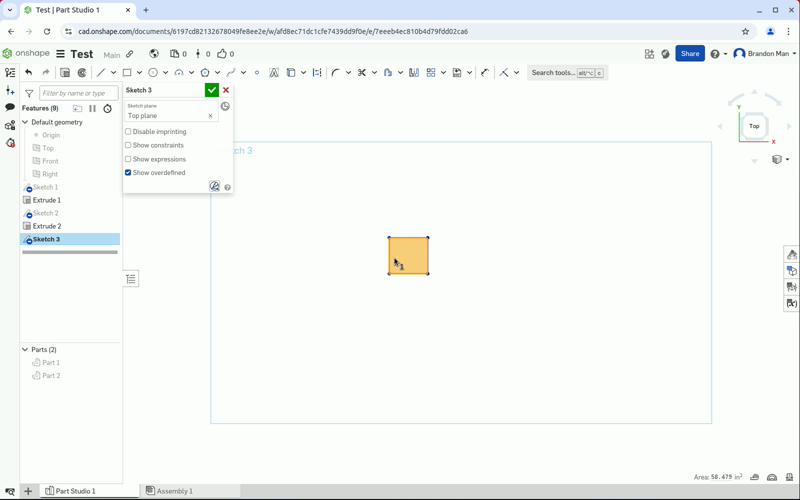
mouse_move(73, 352)
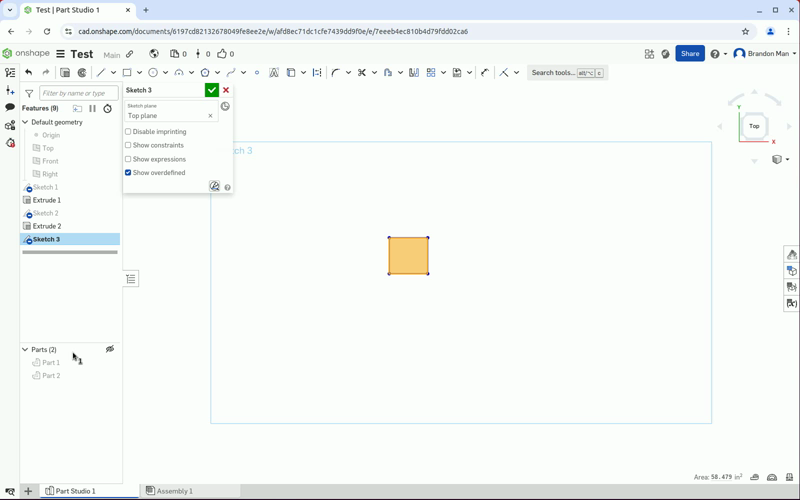
key(shift+y)
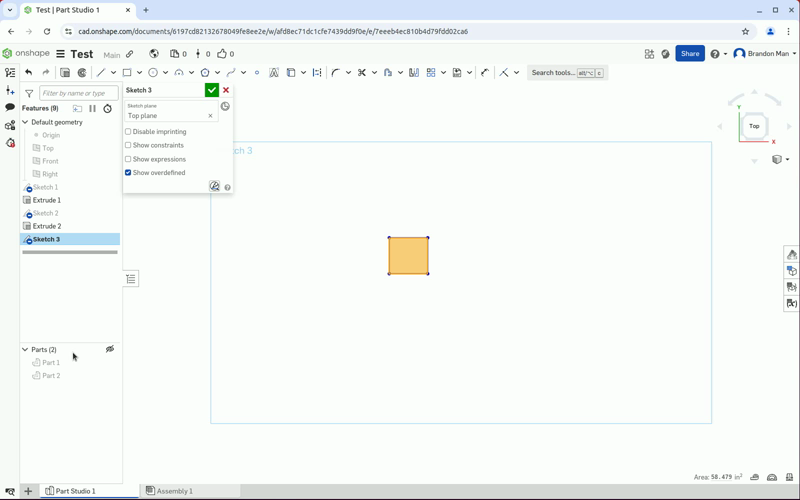
key(shift+e)
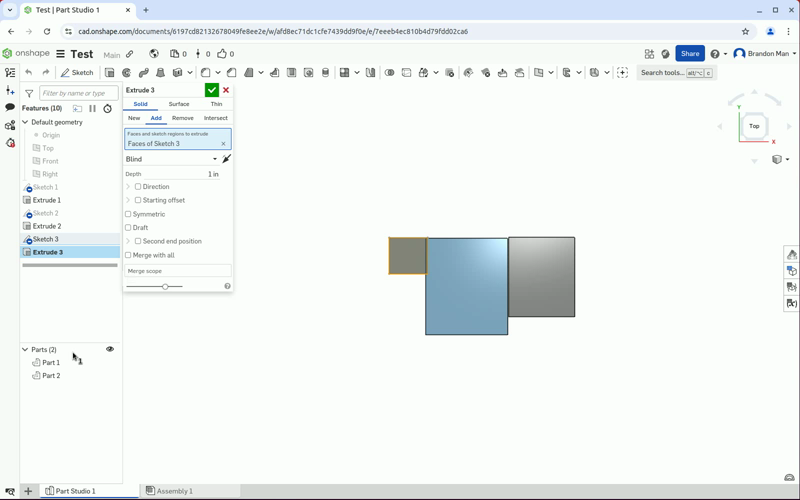
mouse_move(143, 106)
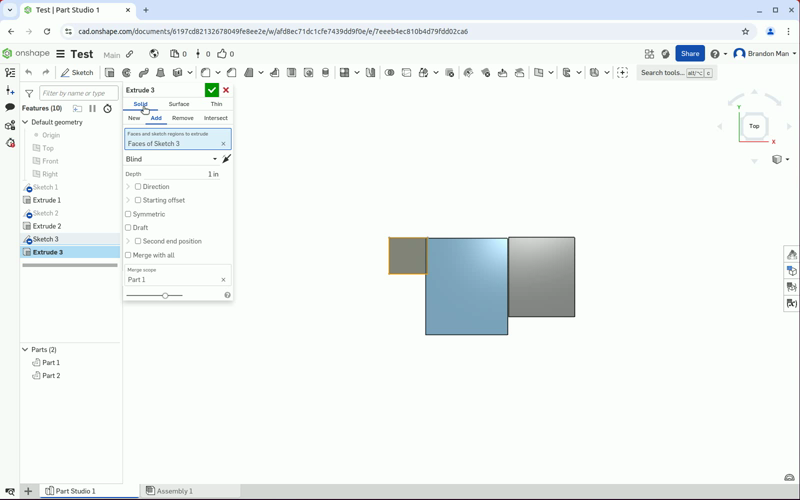
click(143, 106)
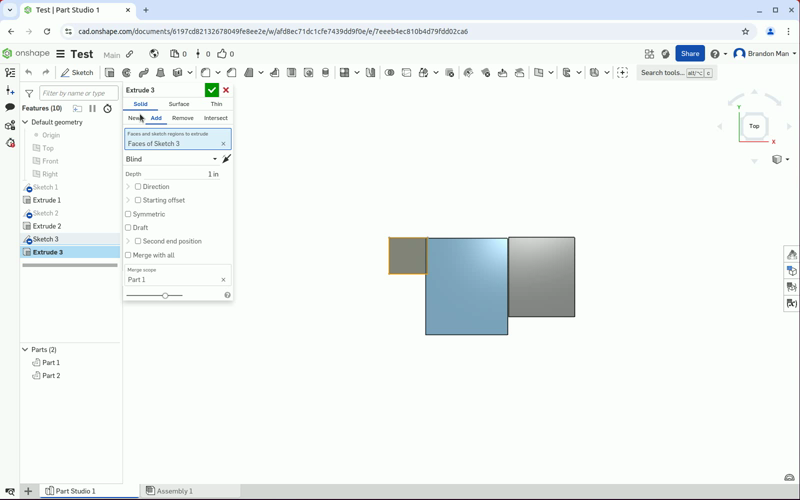
mouse_move(137, 120)
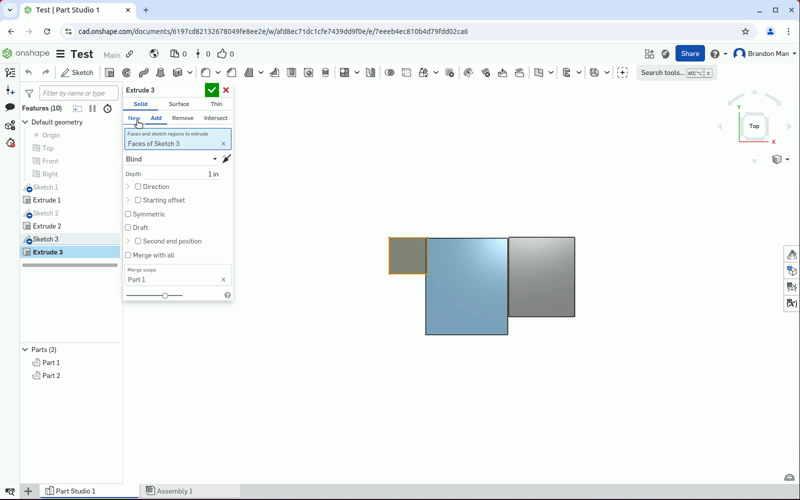
click(137, 120)
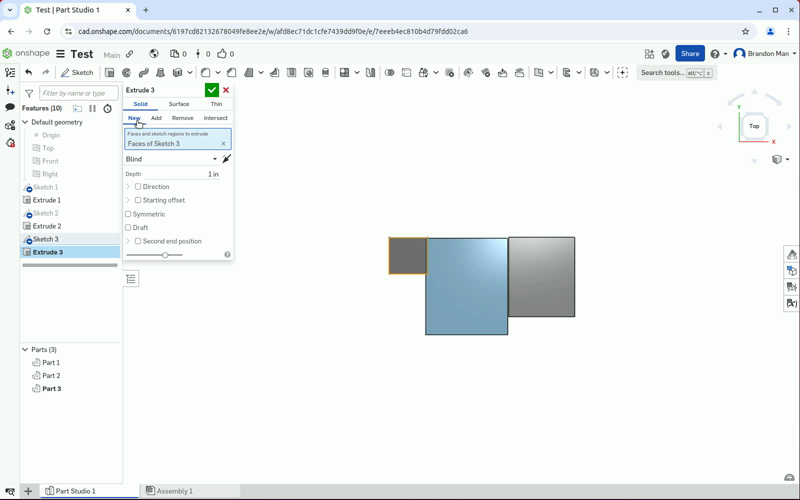
key(tab, 4)
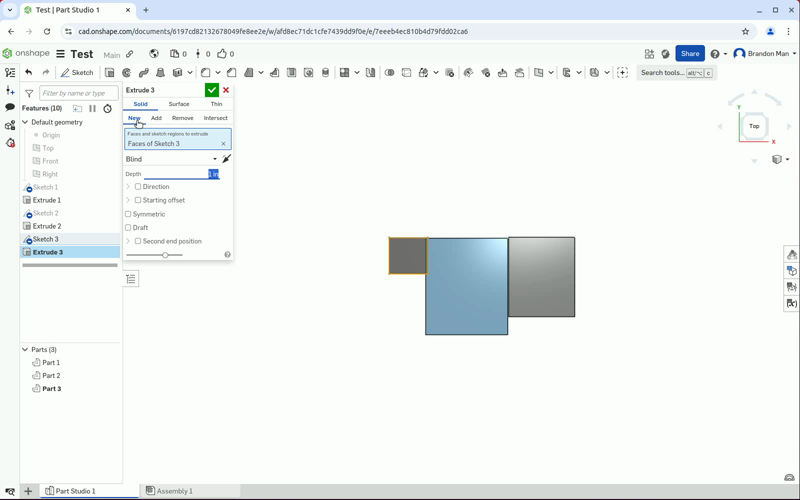
text(8.184)
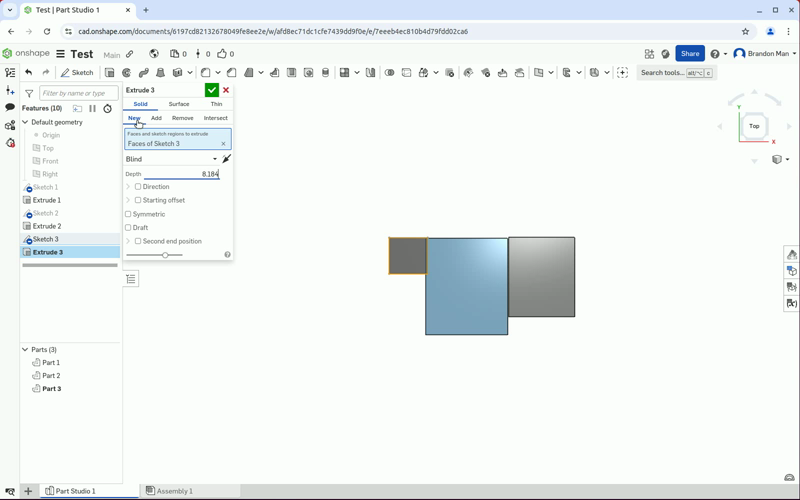
key(enter)
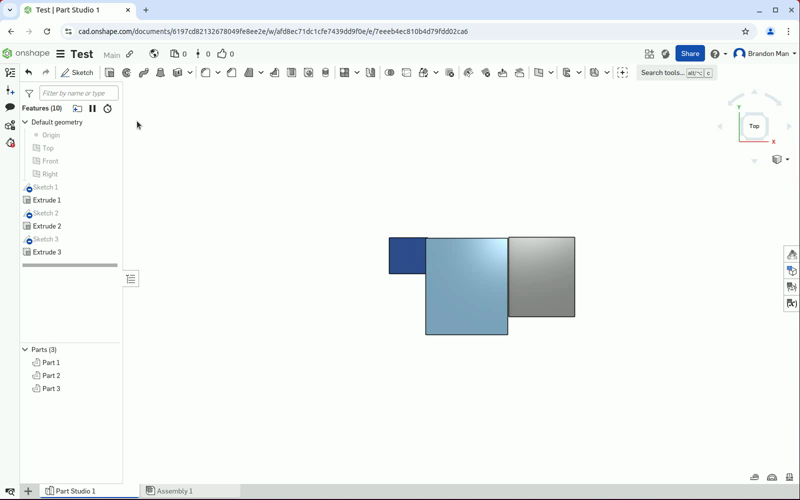
key(shift+h)
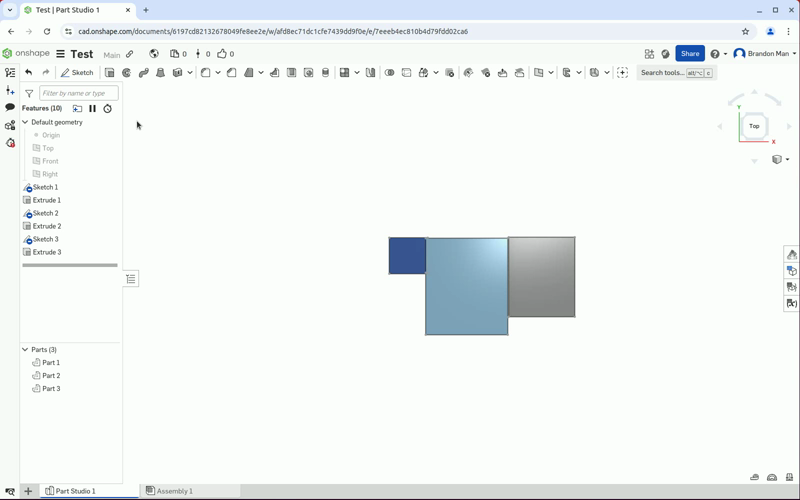
key(shift+h)
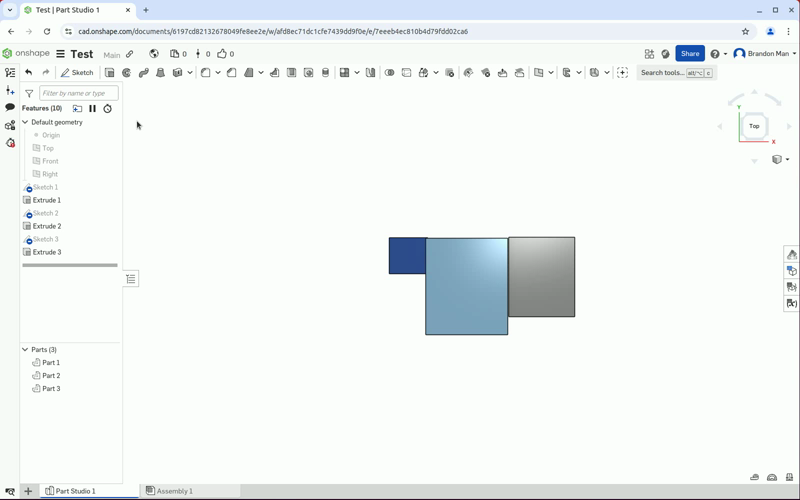
mouse_move(73, 189)
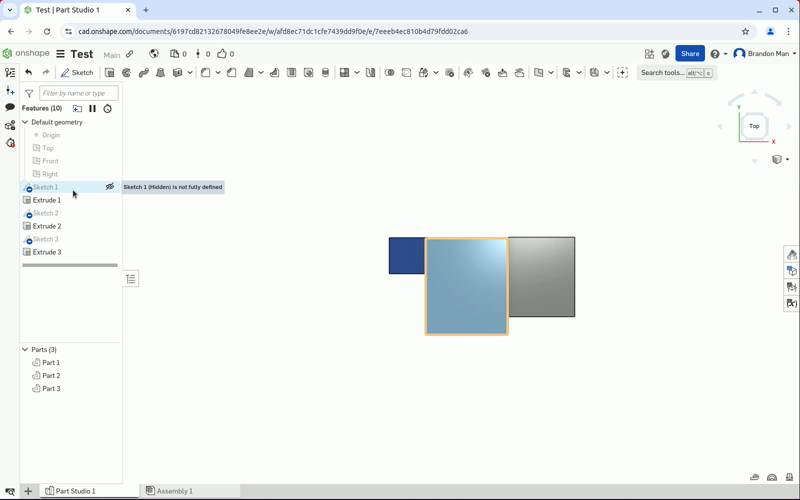
click(73, 189)
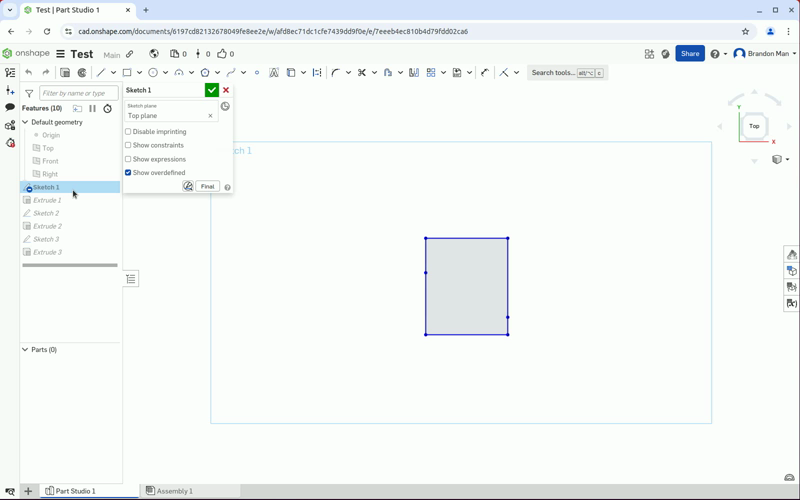
mouse_move(229, 92)
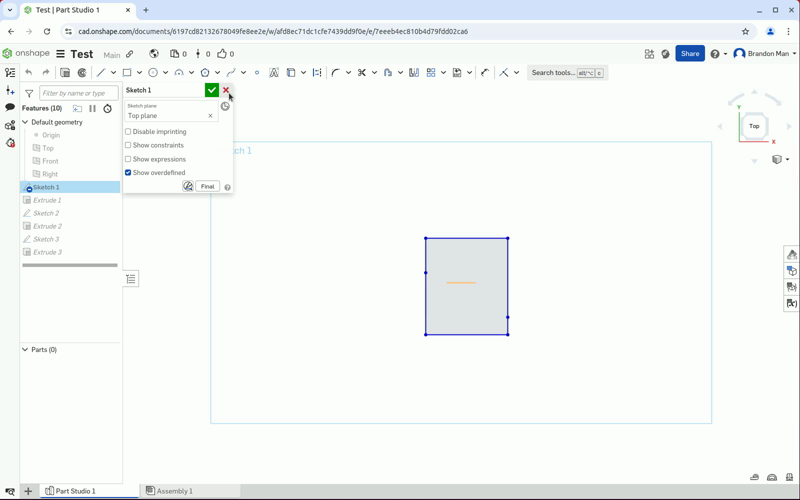
click(229, 92)
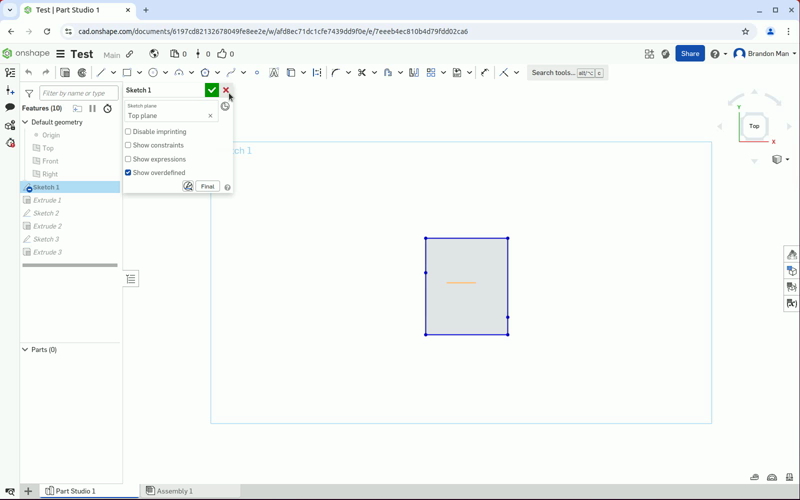
key(shift+s)
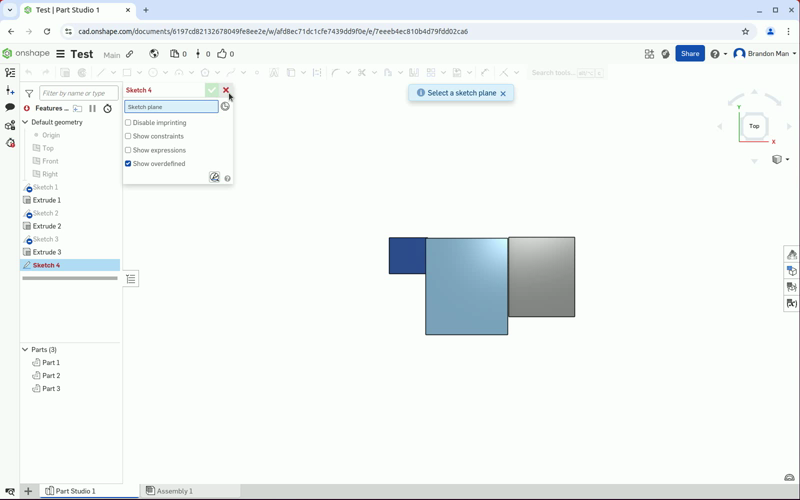
mouse_move(73, 150)
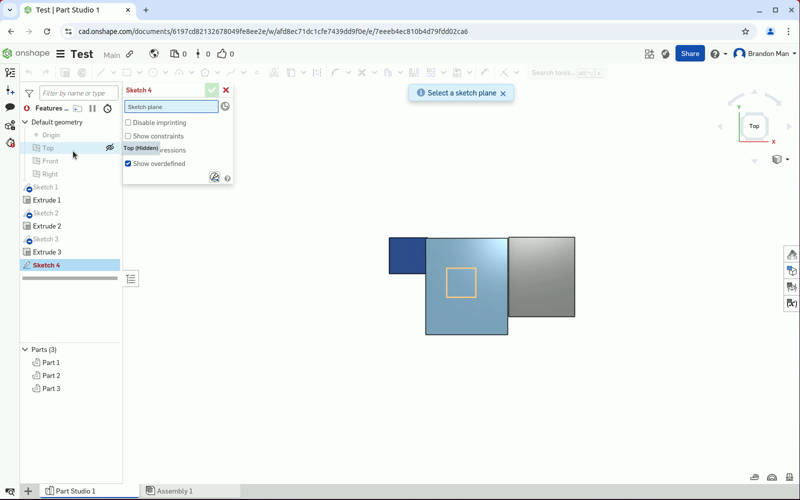
click(73, 150)
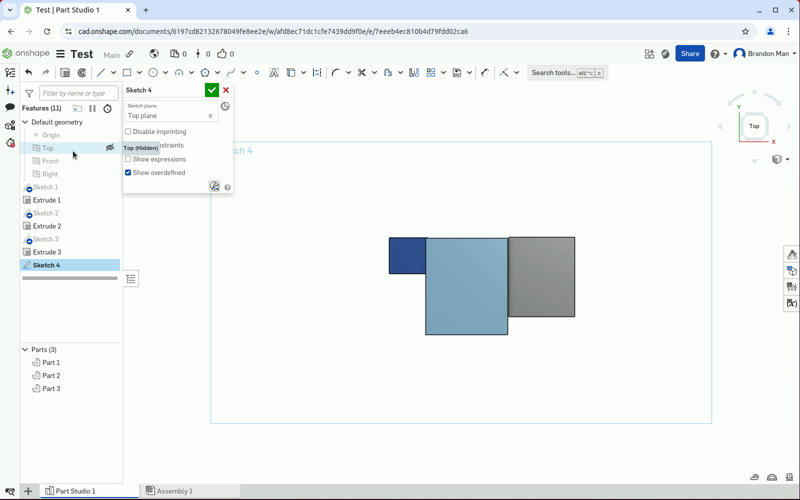
mouse_move(73, 352)
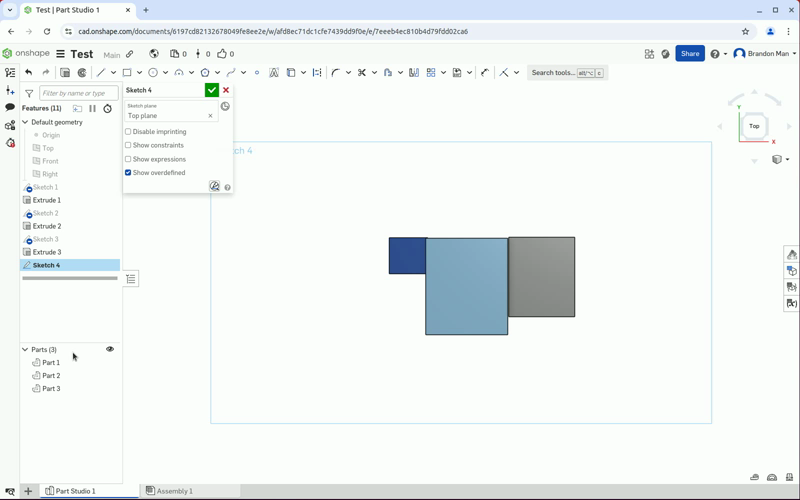
key(y)
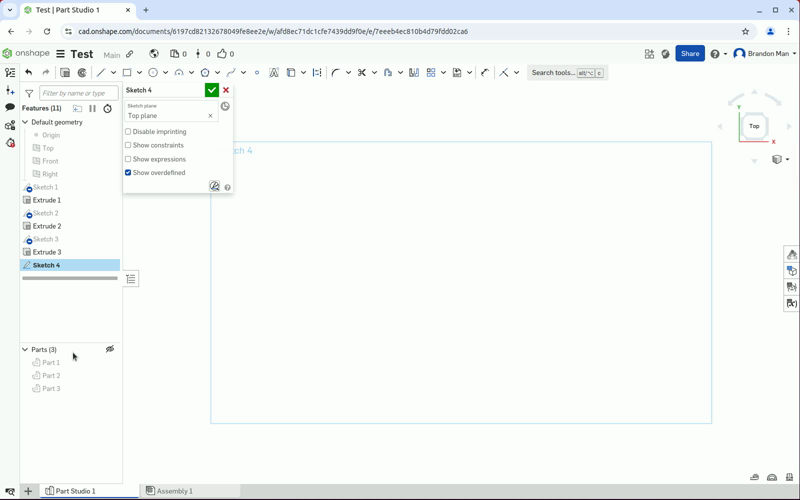
key(l)
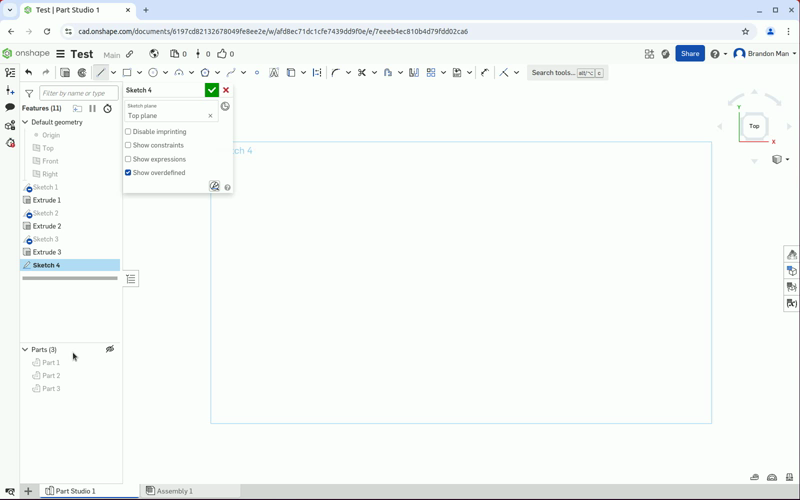
key_down(shift)
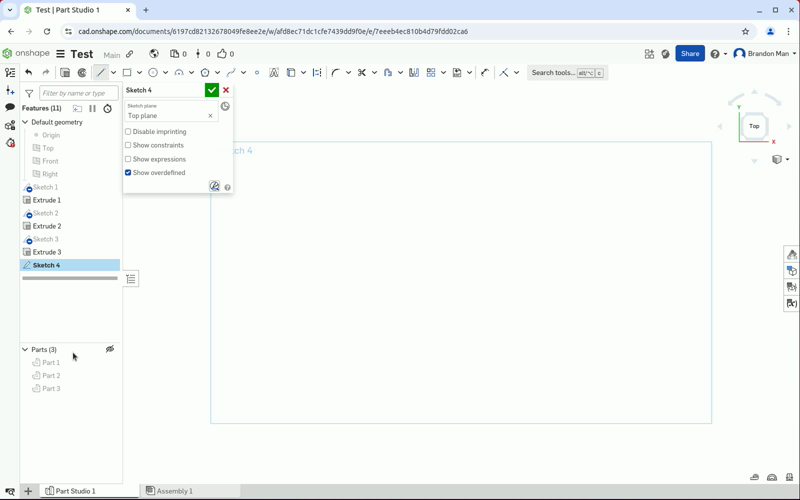
mouse_move(389, 334)
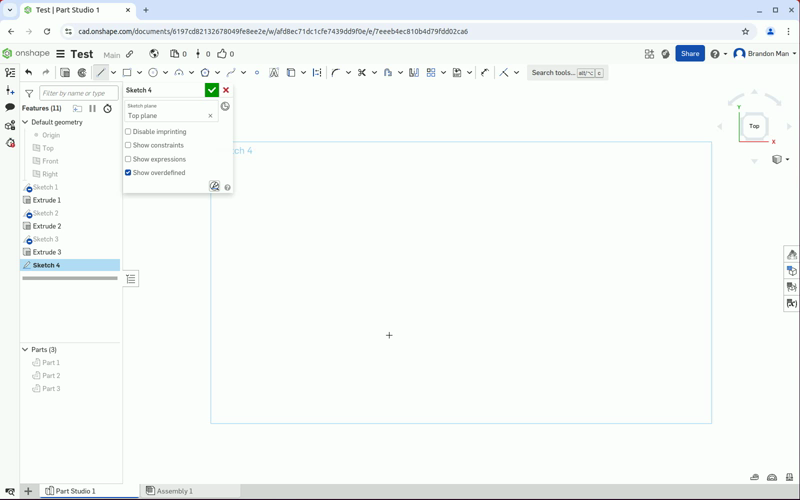
click(389, 334)
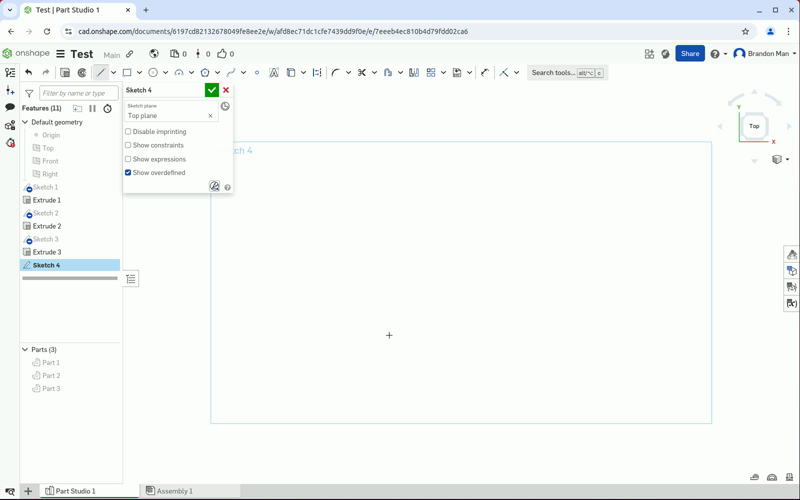
key_up(shift)
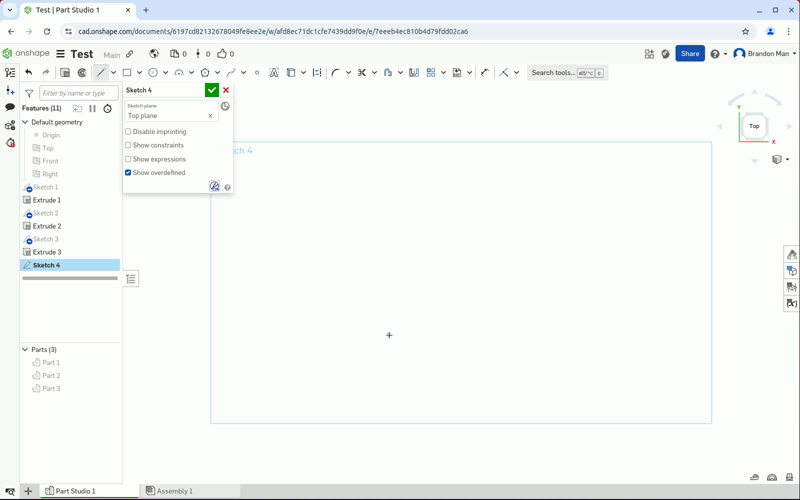
key_down(shift)
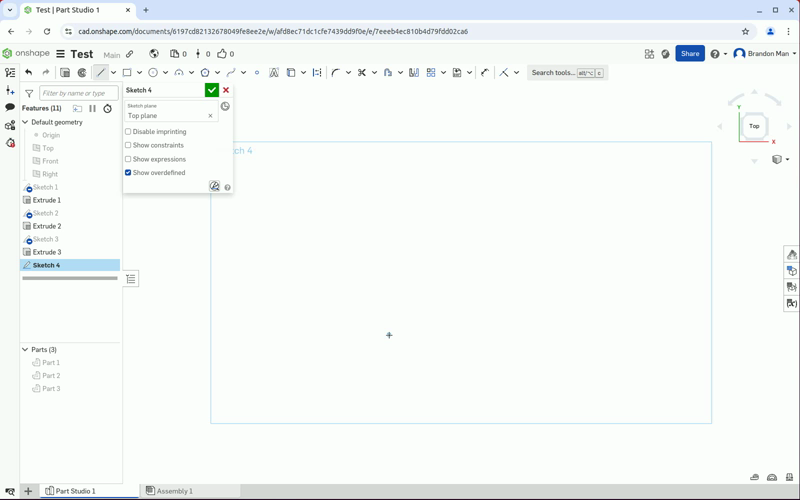
mouse_move(419, 334)
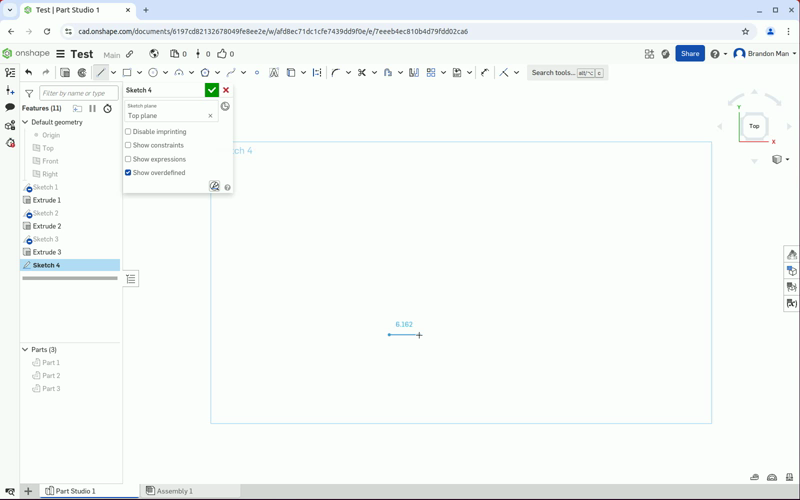
mouse_move(427, 334)
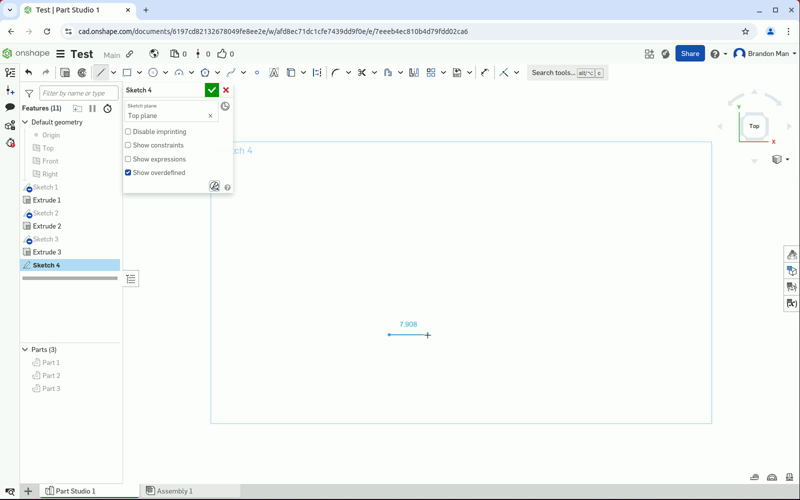
click(427, 334)
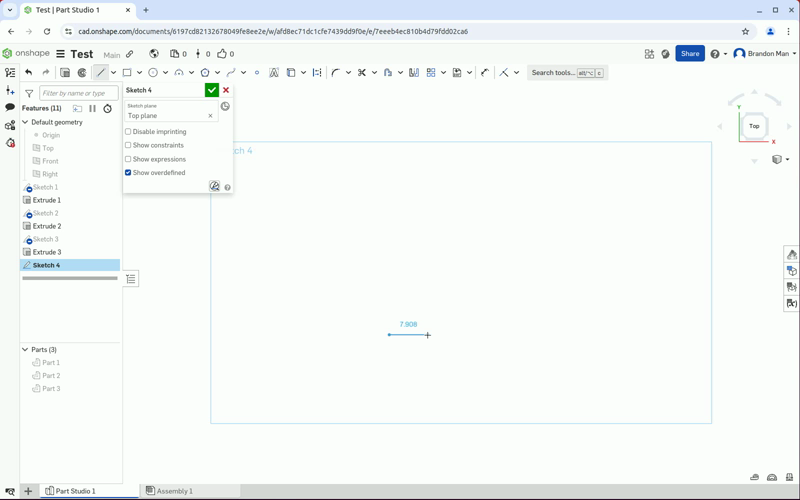
key_up(shift)
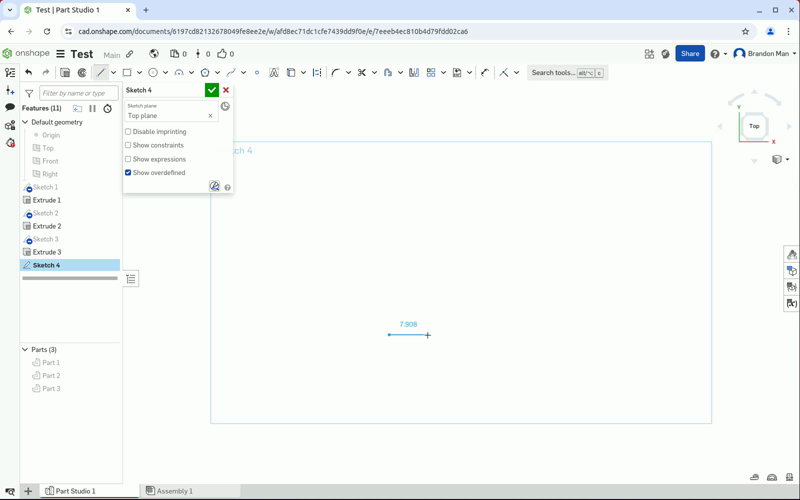
key_down(shift)
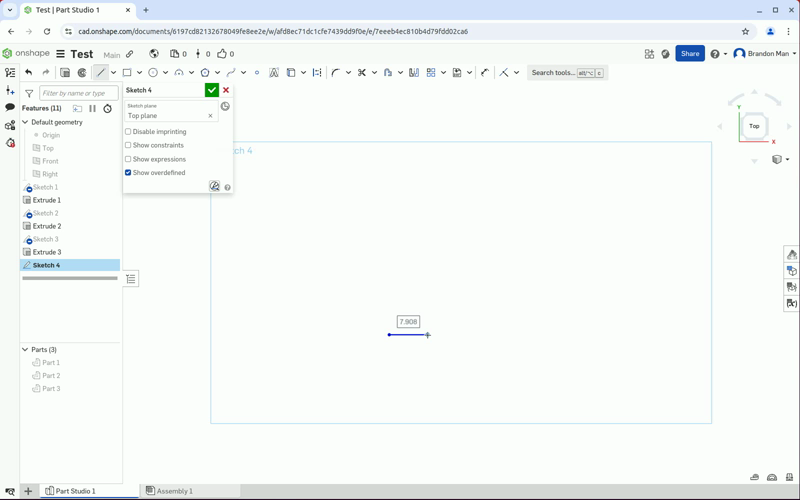
mouse_move(427, 271)
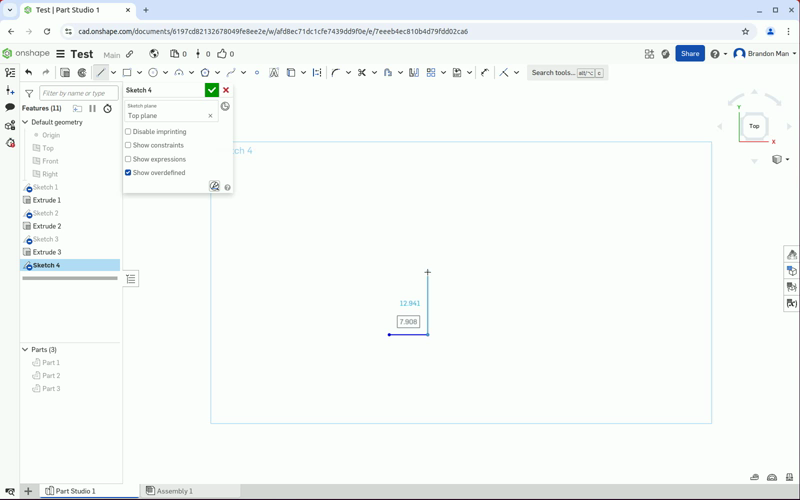
click(427, 271)
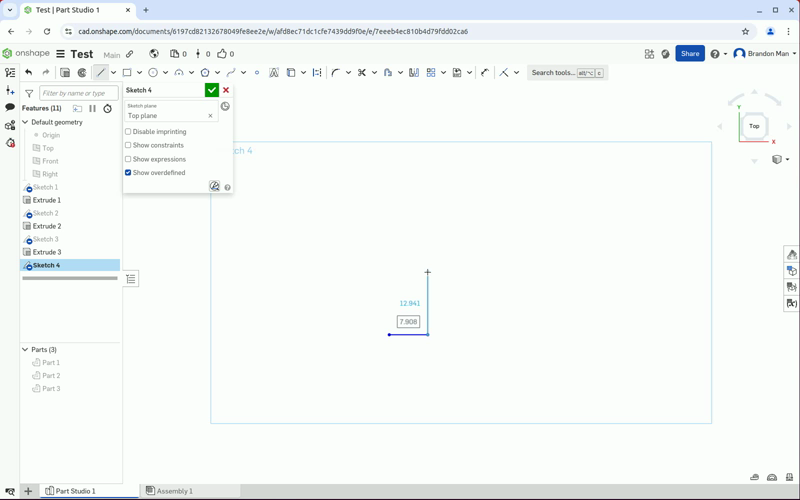
key_up(shift)
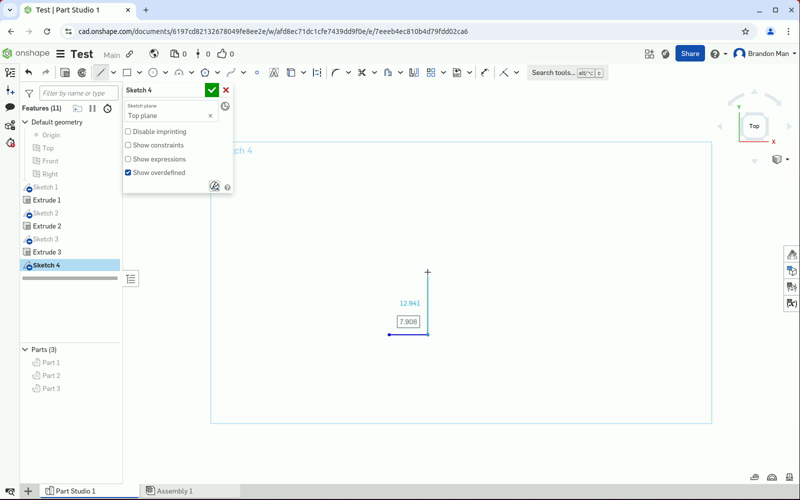
key_down(shift)
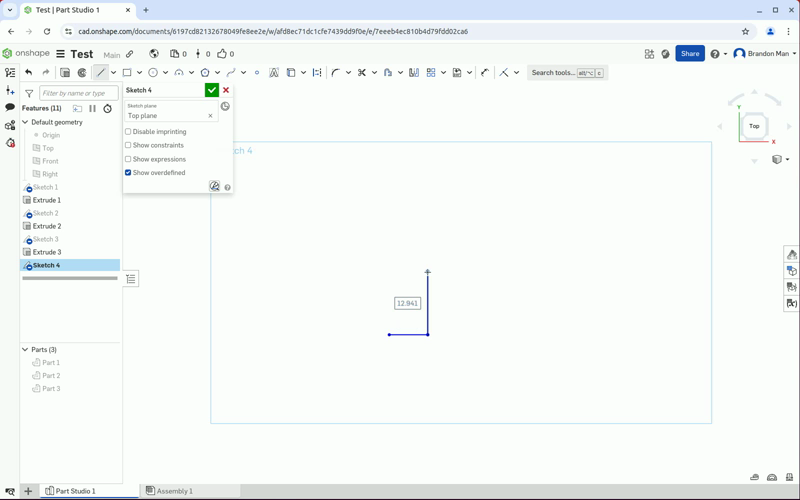
mouse_move(457, 271)
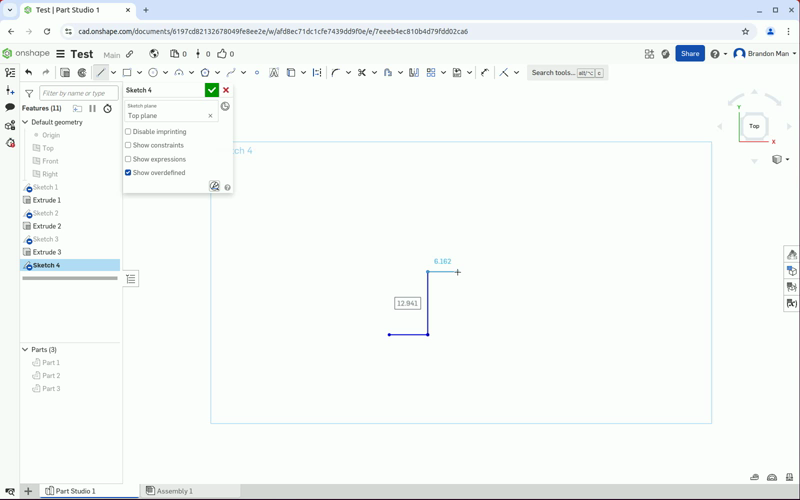
mouse_move(389, 271)
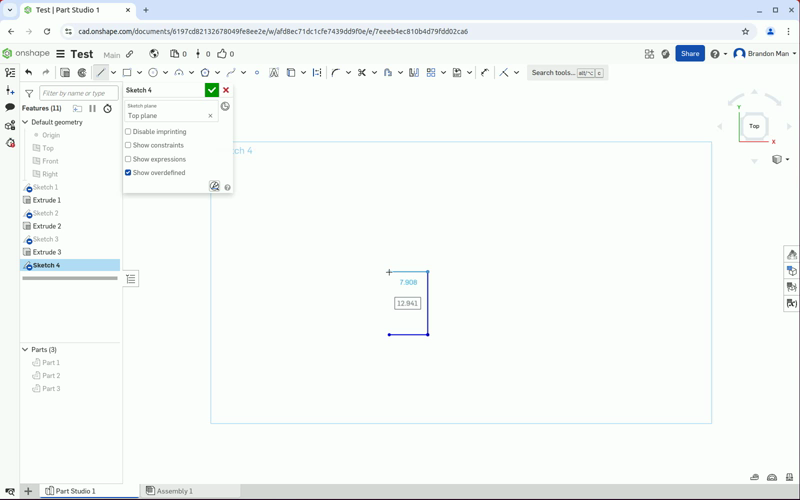
click(389, 271)
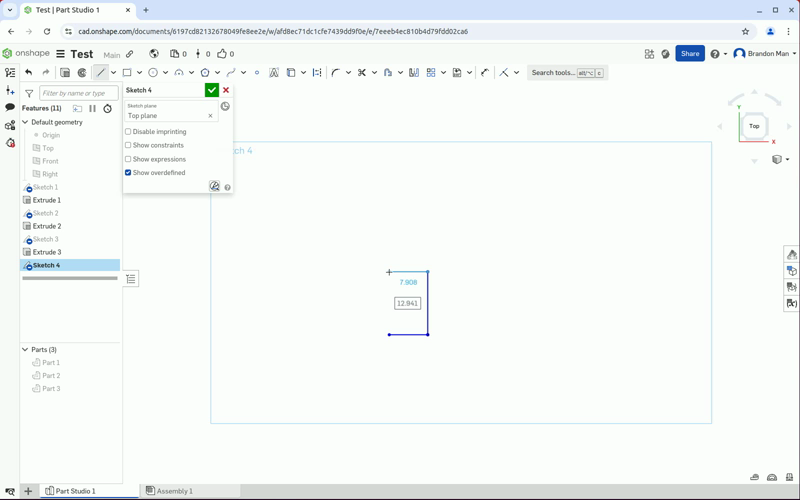
key_up(shift)
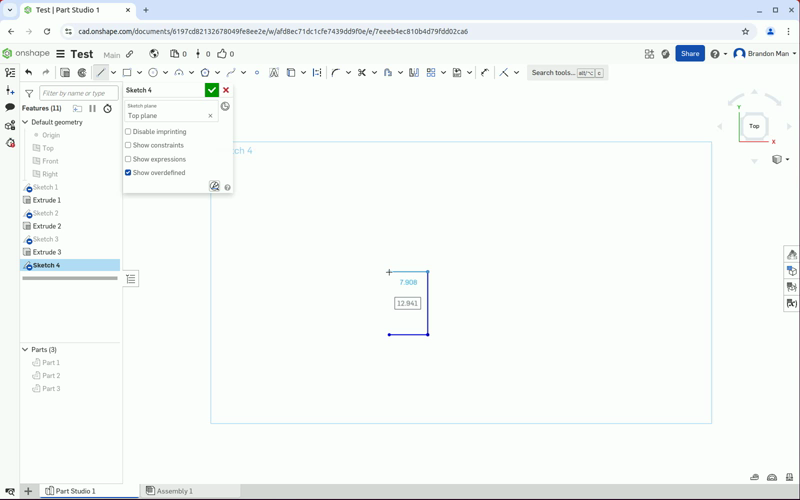
key_down(shift)
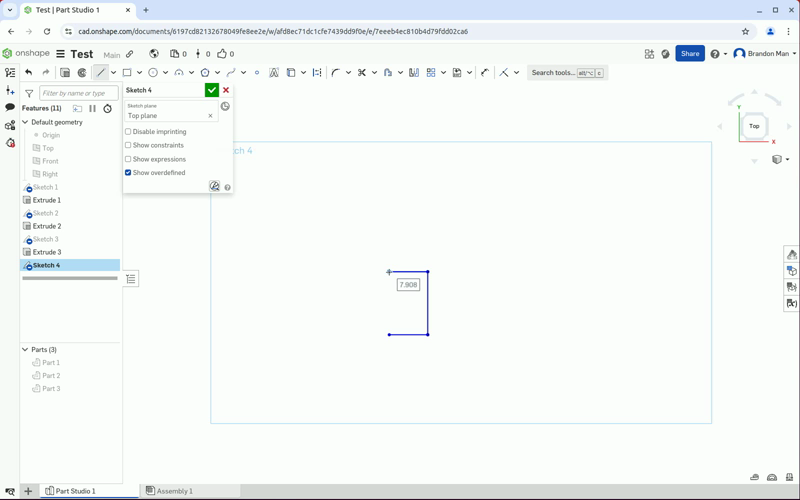
mouse_move(389, 334)
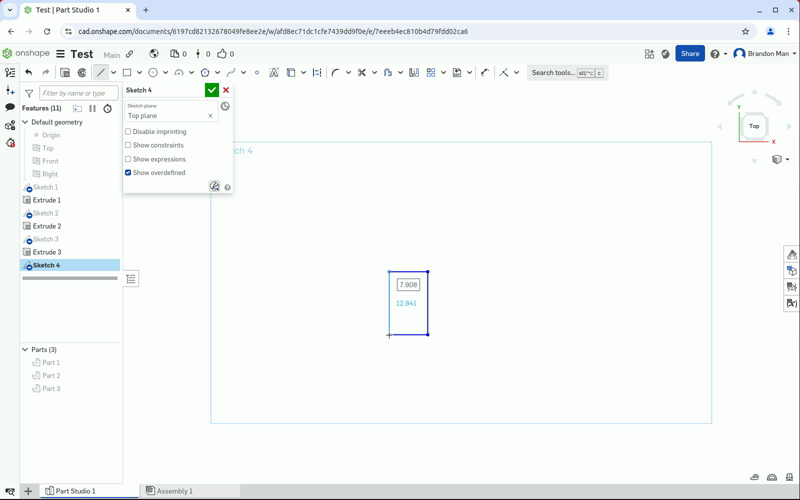
key_up(shift)
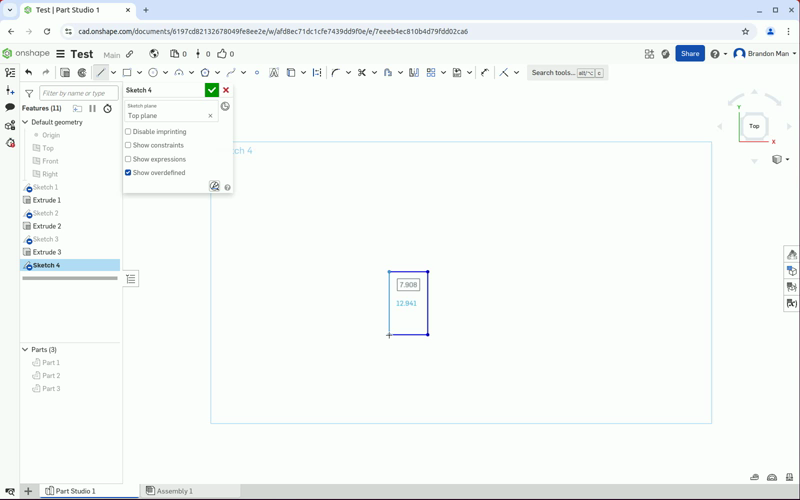
click(389, 334)
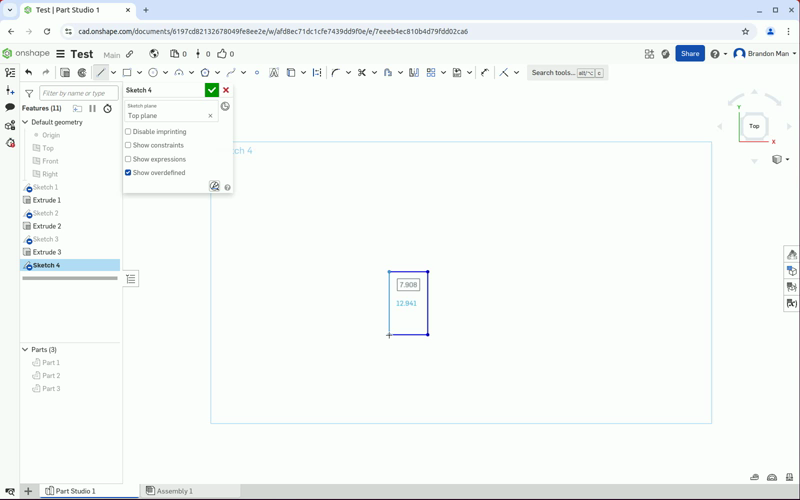
key(esc)
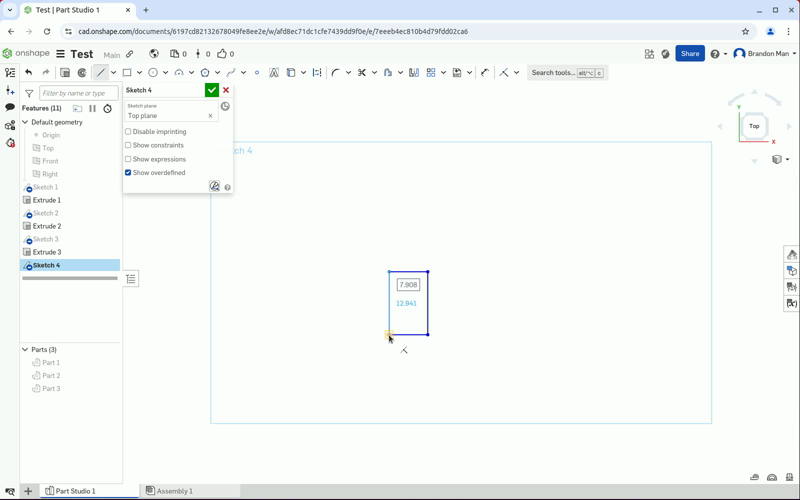
mouse_move(413, 327)
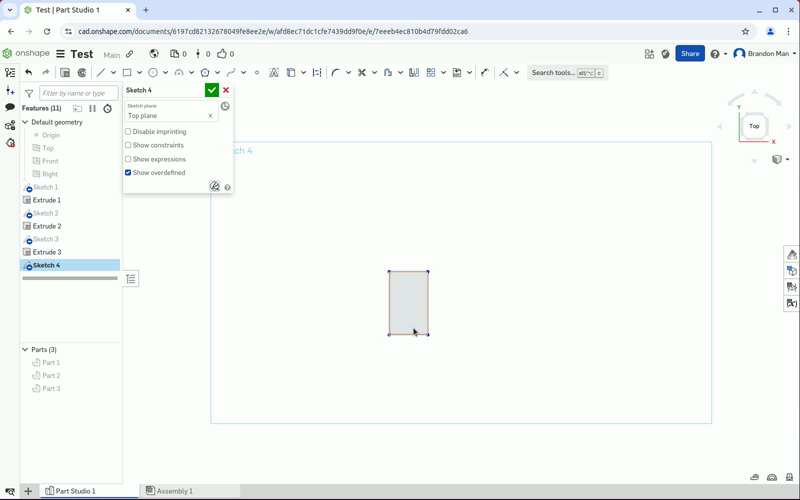
click(413, 327)
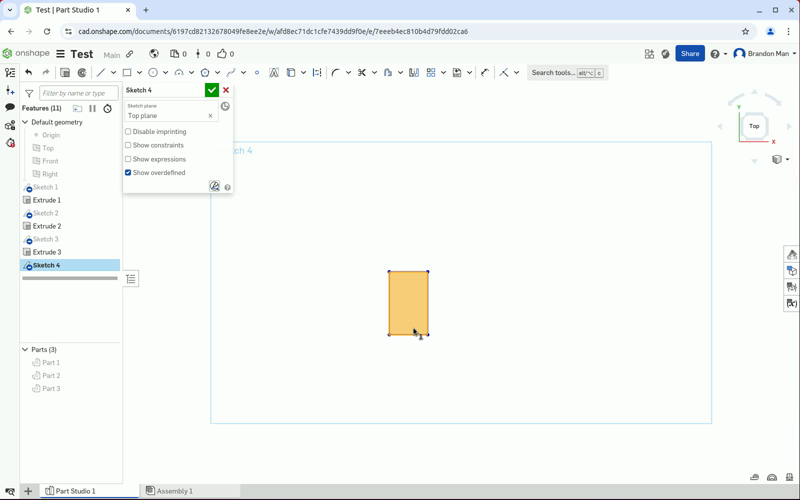
mouse_move(73, 352)
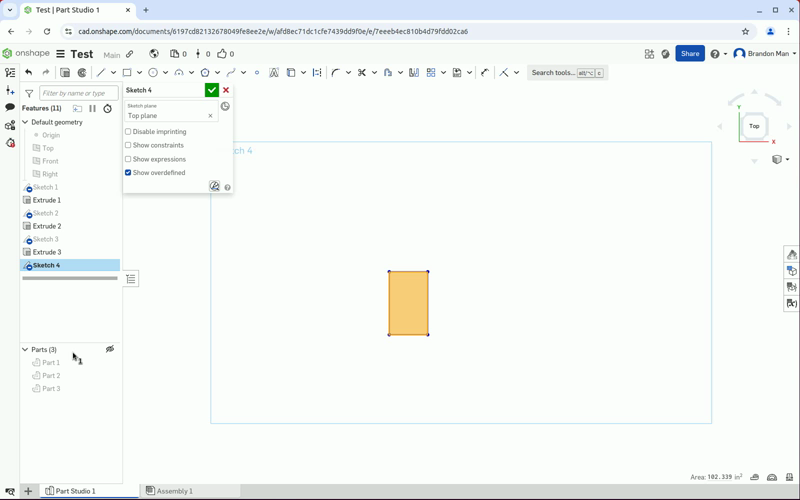
key(shift+y)
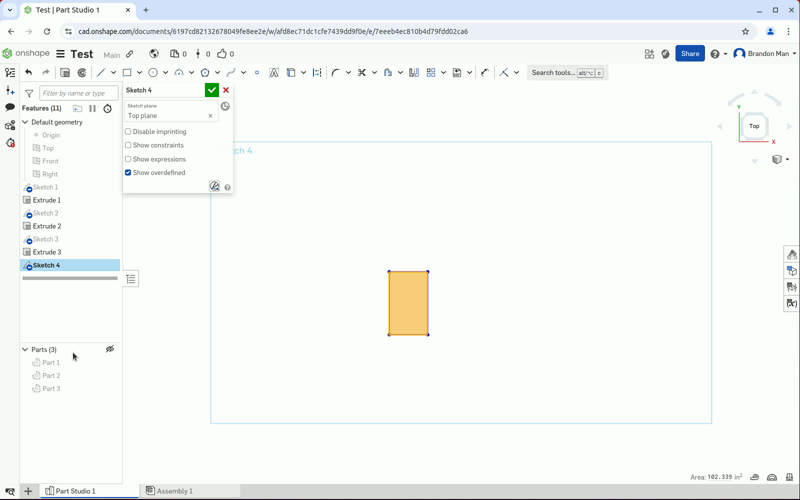
key(shift+e)
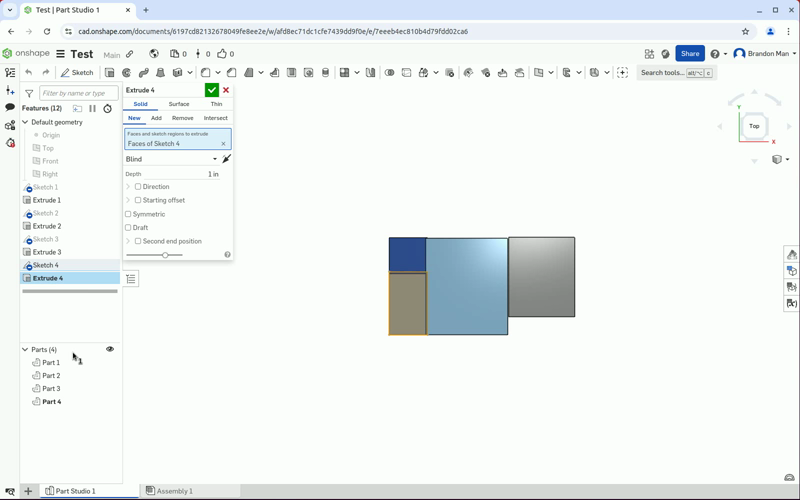
mouse_move(143, 106)
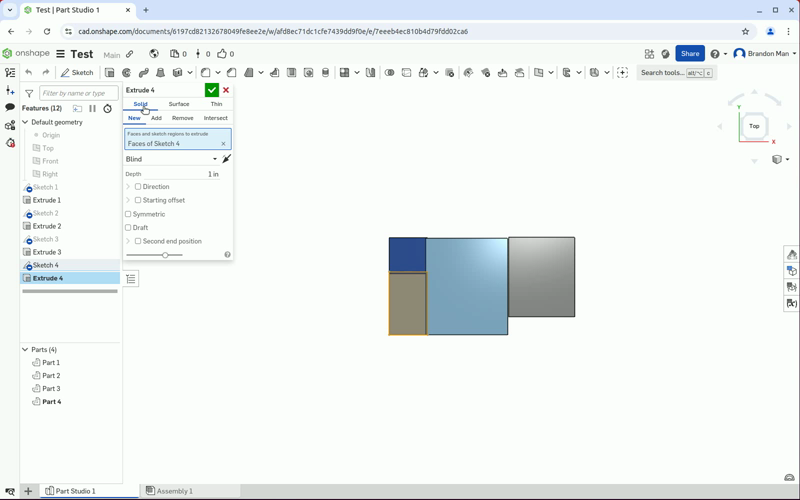
click(143, 106)
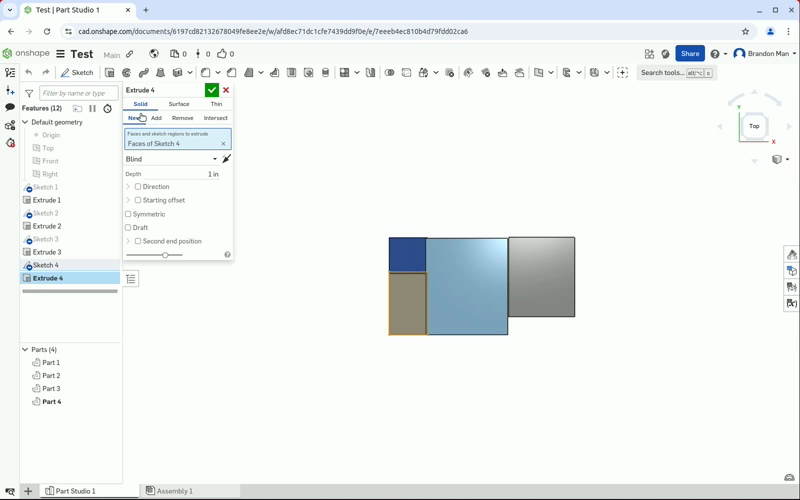
mouse_move(137, 120)
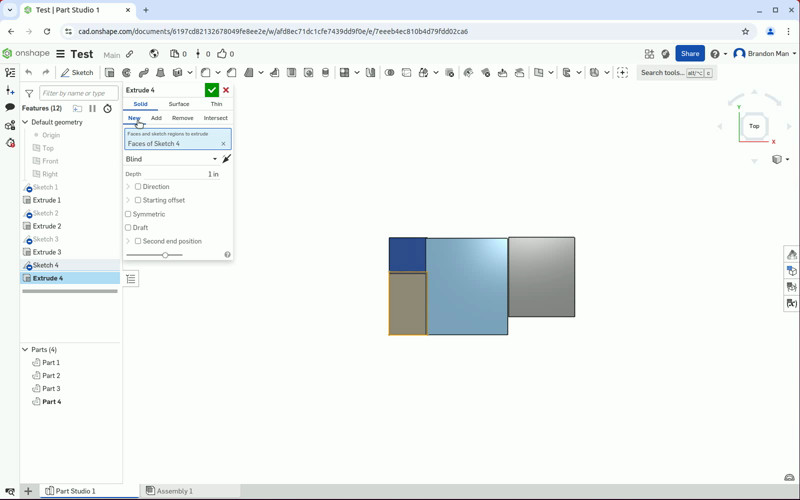
click(137, 120)
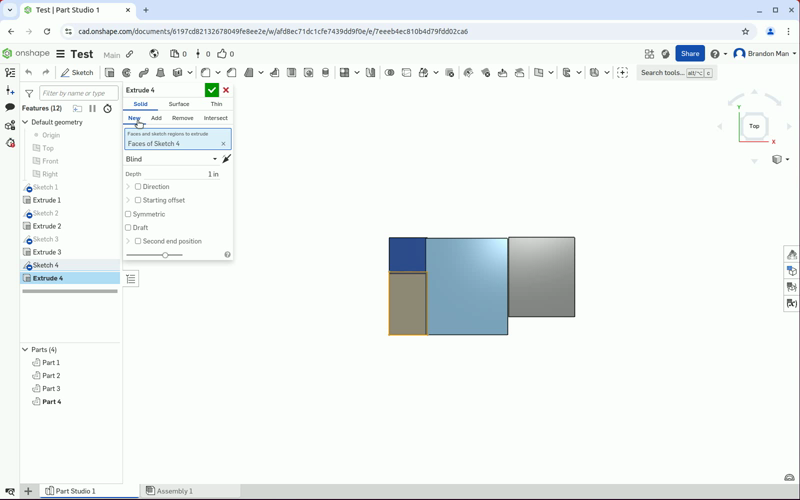
key(tab, 4)
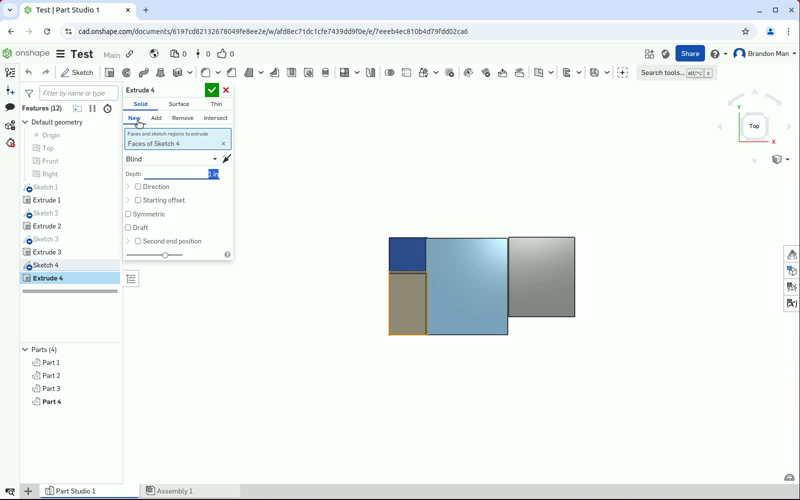
text(4.092)
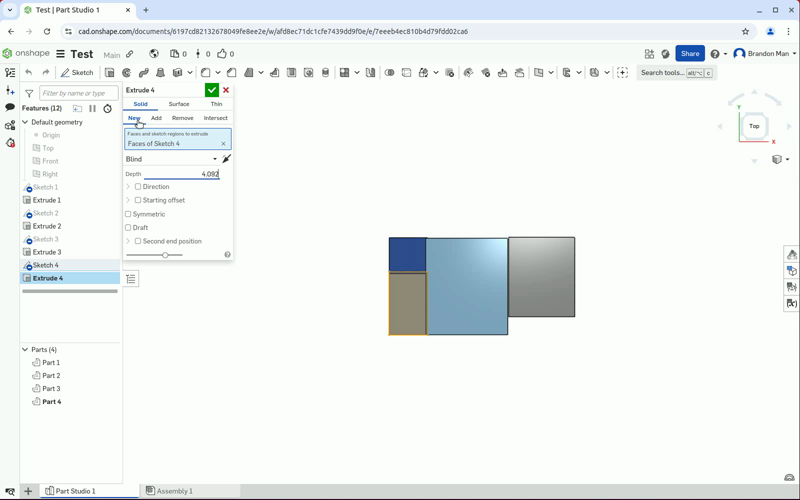
key(enter)
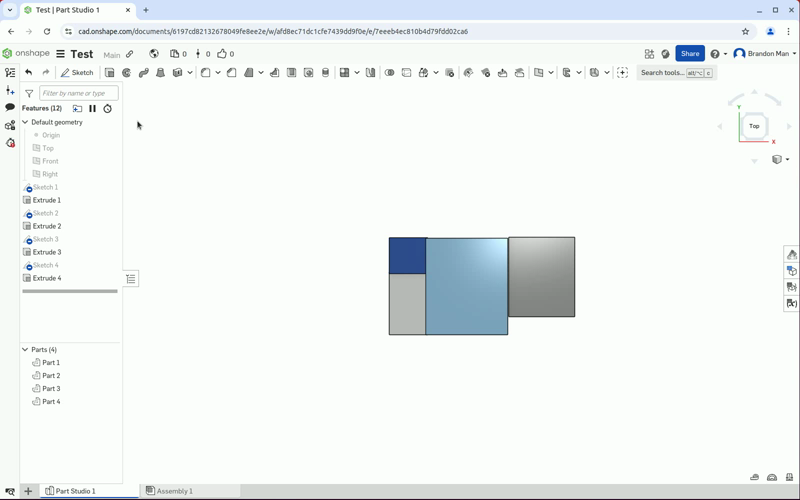
key(shift+h)
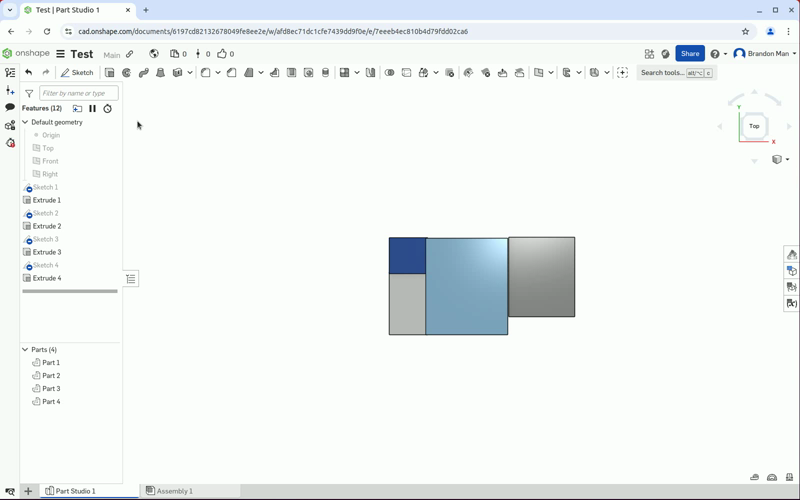
key(shift+h)
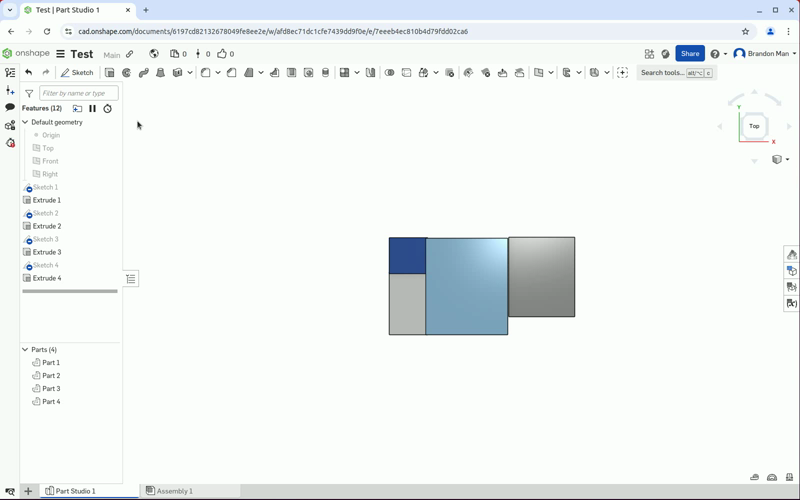
mouse_move(73, 189)
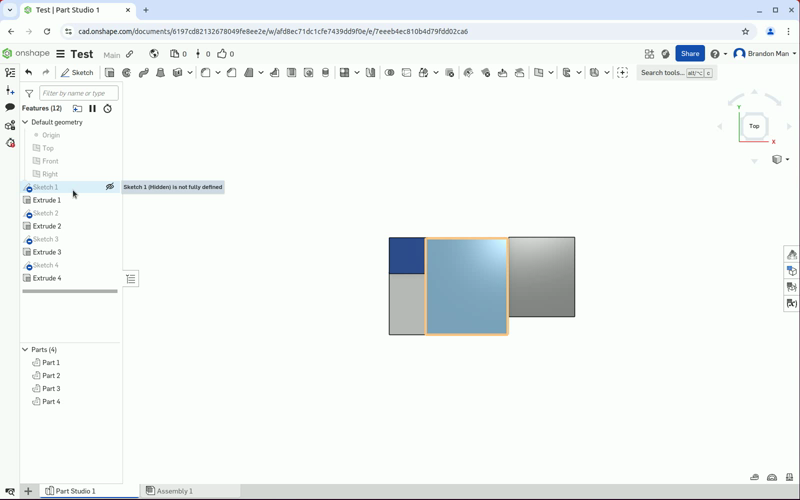
click(73, 189)
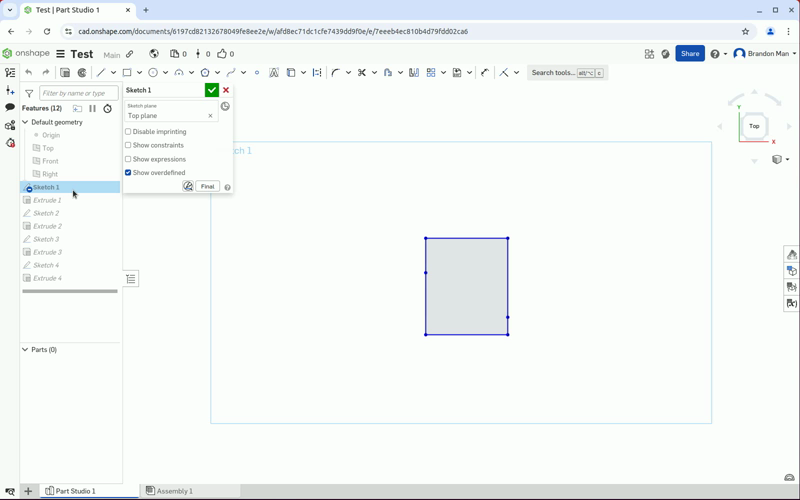
mouse_move(229, 92)
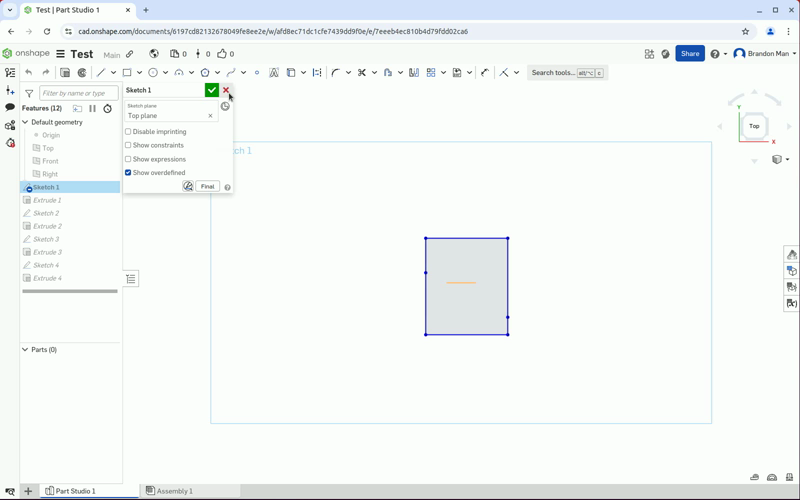
click(229, 92)
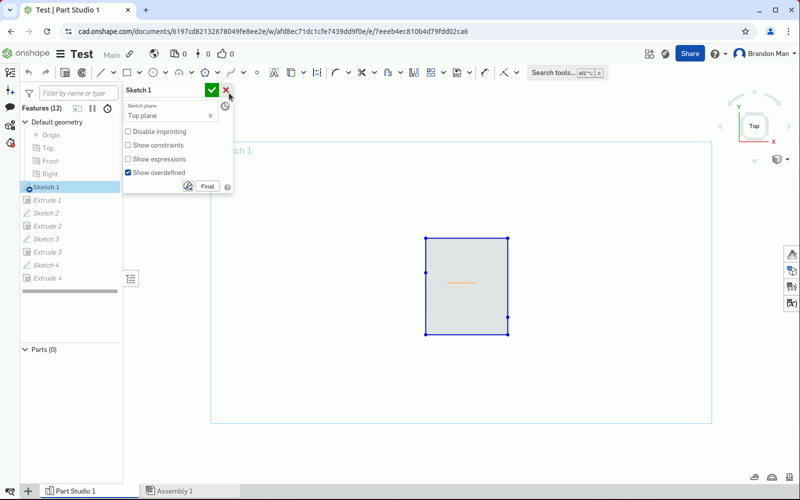
key(shift+s)
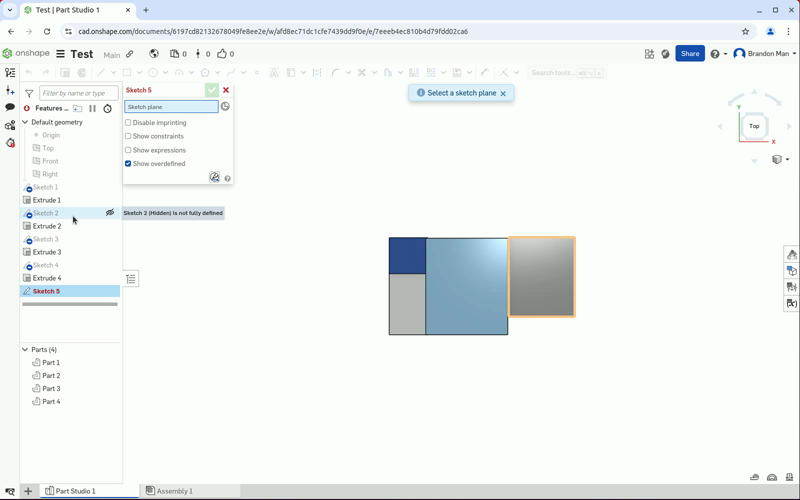
scroll(3)
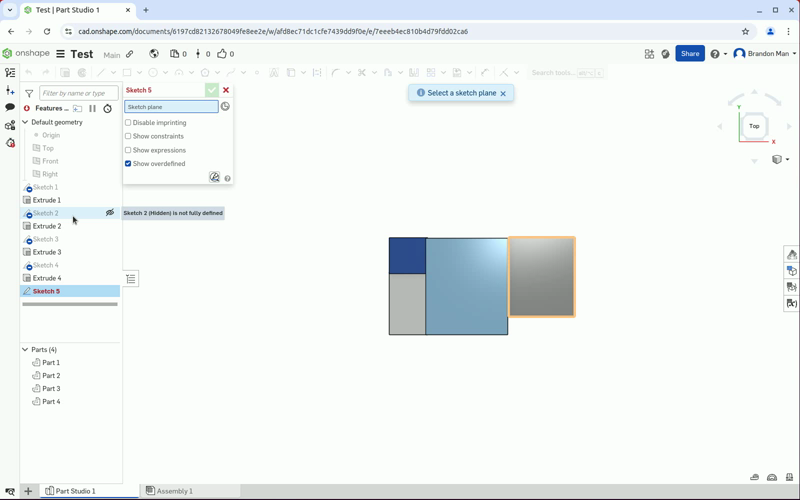
mouse_move(73, 150)
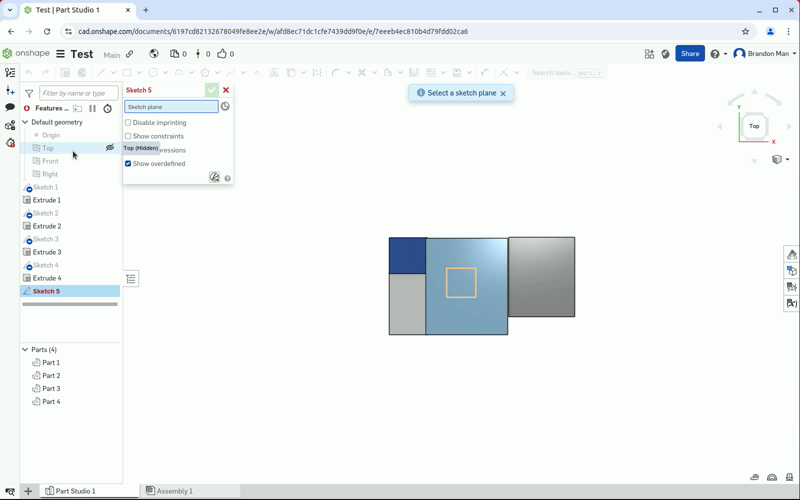
click(73, 150)
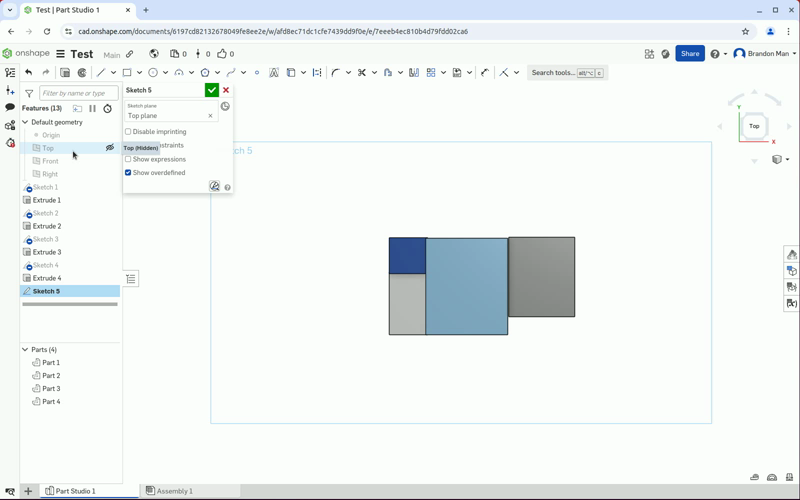
mouse_move(73, 352)
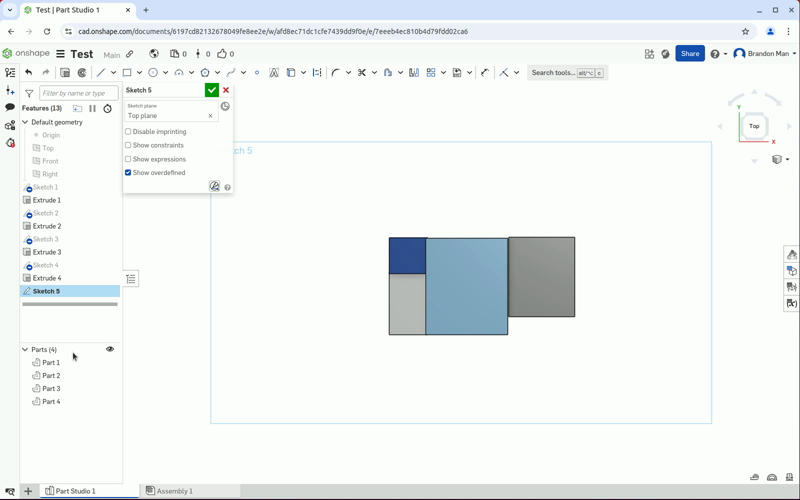
key(y)
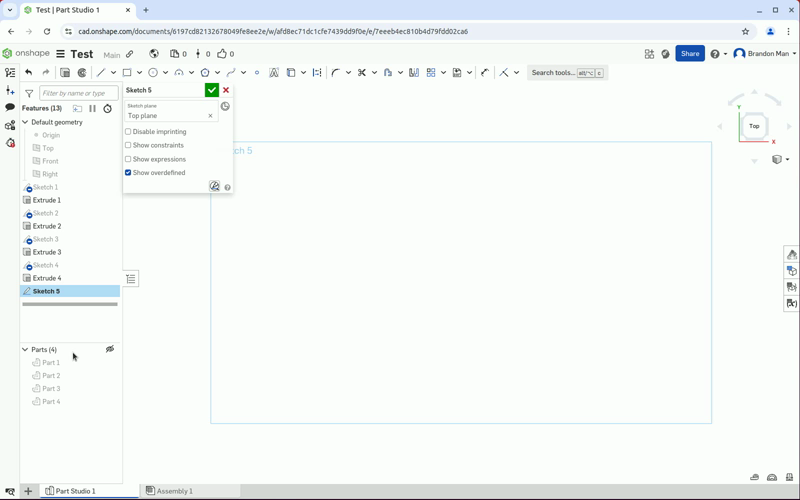
key(l)
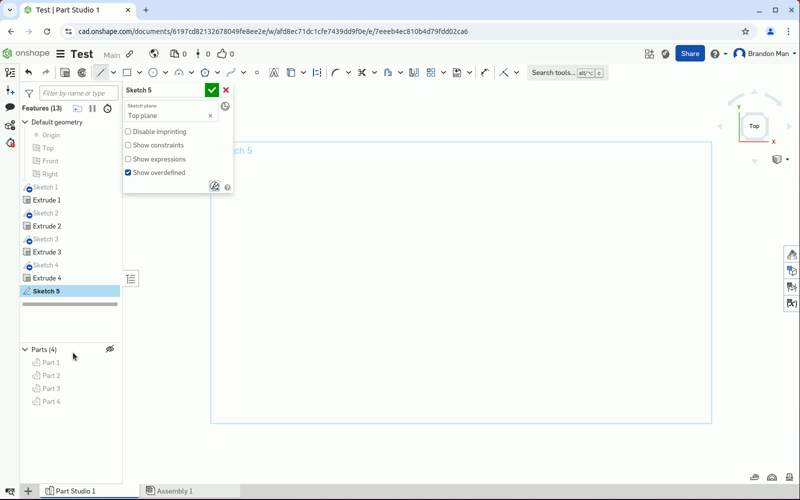
key_down(shift)
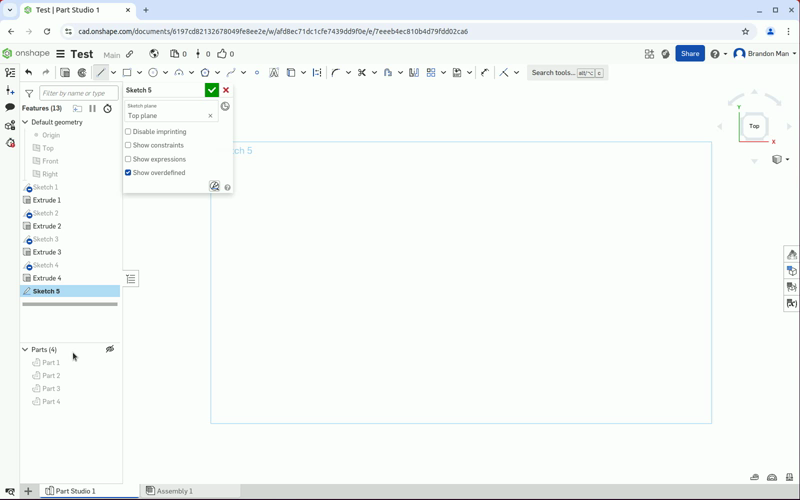
mouse_move(508, 334)
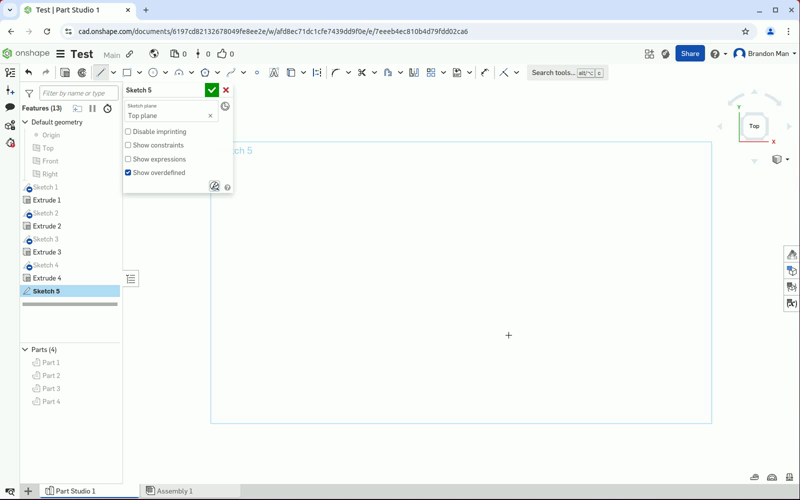
click(508, 334)
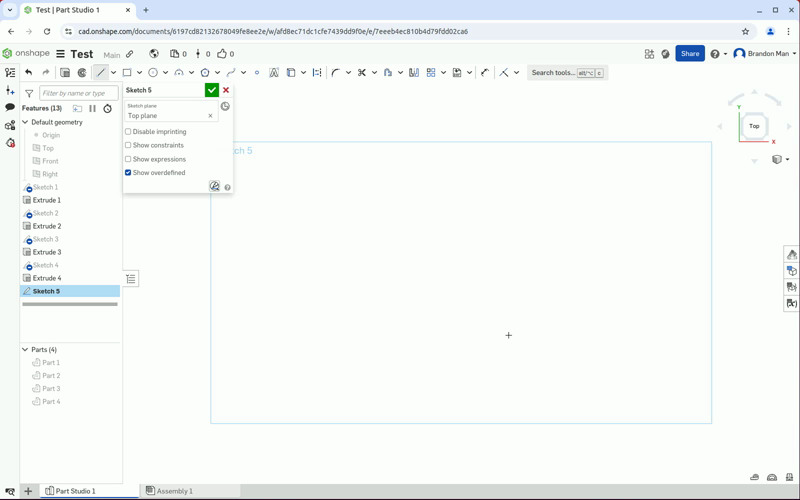
key_up(shift)
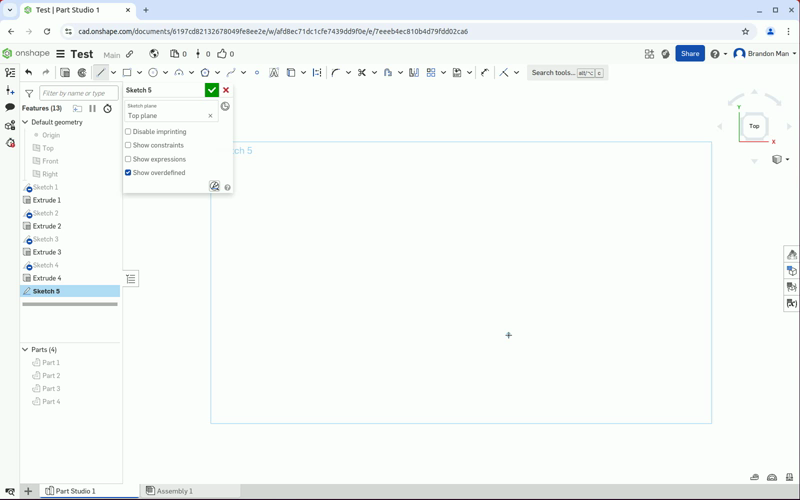
key_down(shift)
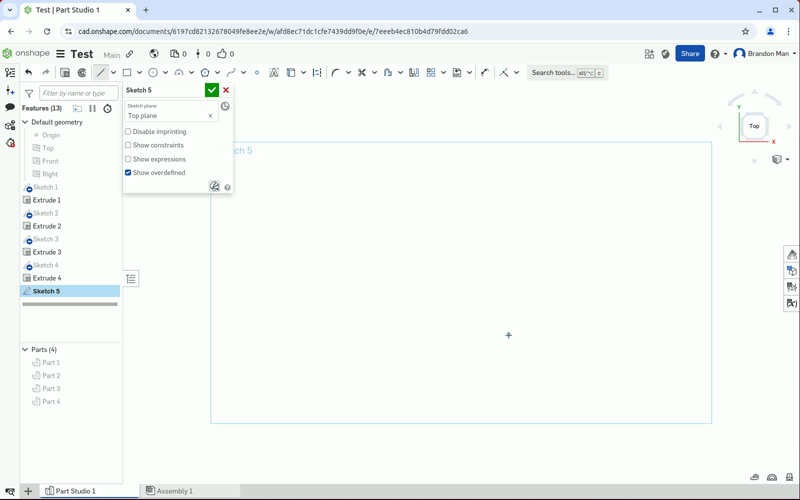
mouse_move(573, 334)
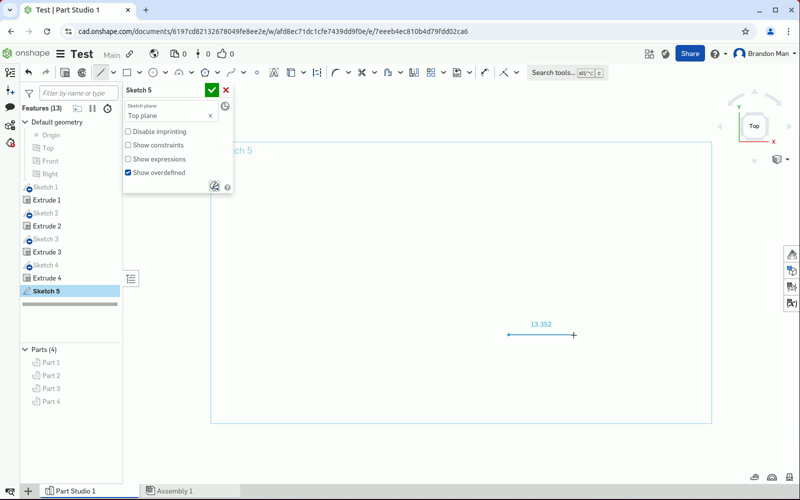
click(573, 334)
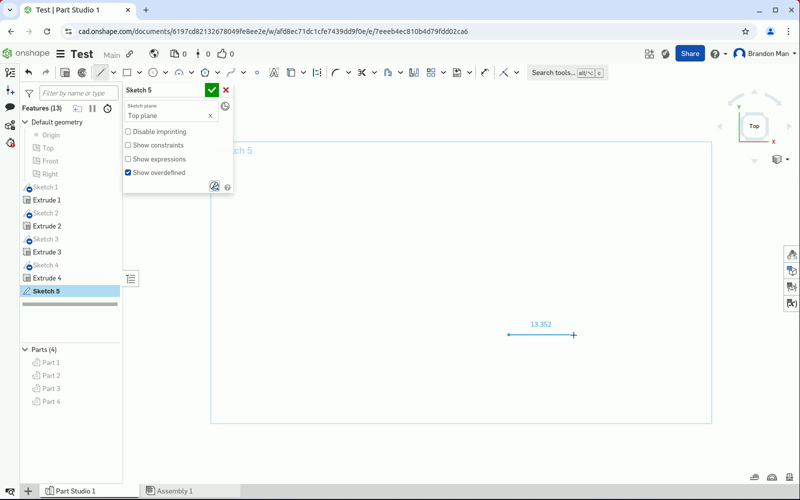
key_up(shift)
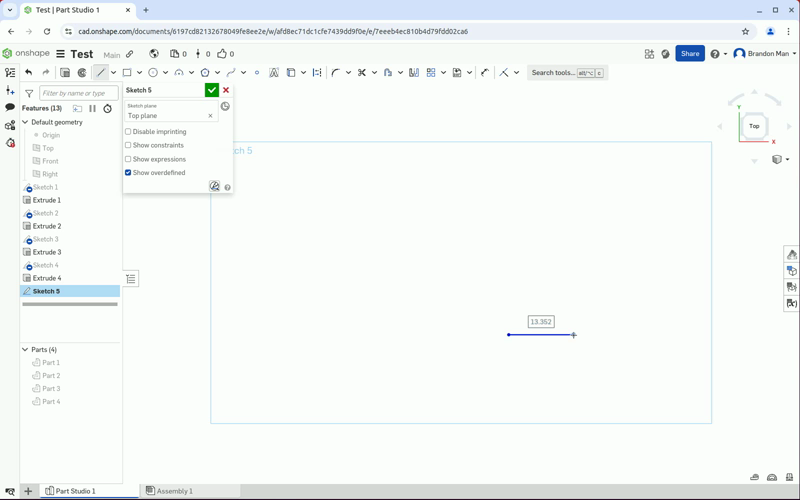
key_down(shift)
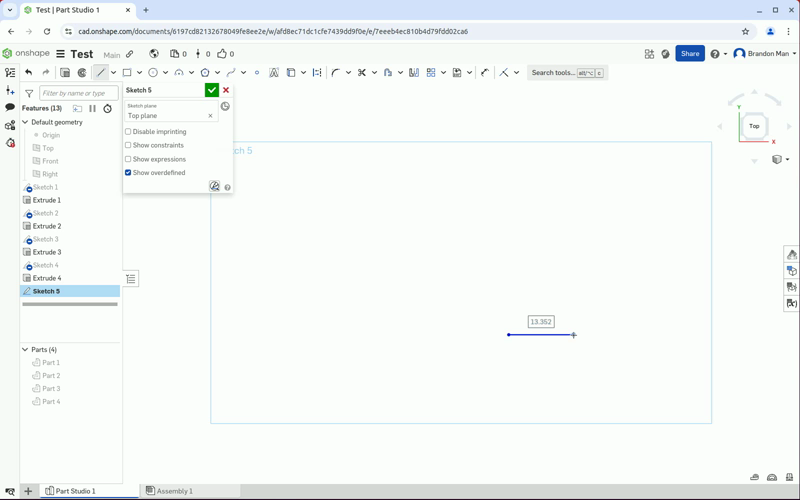
mouse_move(589, 334)
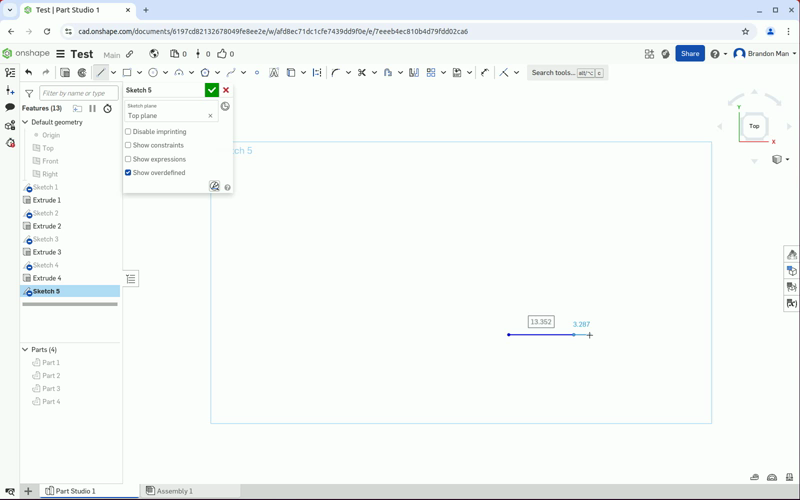
mouse_move(573, 316)
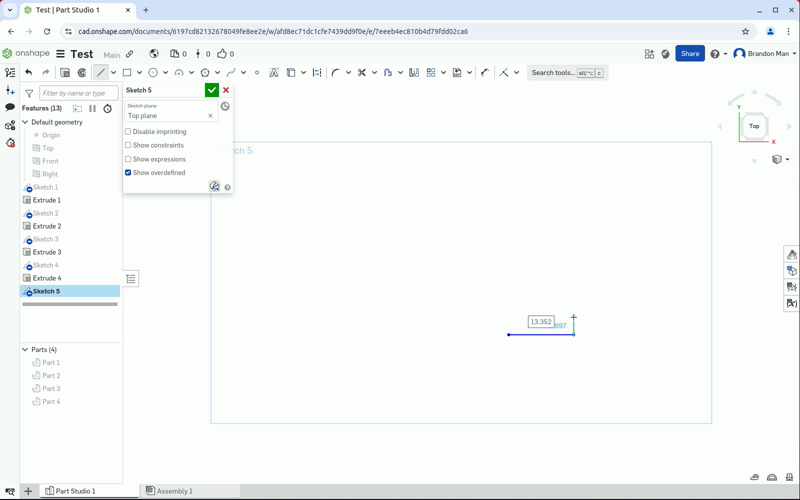
click(573, 316)
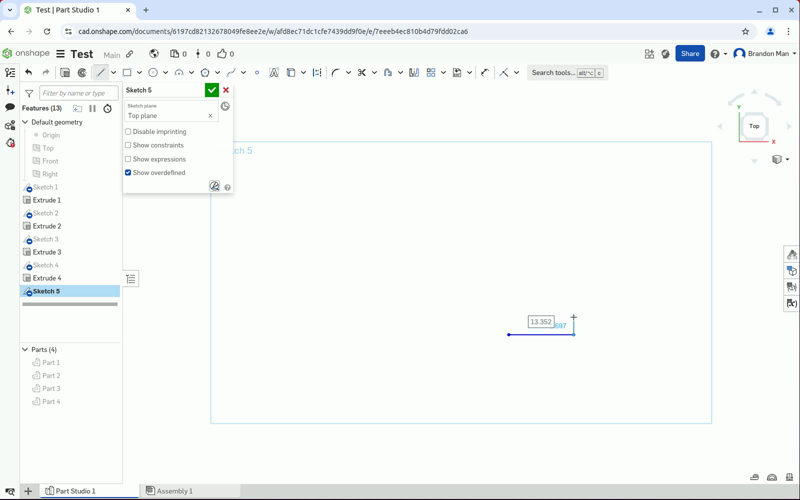
key_up(shift)
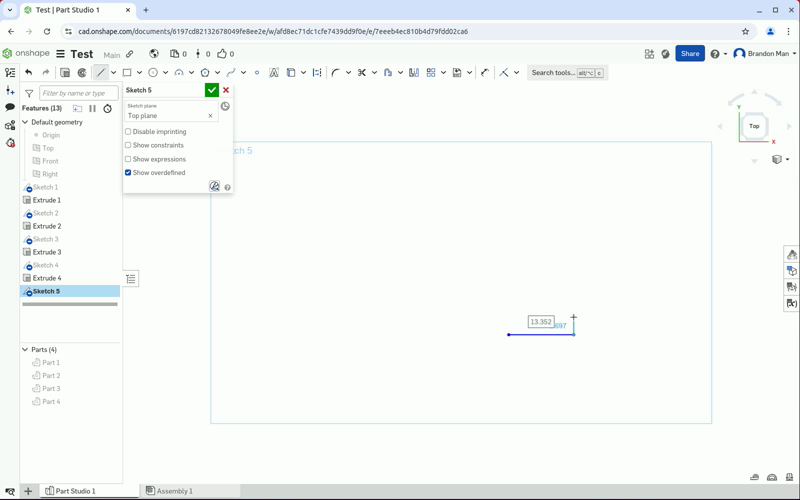
key_down(shift)
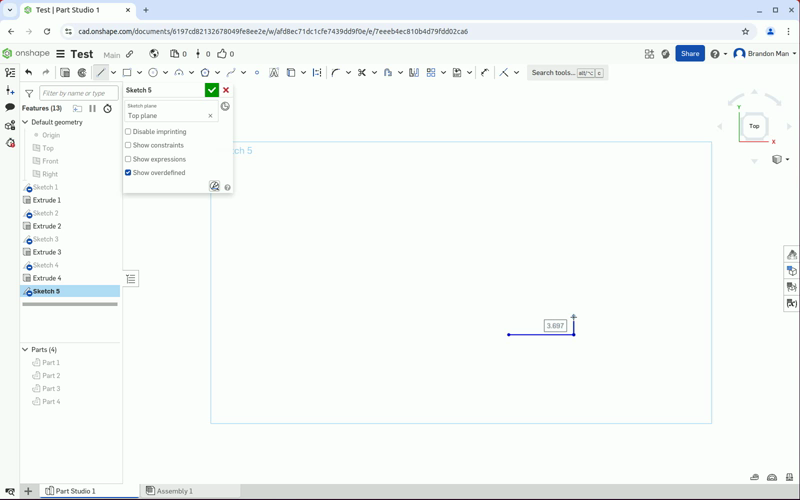
mouse_move(508, 316)
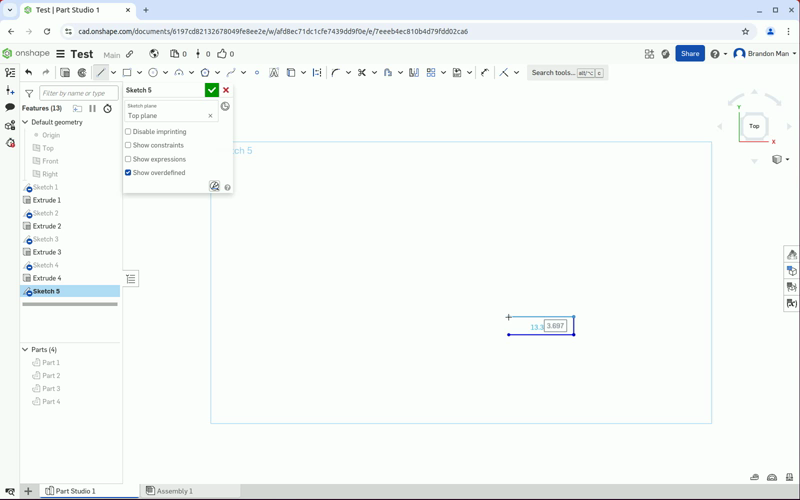
click(508, 316)
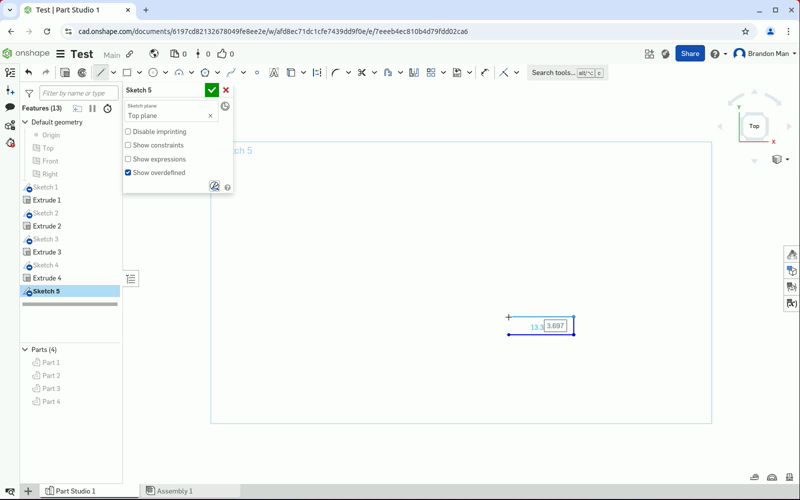
key_up(shift)
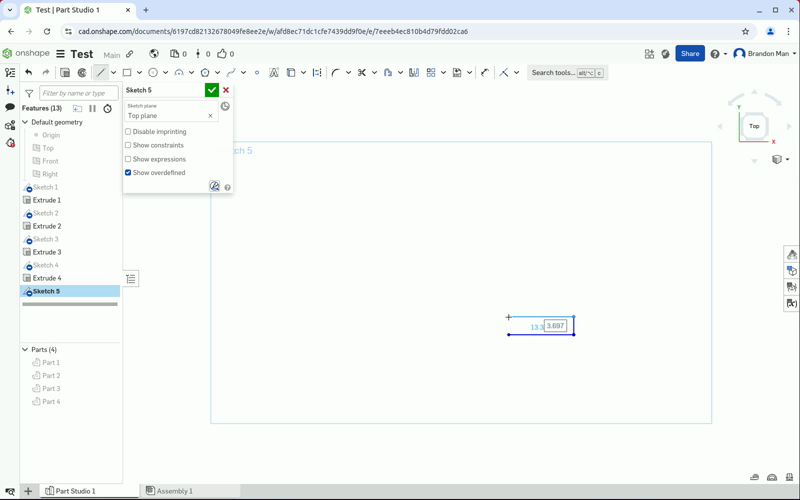
mouse_move(538, 316)
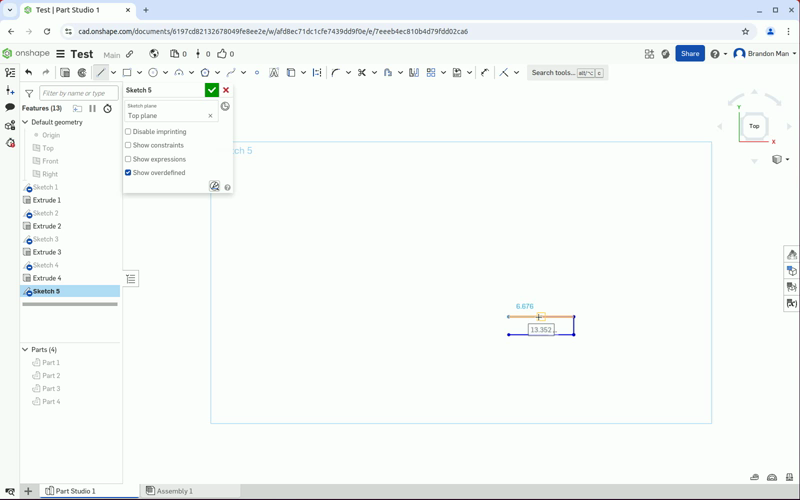
key_down(shift)
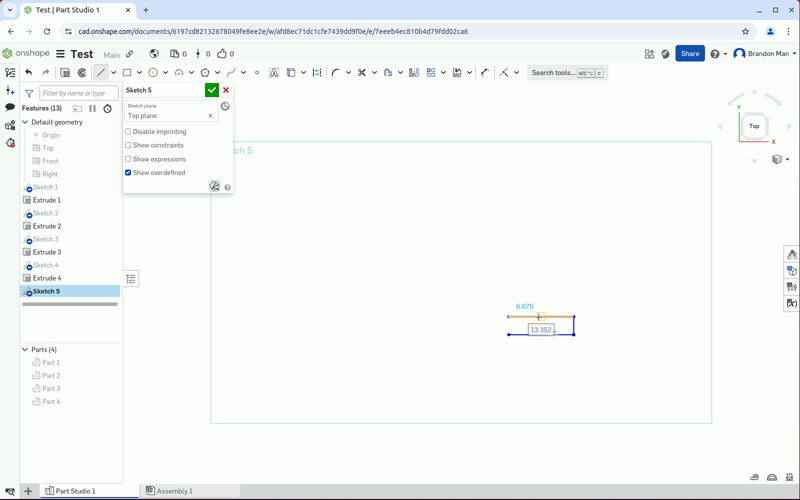
mouse_move(508, 334)
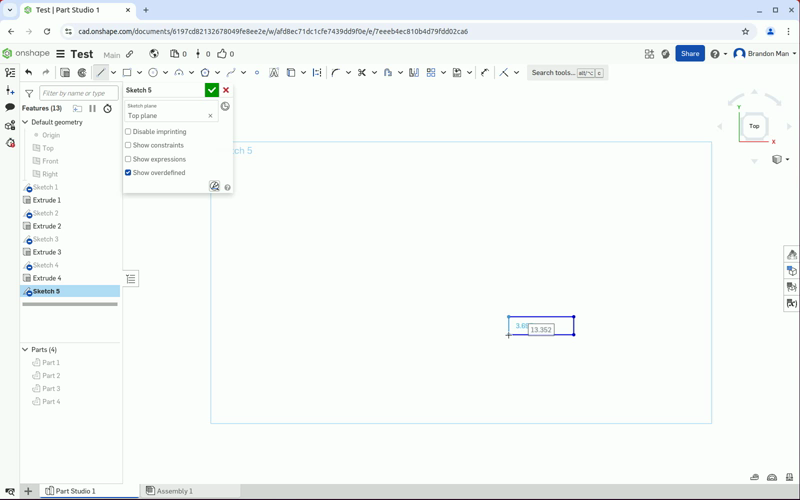
key_up(shift)
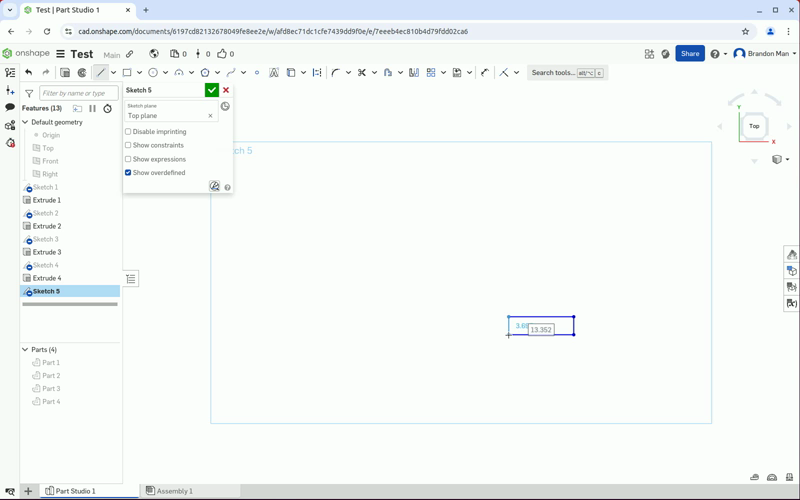
click(508, 334)
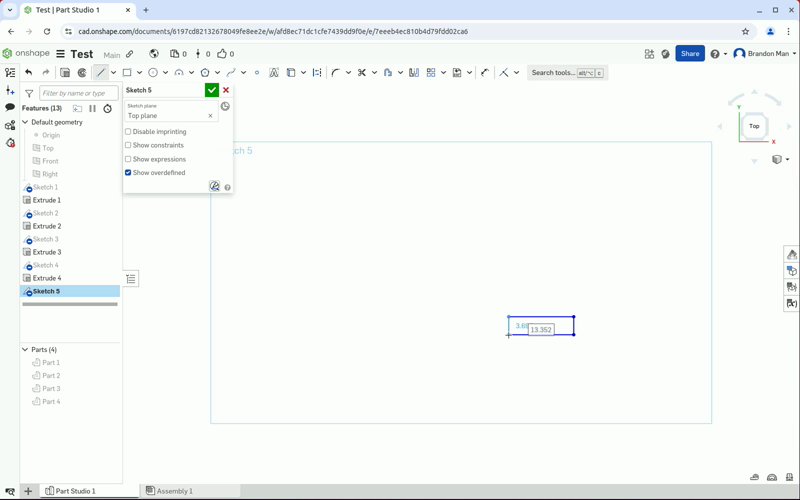
key(esc)
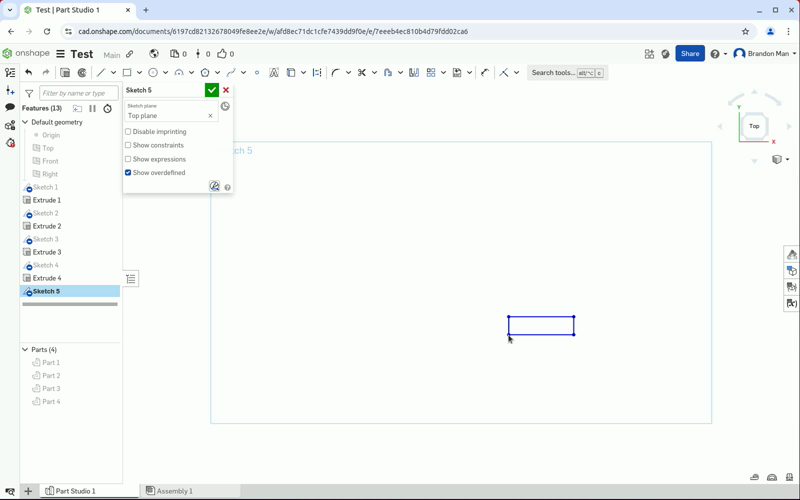
mouse_move(551, 322)
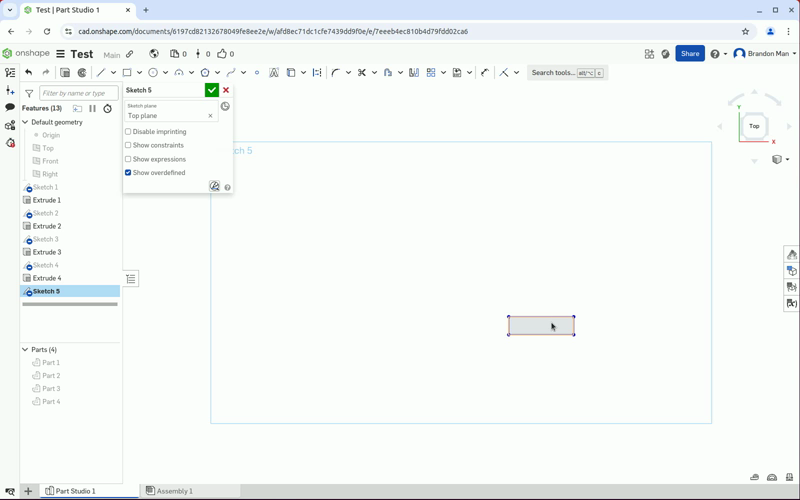
scroll(6)
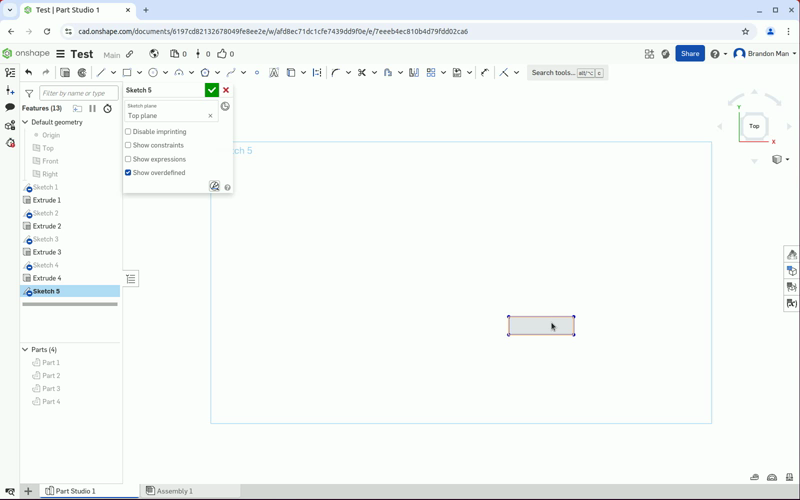
scroll(6)
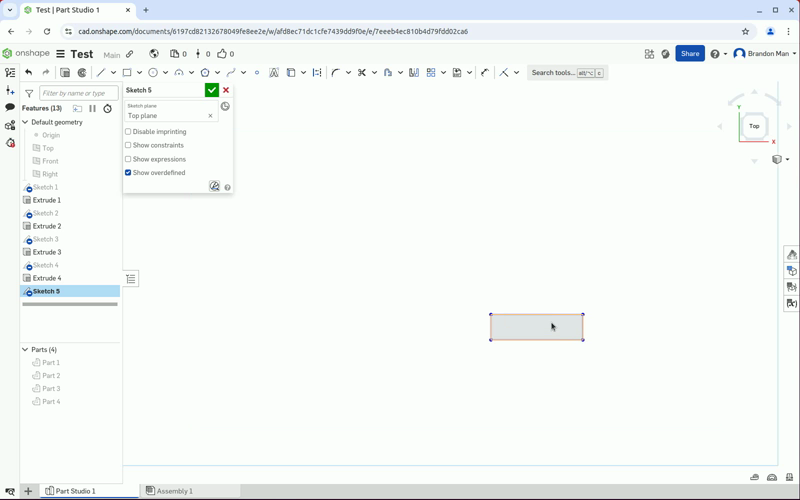
scroll(6)
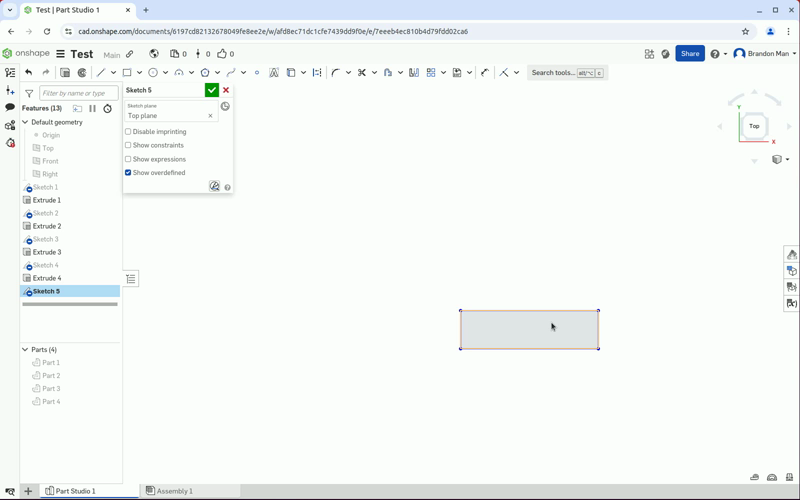
scroll(6)
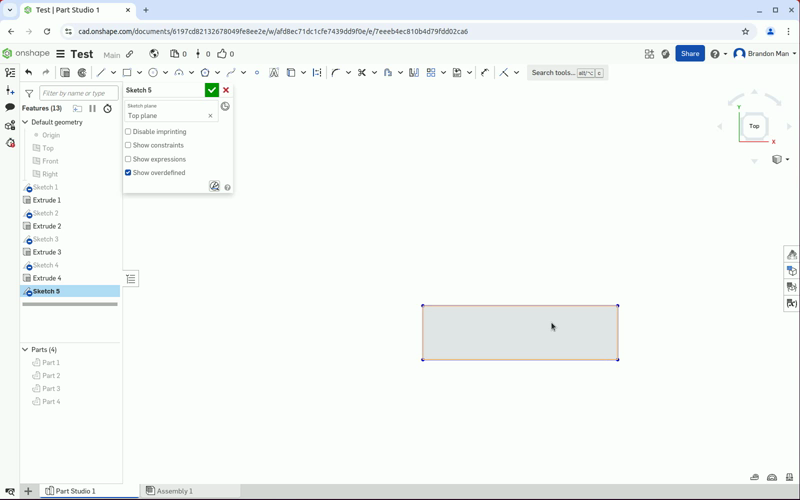
scroll(6)
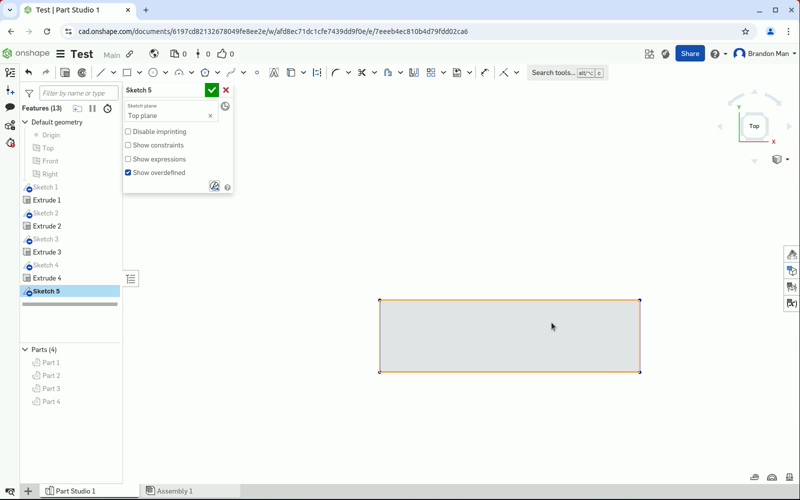
scroll(6)
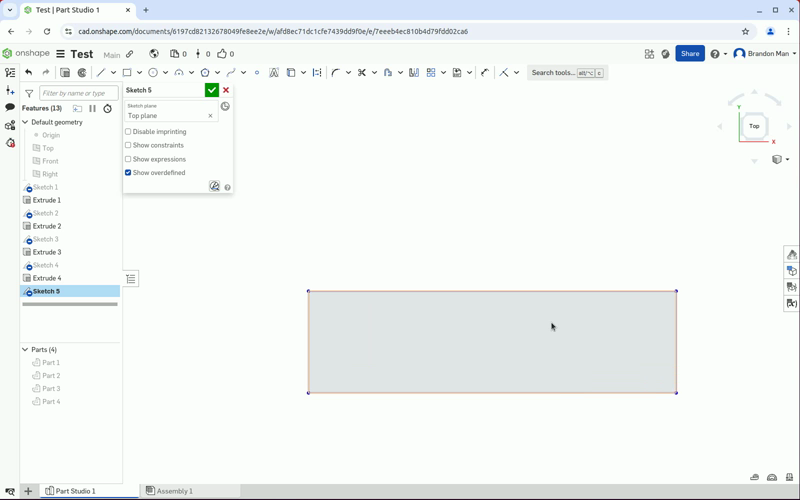
scroll(6)
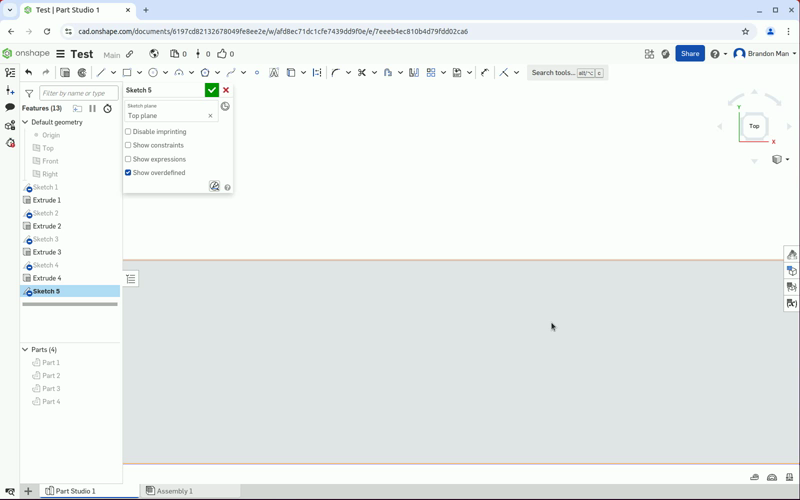
click(551, 322)
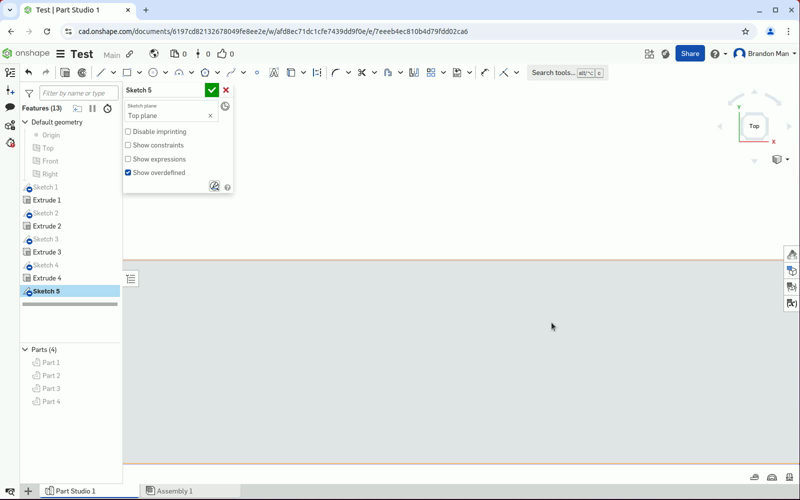
scroll(-6)
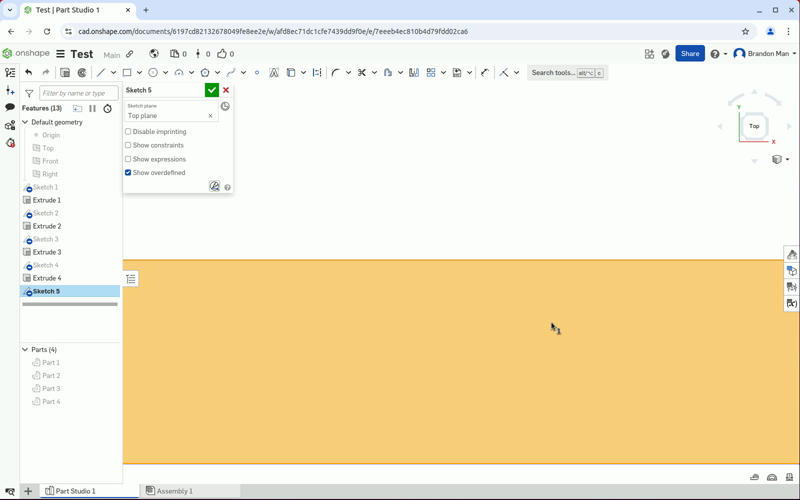
scroll(-6)
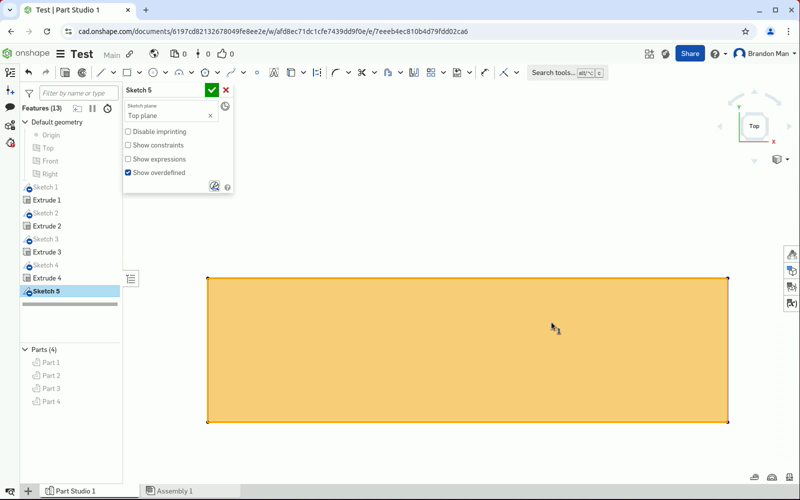
scroll(-6)
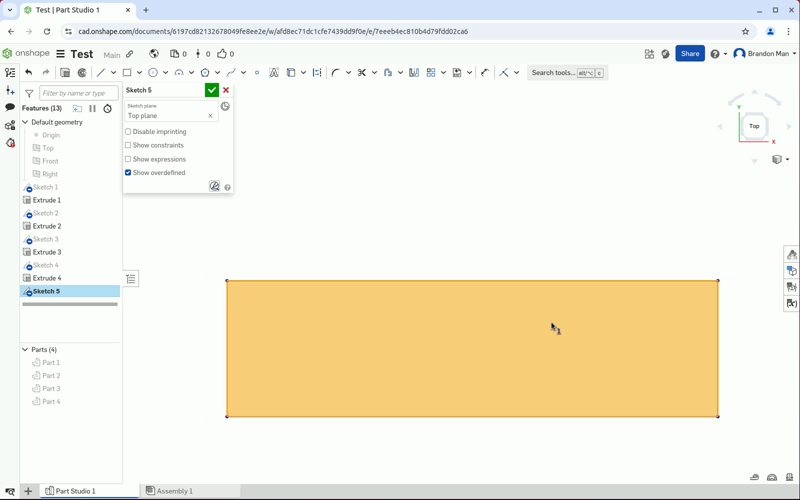
scroll(-6)
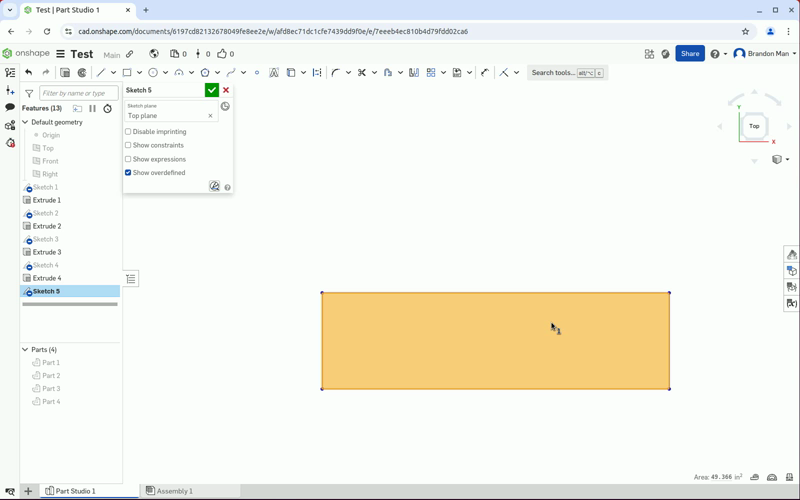
scroll(-6)
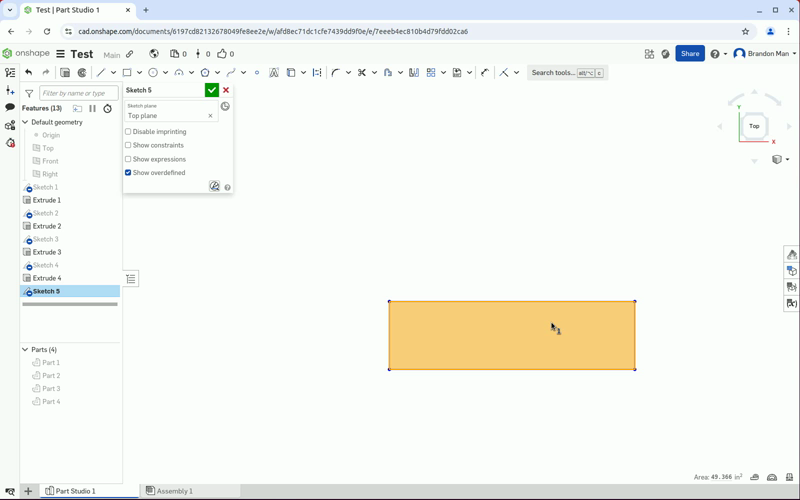
scroll(-6)
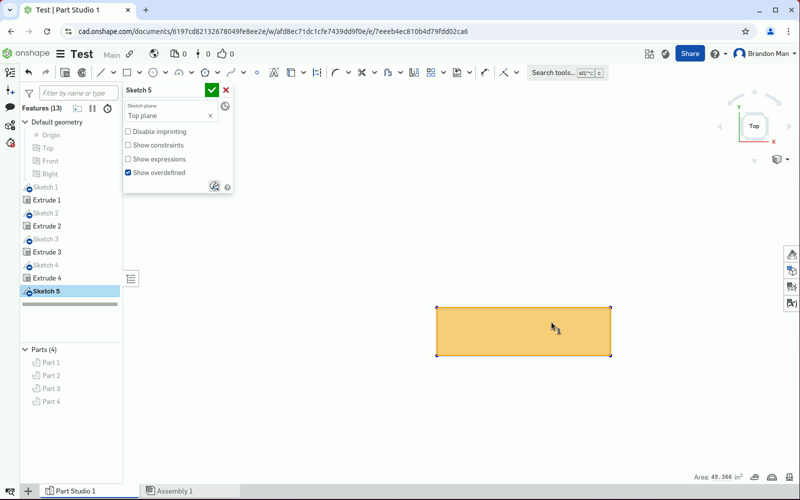
scroll(-6)
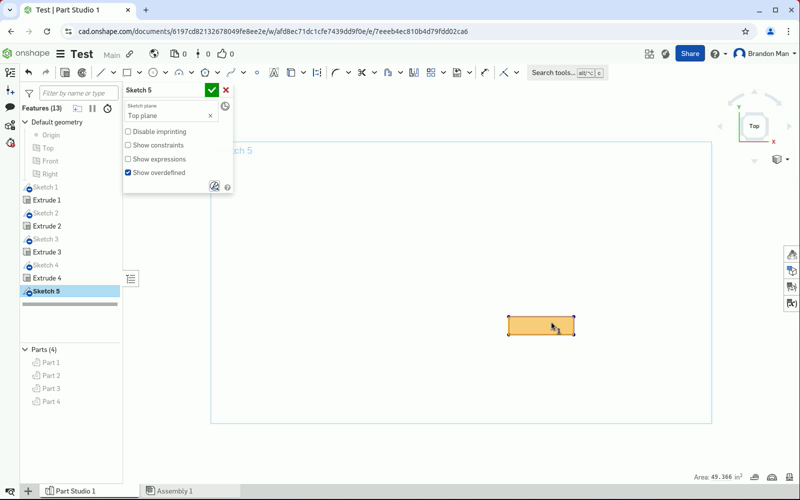
mouse_move(73, 352)
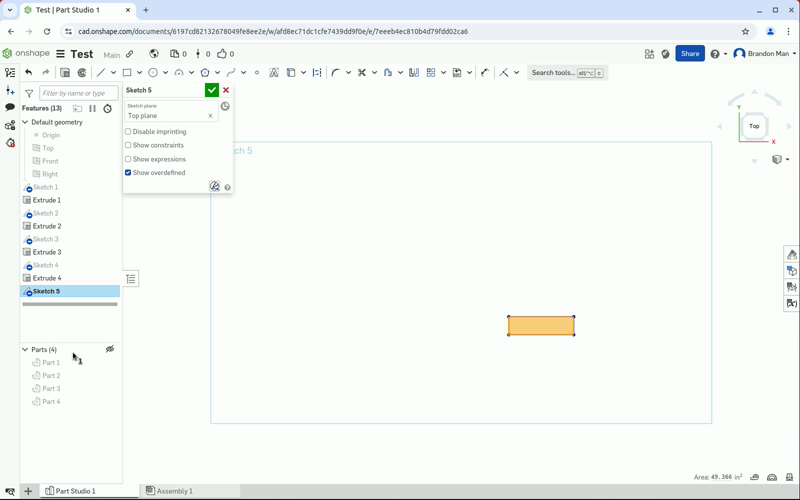
key(shift+y)
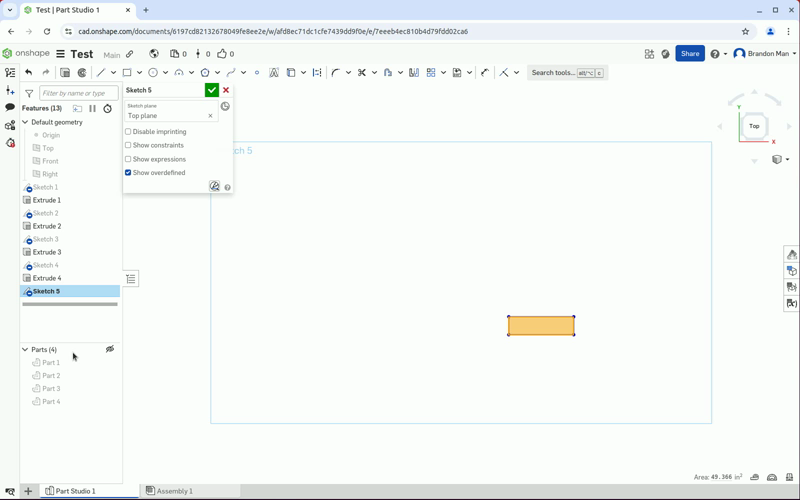
key(shift+e)
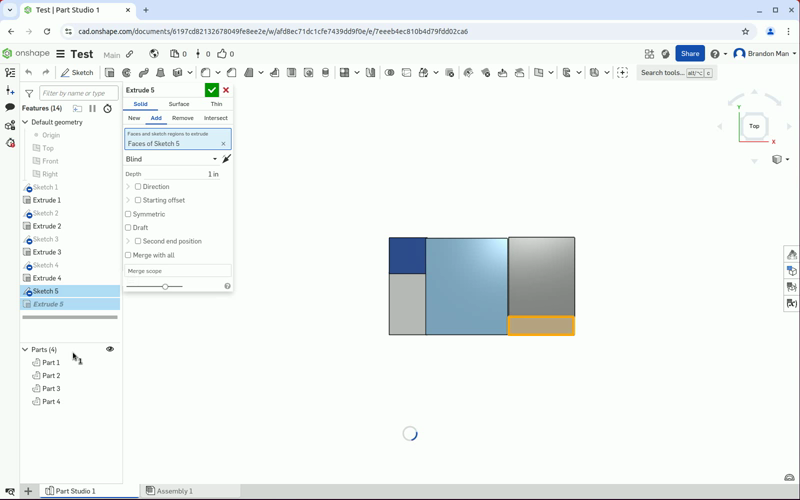
mouse_move(143, 106)
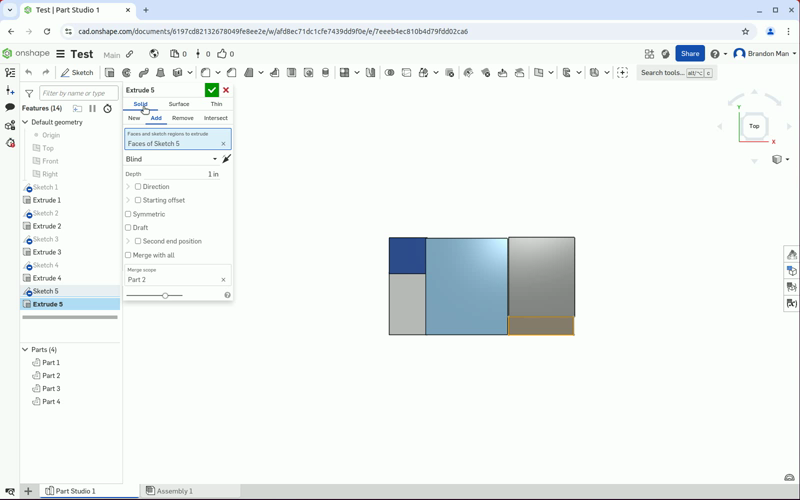
click(143, 106)
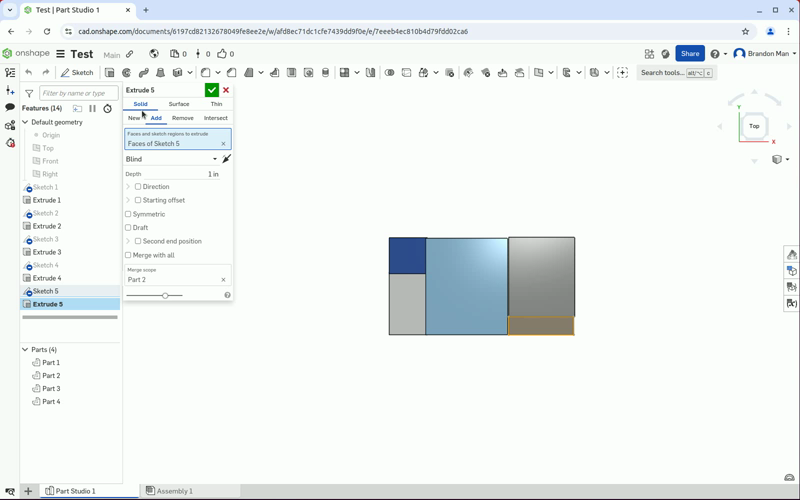
mouse_move(137, 120)
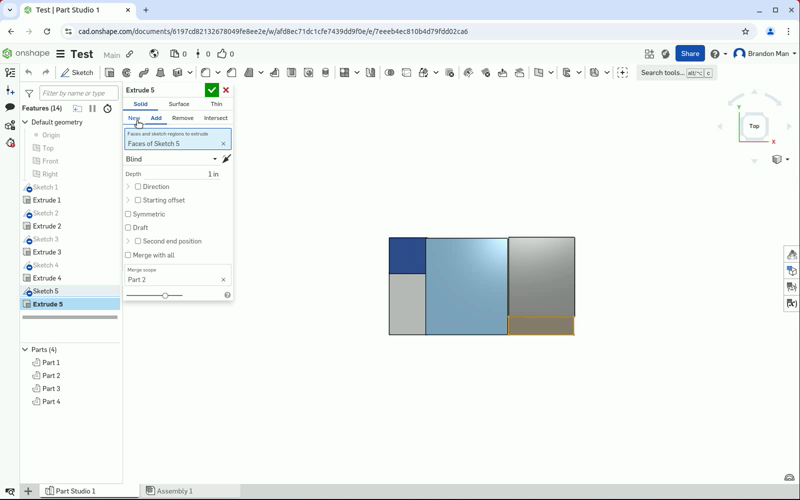
click(137, 120)
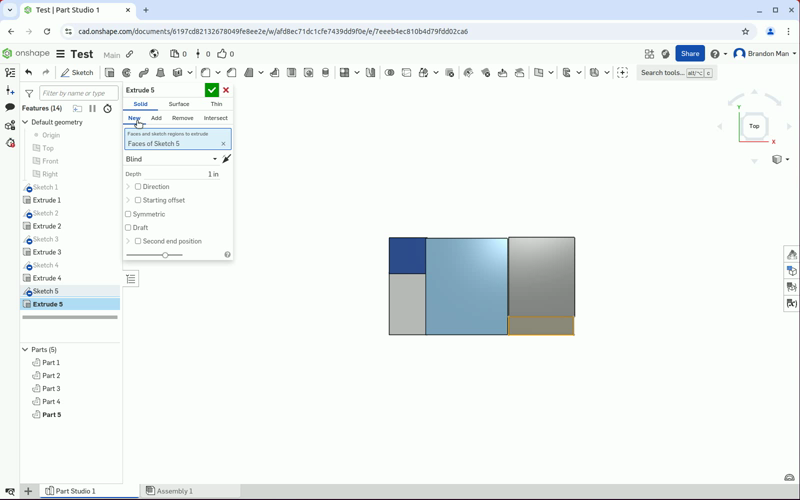
key(tab, 4)
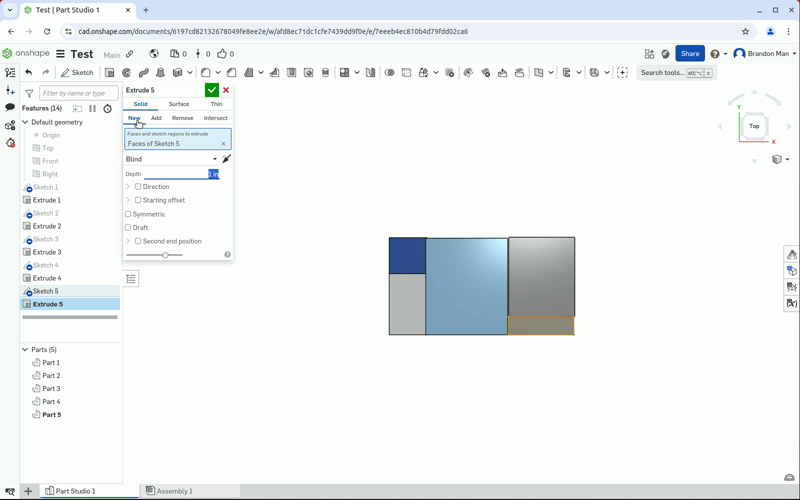
text(20.22)
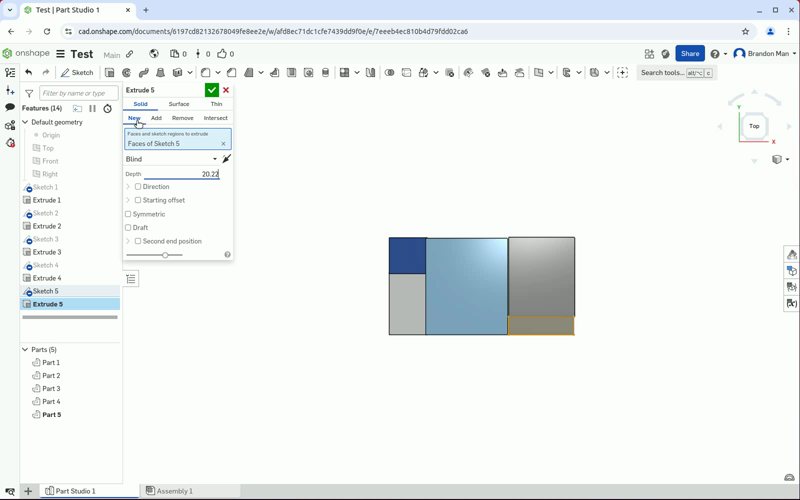
key(enter)
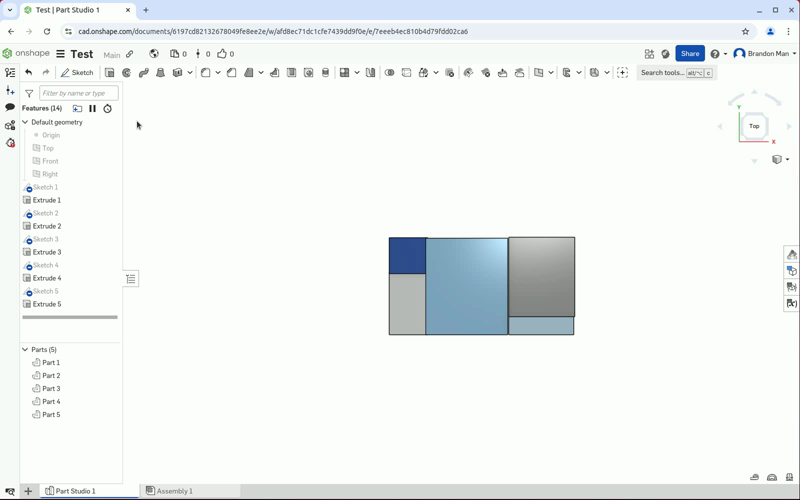
key(shift+h)
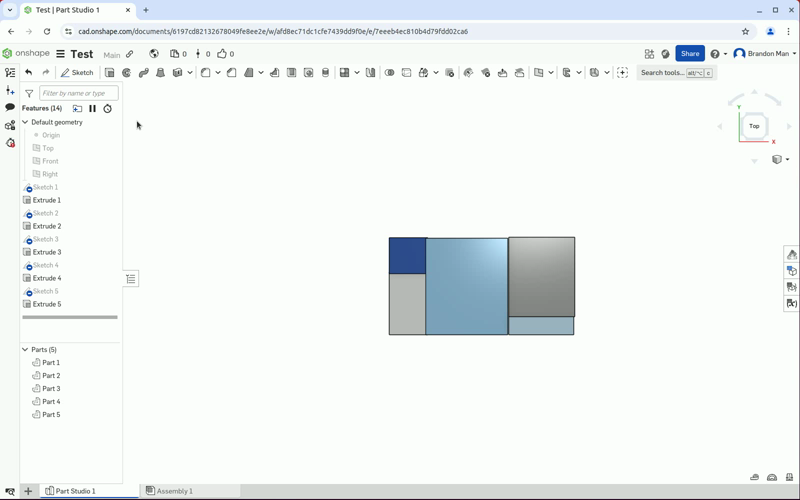
key(shift+h)
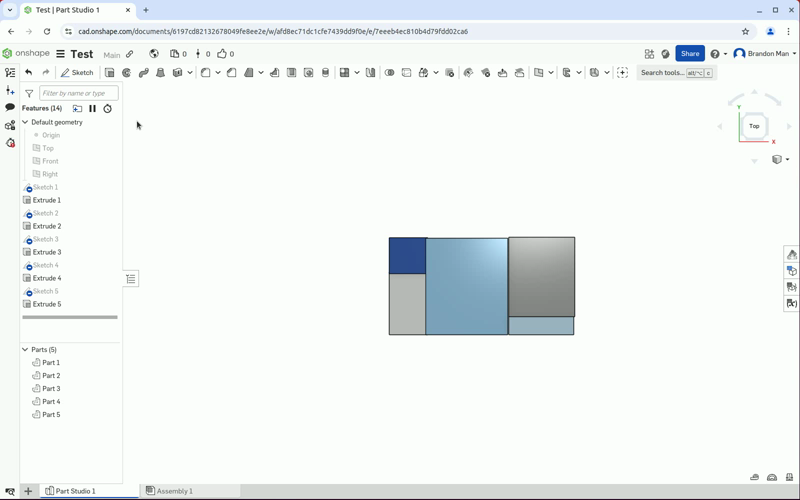
mouse_move(73, 189)
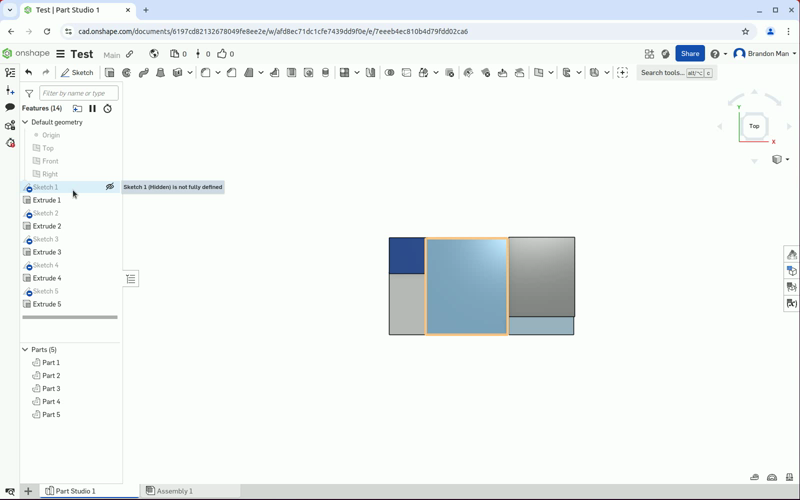
click(73, 189)
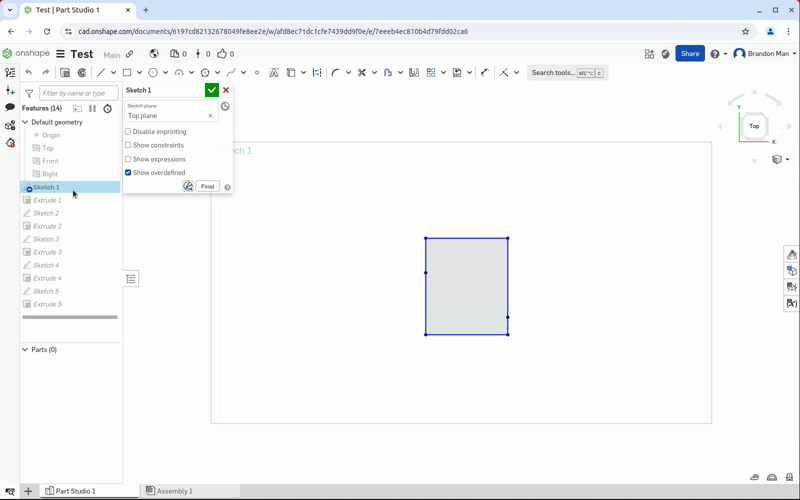
mouse_move(229, 92)
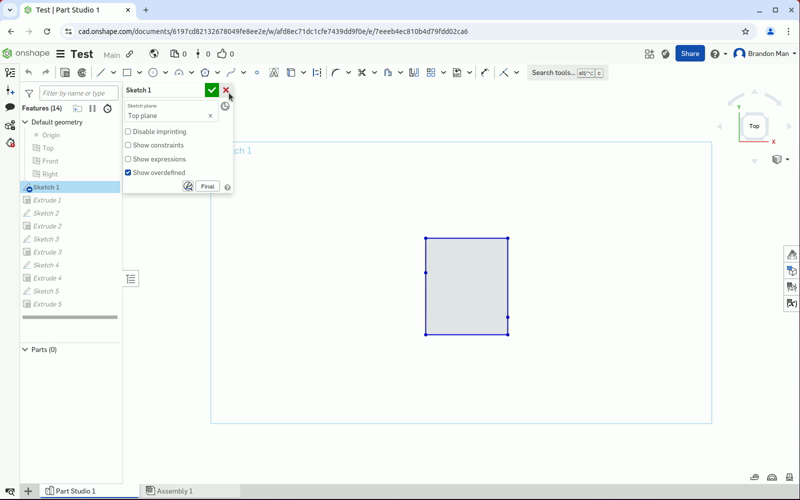
click(229, 92)
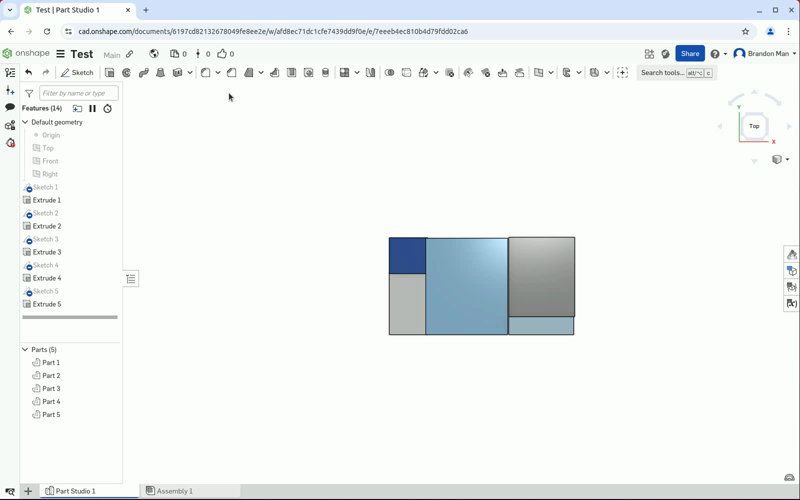
mouse_move(541, 75)
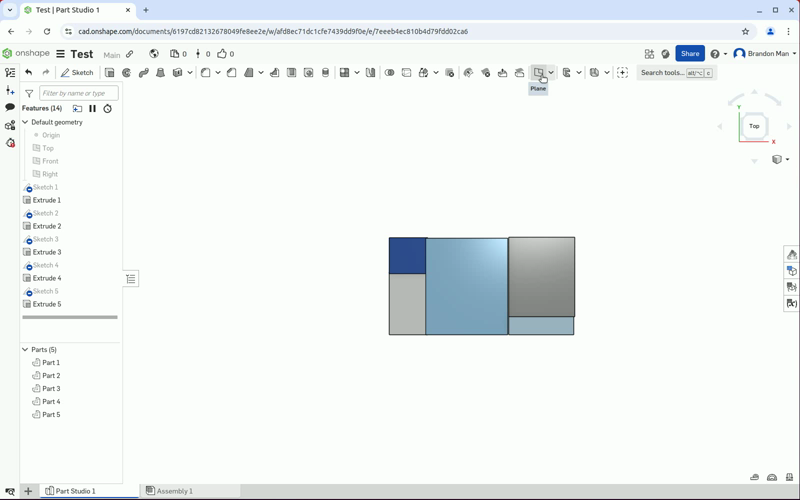
click(541, 75)
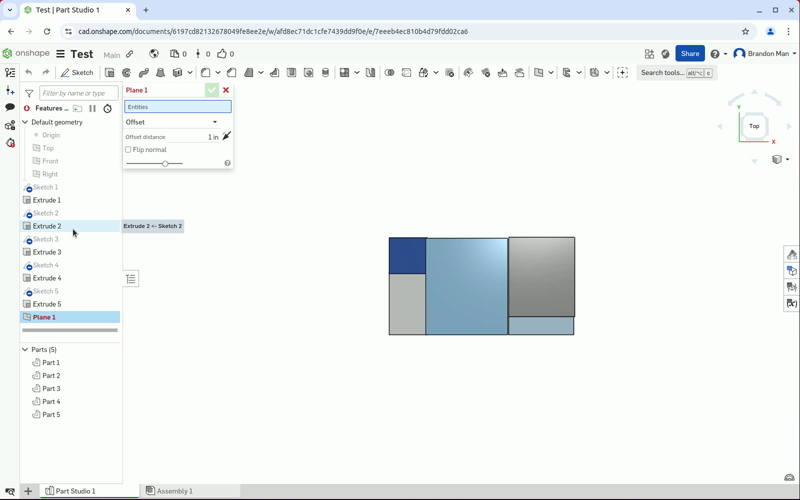
scroll(3)
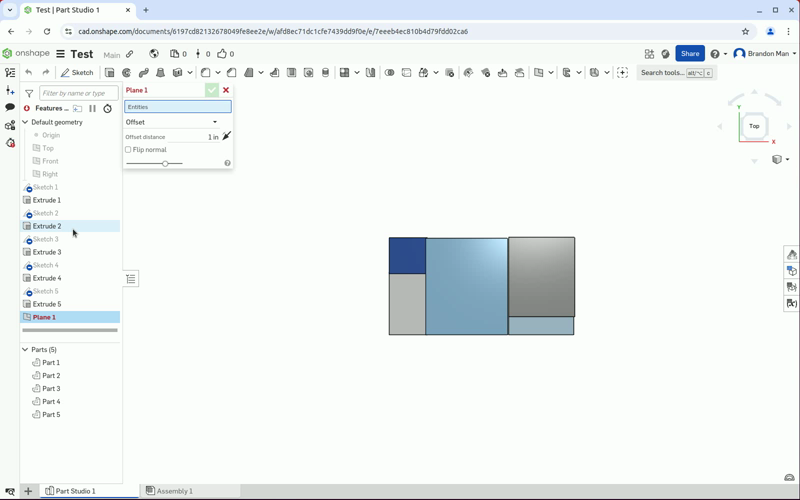
mouse_move(73, 150)
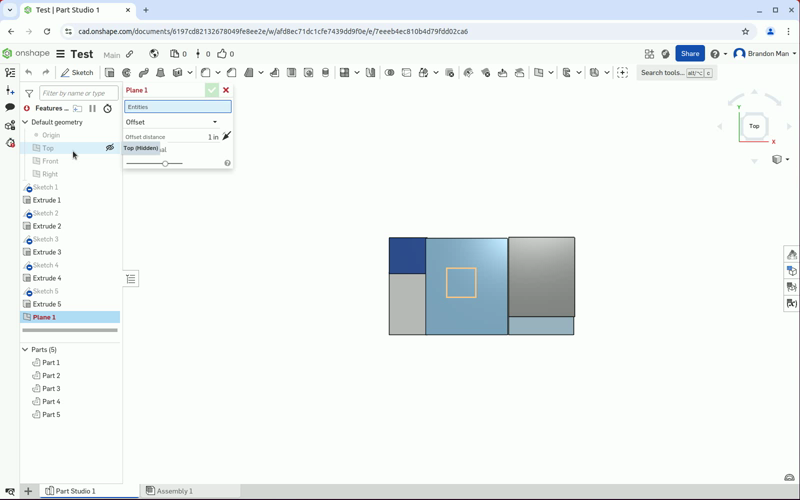
click(73, 150)
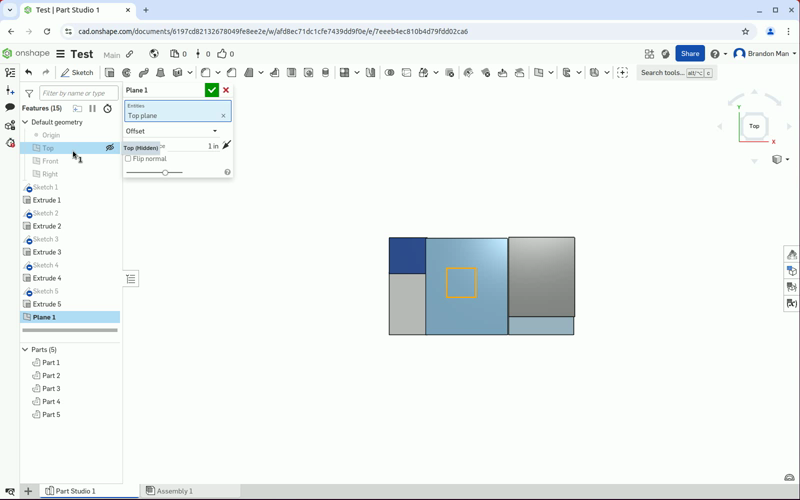
key(tab, 2)
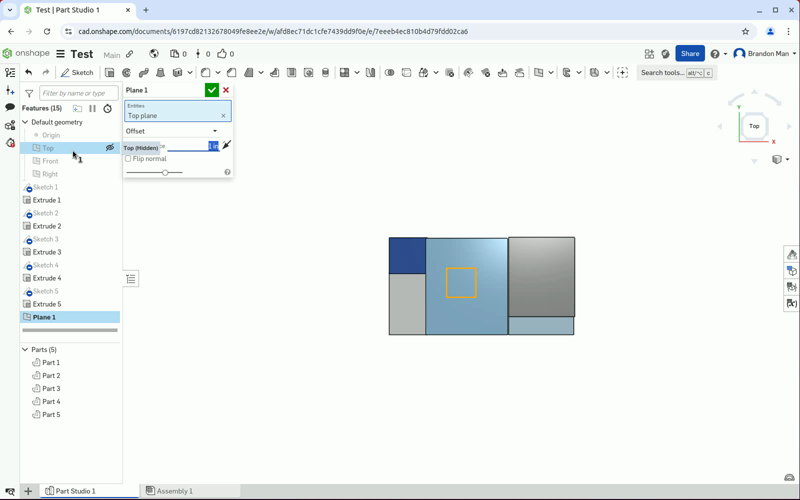
text(12.263)
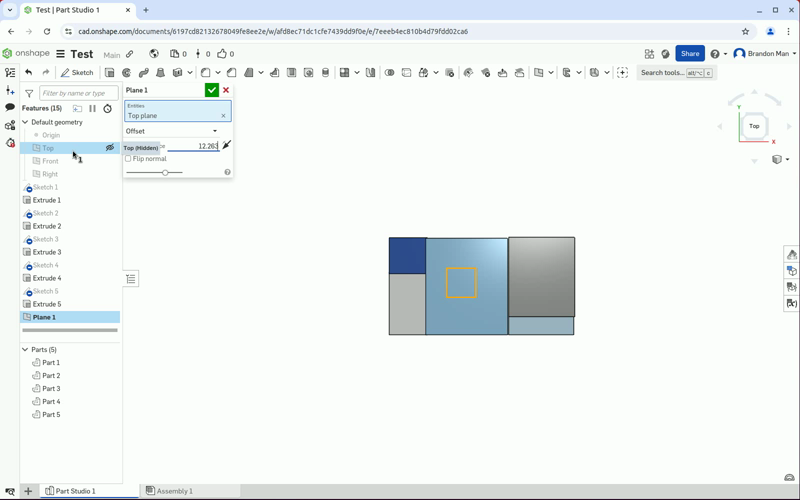
key(enter, 2)
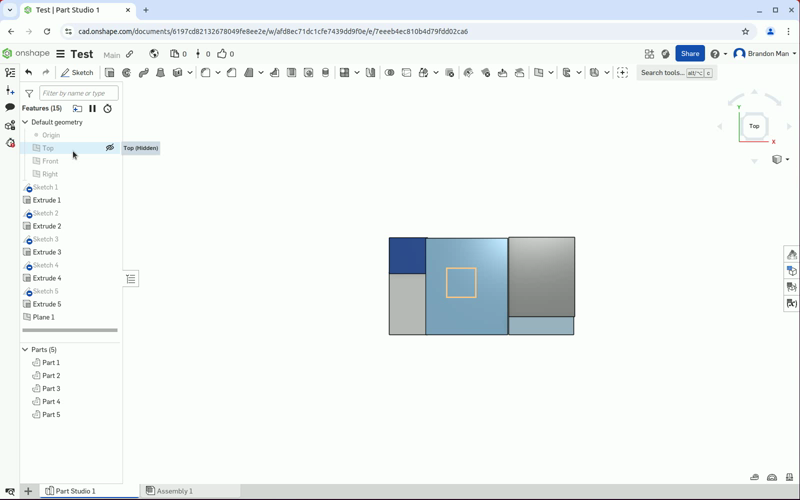
key(shift+s)
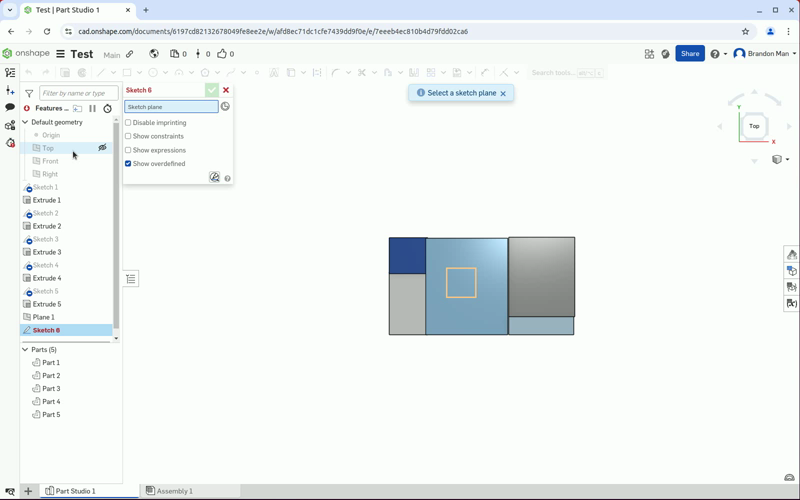
mouse_move(69, 319)
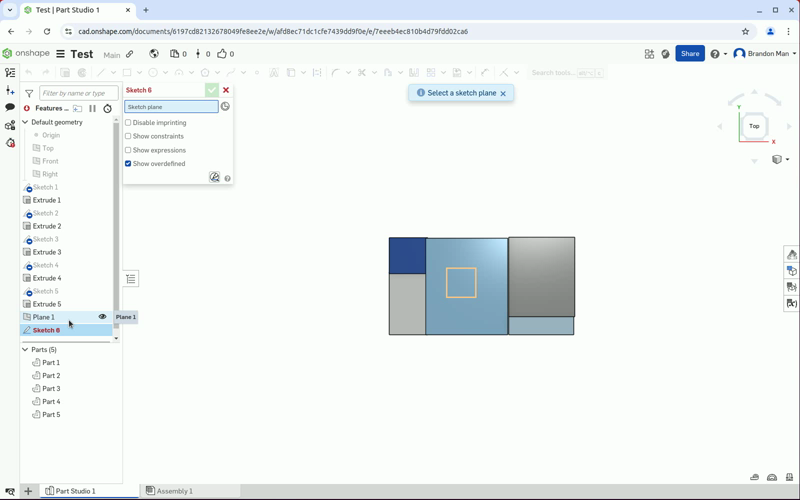
click(69, 319)
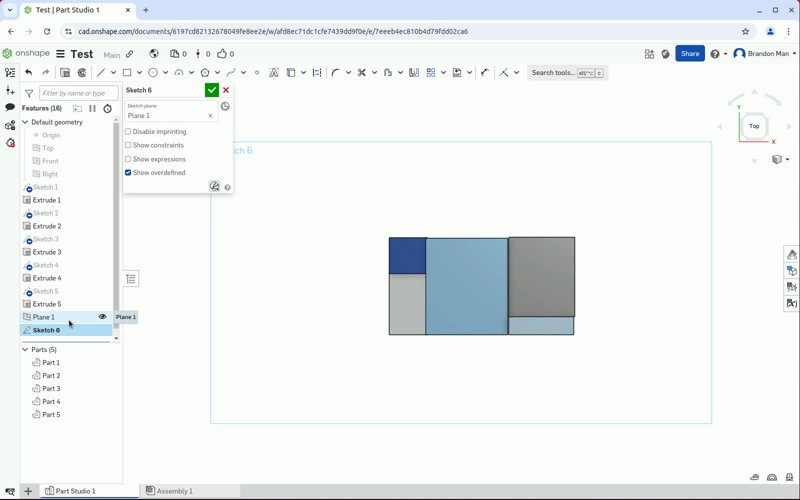
mouse_move(73, 352)
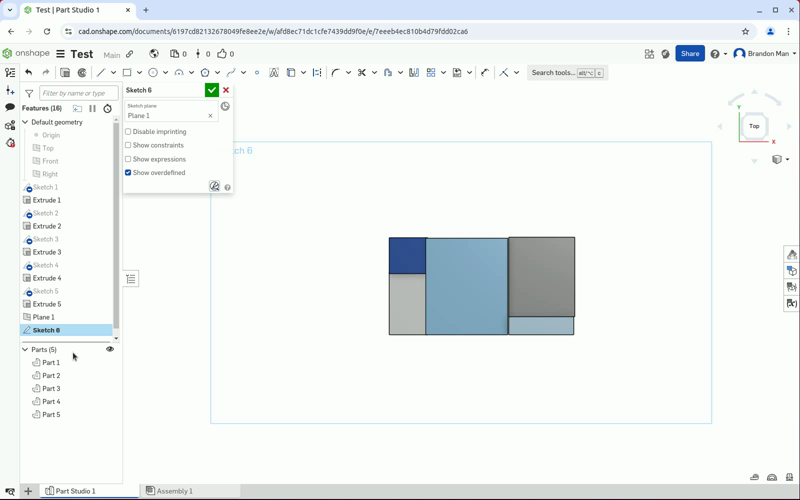
key(y)
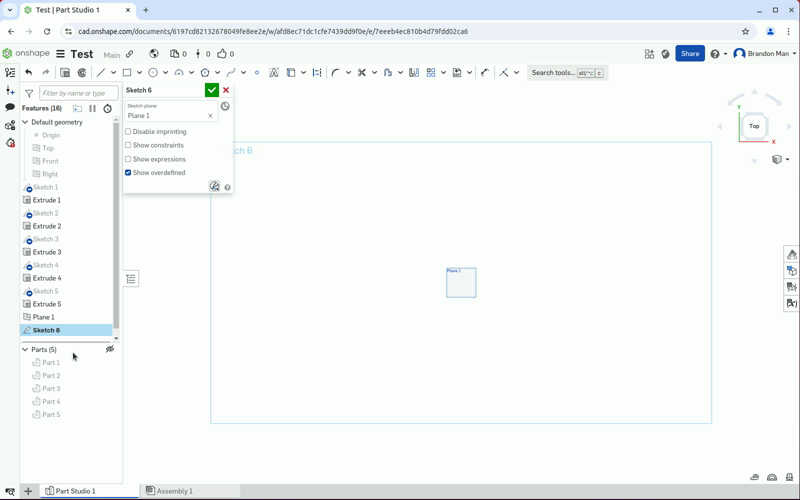
key(c)
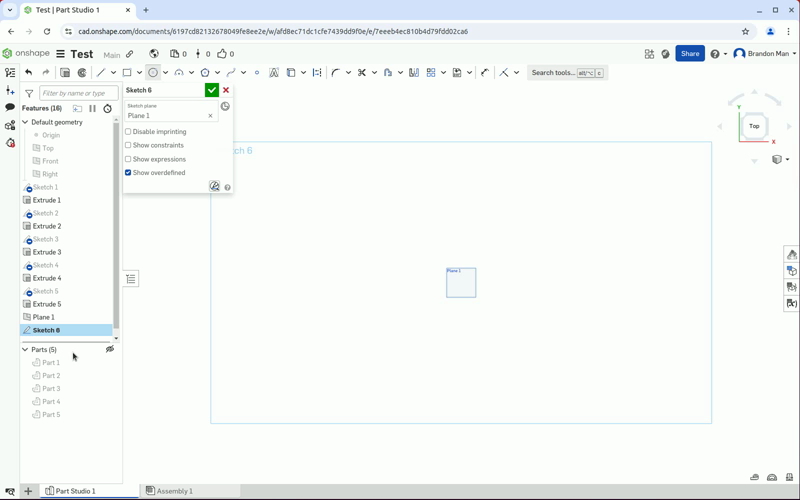
key_down(shift)
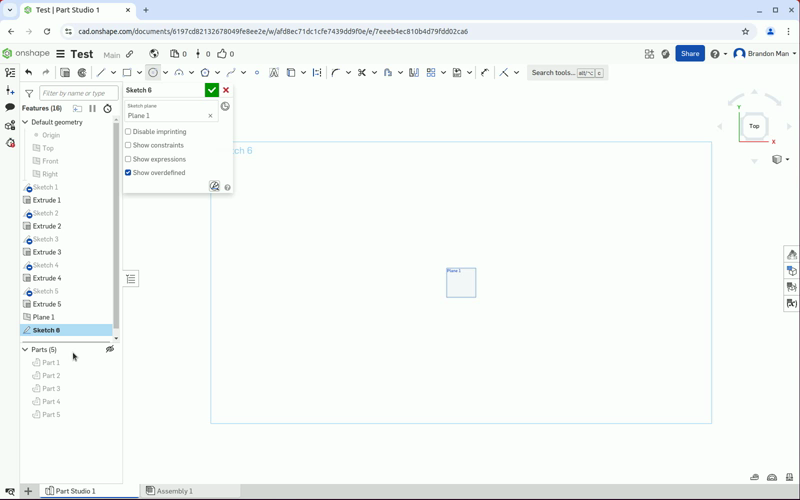
mouse_move(521, 253)
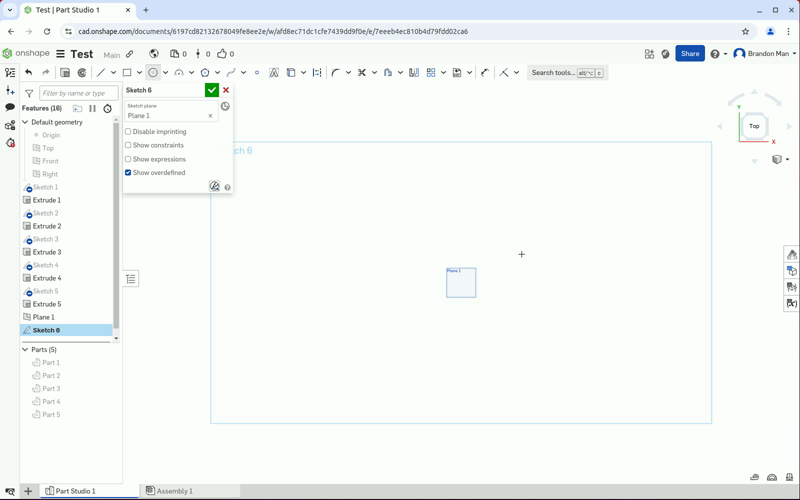
click(521, 253)
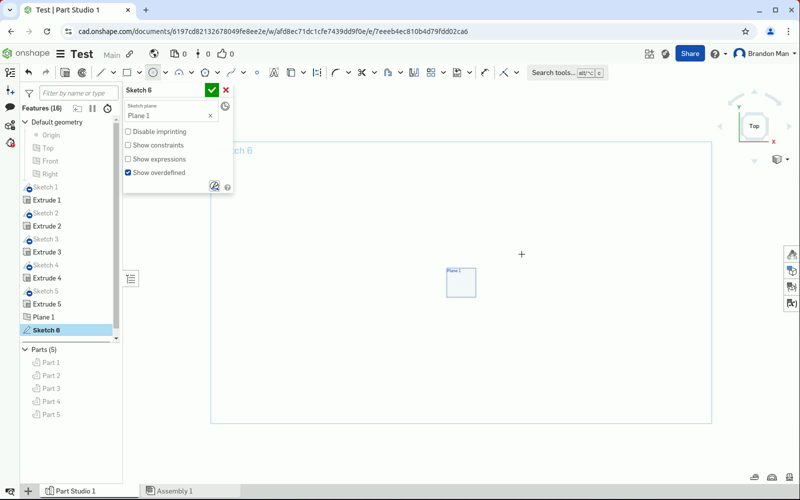
key_up(shift)
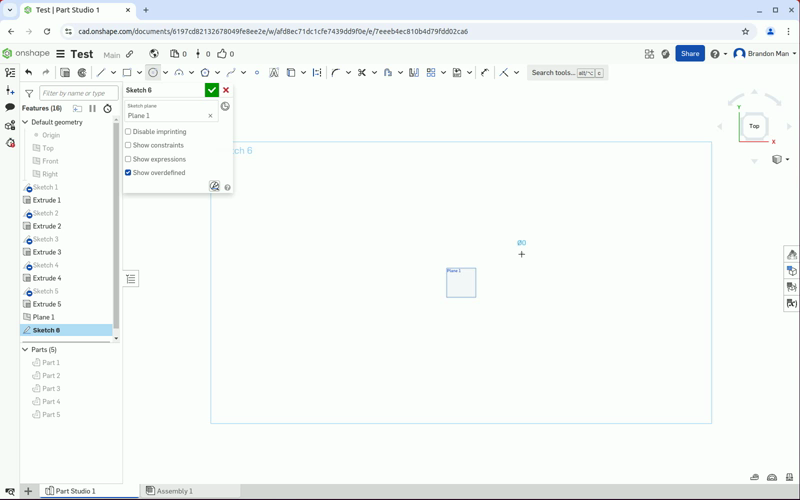
mouse_move(533, 253)
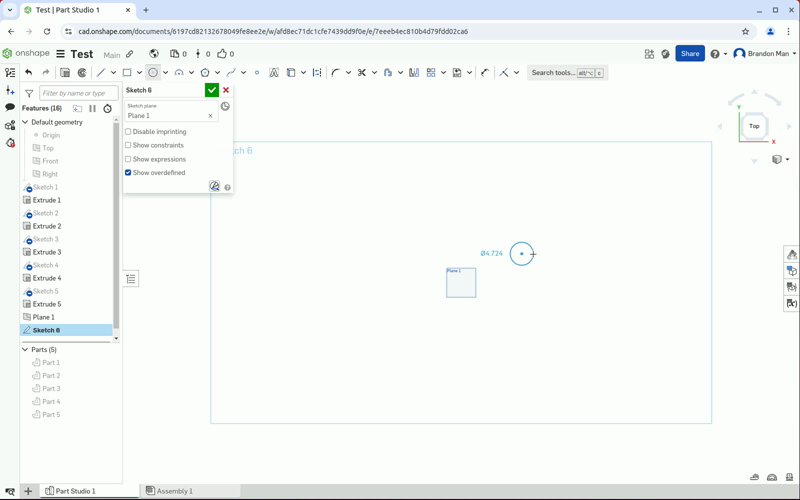
click(533, 253)
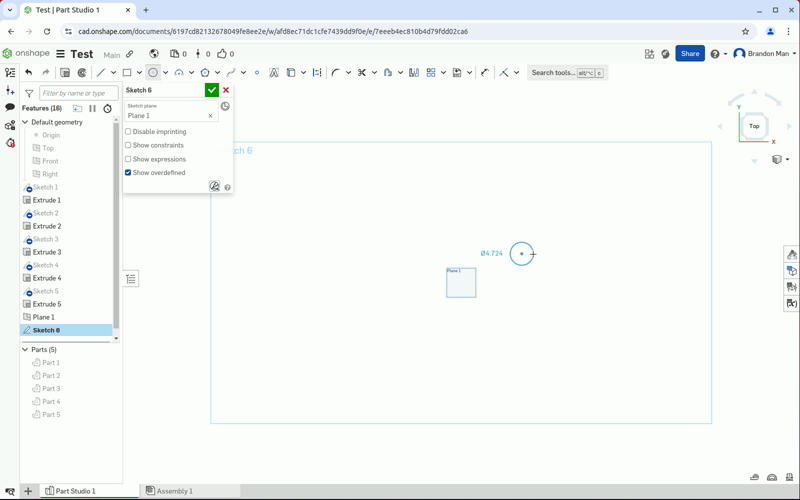
key(esc)
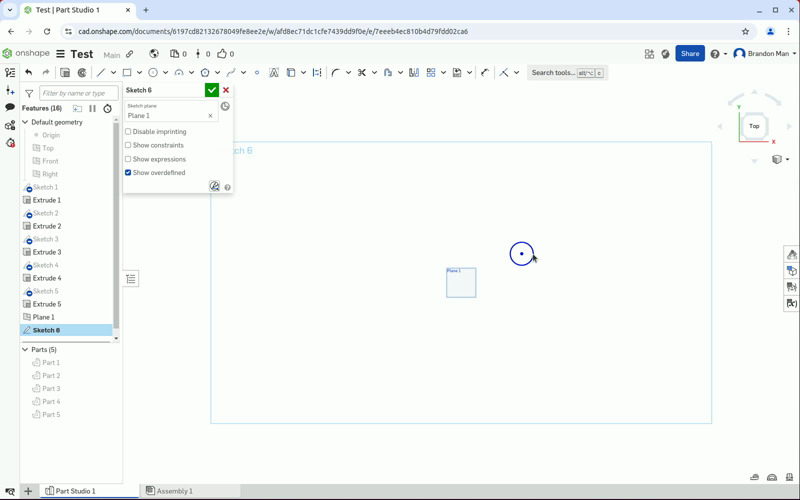
mouse_move(530, 250)
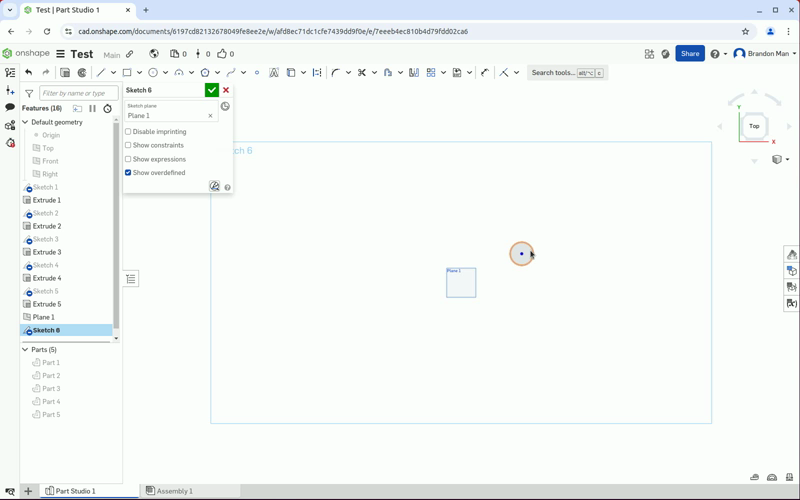
scroll(6)
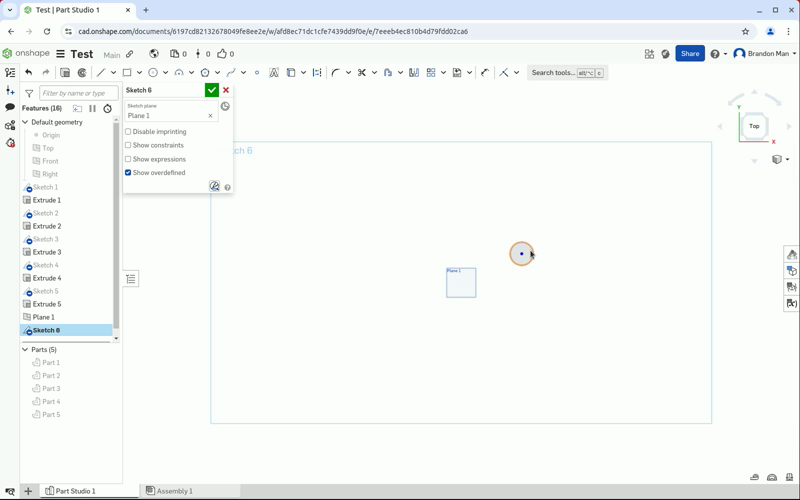
scroll(6)
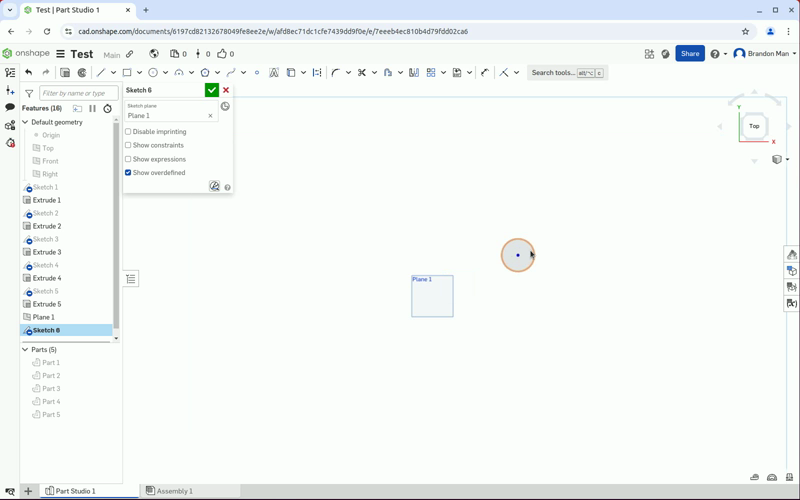
scroll(6)
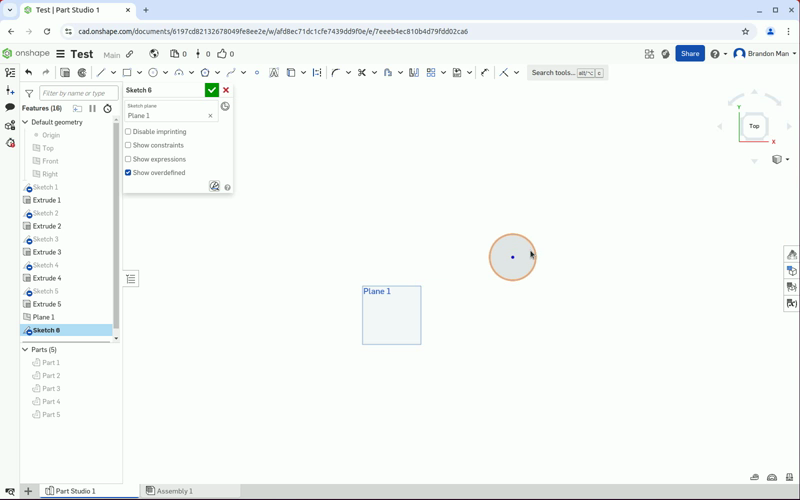
scroll(6)
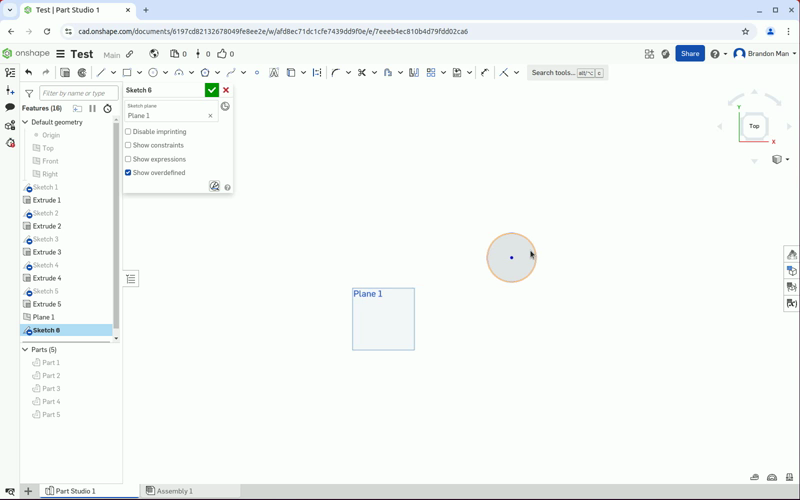
scroll(6)
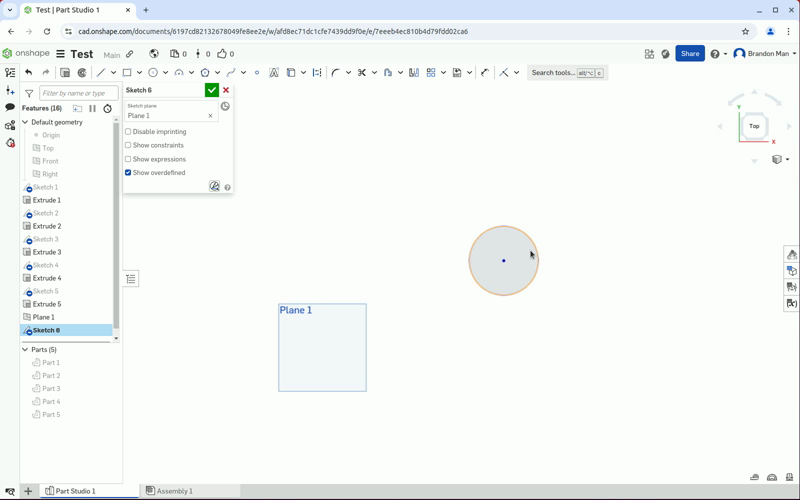
scroll(6)
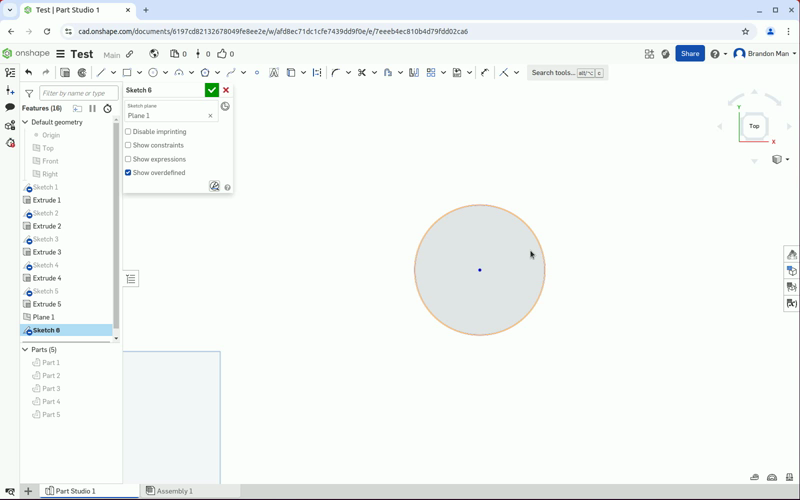
scroll(6)
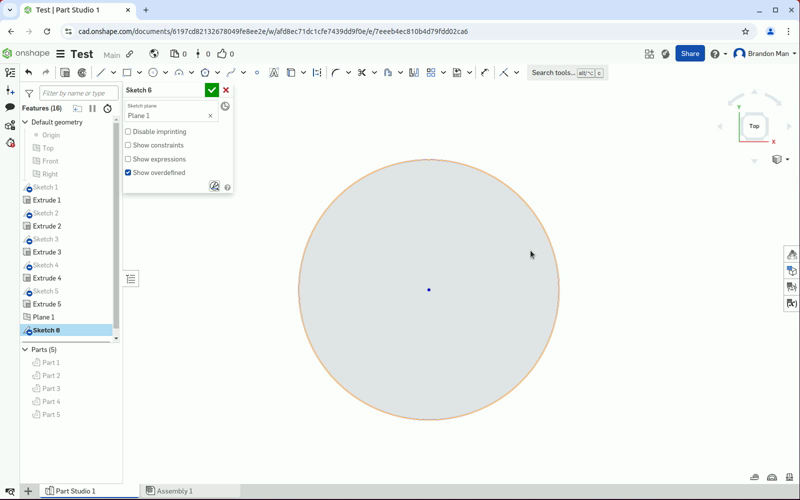
click(530, 250)
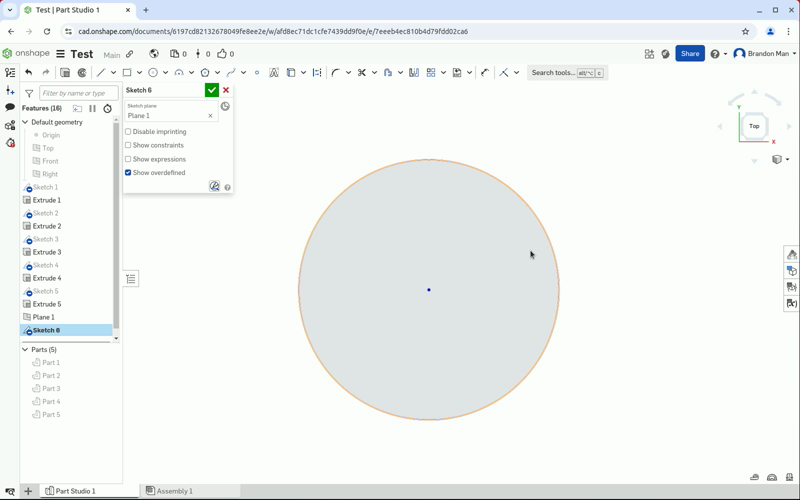
scroll(-6)
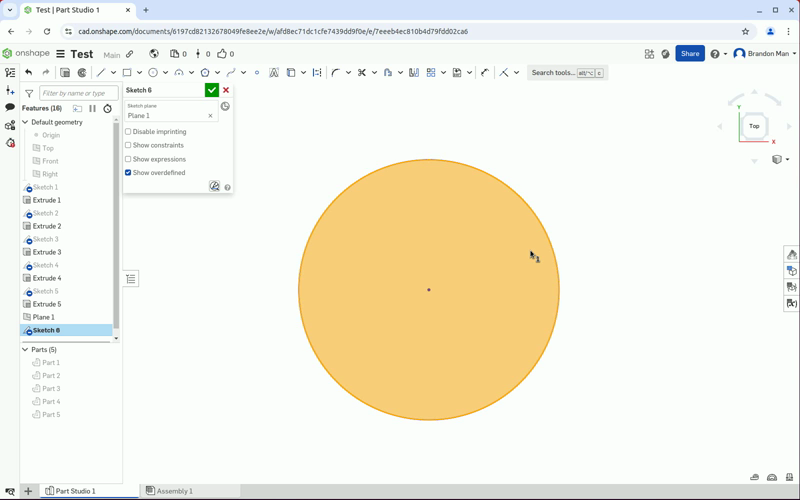
scroll(-6)
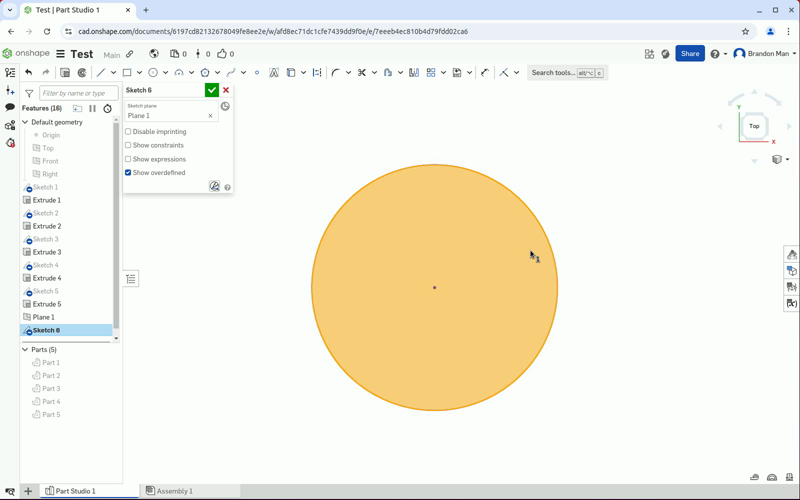
scroll(-6)
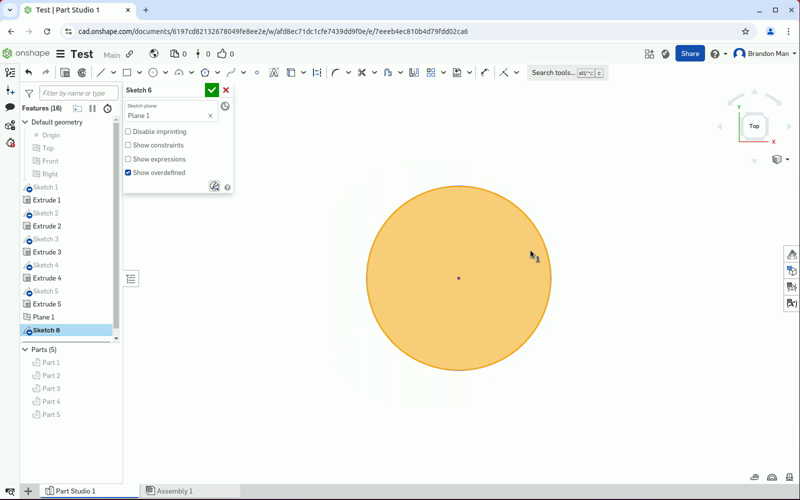
scroll(-6)
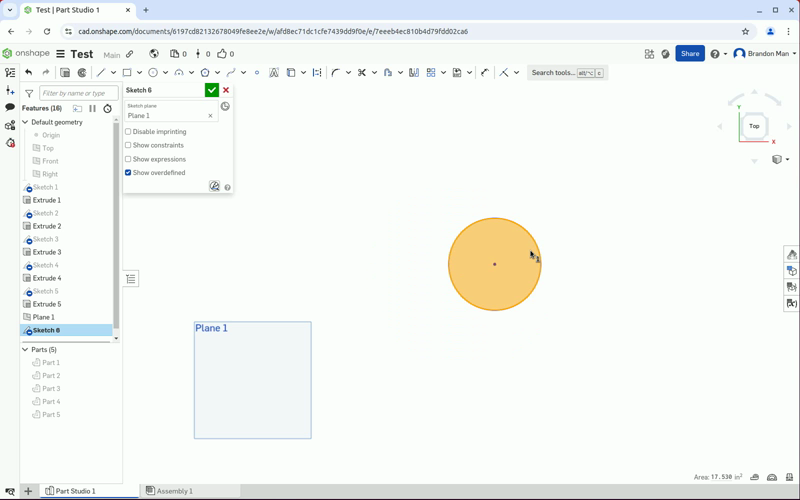
scroll(-6)
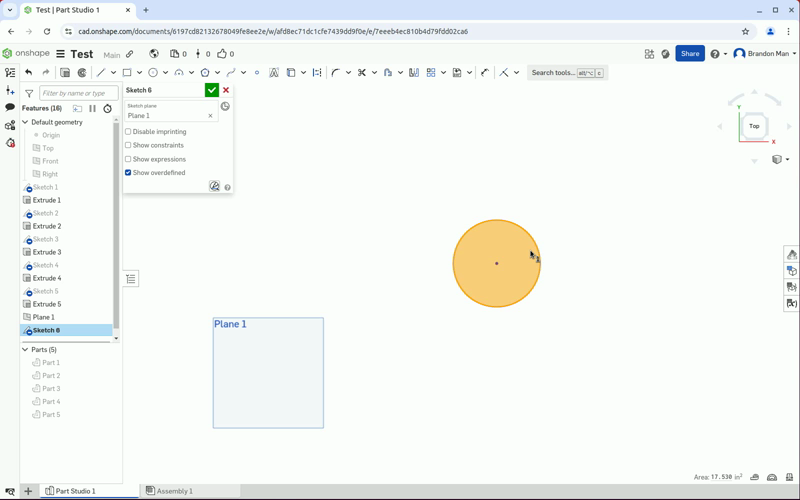
scroll(-6)
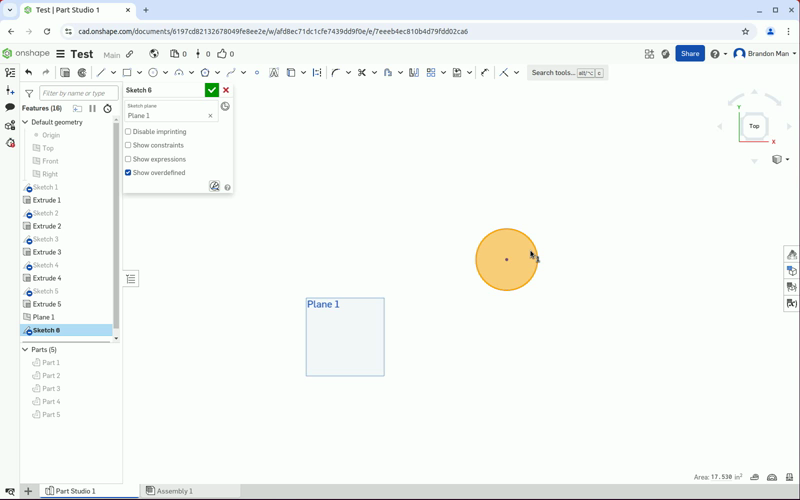
scroll(-6)
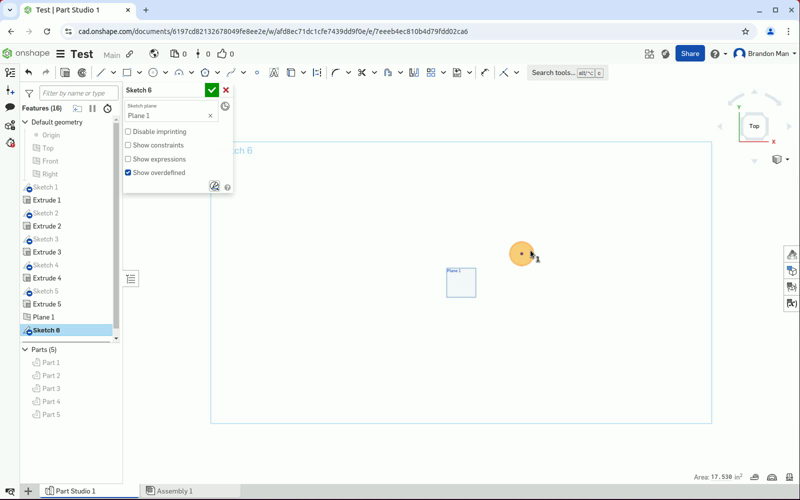
mouse_move(73, 352)
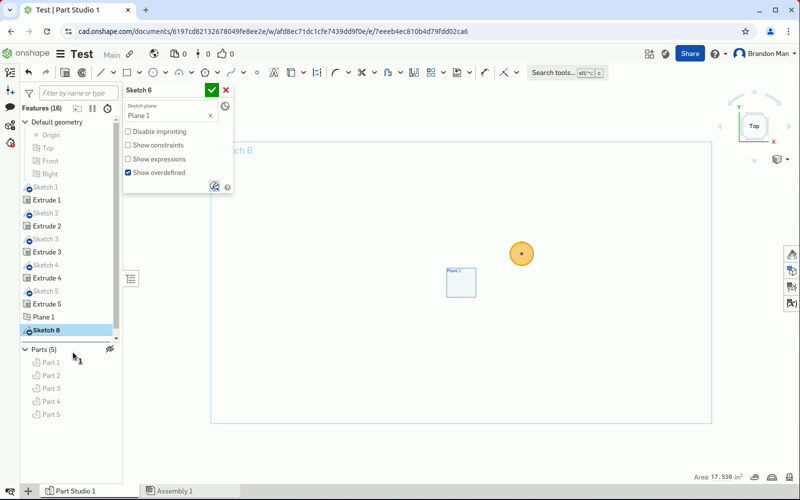
key(shift+y)
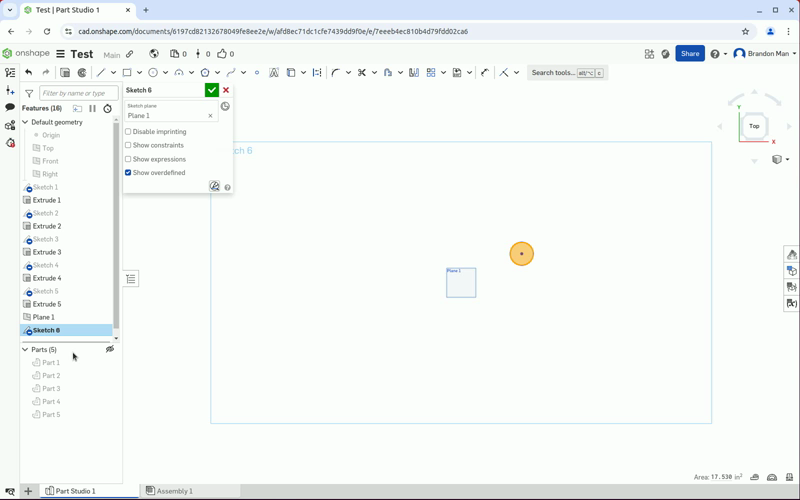
key(shift+e)
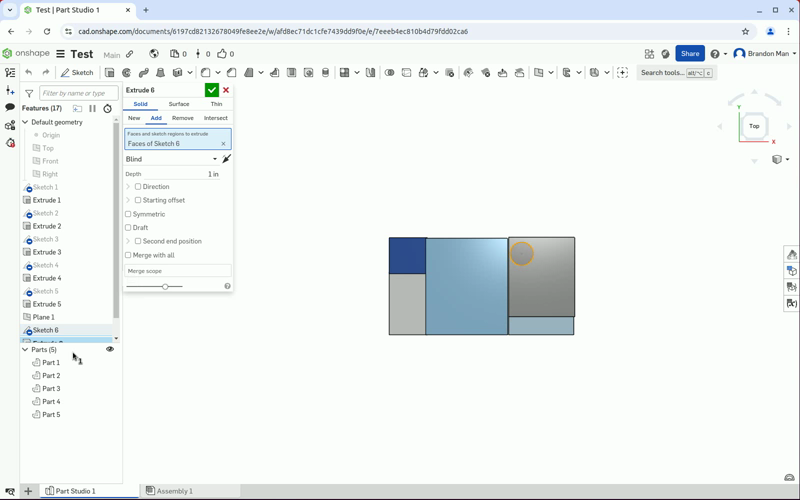
mouse_move(143, 106)
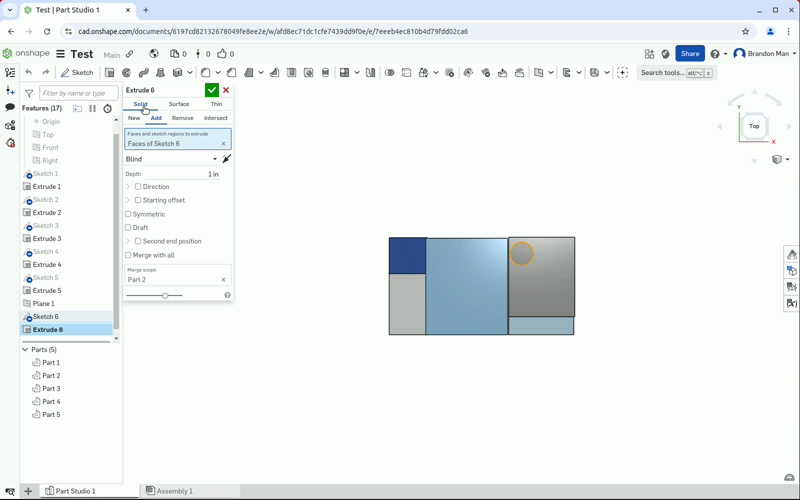
click(143, 106)
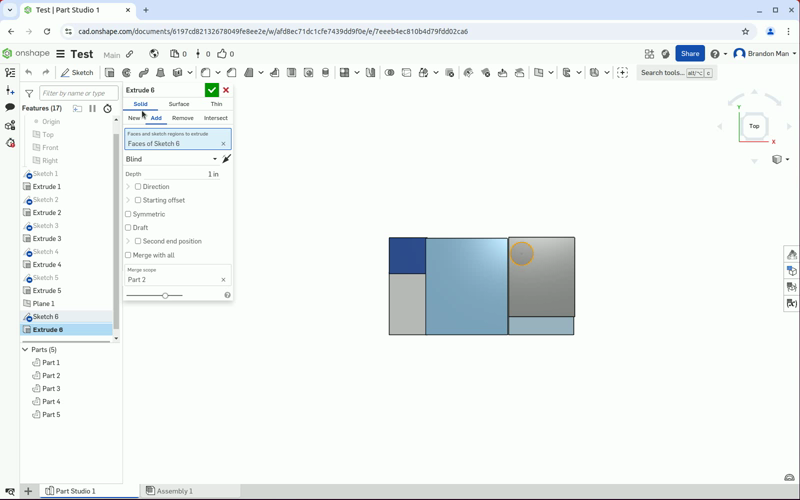
mouse_move(137, 120)
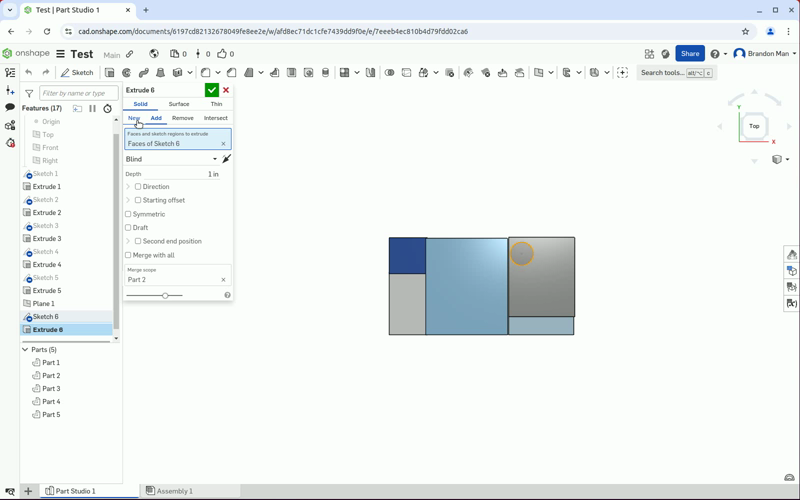
click(137, 120)
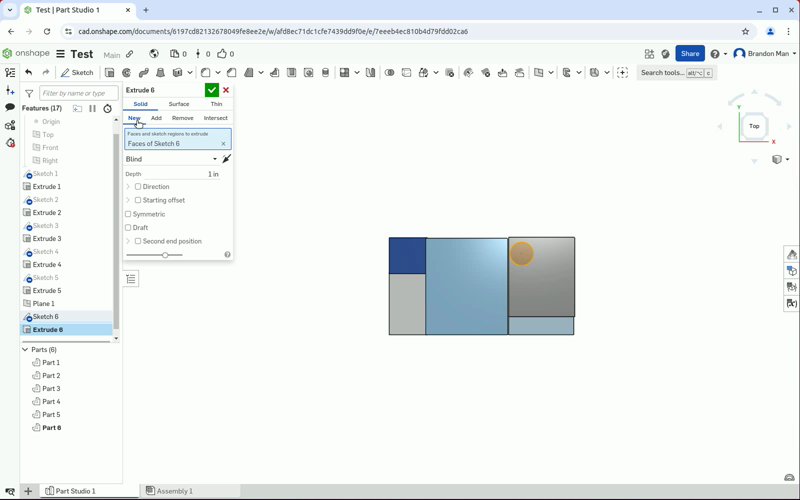
key(tab, 4)
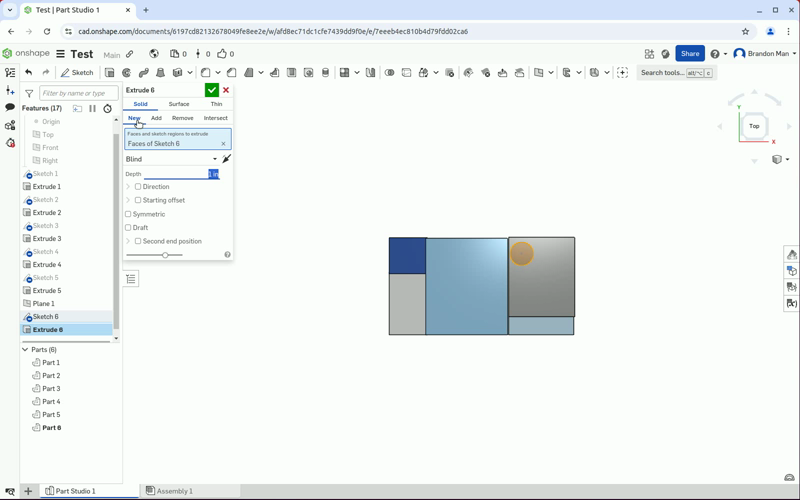
text(8.184)
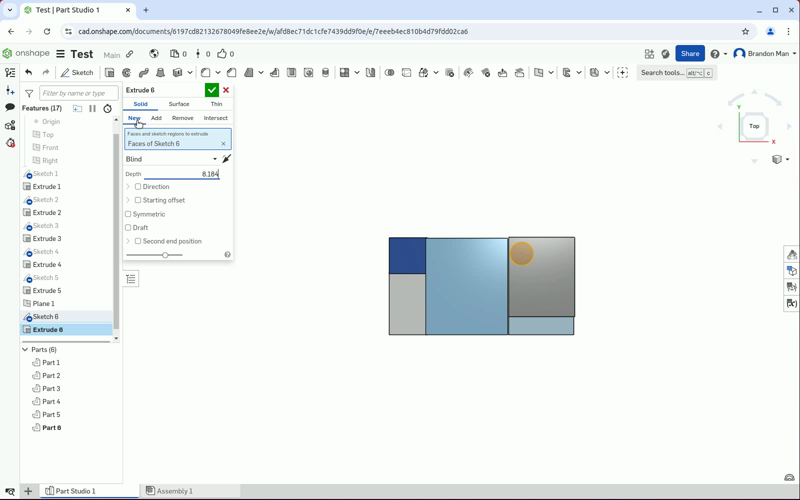
key(enter)
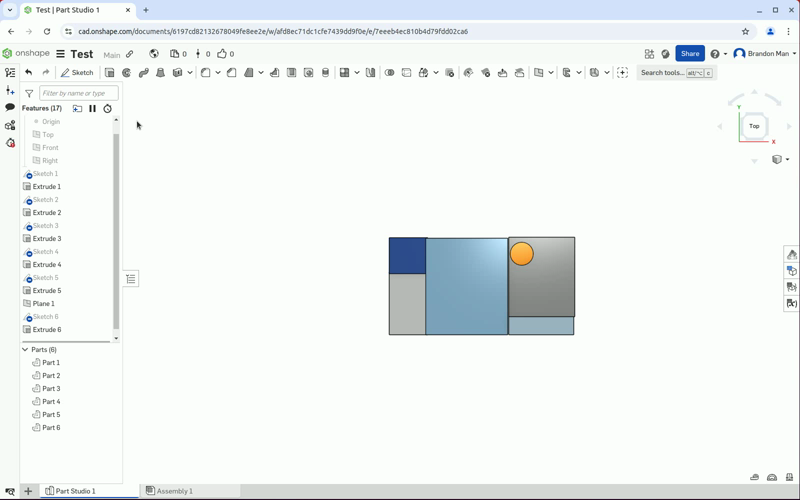
key(shift+h)
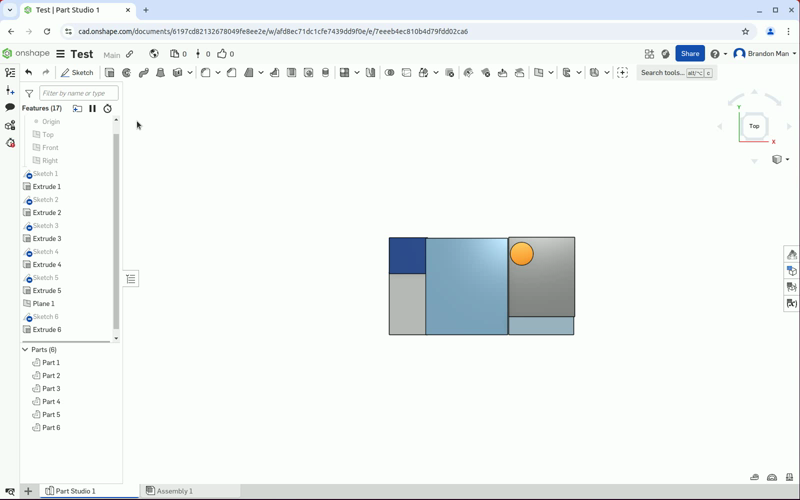
key(shift+h)
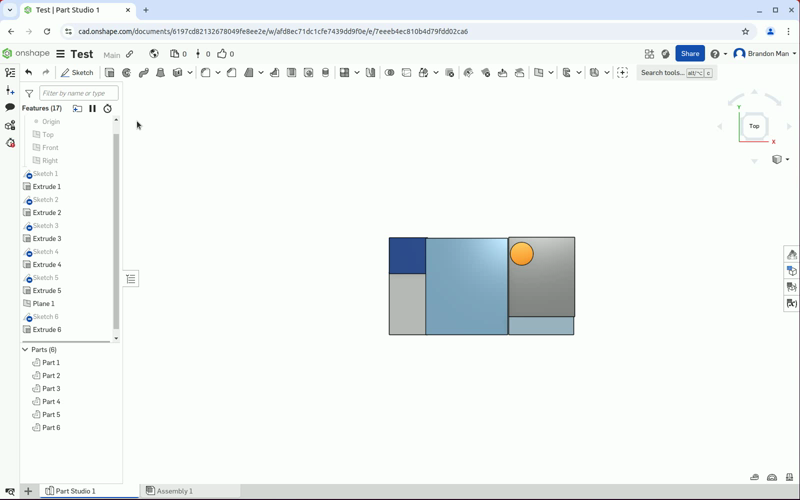
mouse_move(69, 176)
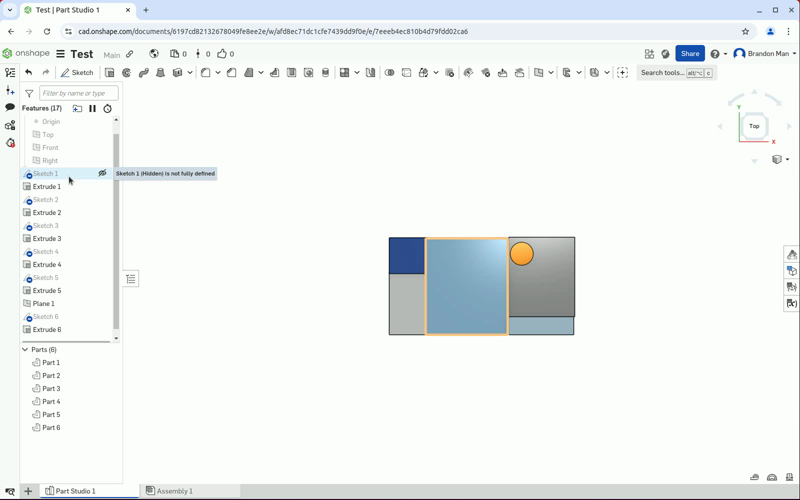
click(69, 176)
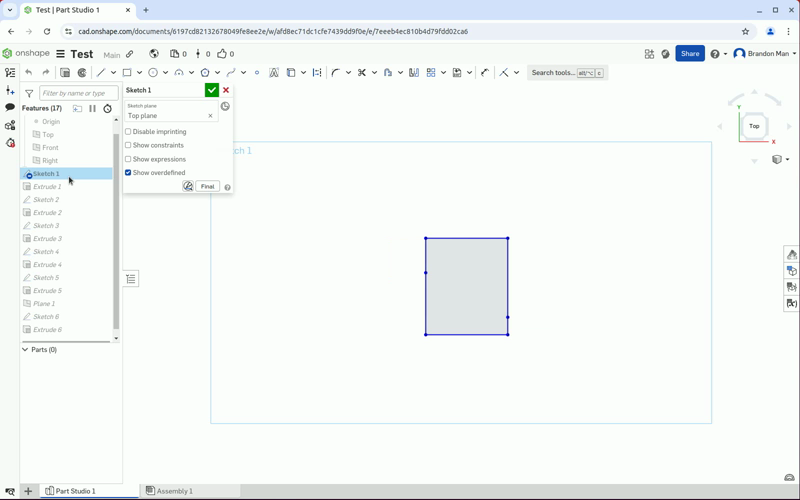
mouse_move(229, 92)
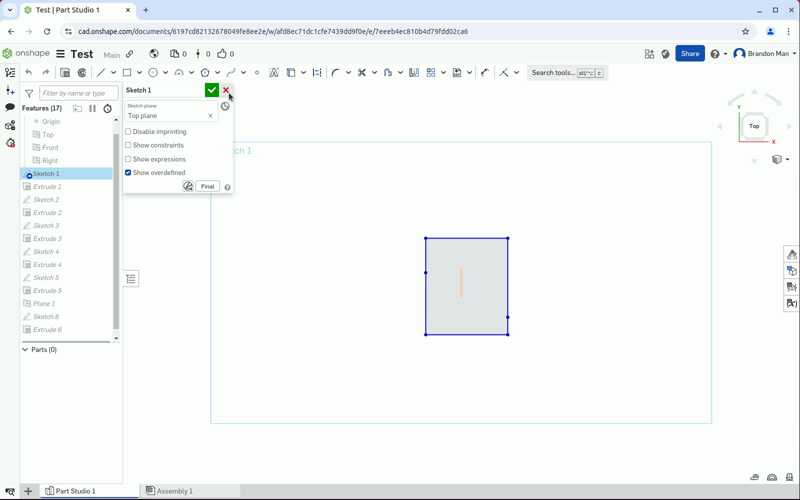
click(229, 92)
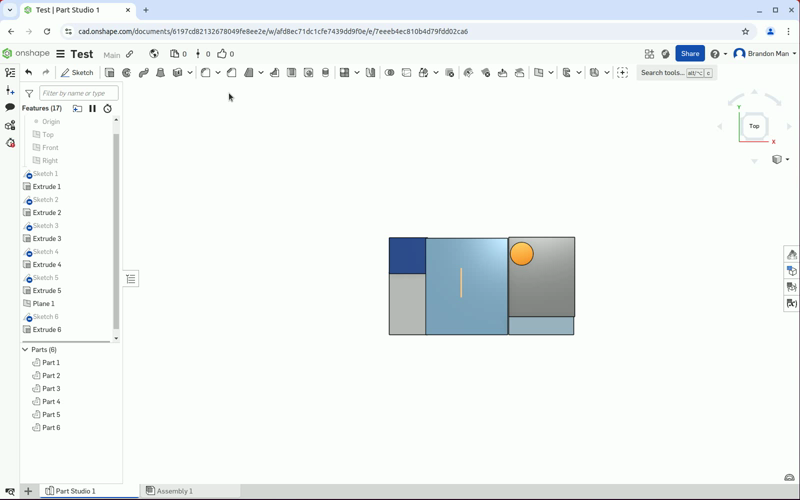
mouse_move(541, 75)
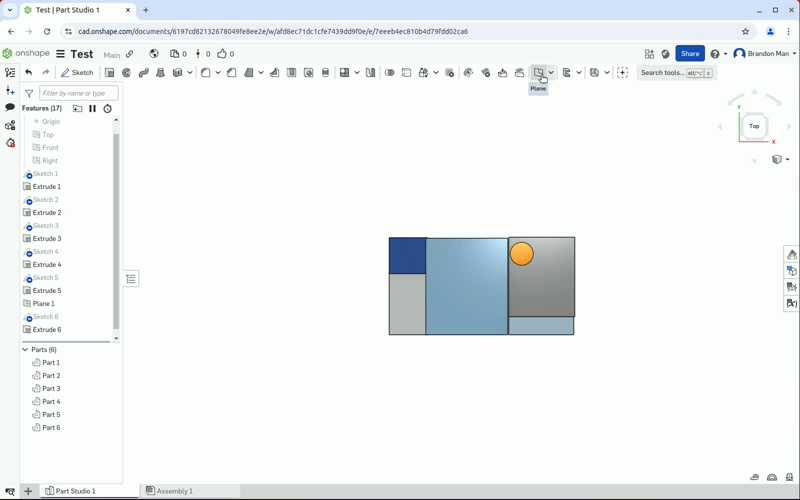
click(541, 75)
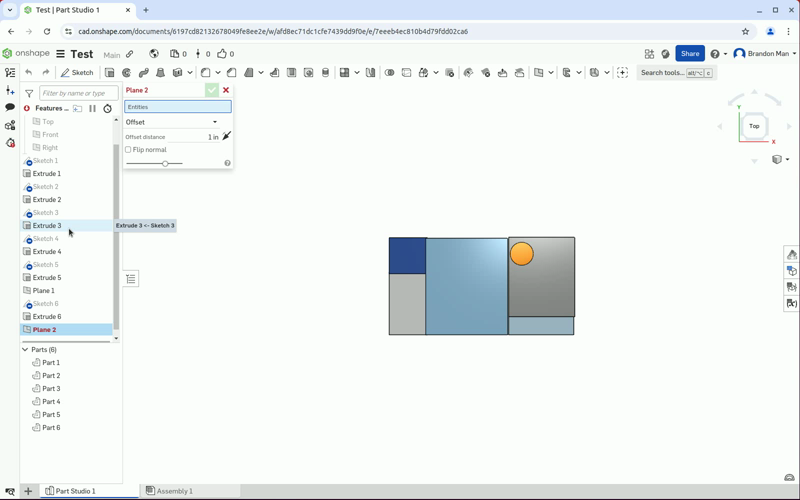
scroll(3)
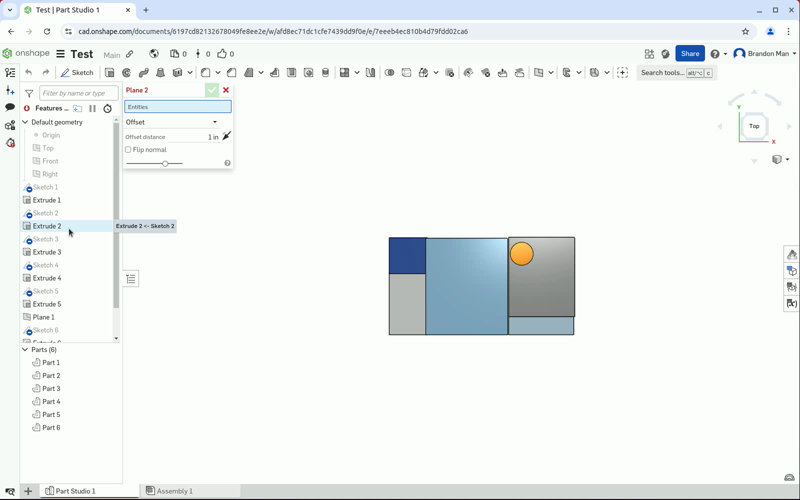
mouse_move(69, 150)
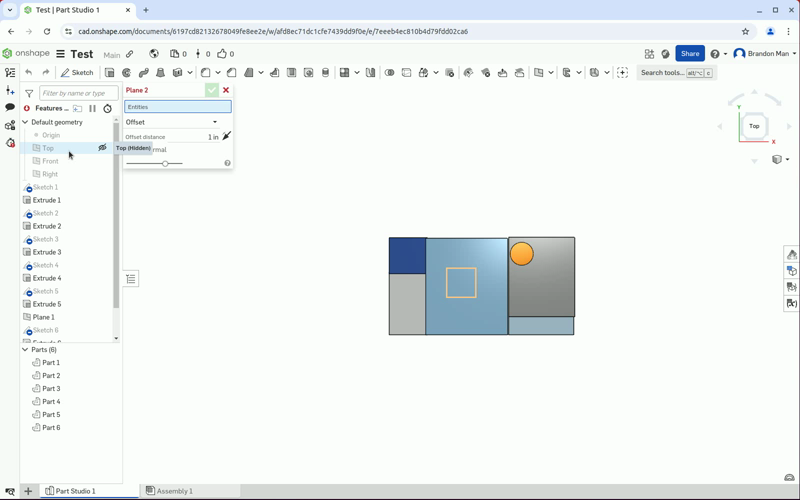
click(69, 150)
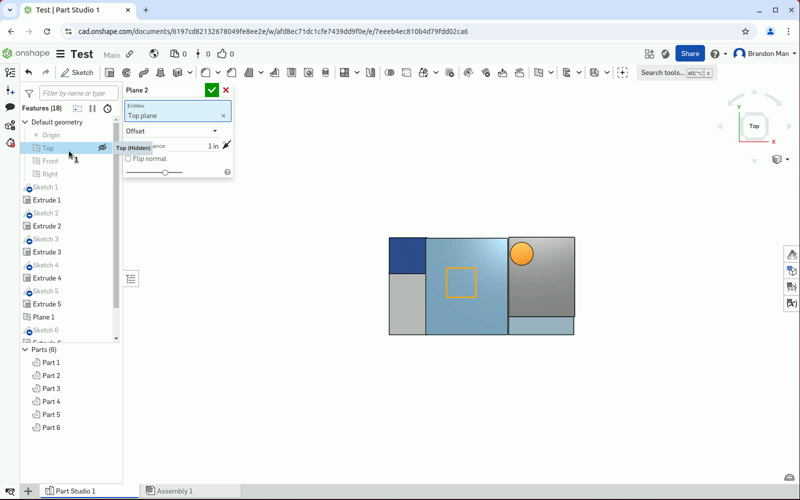
key(tab, 2)
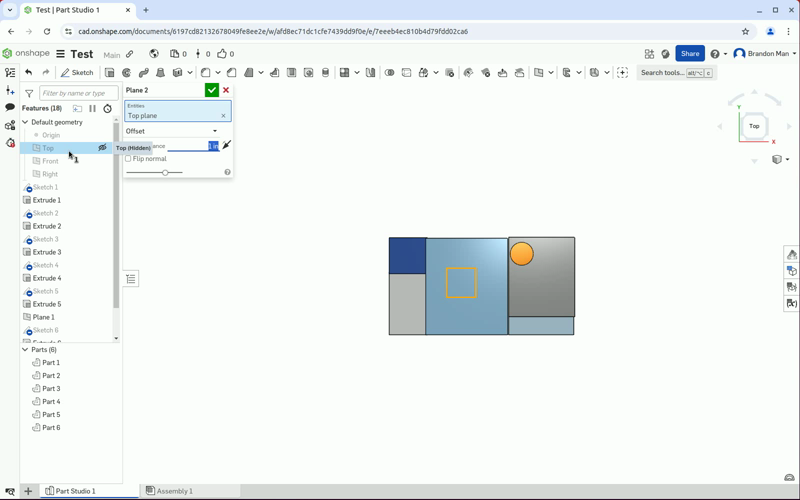
text(4.098)
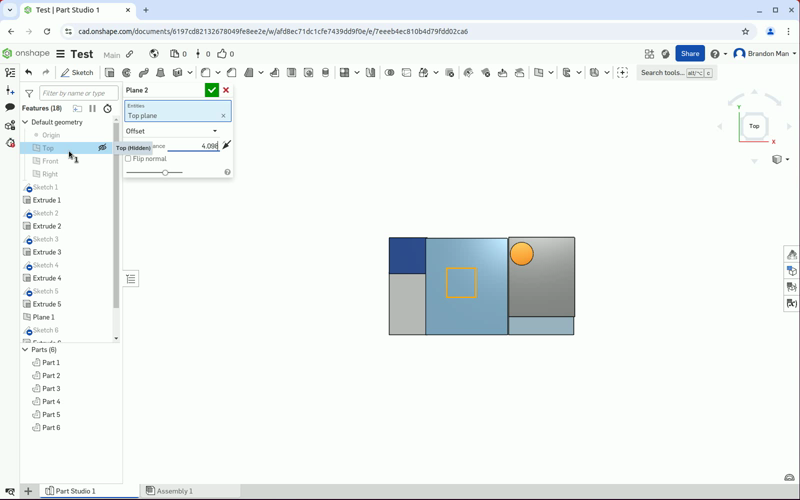
key(enter, 2)
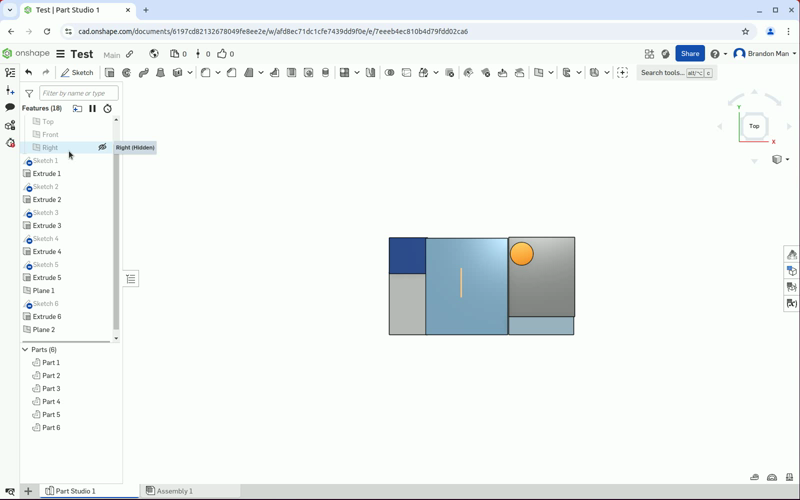
key(shift+s)
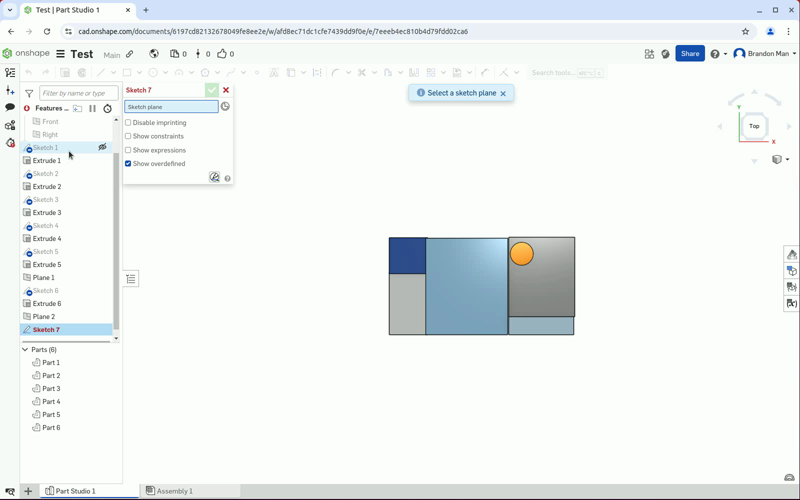
mouse_move(69, 319)
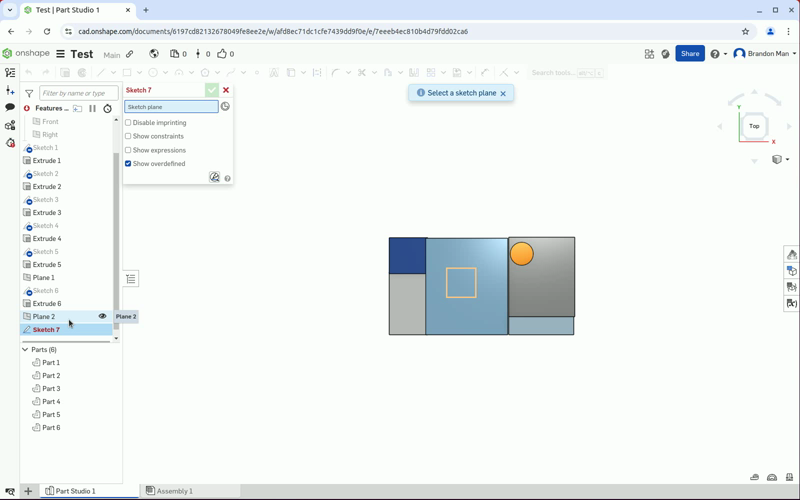
click(69, 319)
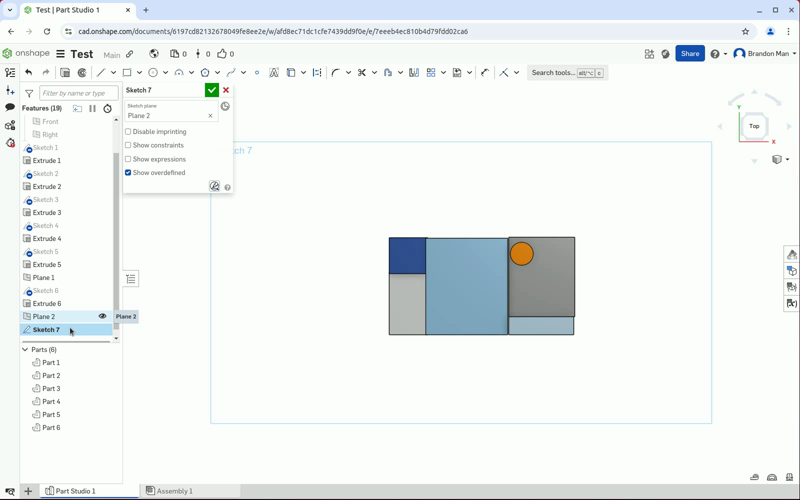
mouse_move(73, 352)
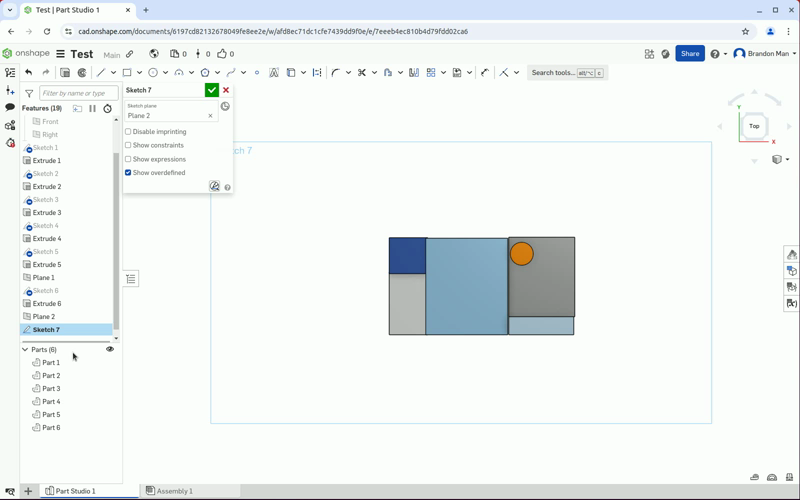
key(y)
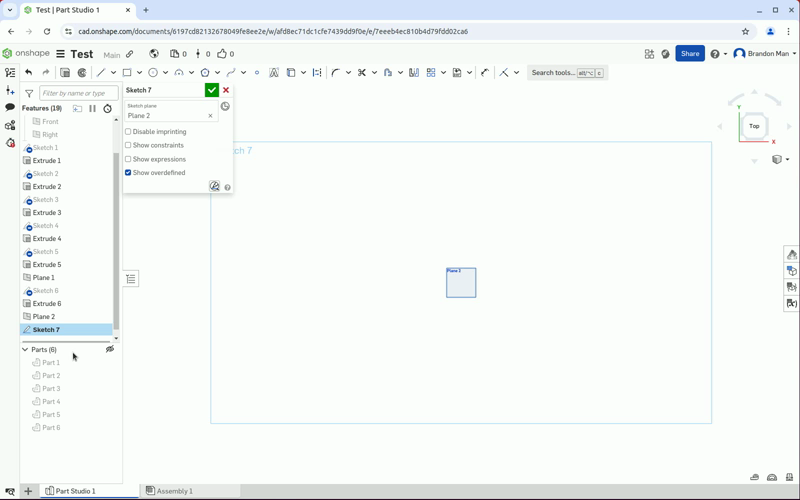
key(l)
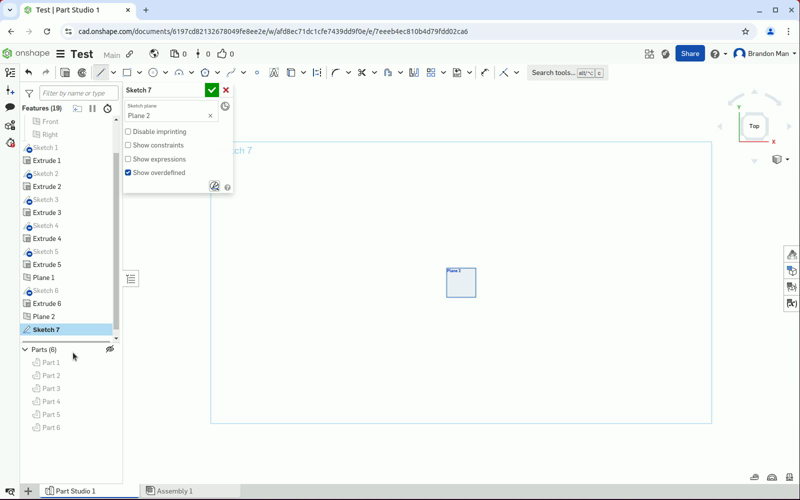
key_down(shift)
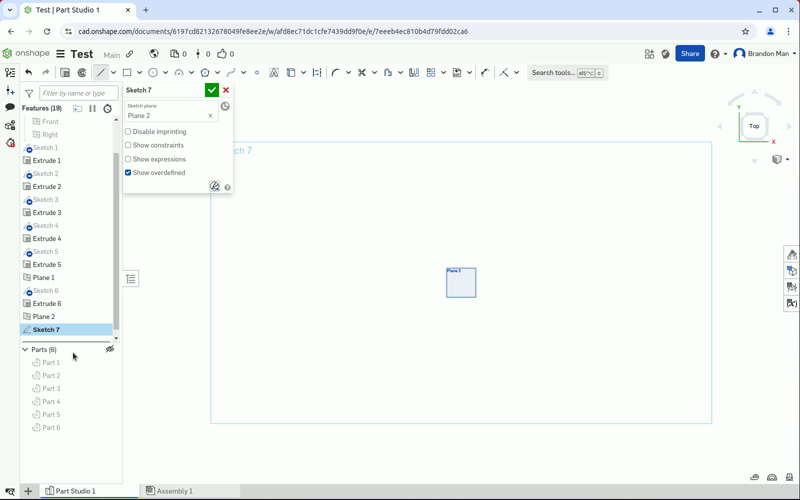
mouse_move(389, 290)
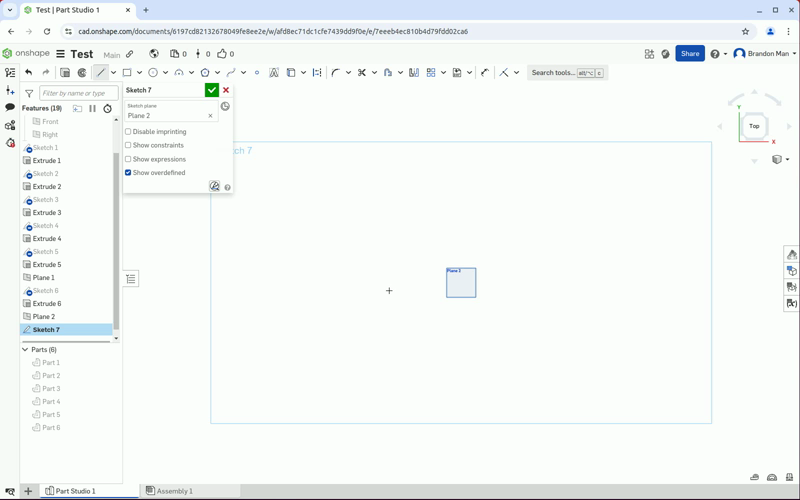
click(389, 290)
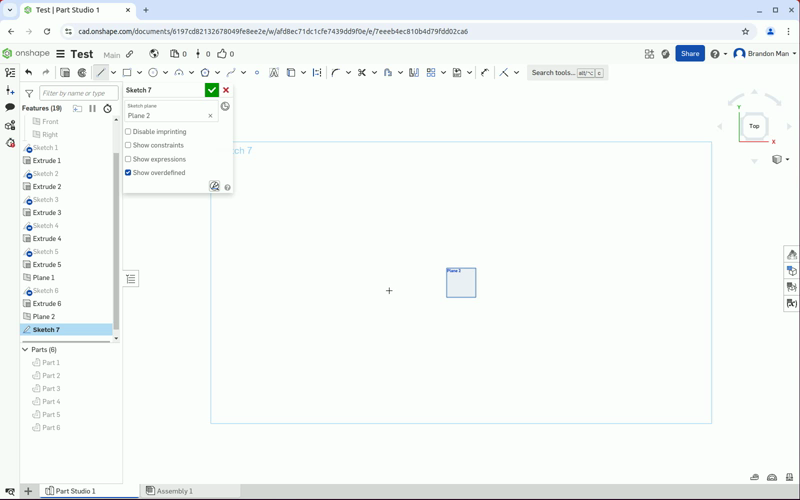
key_up(shift)
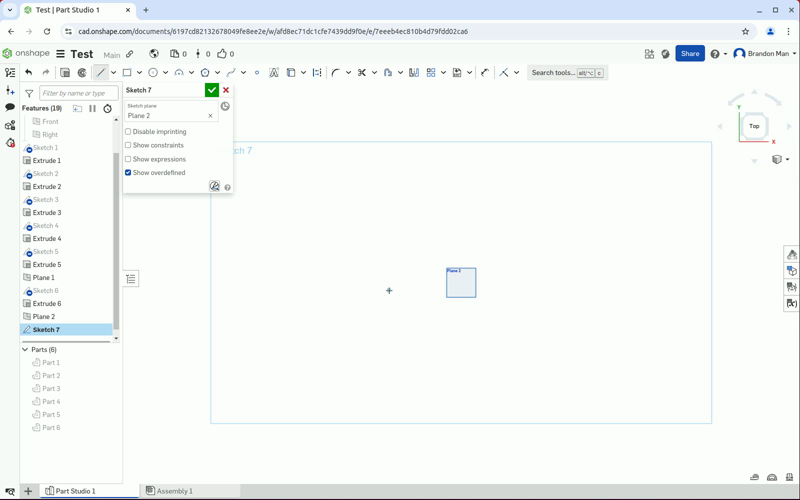
key_down(shift)
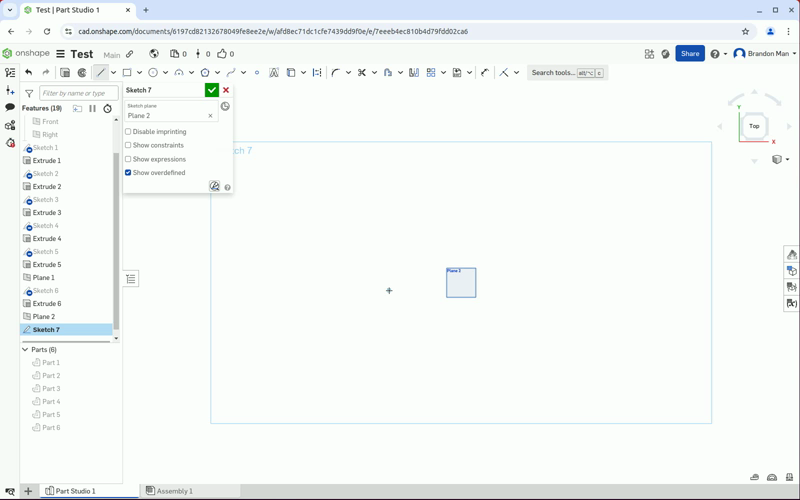
mouse_move(419, 290)
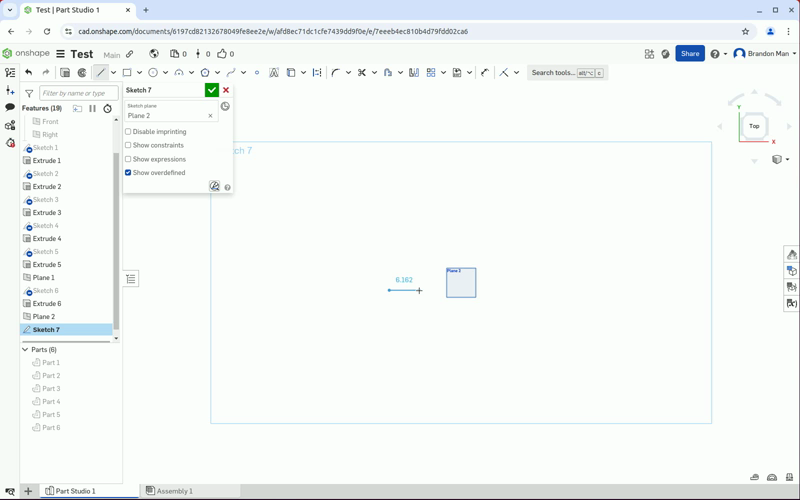
mouse_move(394, 298)
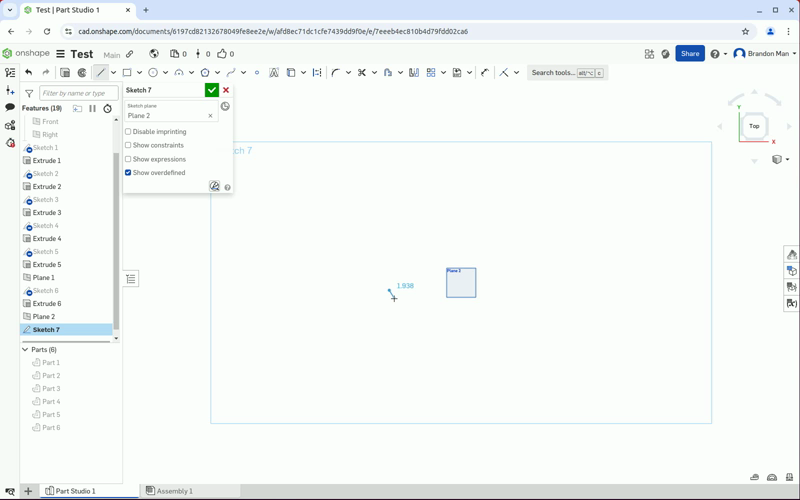
click(394, 298)
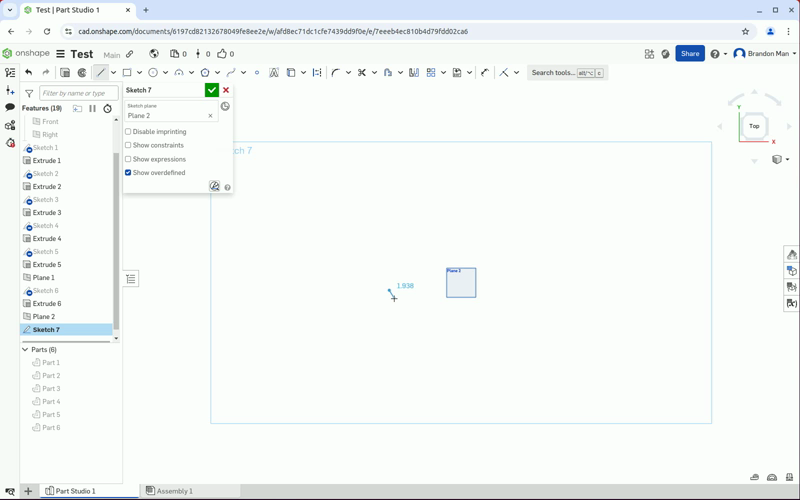
key_up(shift)
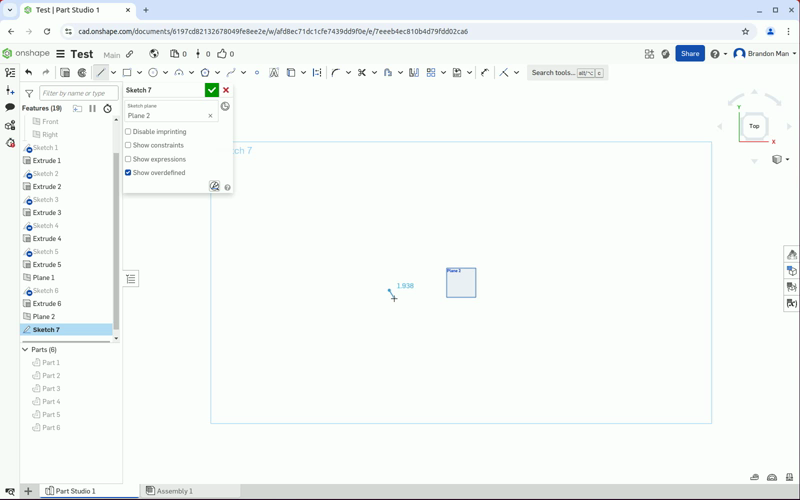
key_down(shift)
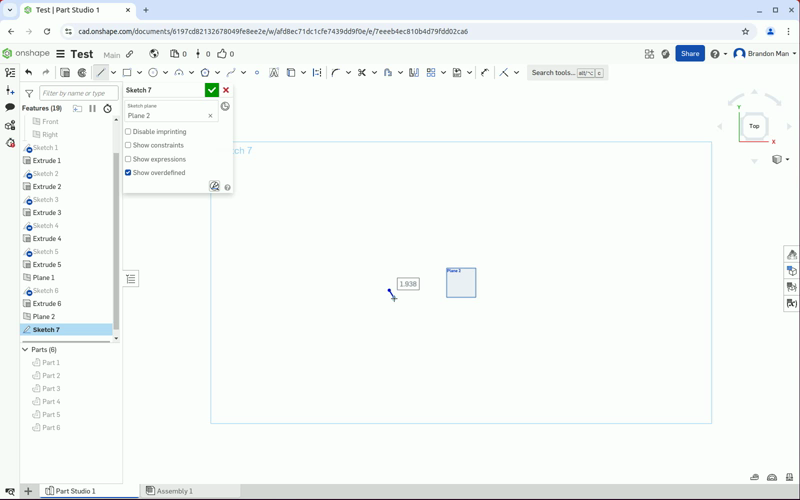
mouse_move(424, 298)
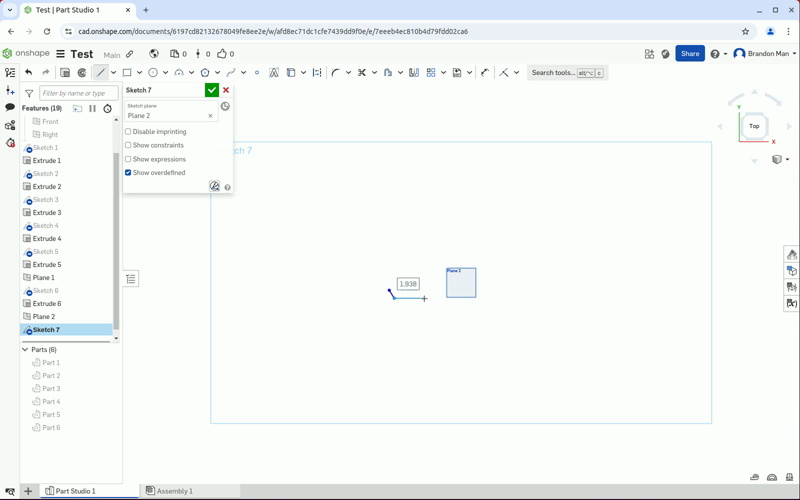
mouse_move(403, 299)
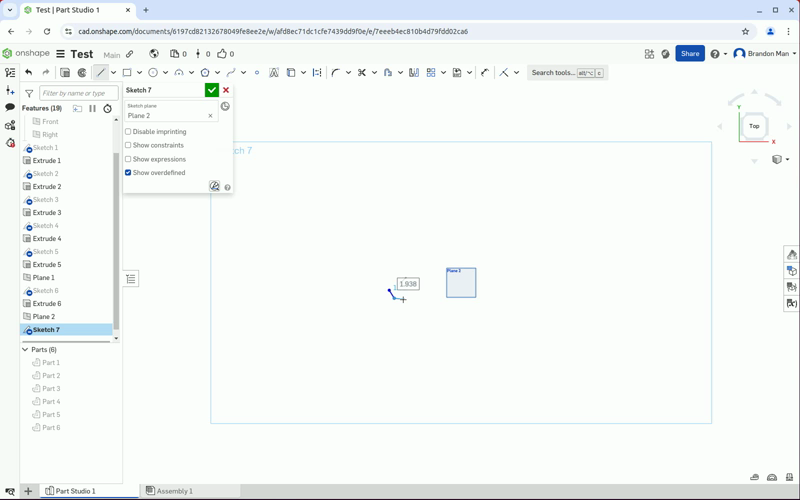
click(403, 299)
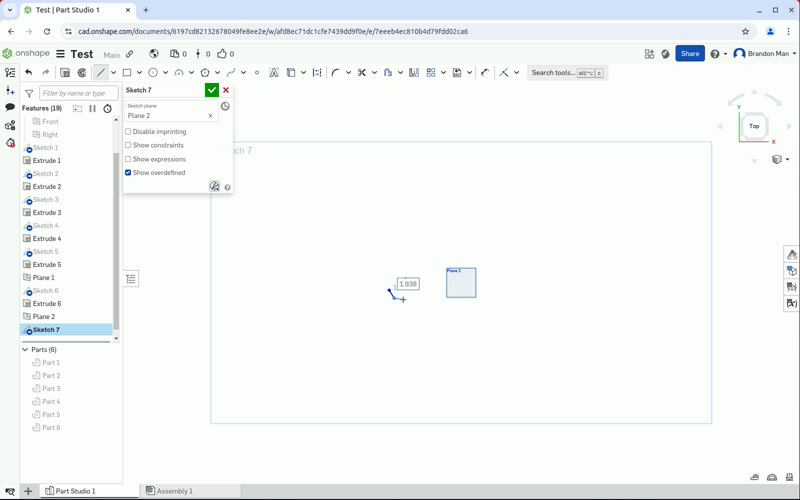
key_up(shift)
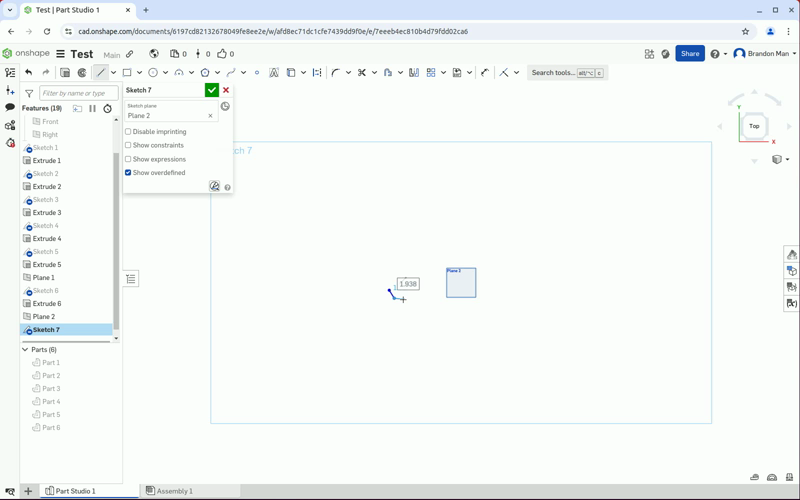
key_down(shift)
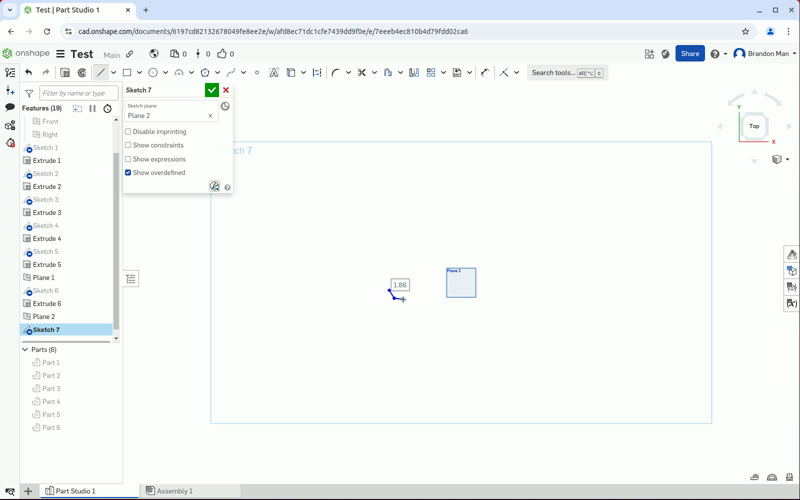
mouse_move(433, 299)
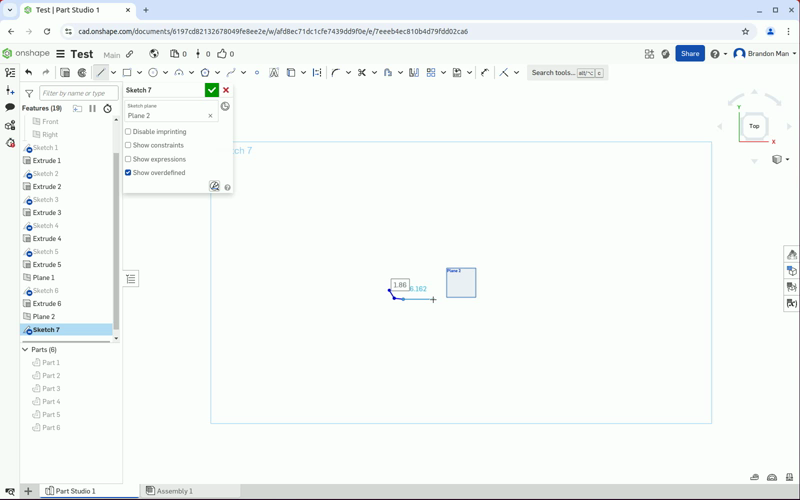
mouse_move(410, 293)
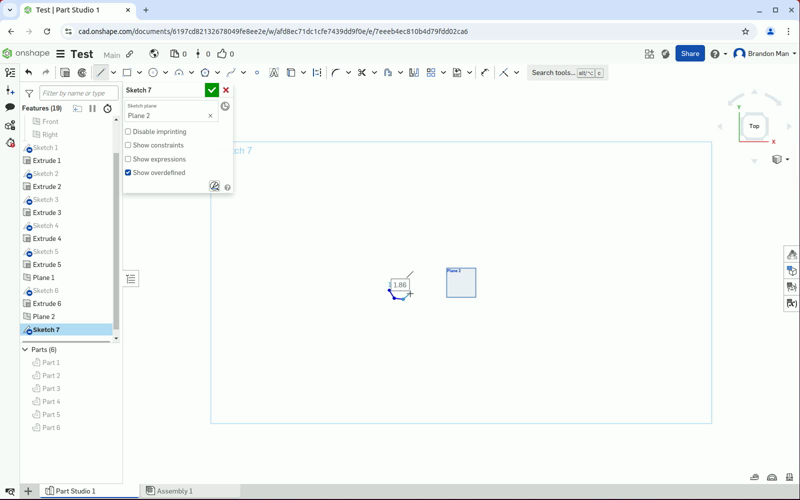
click(410, 293)
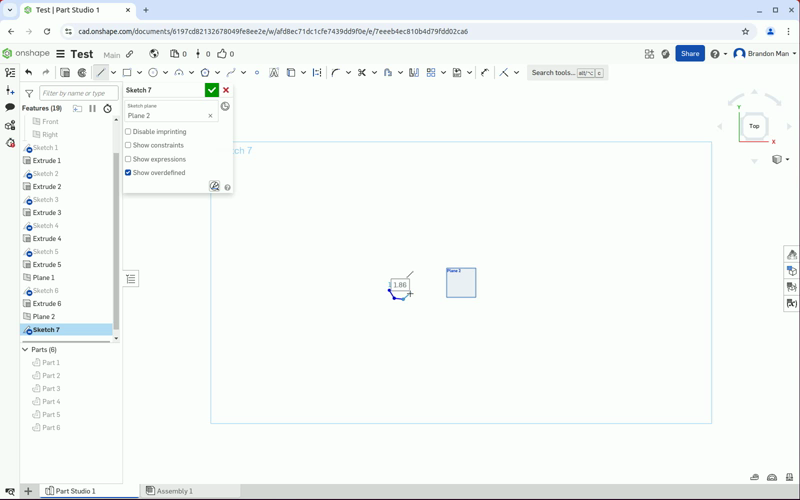
key_up(shift)
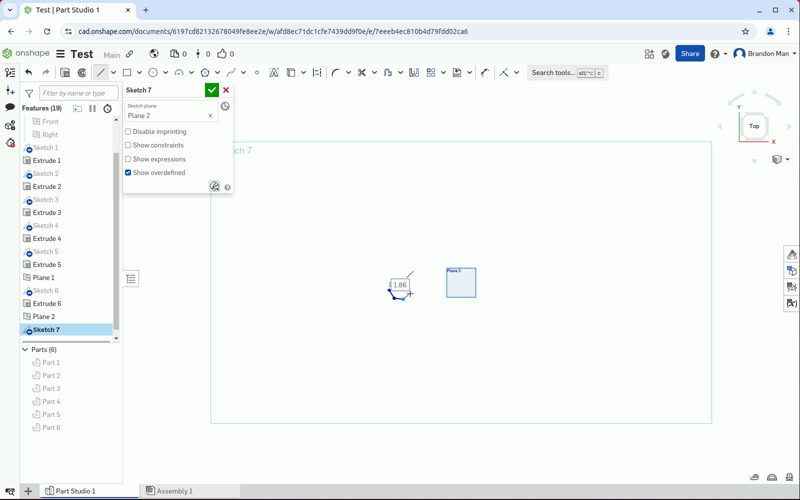
key_down(shift)
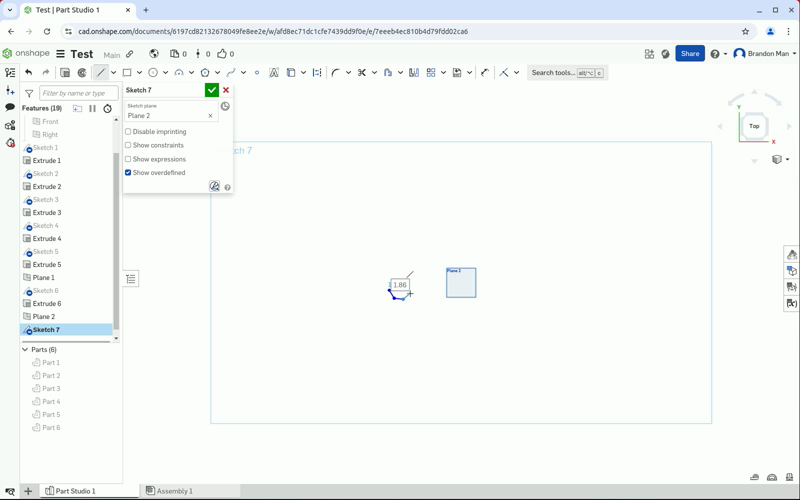
mouse_move(440, 293)
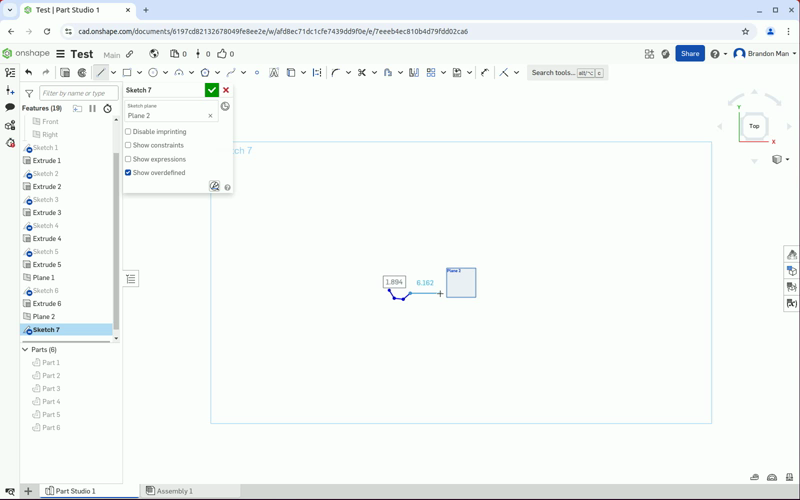
mouse_move(409, 283)
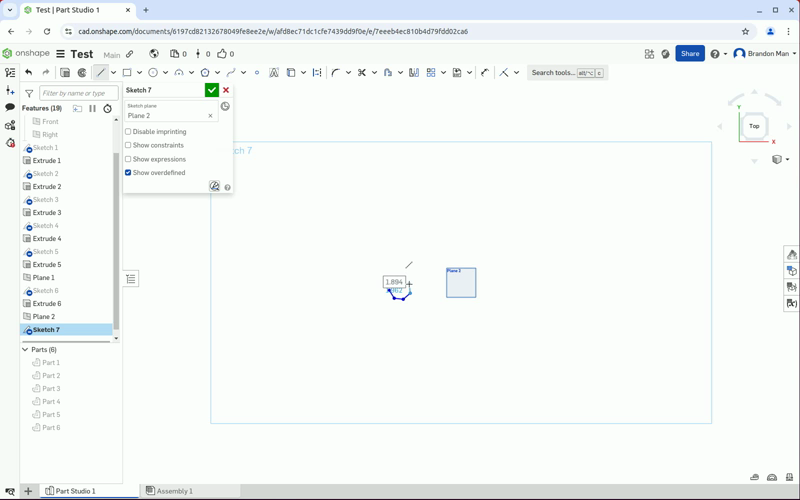
click(409, 283)
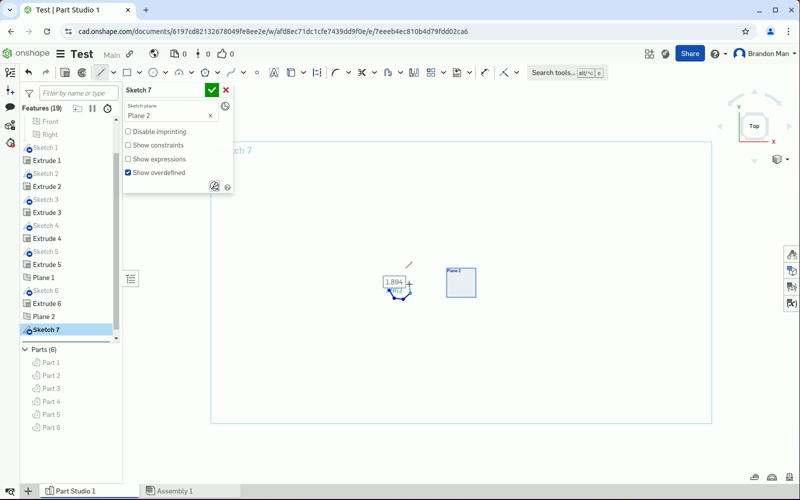
key_up(shift)
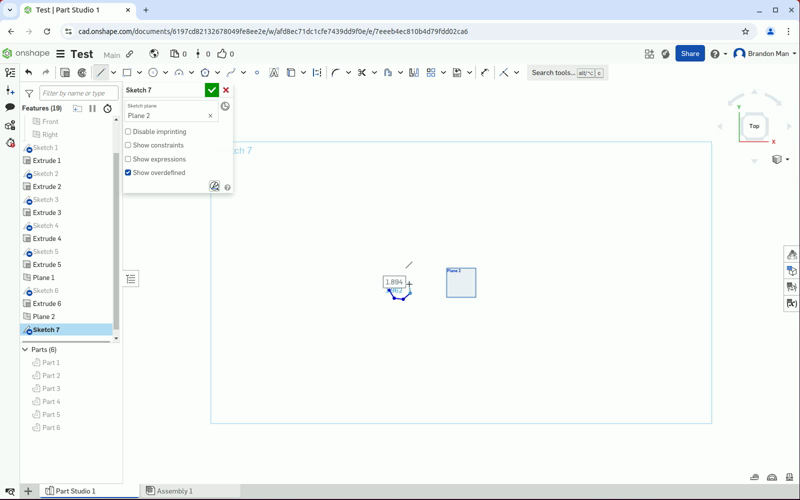
key_down(shift)
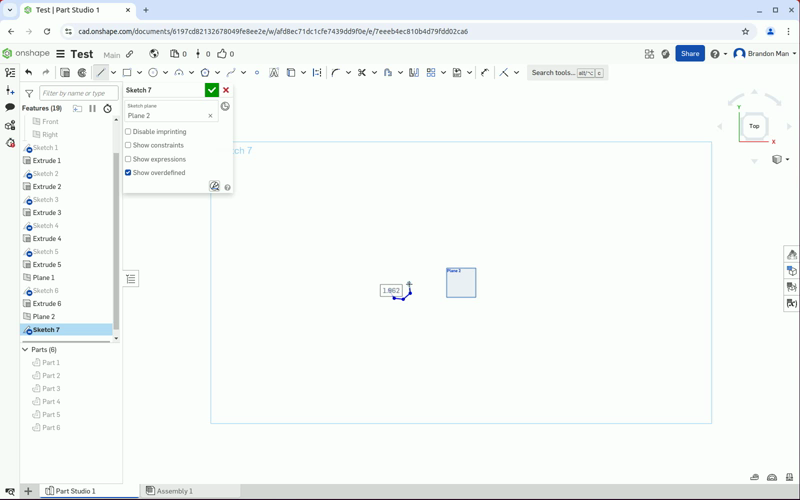
mouse_move(439, 283)
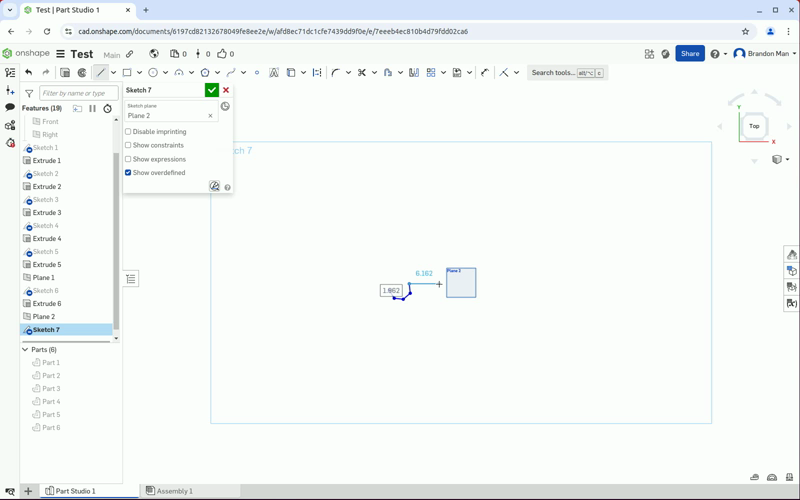
mouse_move(401, 278)
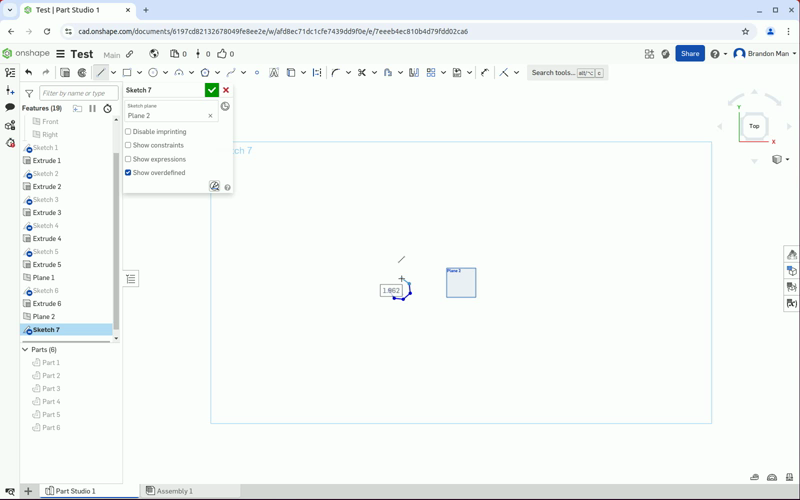
click(401, 278)
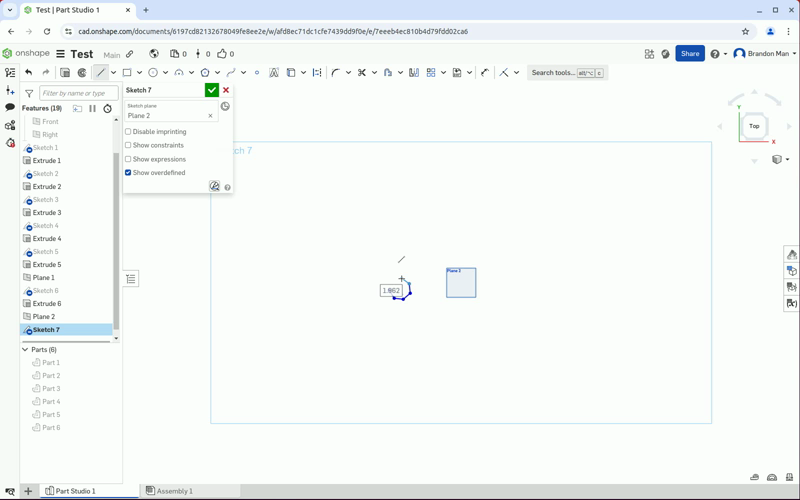
key_up(shift)
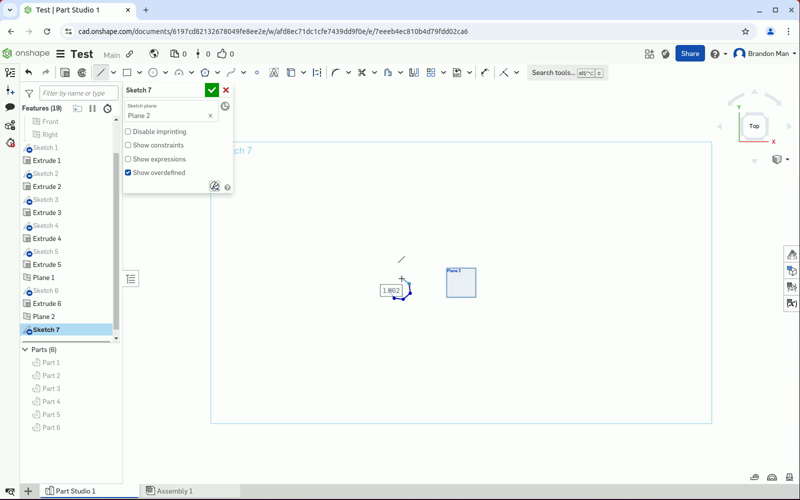
key_down(shift)
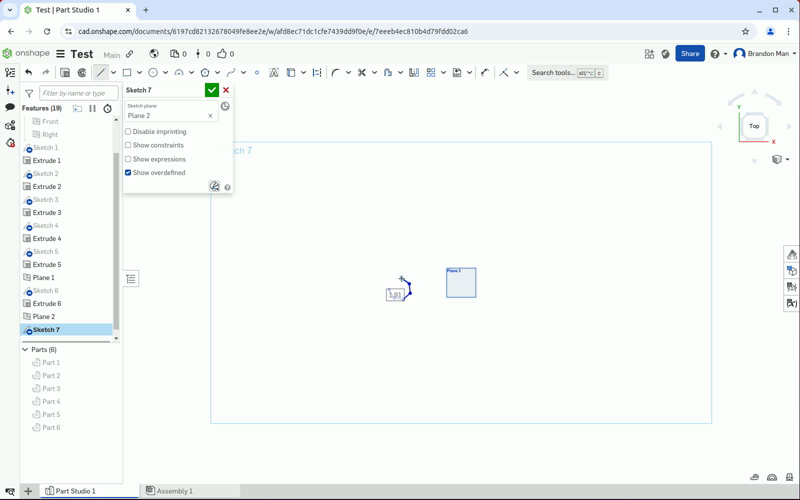
mouse_move(431, 278)
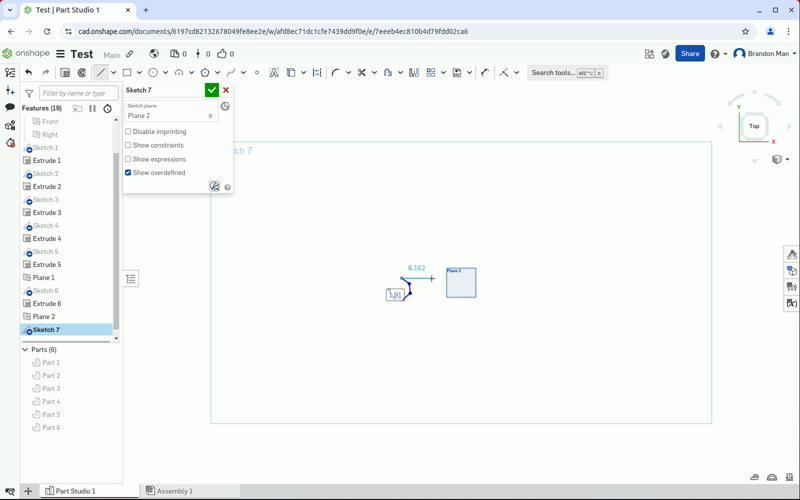
mouse_move(392, 281)
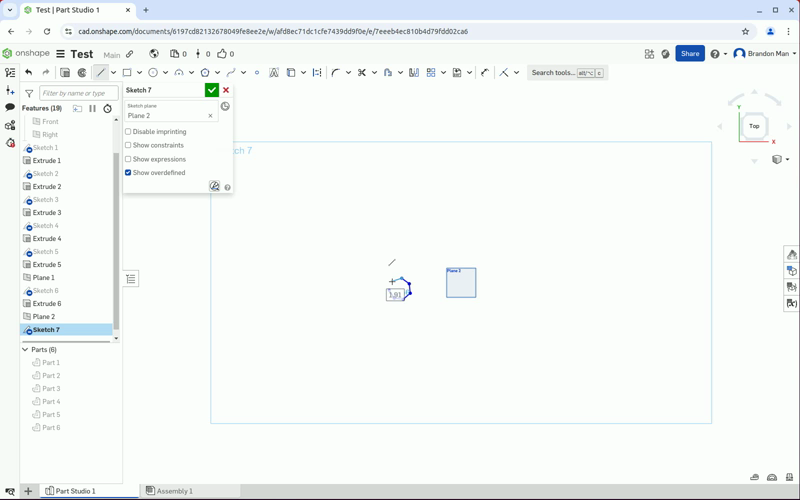
click(392, 281)
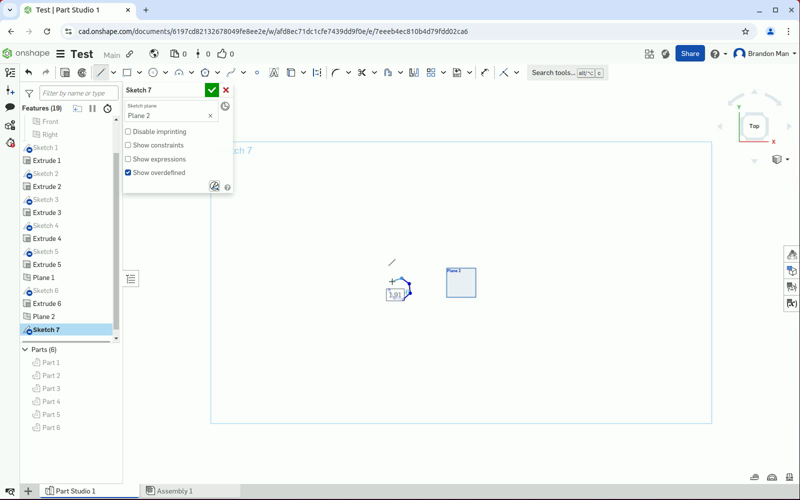
key_up(shift)
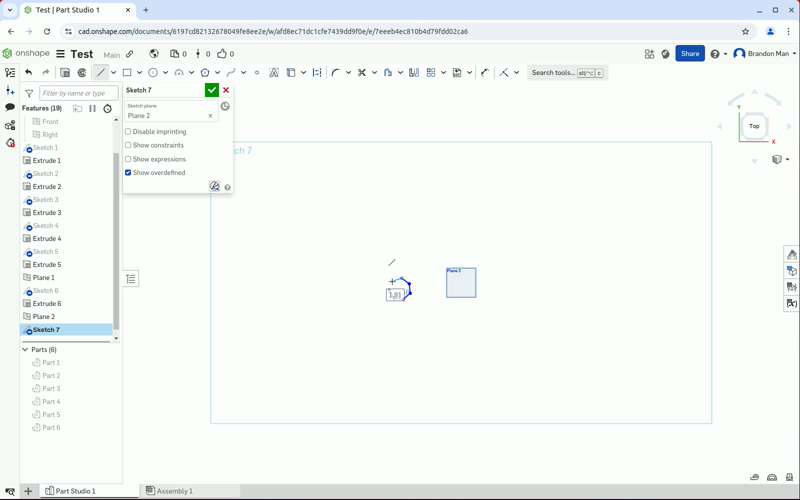
mouse_move(422, 281)
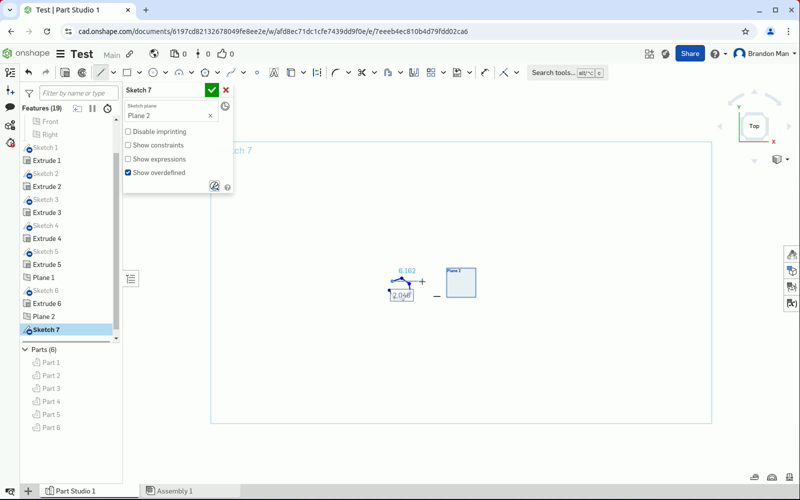
key_down(shift)
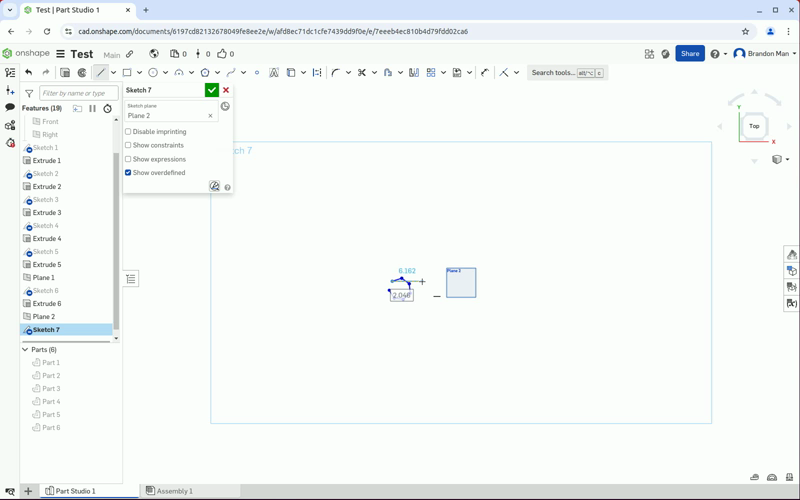
mouse_move(389, 290)
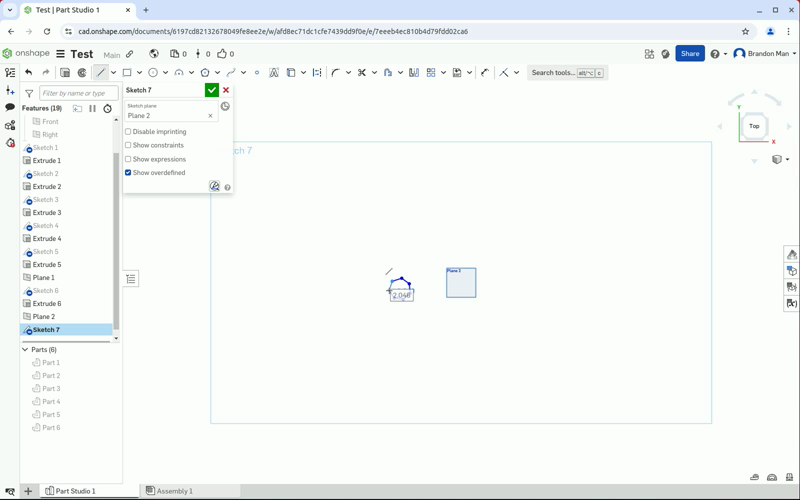
key_up(shift)
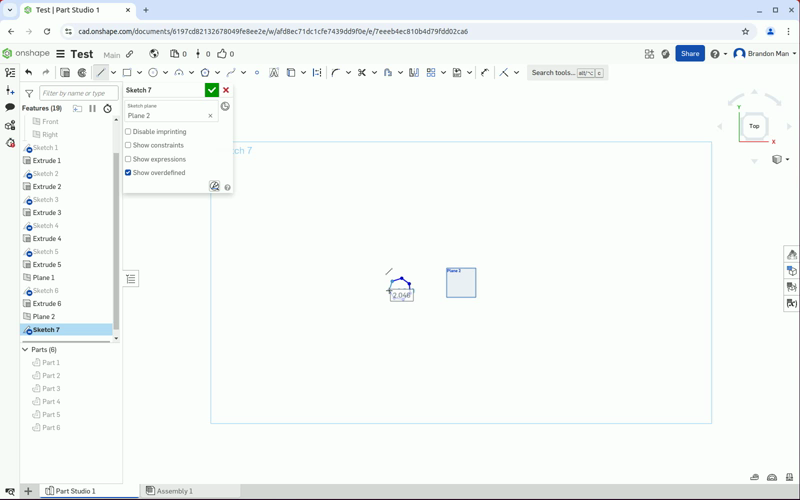
click(389, 290)
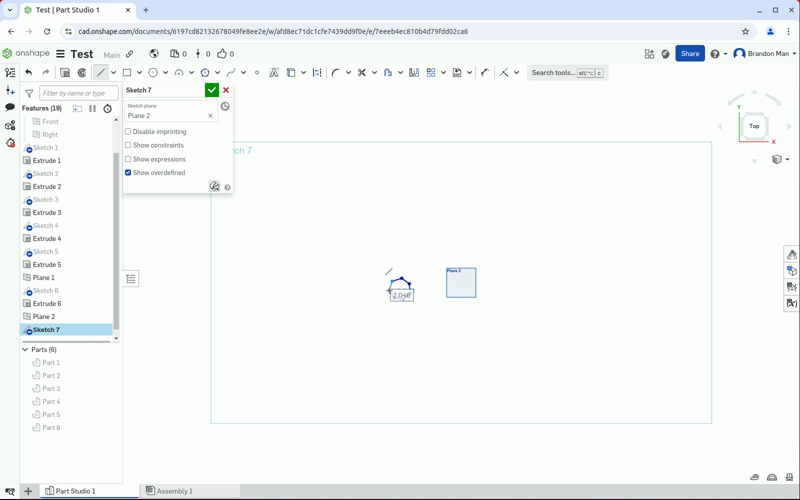
key(esc)
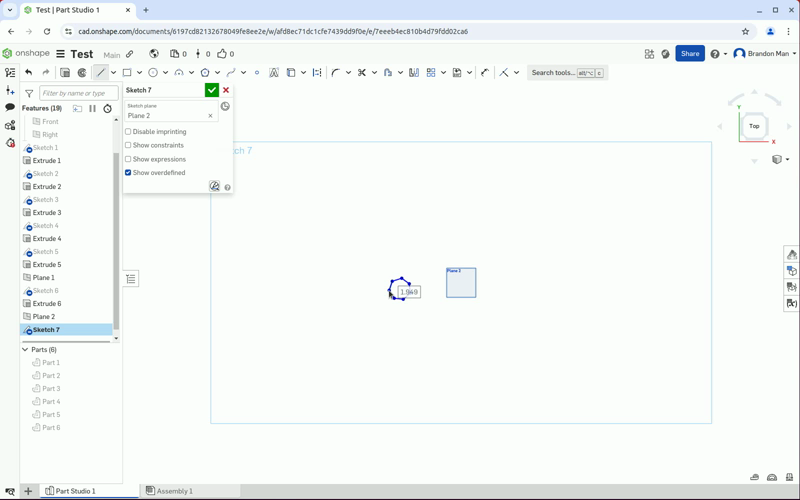
mouse_move(395, 283)
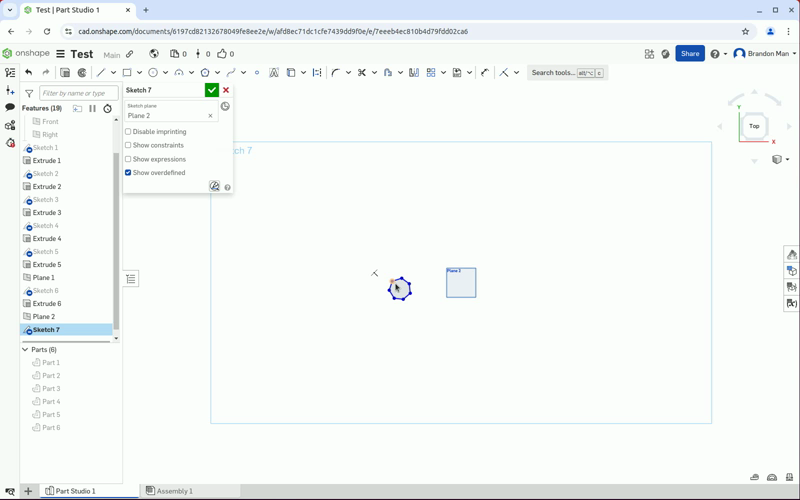
scroll(6)
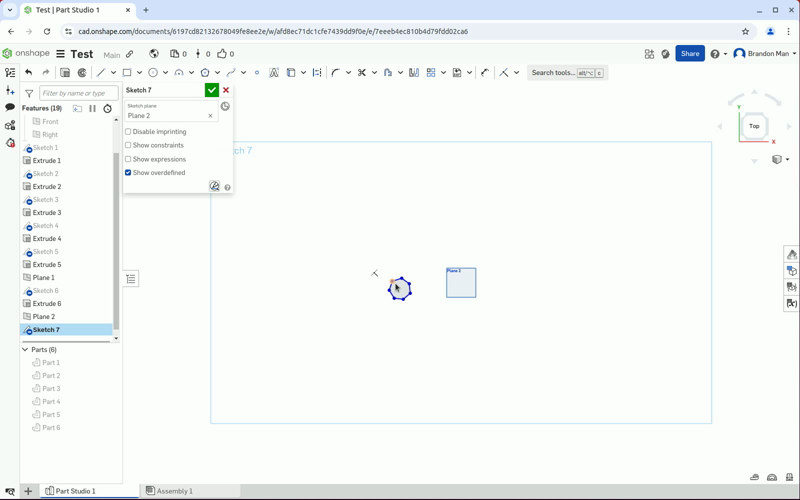
scroll(6)
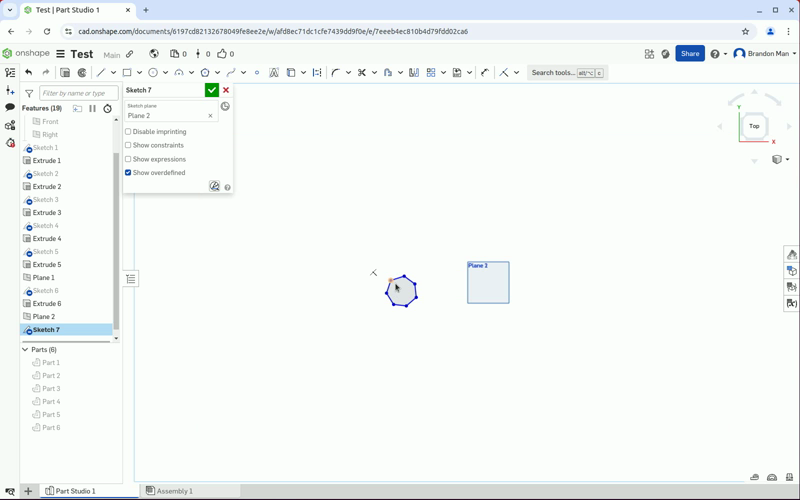
scroll(6)
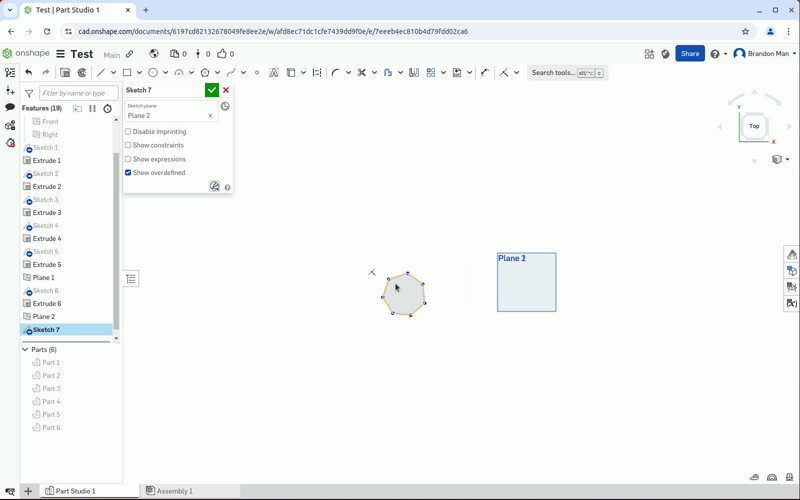
scroll(6)
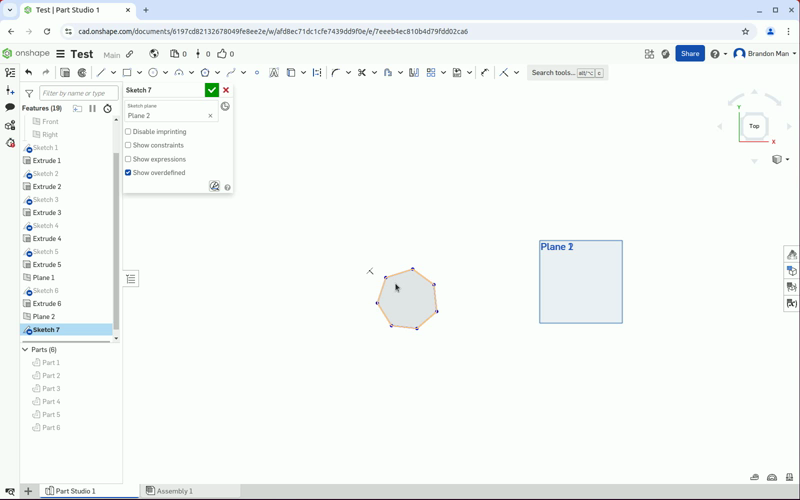
scroll(6)
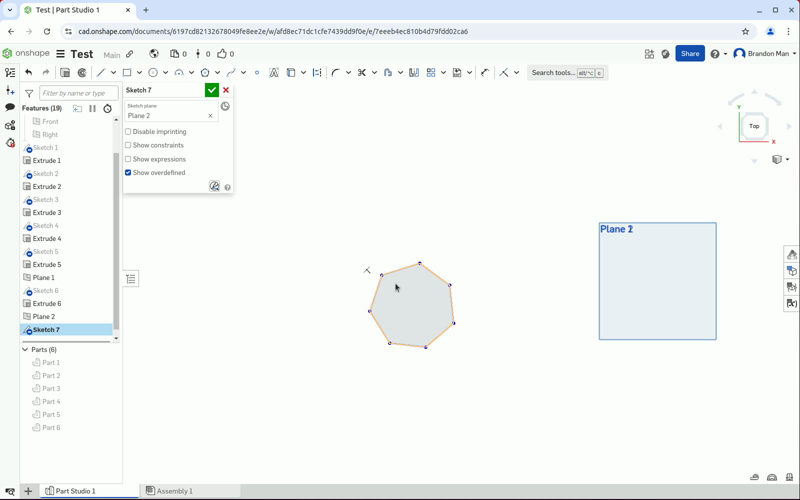
scroll(6)
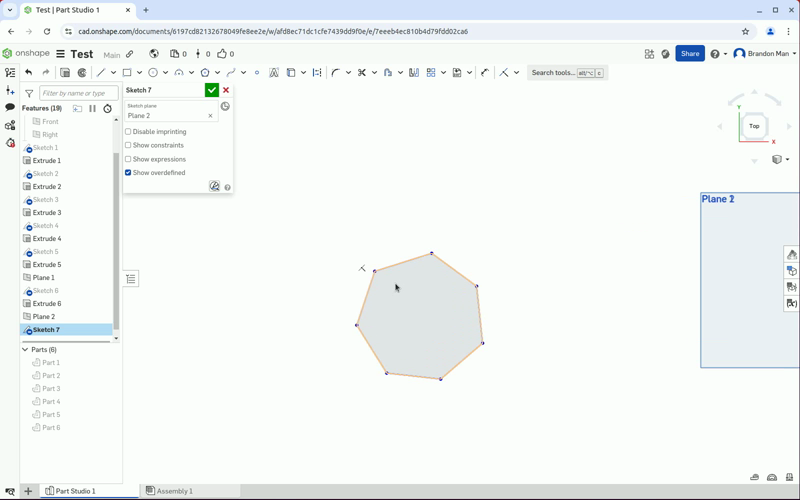
scroll(6)
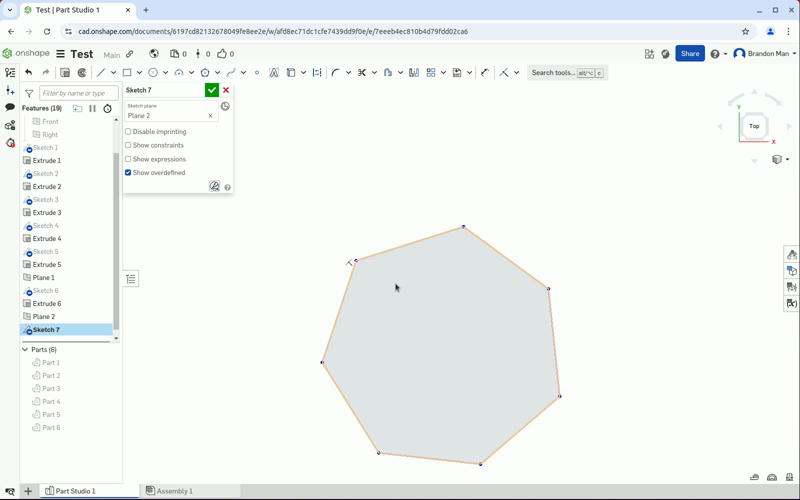
click(395, 283)
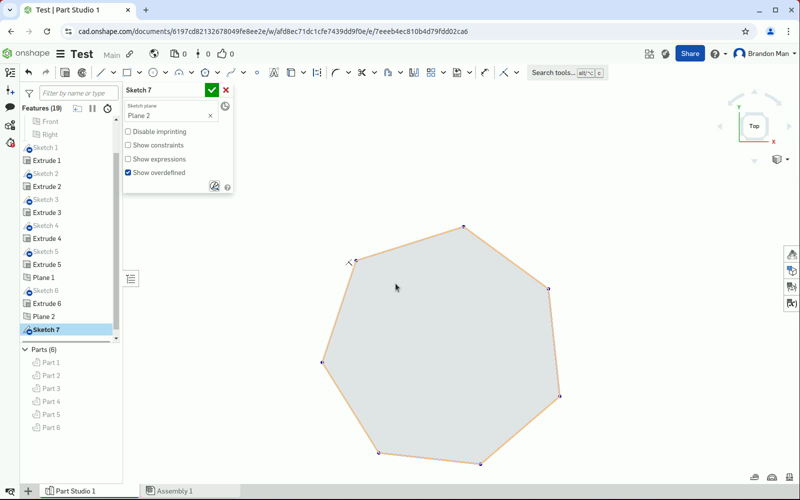
scroll(-6)
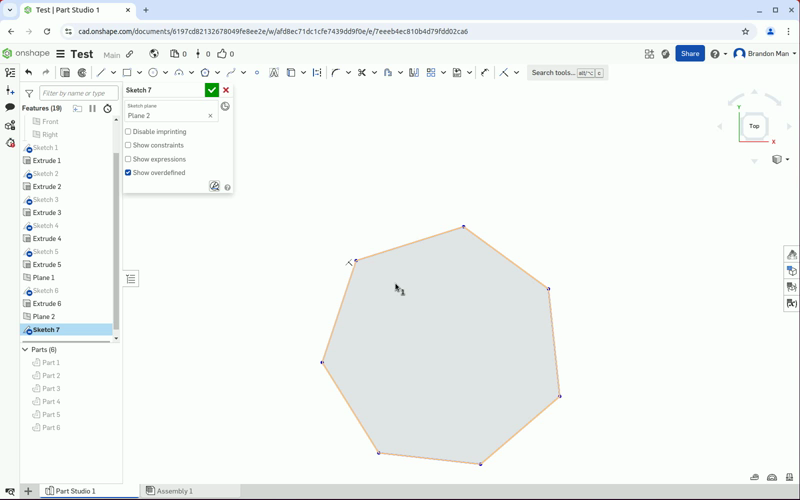
scroll(-6)
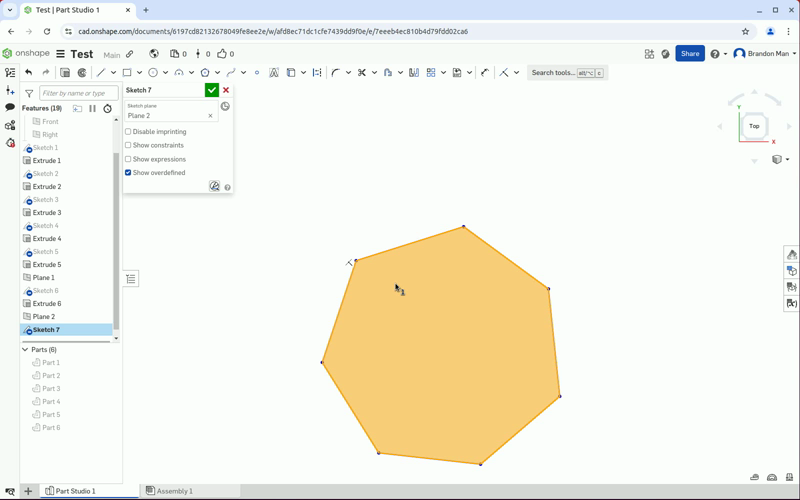
scroll(-6)
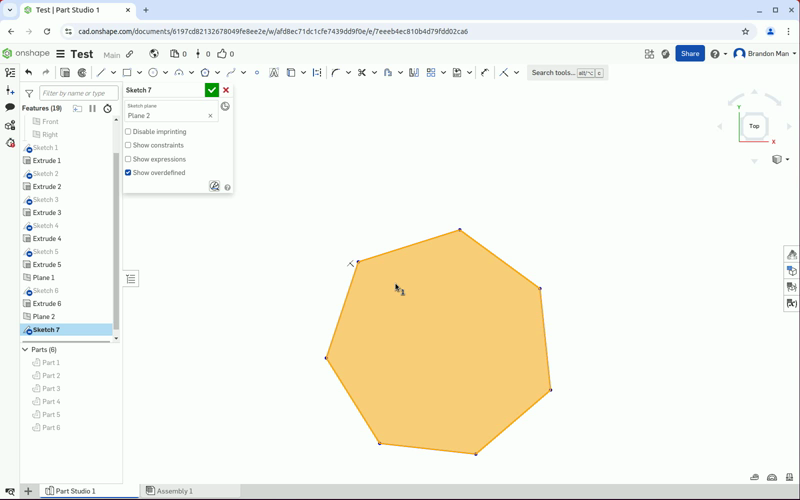
scroll(-6)
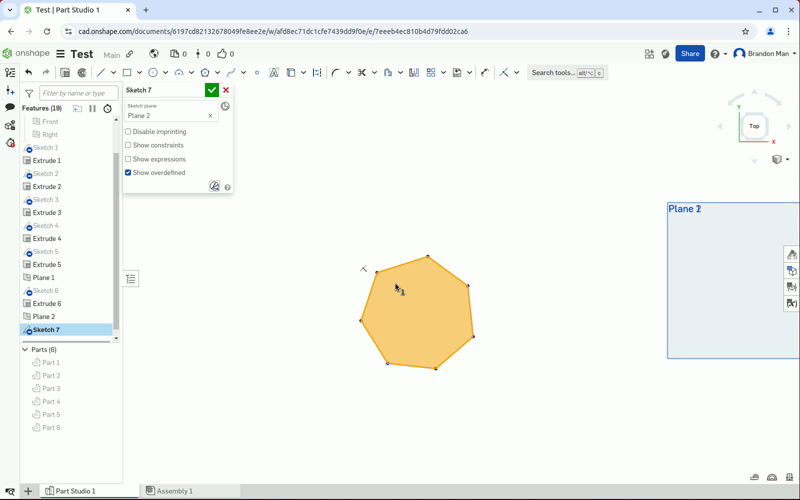
scroll(-6)
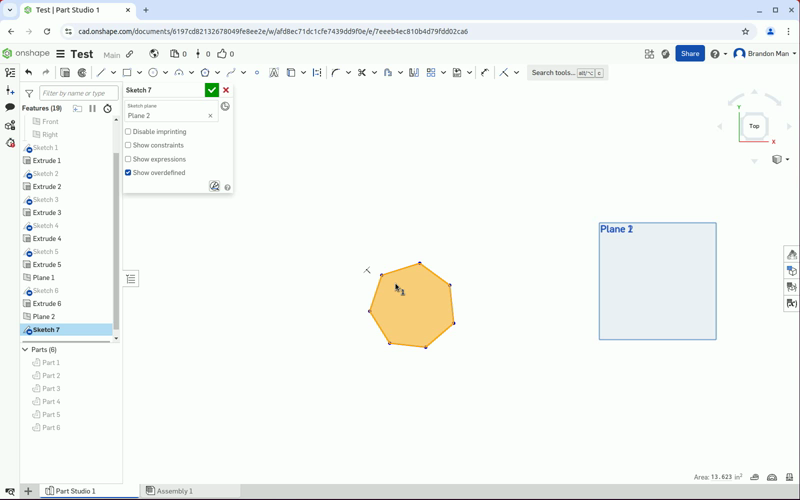
scroll(-6)
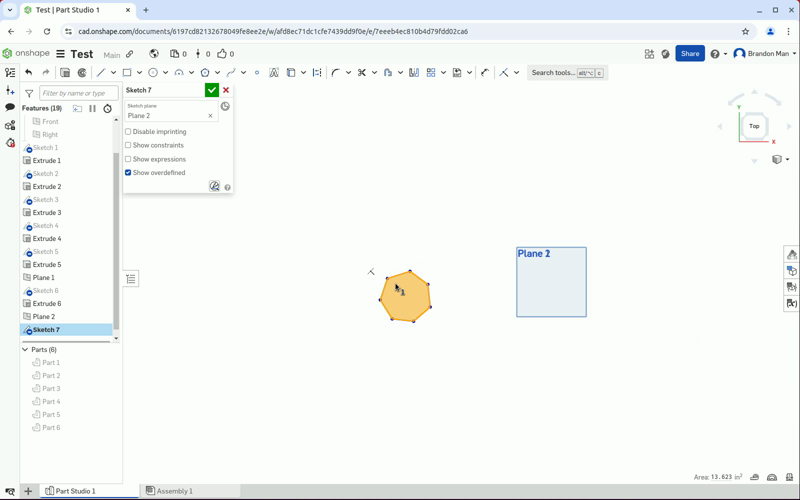
scroll(-6)
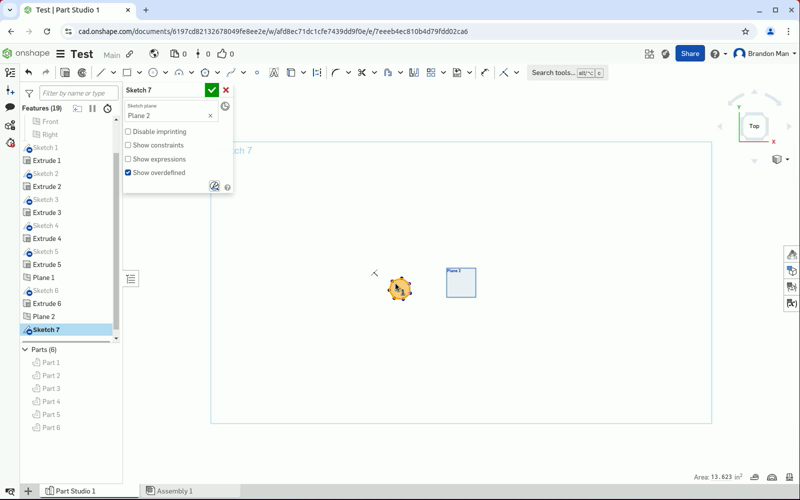
mouse_move(73, 352)
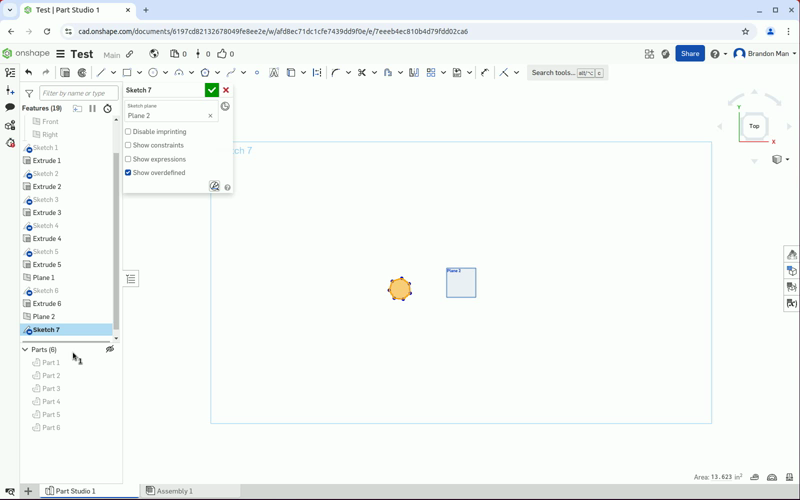
key(shift+y)
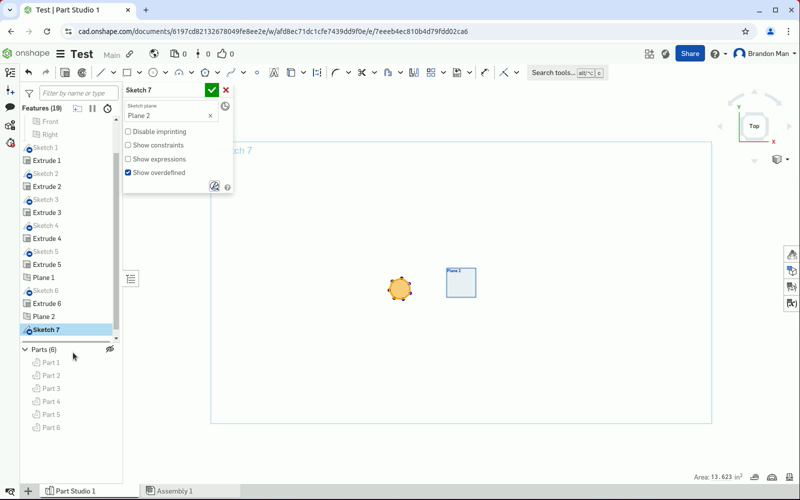
key(shift+e)
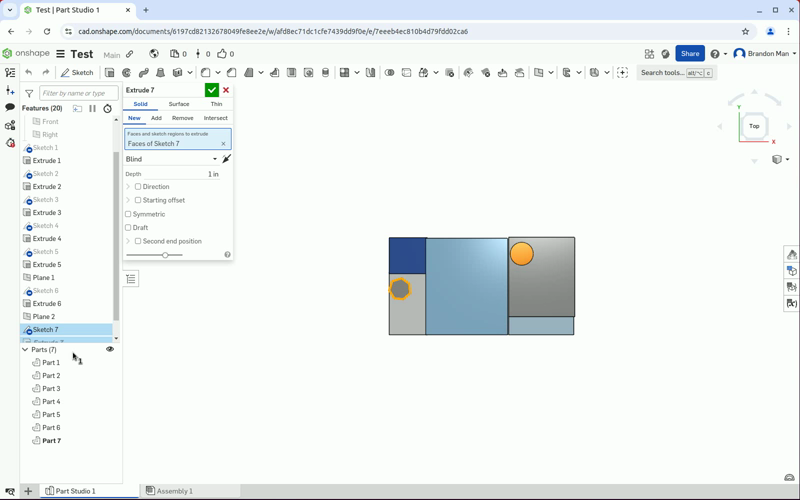
mouse_move(143, 106)
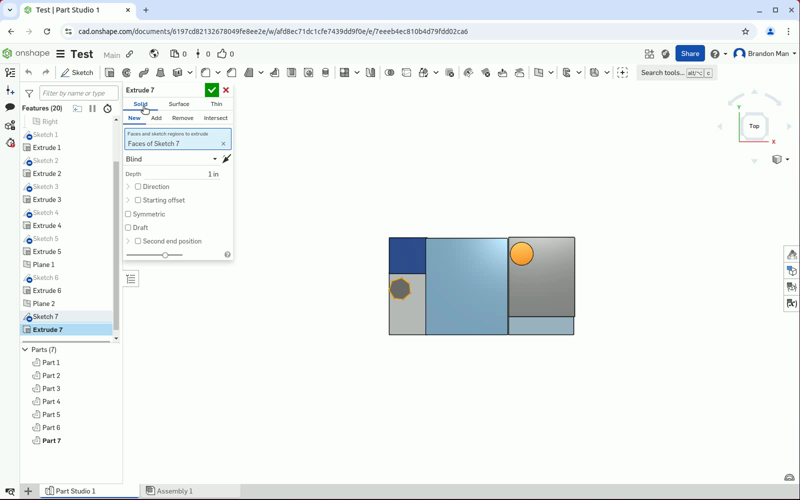
click(143, 106)
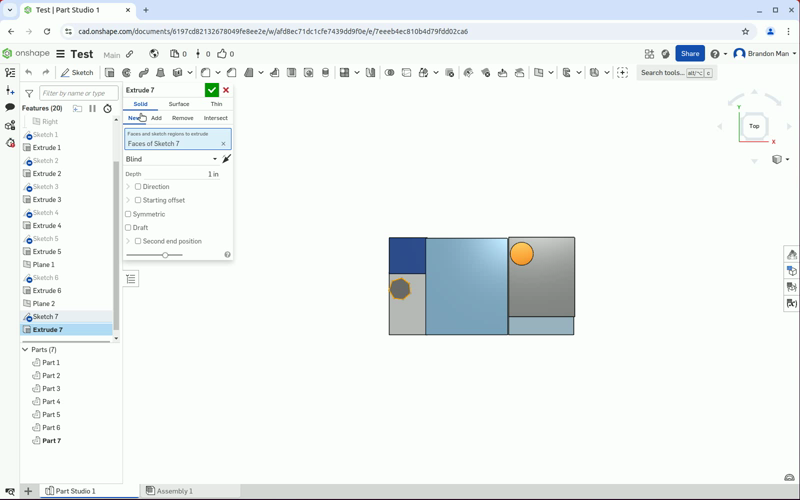
mouse_move(137, 120)
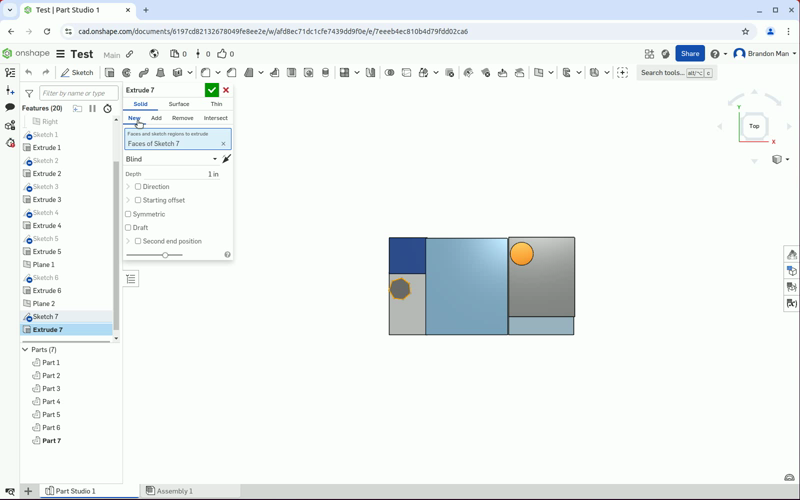
click(137, 120)
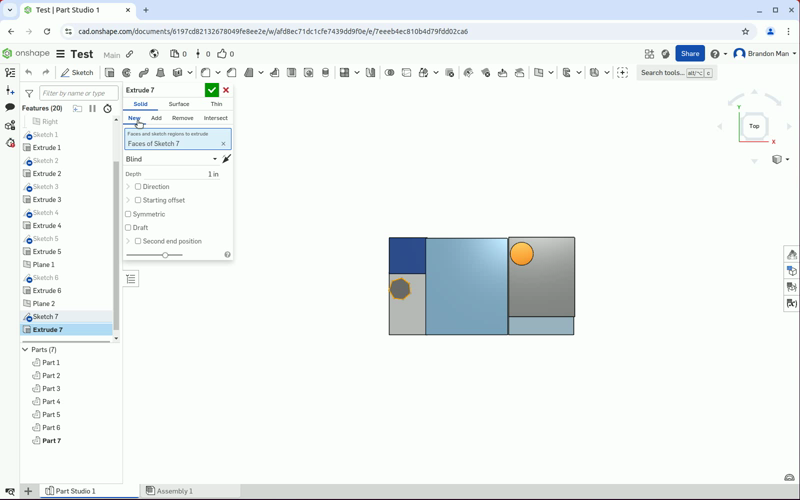
key(tab, 4)
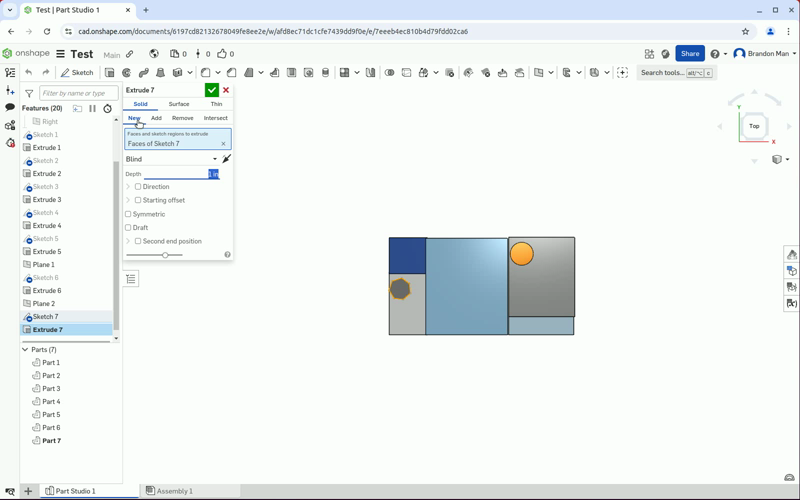
text(2.407)
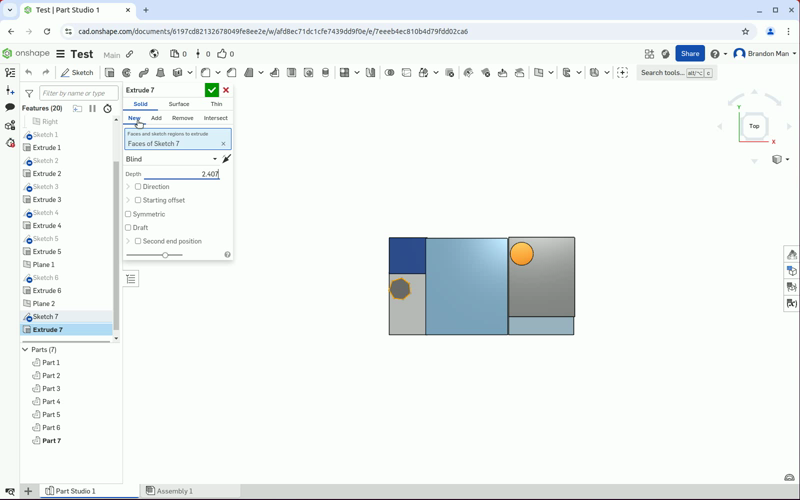
key(enter)
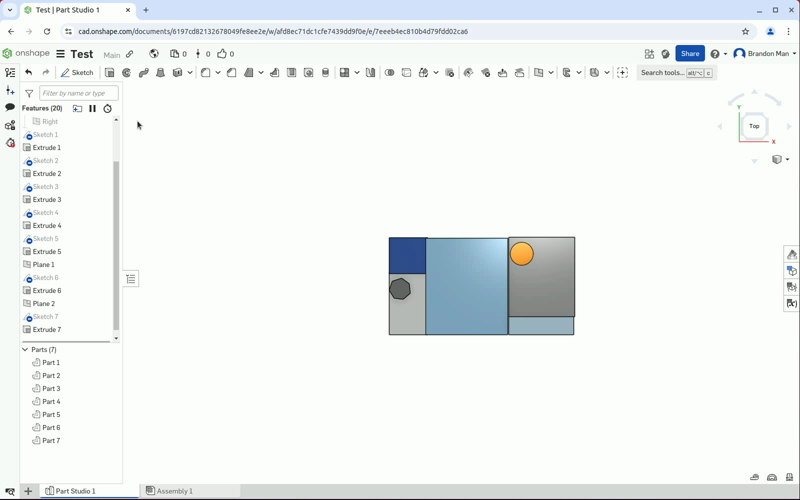
key(shift+h)
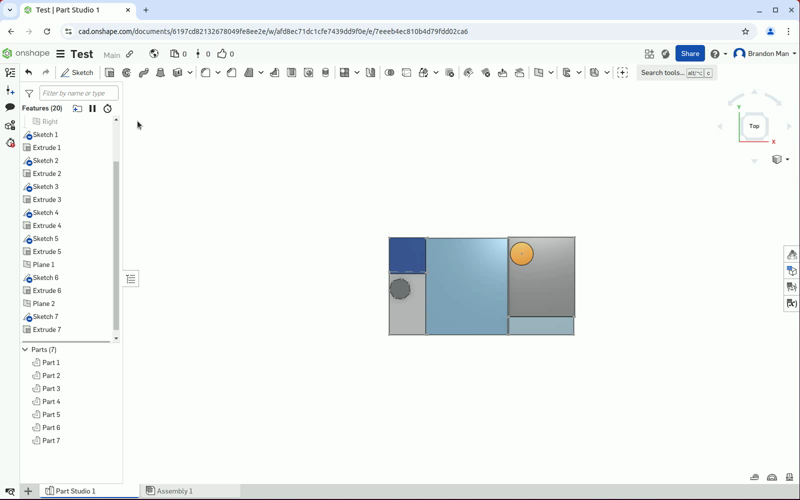
key(shift+h)
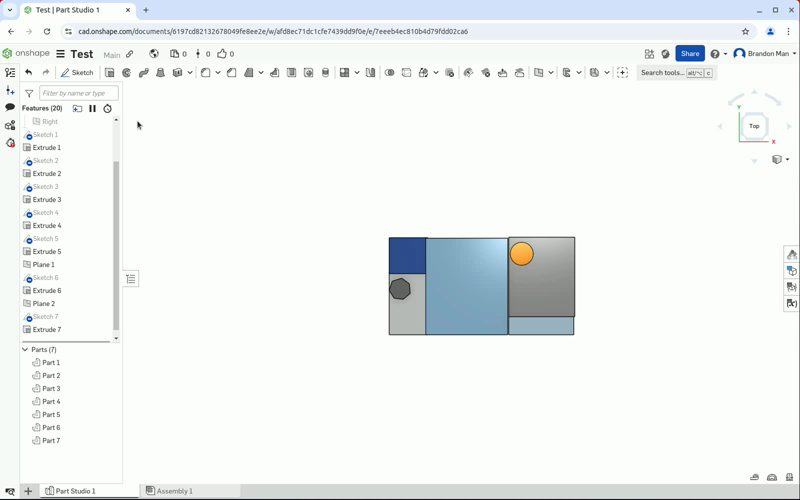
mouse_move(69, 137)
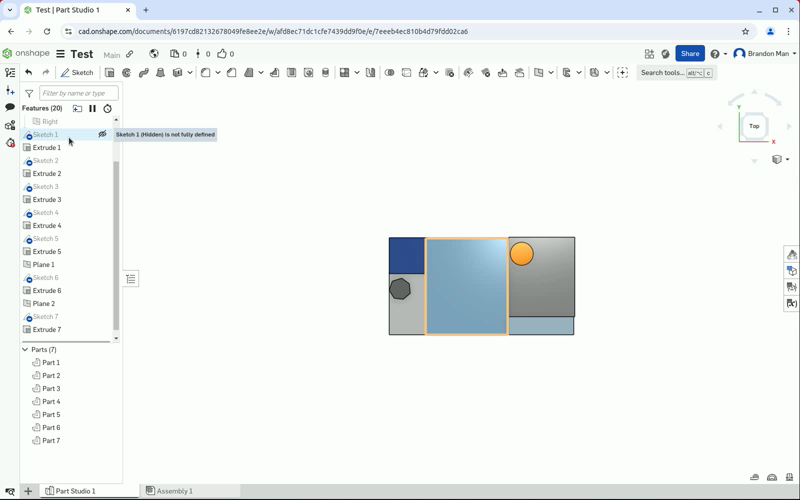
click(69, 137)
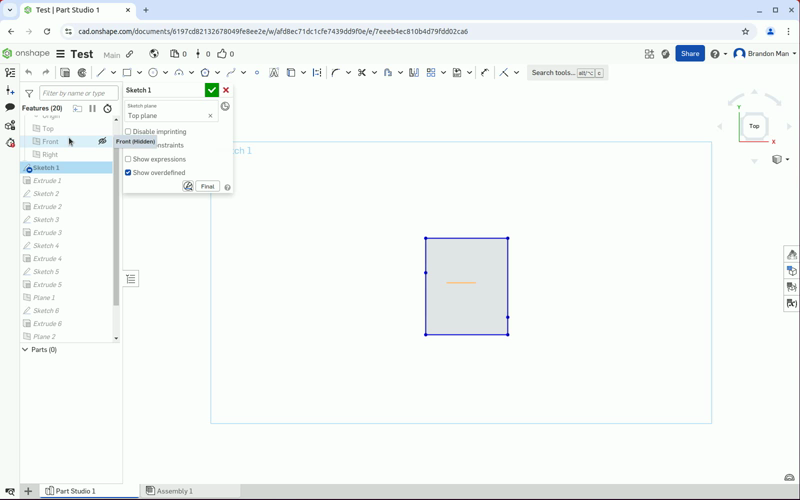
mouse_move(229, 92)
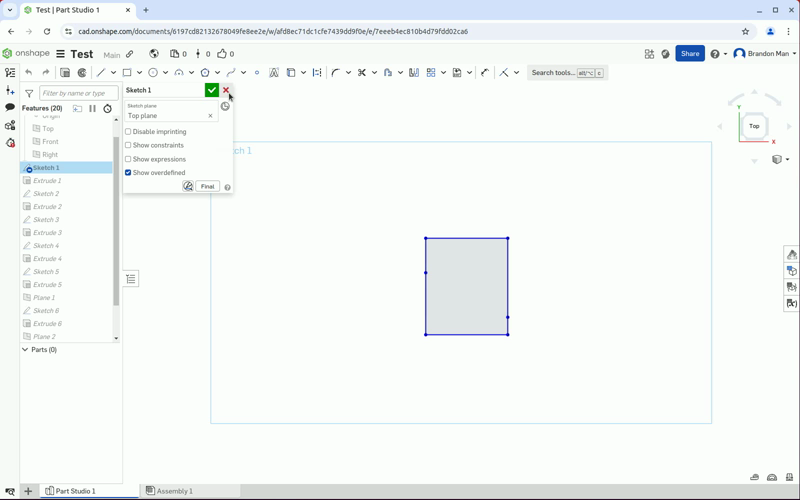
click(229, 92)
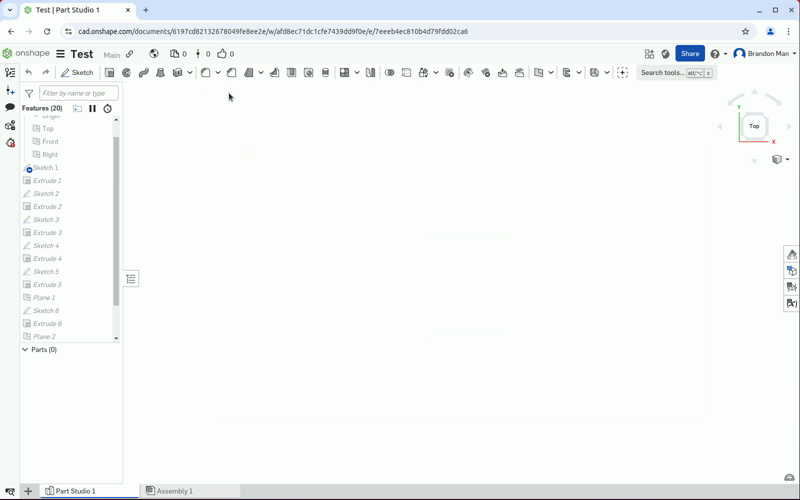
key(shift+s)
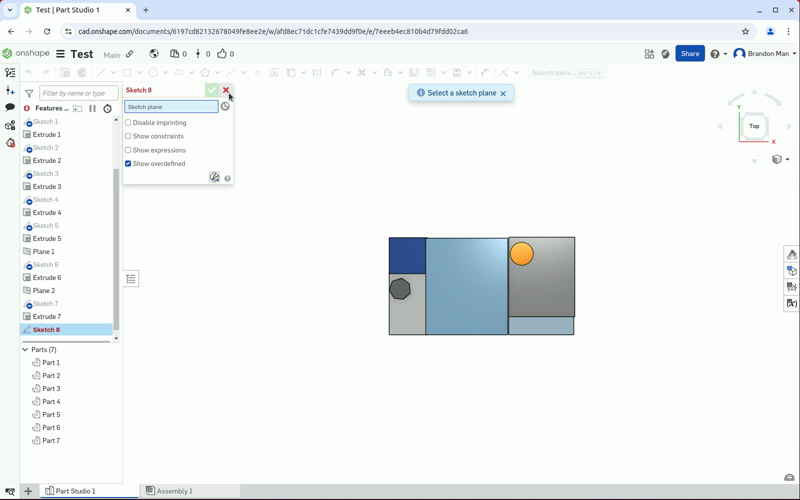
mouse_move(69, 293)
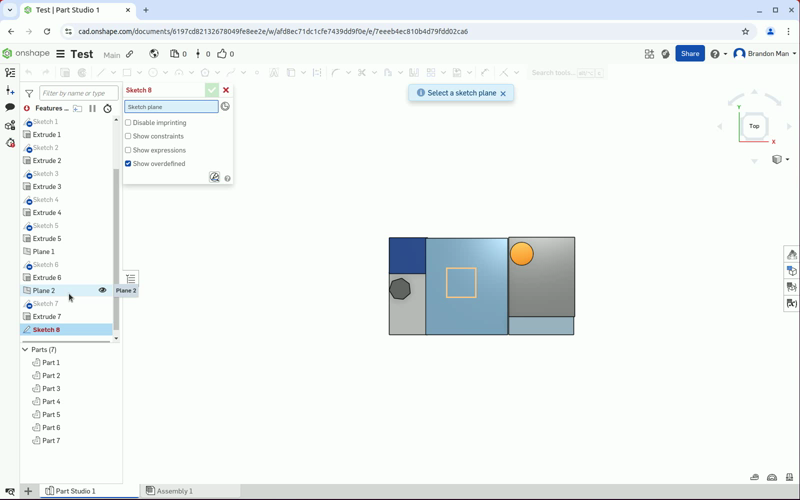
click(69, 293)
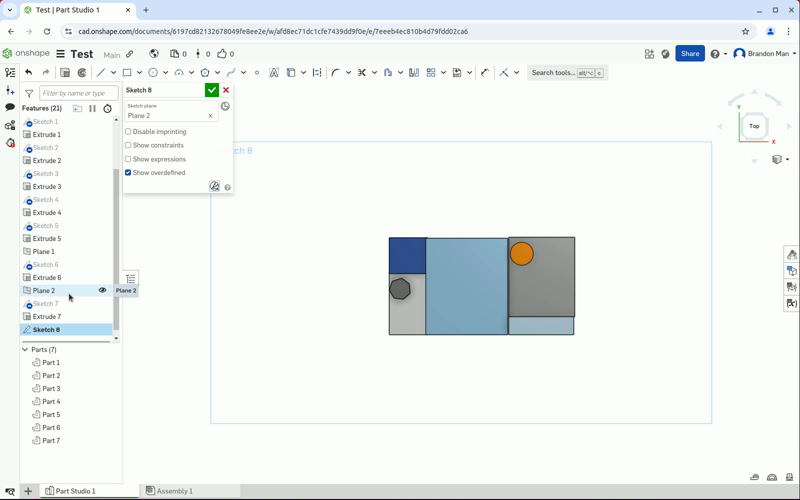
mouse_move(73, 352)
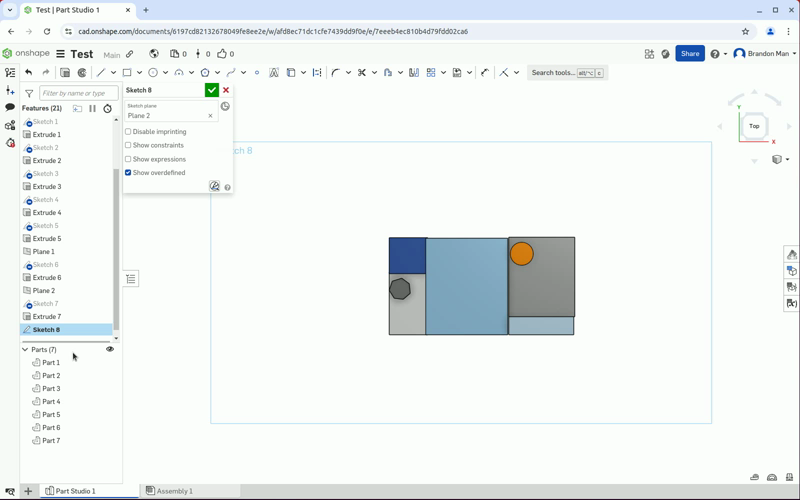
key(y)
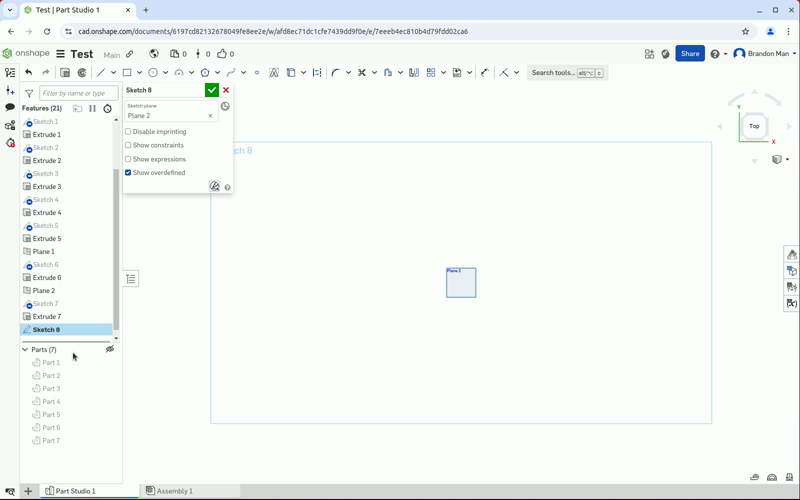
key(l)
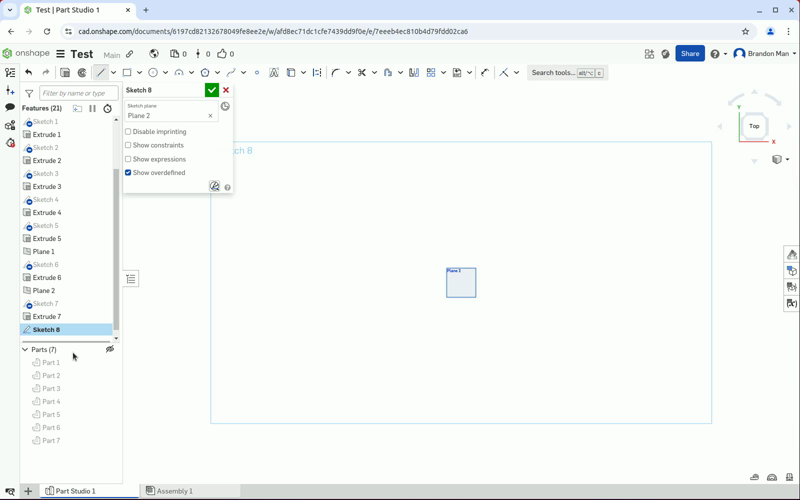
key_down(shift)
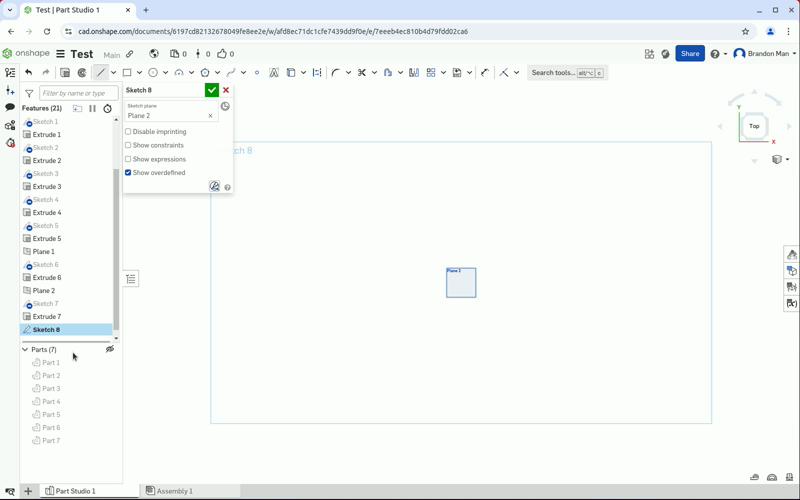
mouse_move(397, 314)
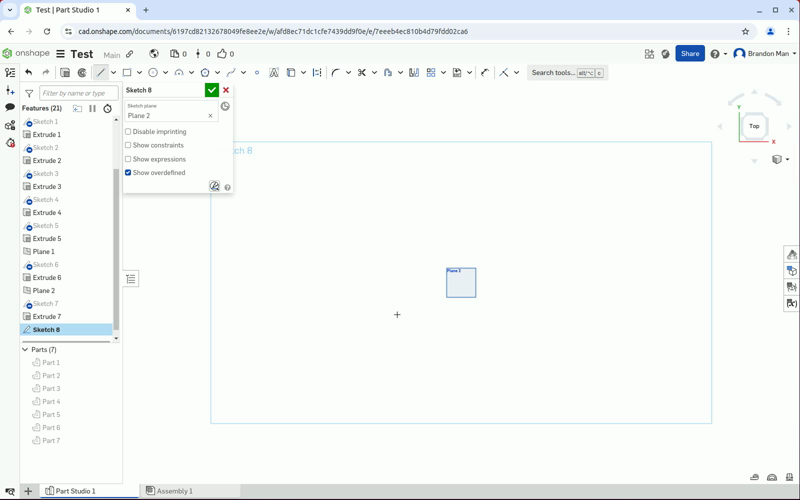
click(397, 314)
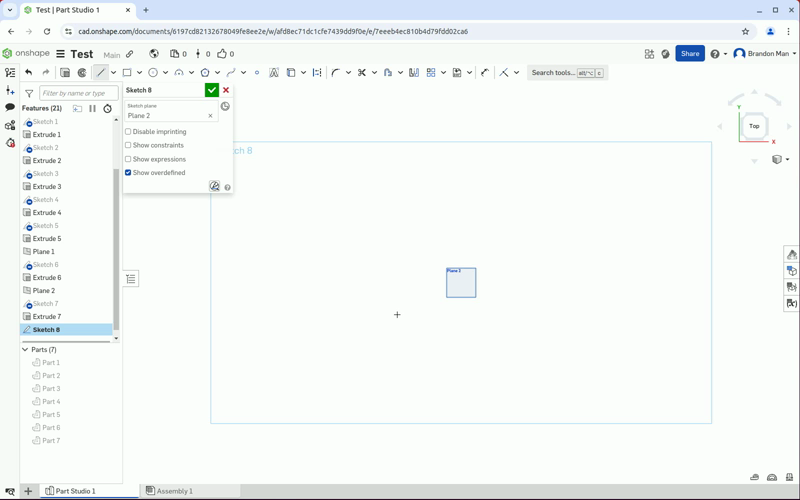
key_up(shift)
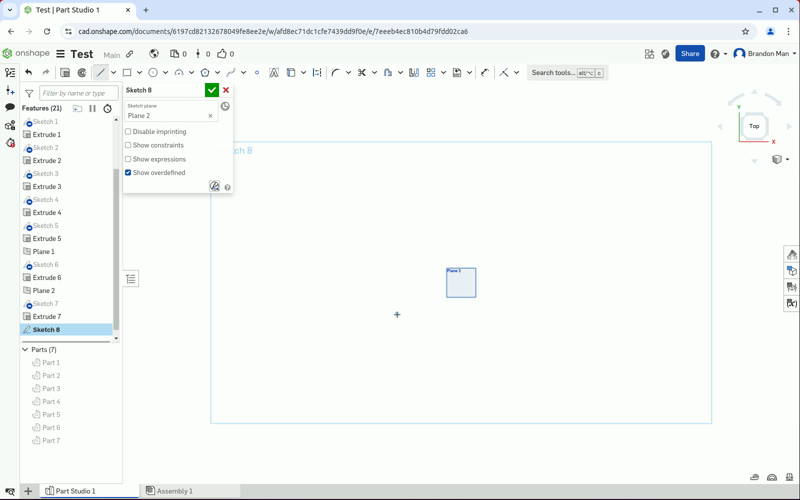
key_down(shift)
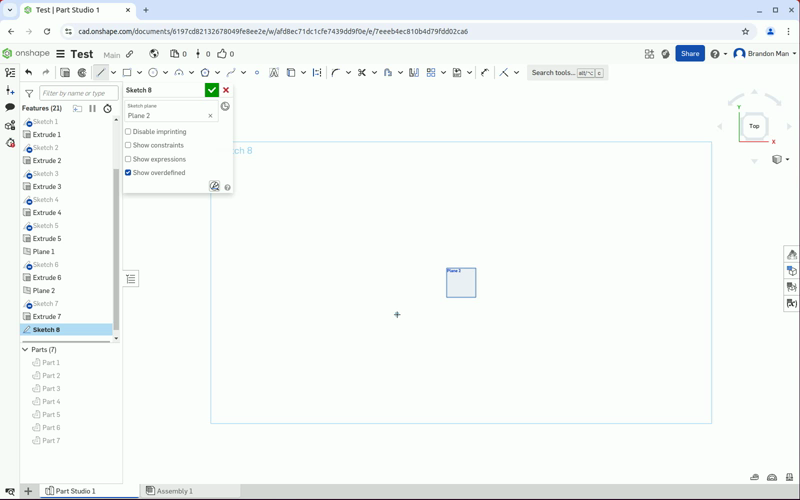
mouse_move(427, 314)
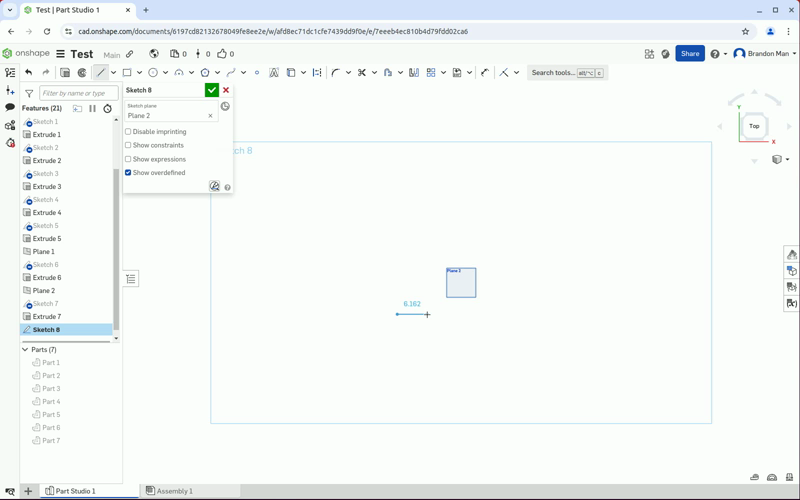
mouse_move(397, 321)
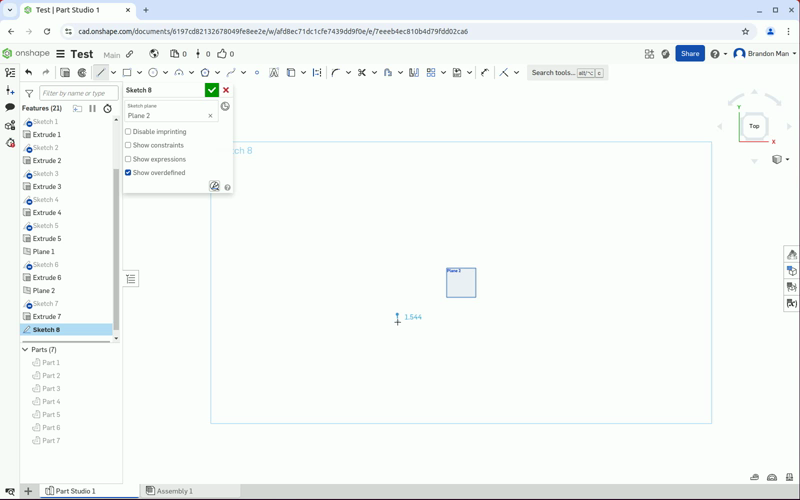
scroll(6)
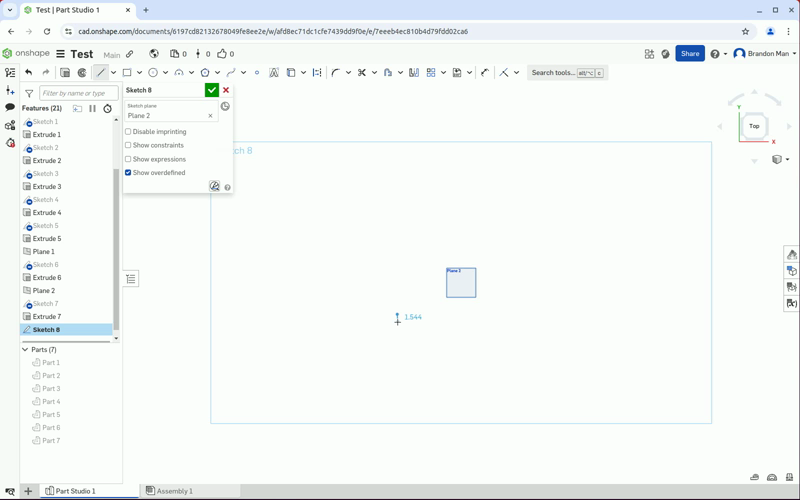
scroll(6)
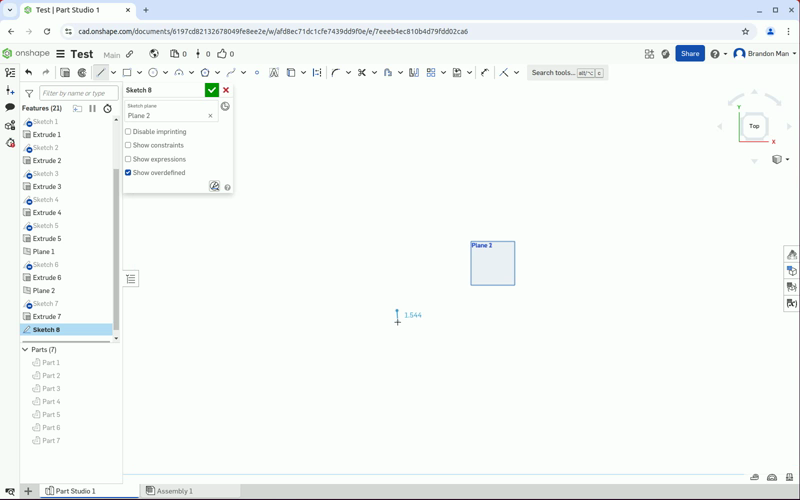
scroll(6)
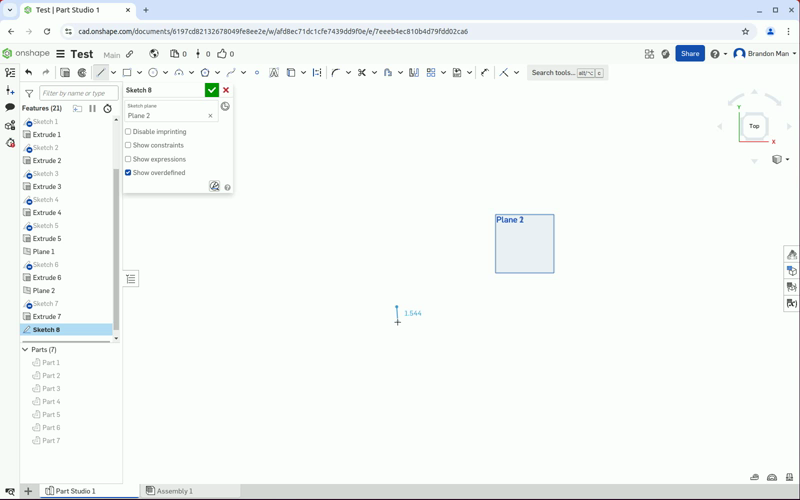
scroll(6)
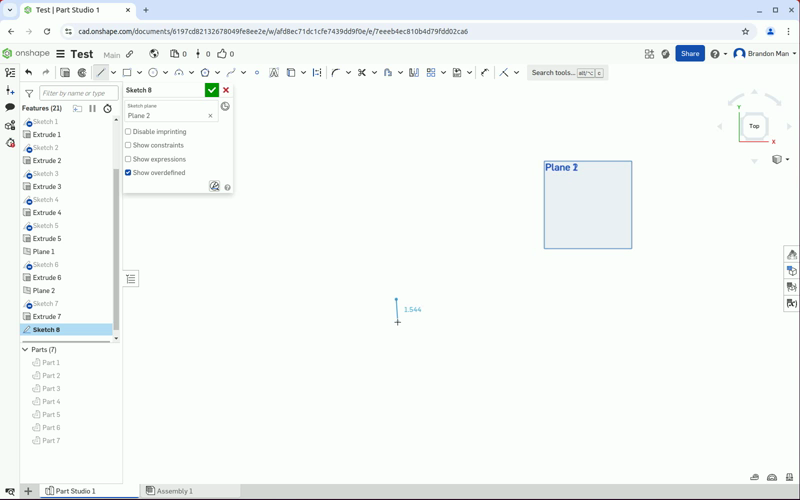
scroll(6)
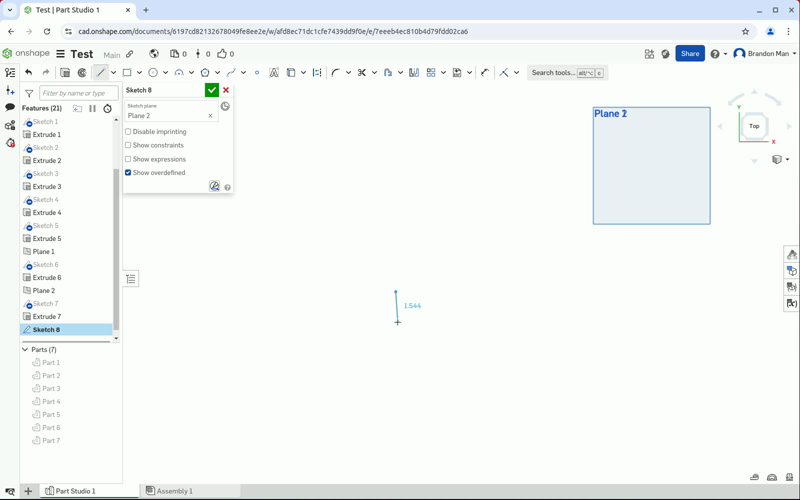
scroll(6)
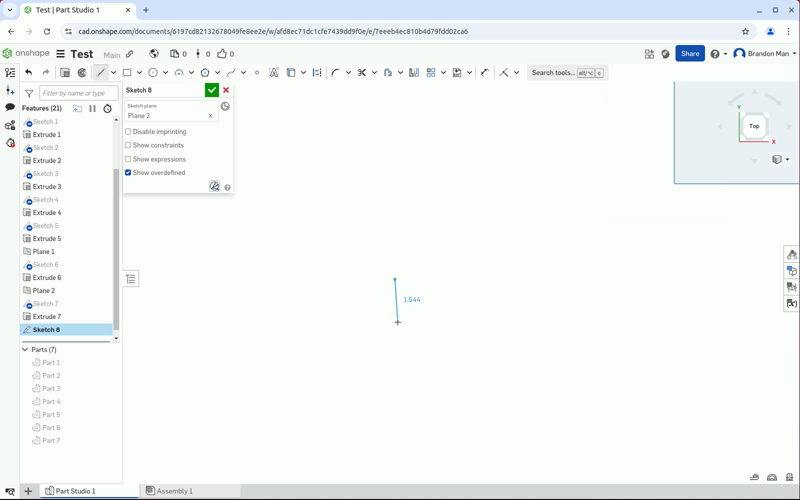
scroll(6)
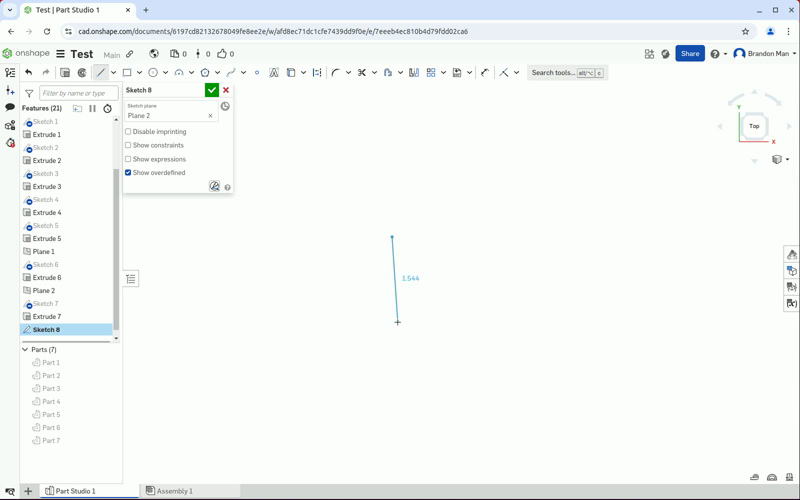
click(397, 321)
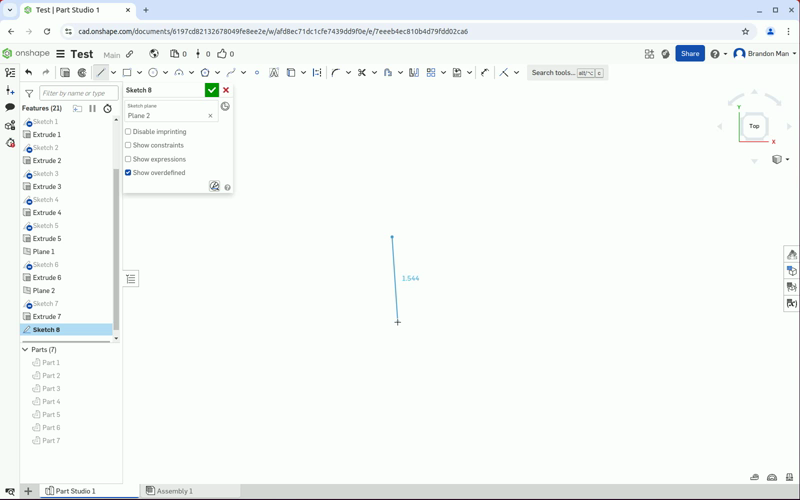
scroll(-6)
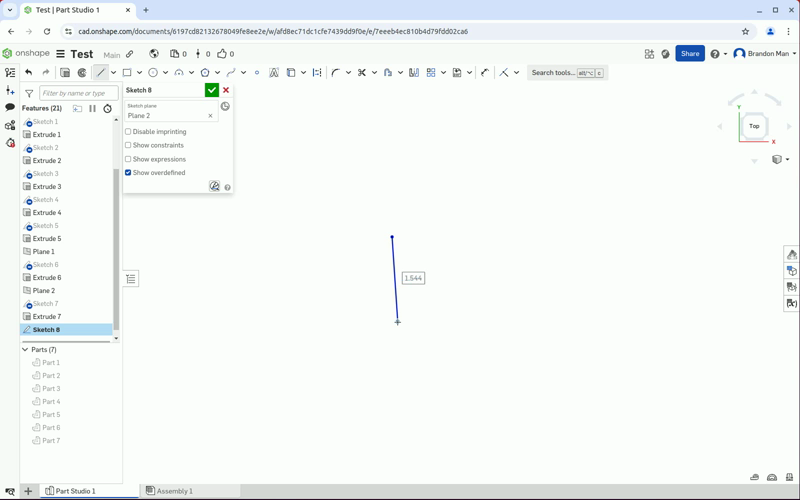
scroll(-6)
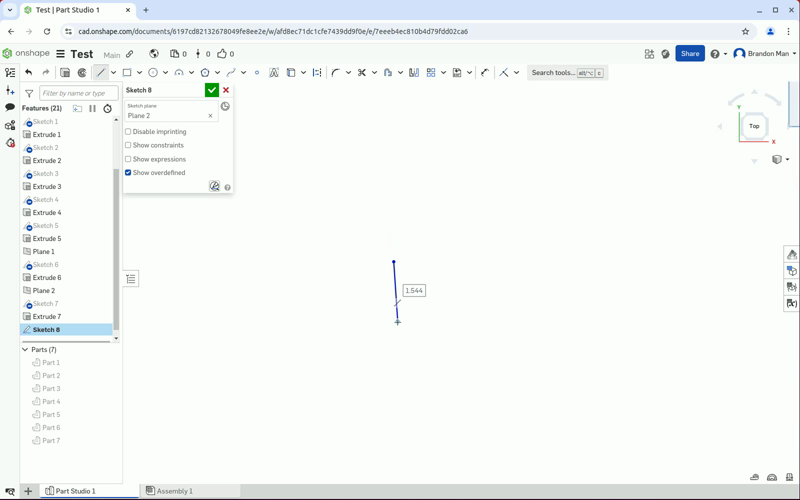
scroll(-6)
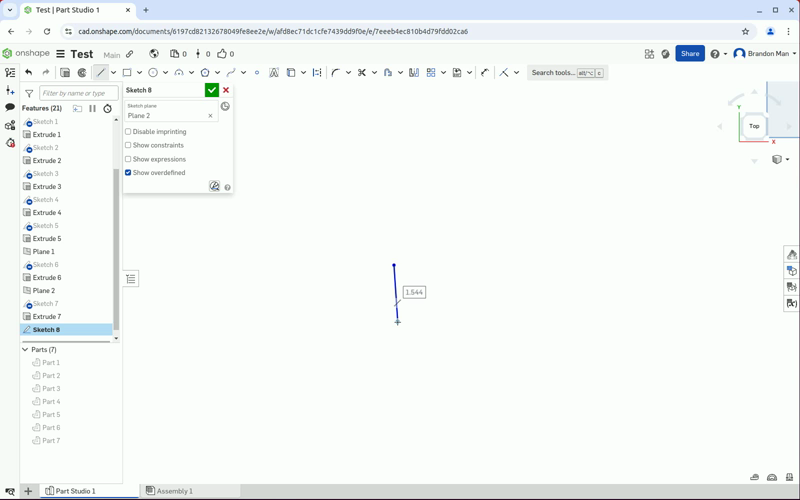
scroll(-6)
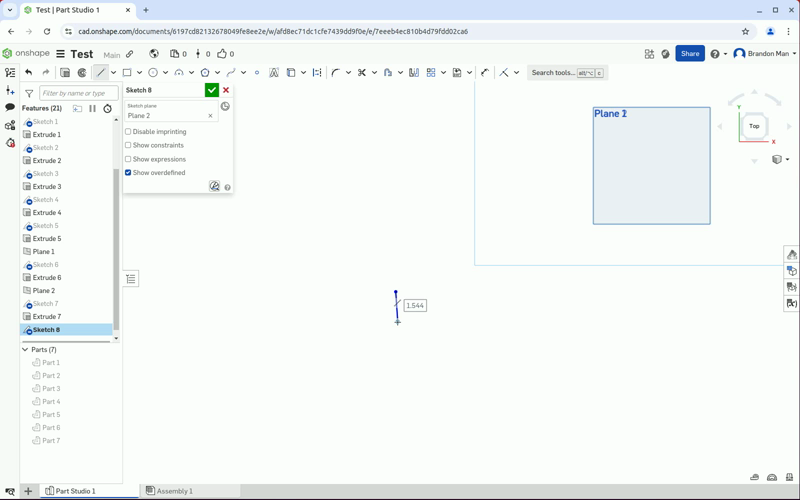
scroll(-6)
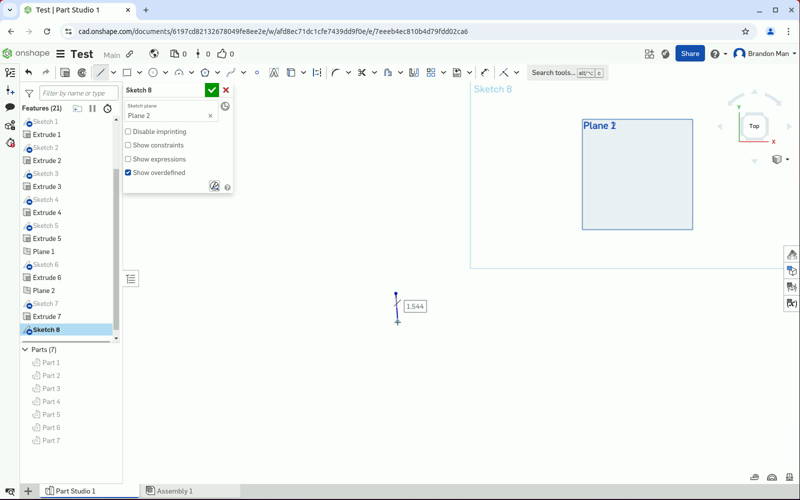
scroll(-6)
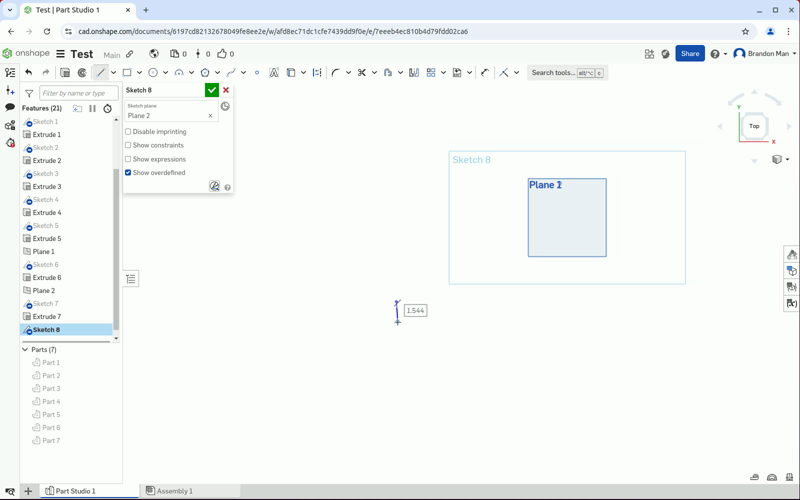
scroll(-6)
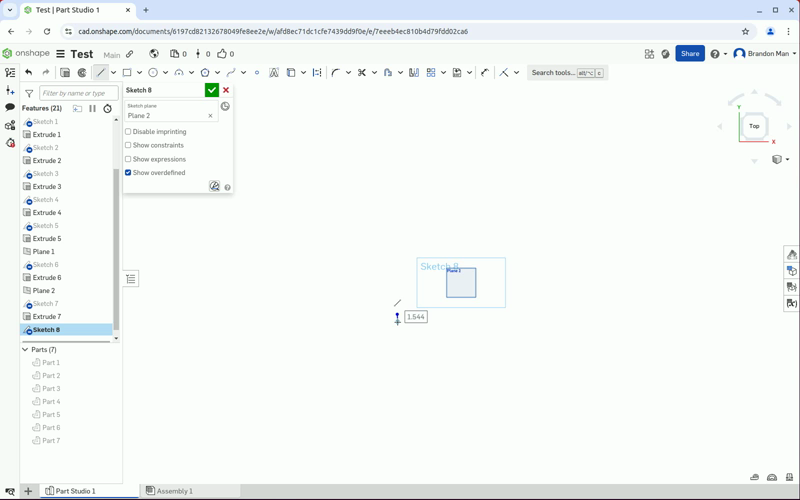
key_up(shift)
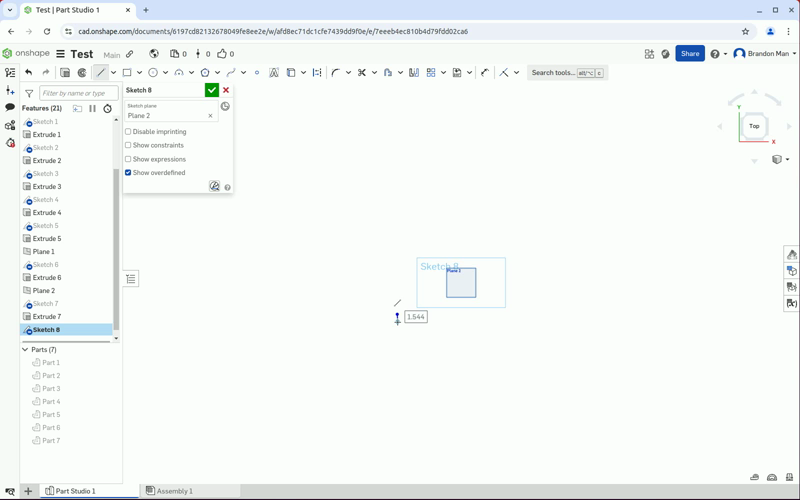
key_down(shift)
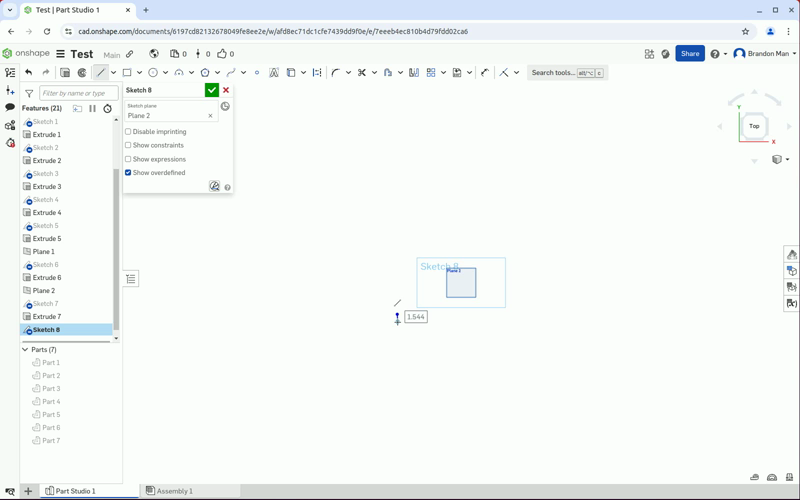
mouse_move(427, 321)
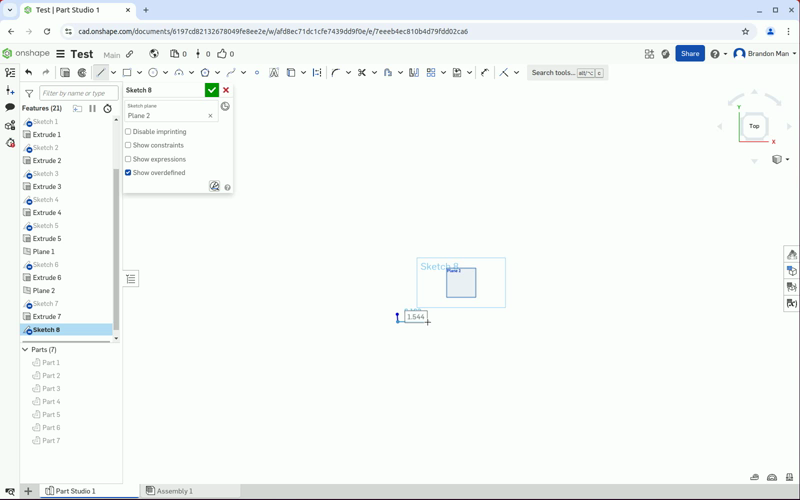
mouse_move(401, 327)
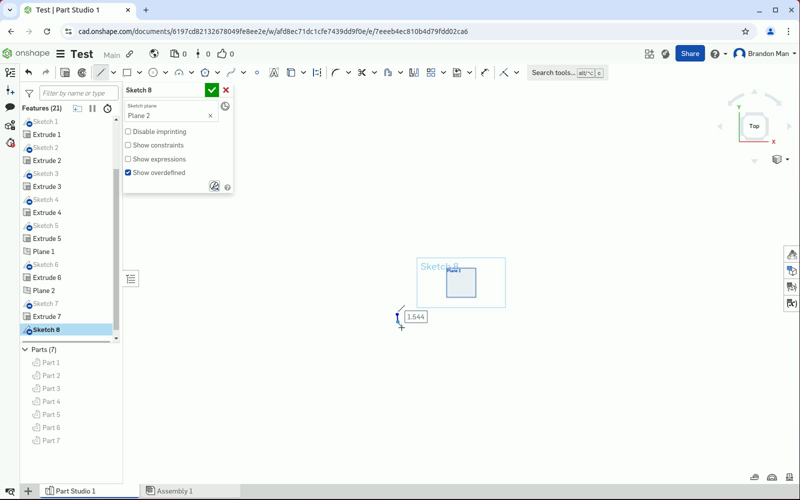
scroll(6)
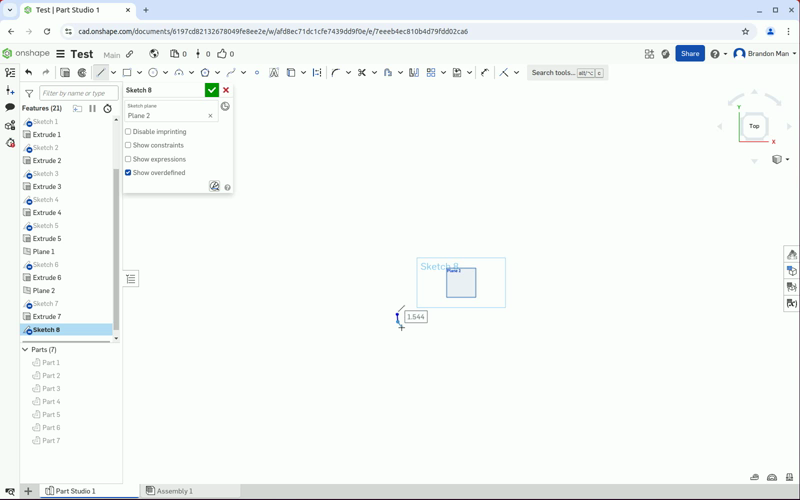
scroll(6)
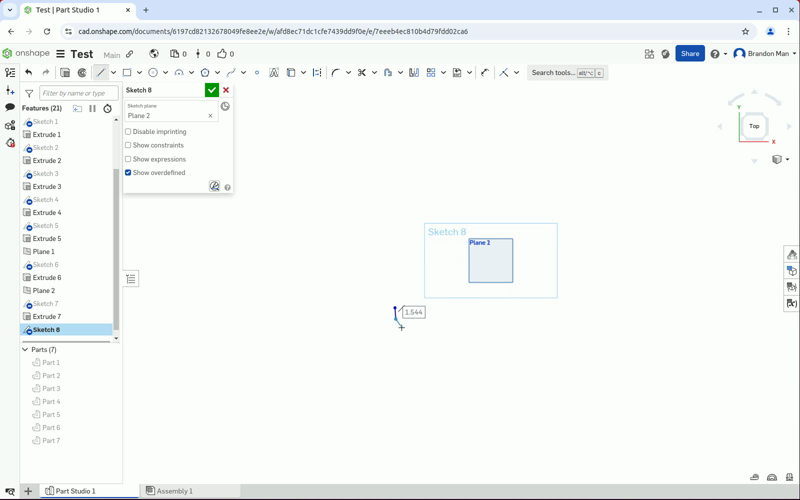
scroll(6)
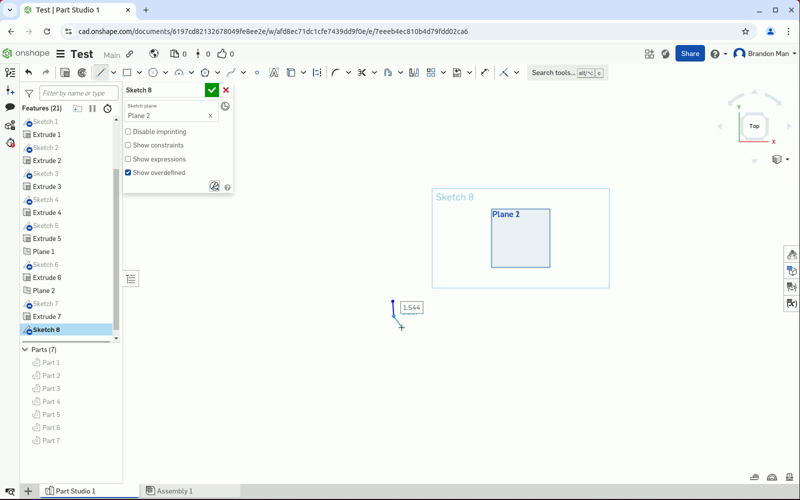
scroll(6)
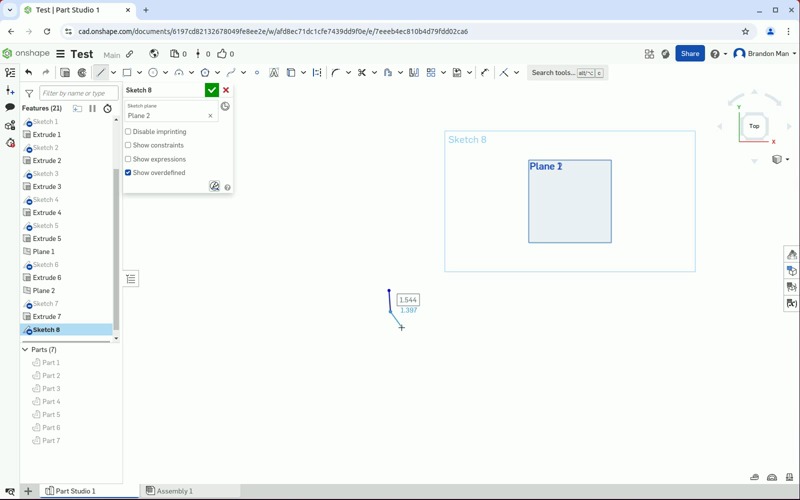
scroll(6)
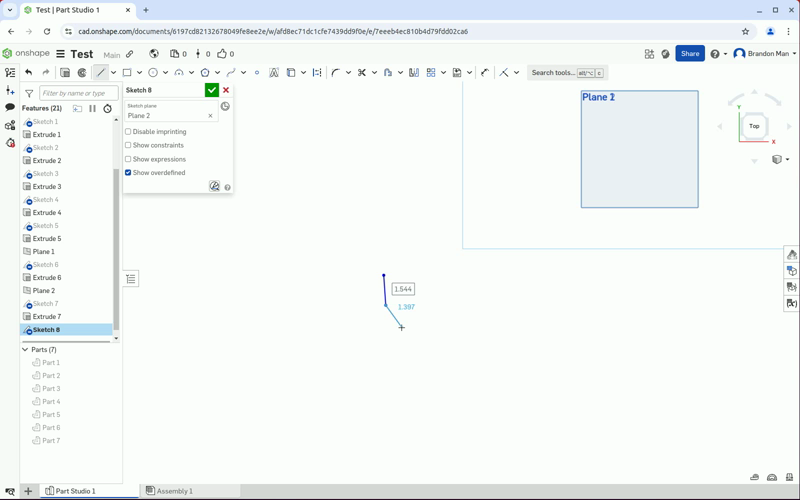
scroll(6)
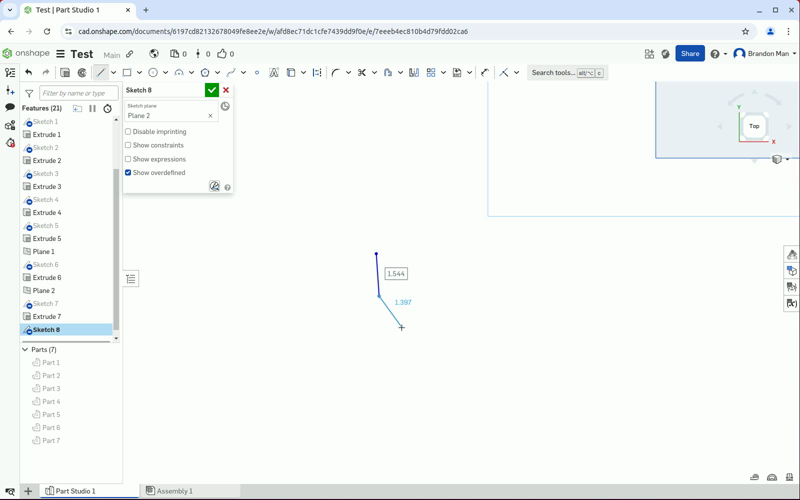
scroll(6)
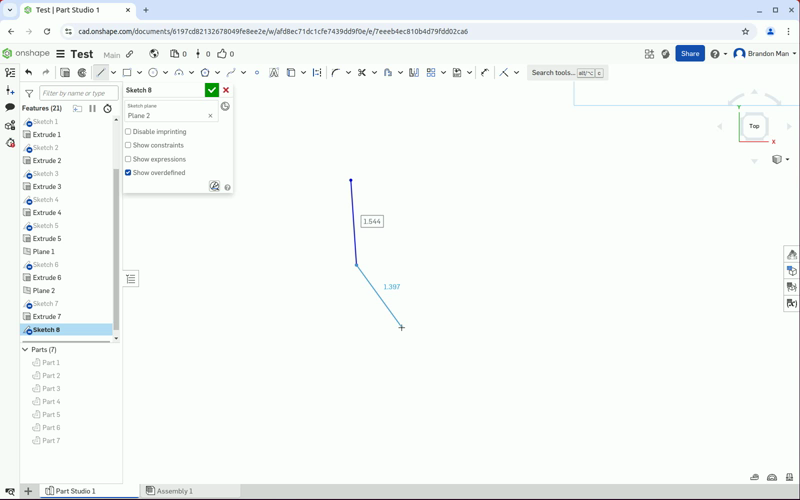
click(401, 327)
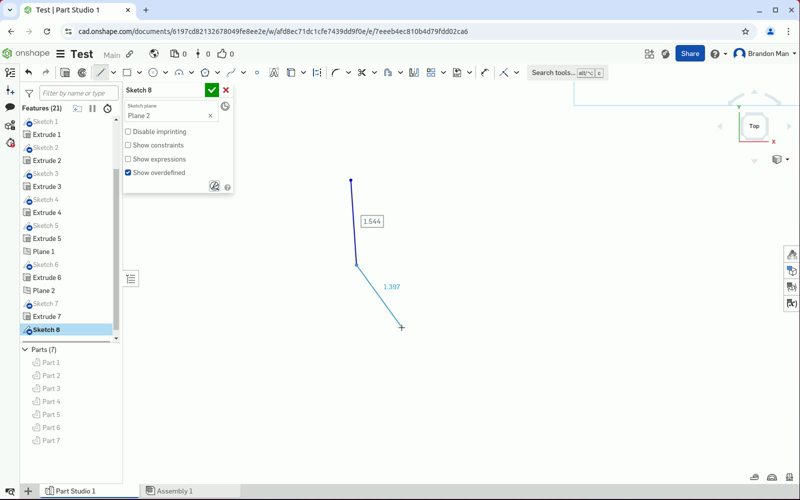
scroll(-6)
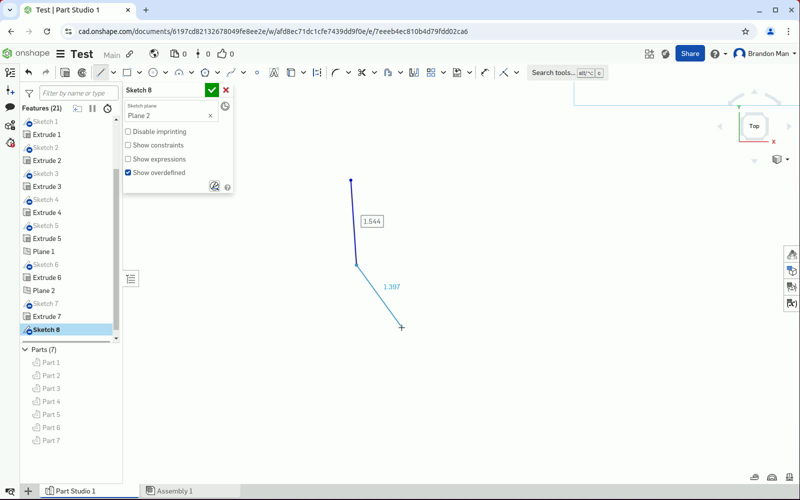
scroll(-6)
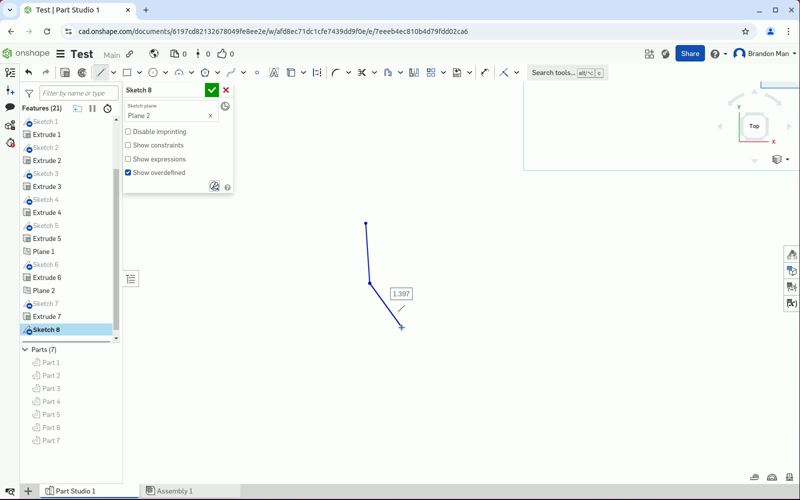
scroll(-6)
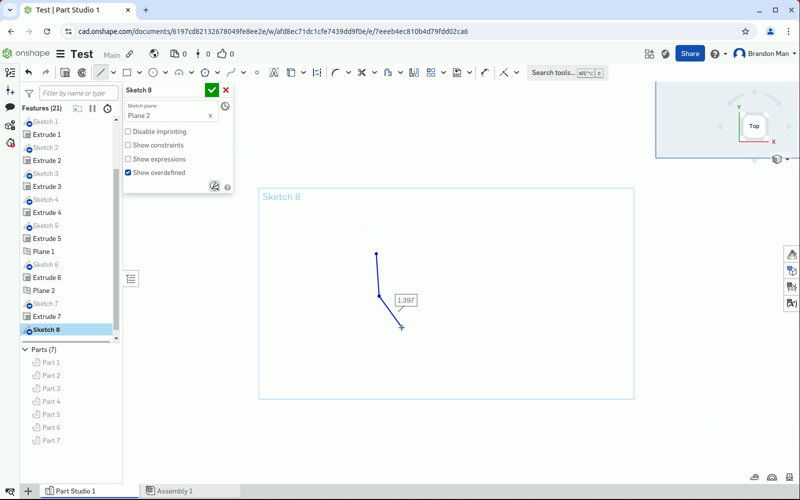
scroll(-6)
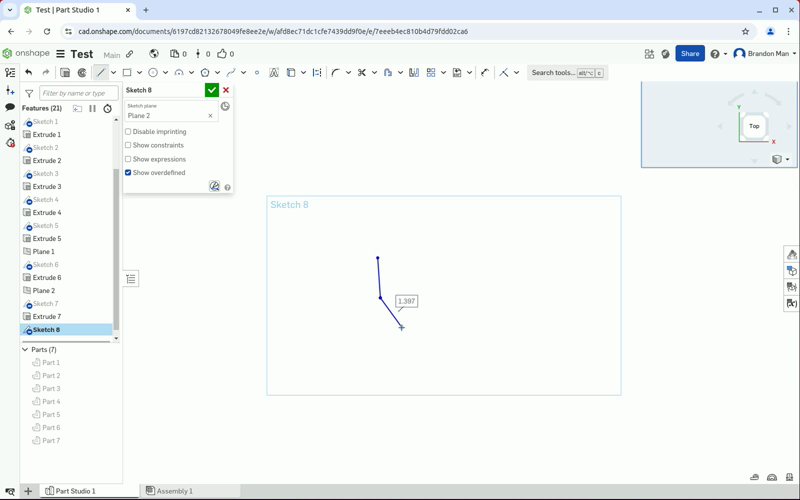
scroll(-6)
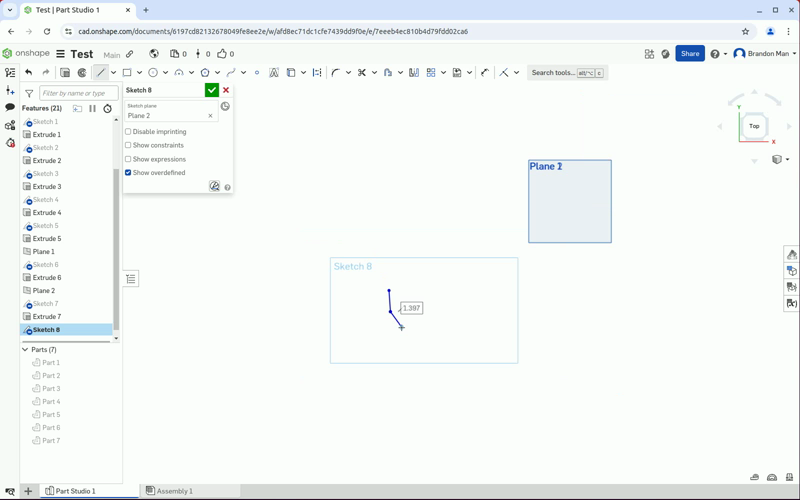
scroll(-6)
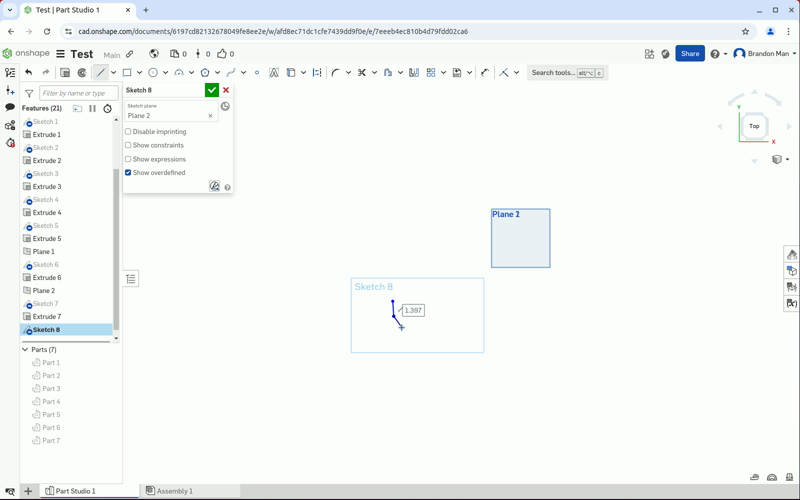
scroll(-6)
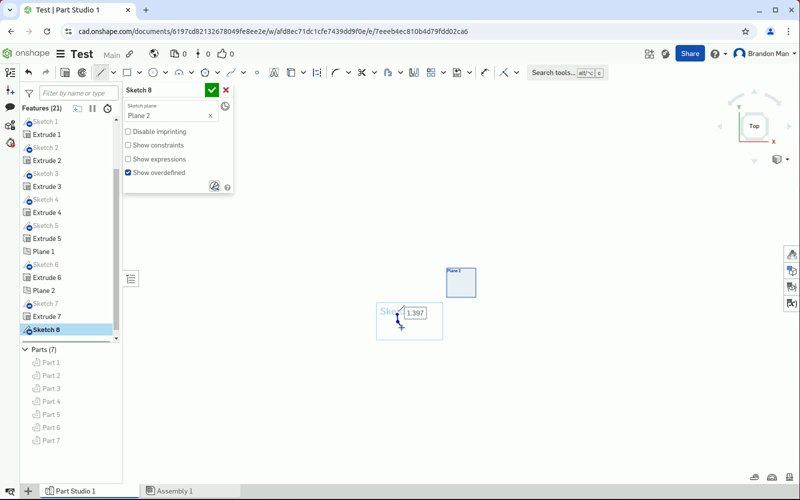
key_up(shift)
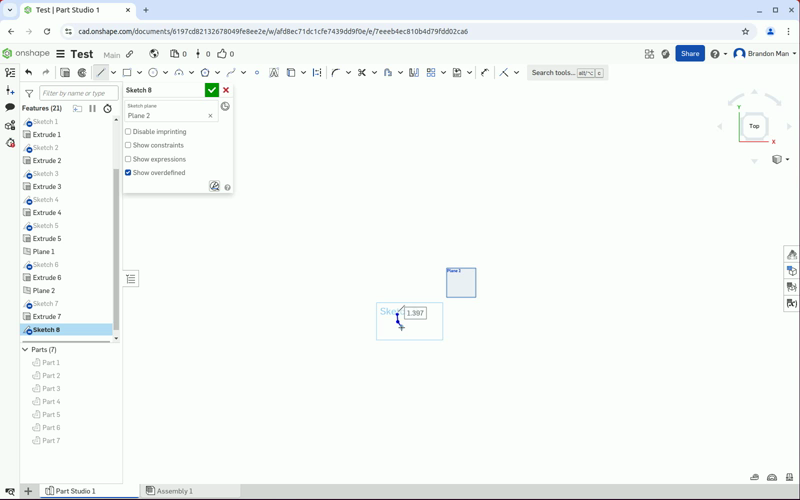
key_down(shift)
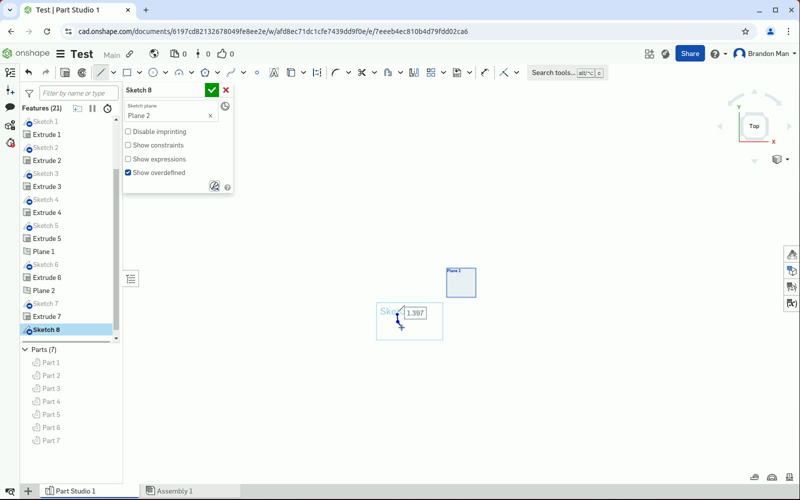
mouse_move(431, 327)
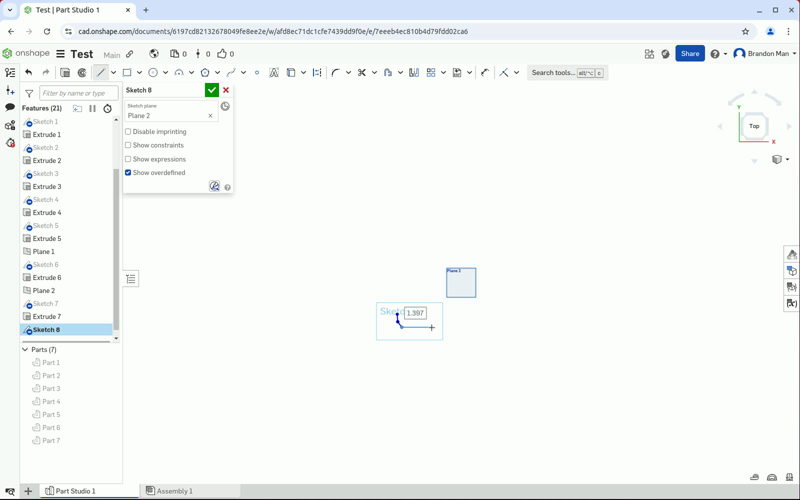
mouse_move(408, 329)
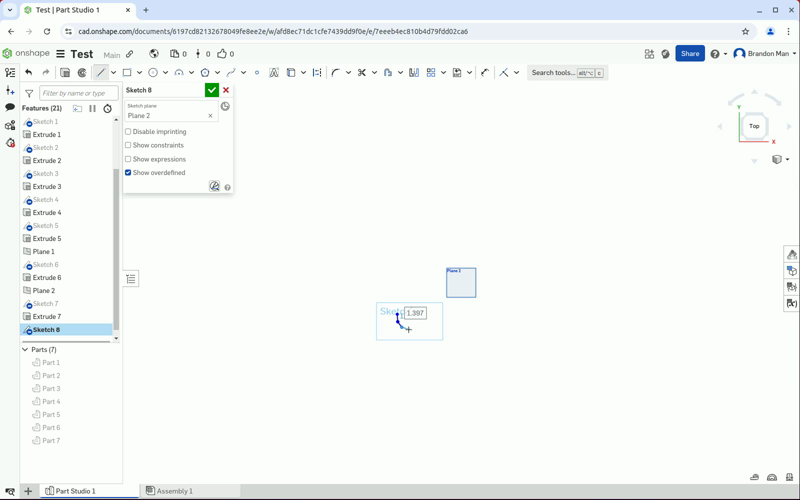
scroll(6)
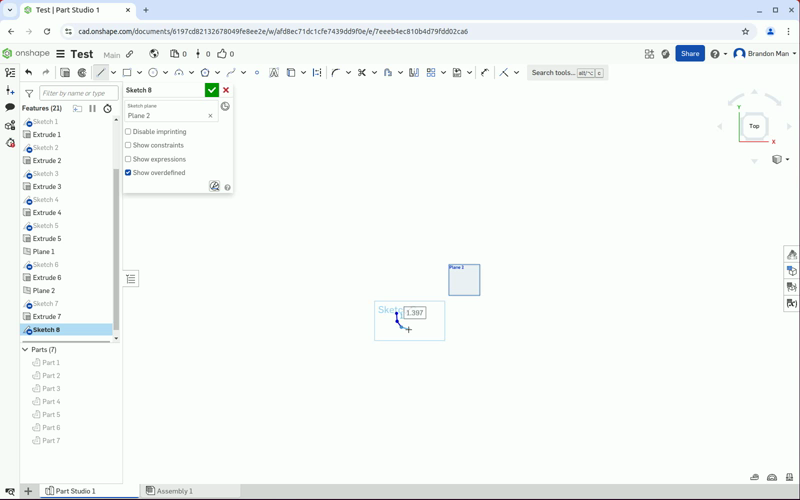
scroll(6)
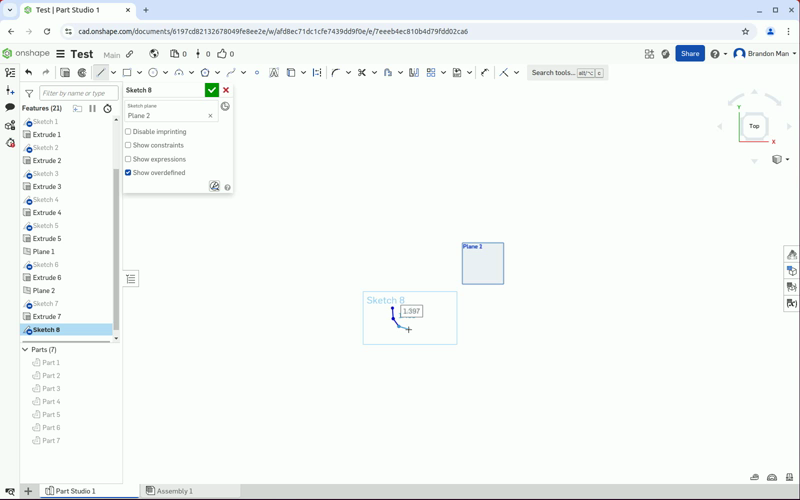
scroll(6)
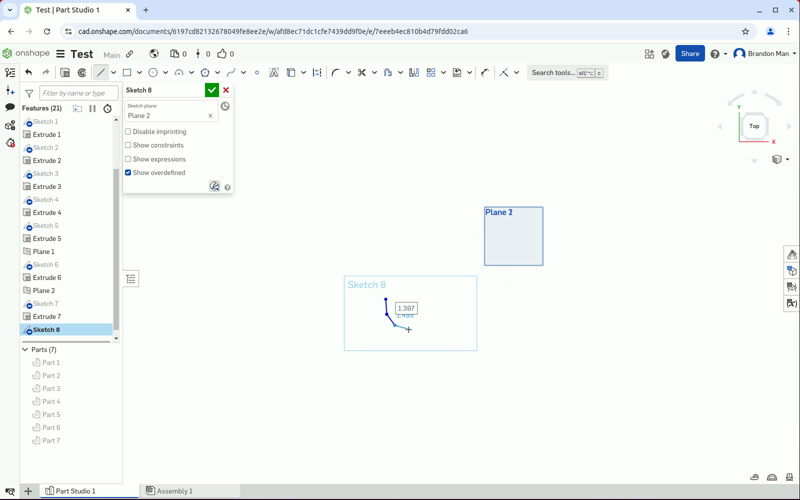
scroll(6)
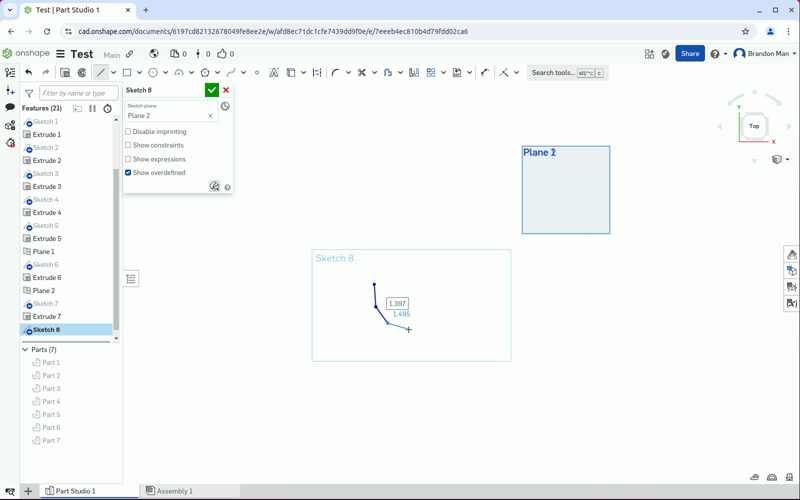
scroll(6)
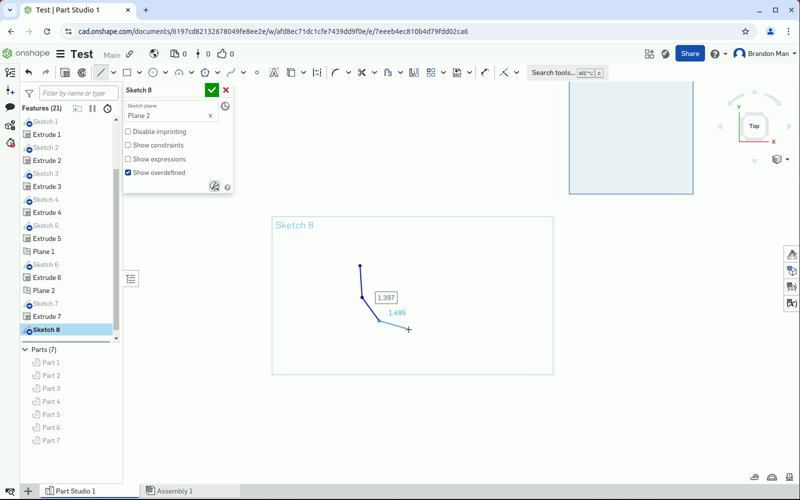
scroll(6)
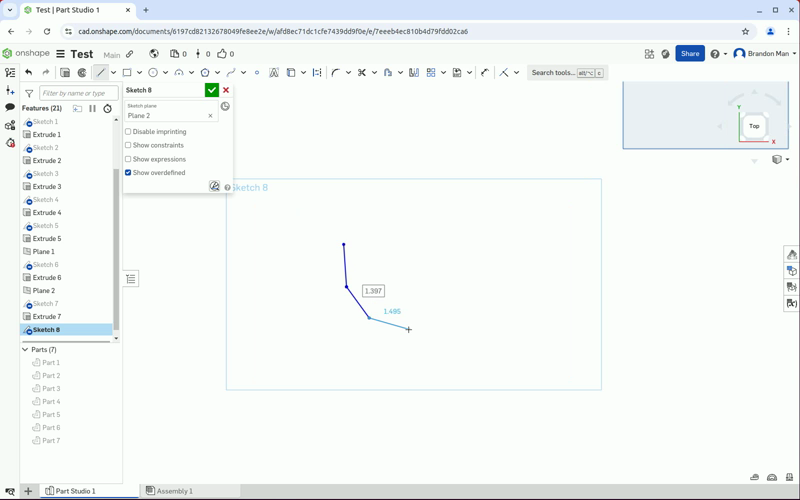
scroll(6)
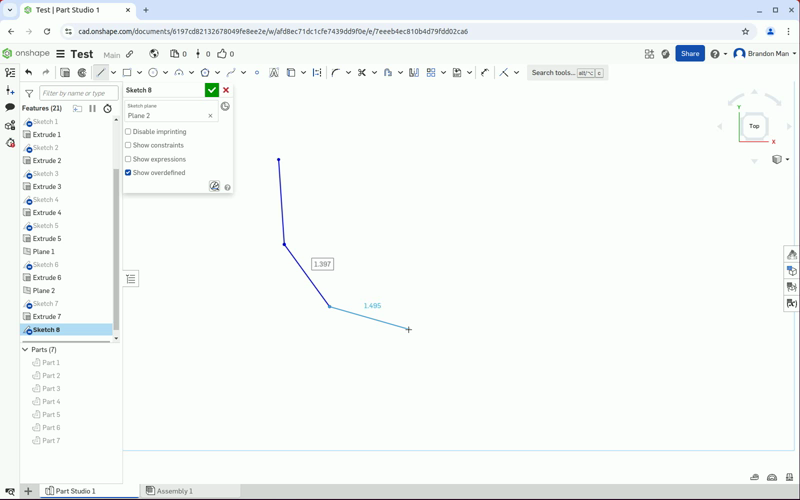
click(408, 329)
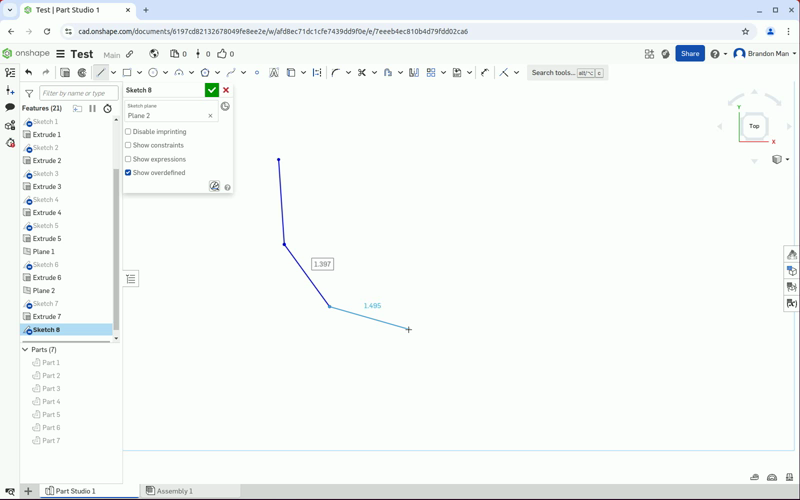
scroll(-6)
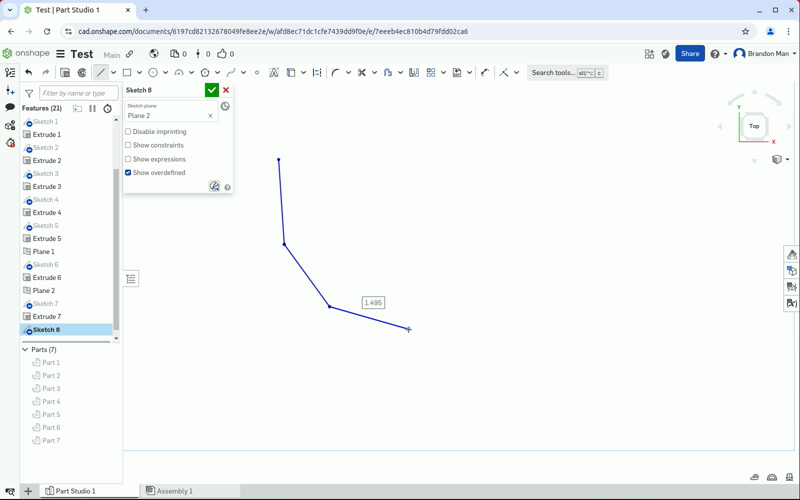
scroll(-6)
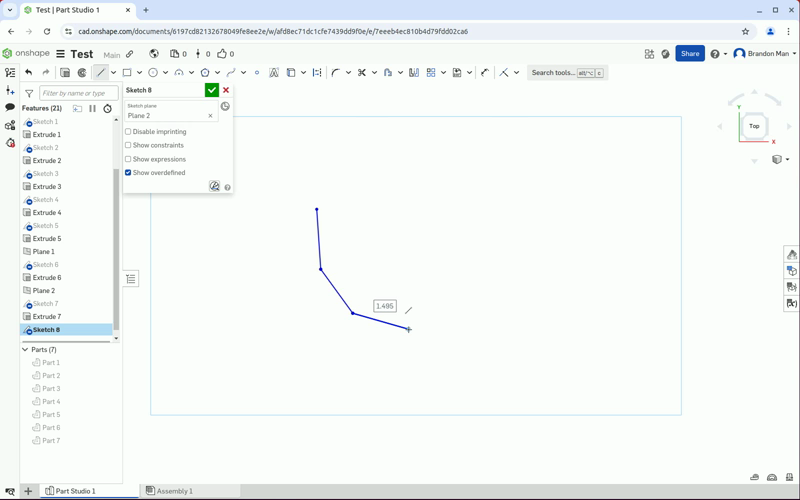
scroll(-6)
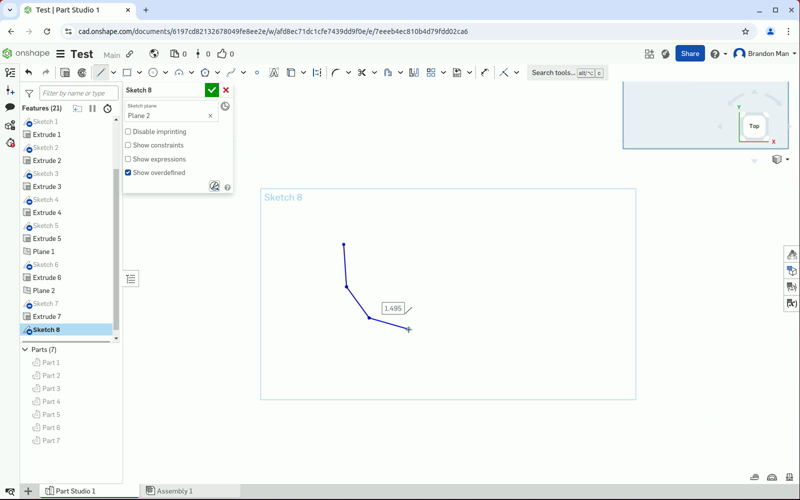
scroll(-6)
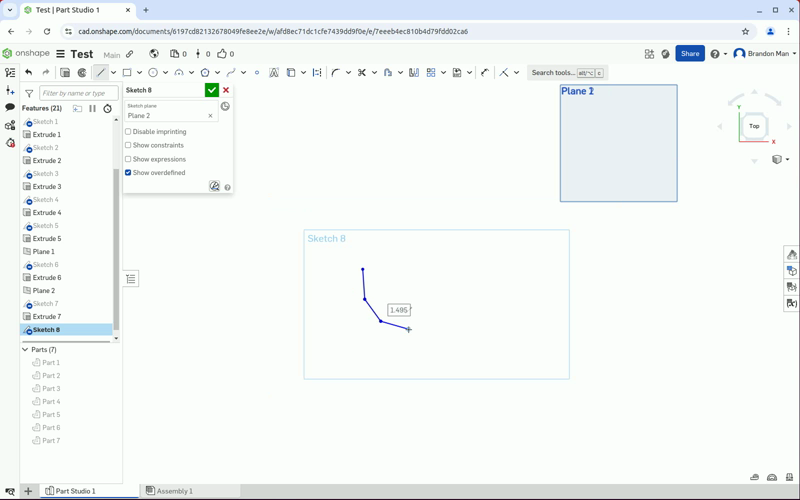
scroll(-6)
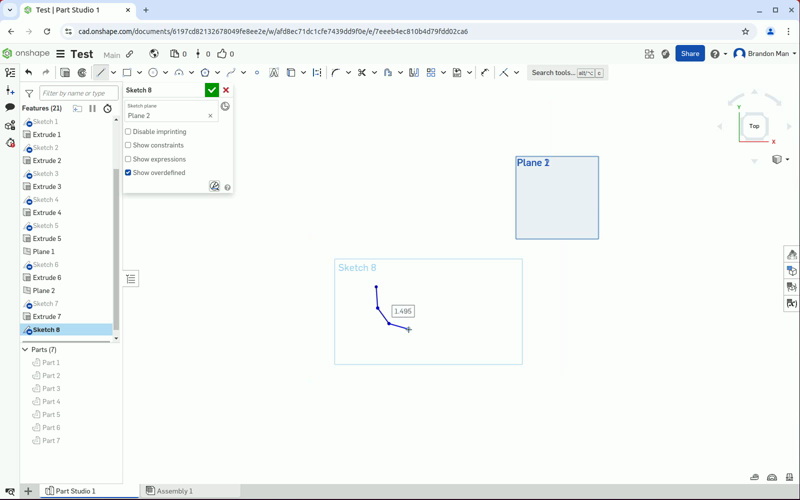
scroll(-6)
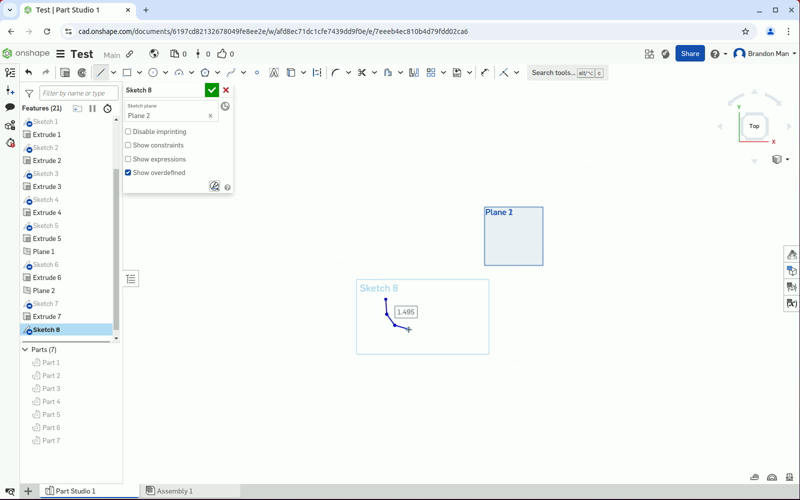
scroll(-6)
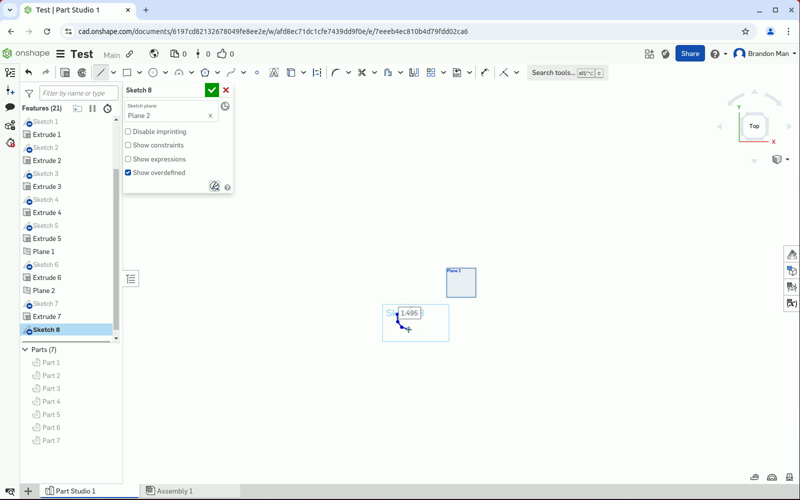
key_up(shift)
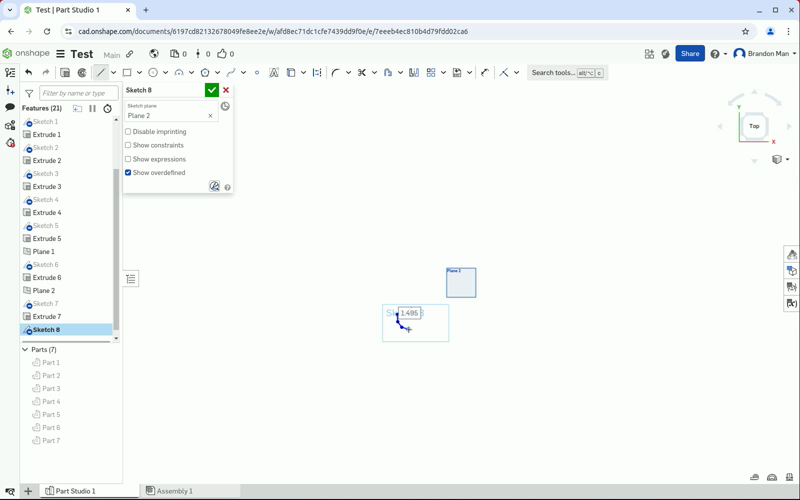
key_down(shift)
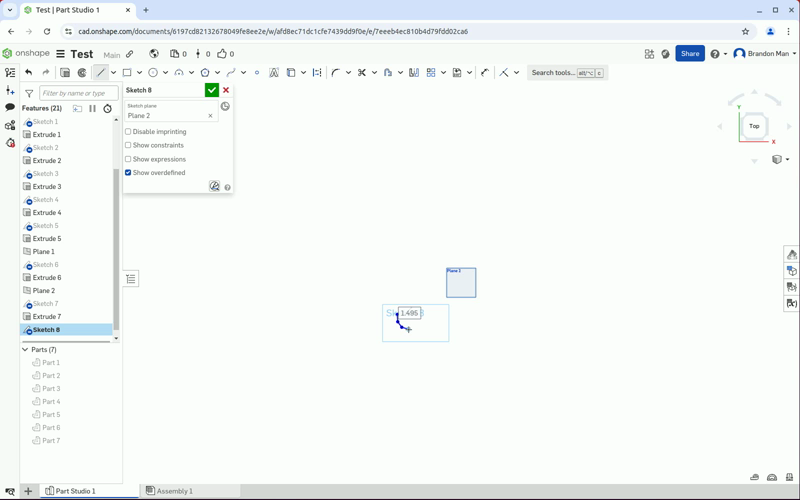
mouse_move(438, 329)
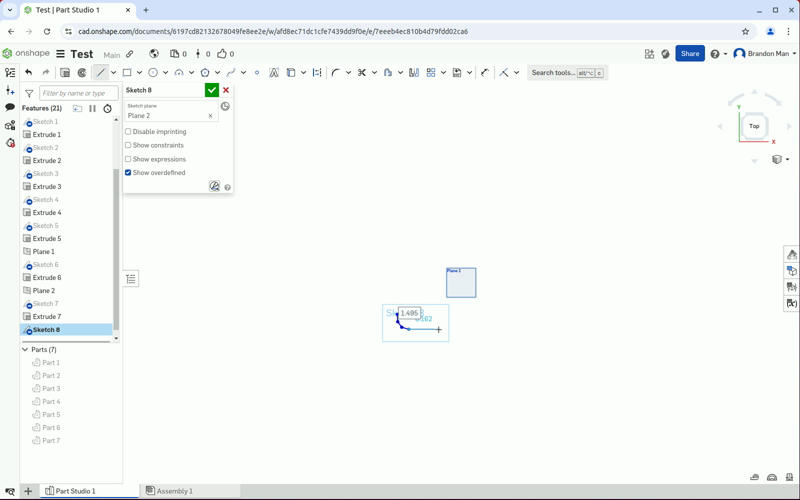
mouse_move(415, 326)
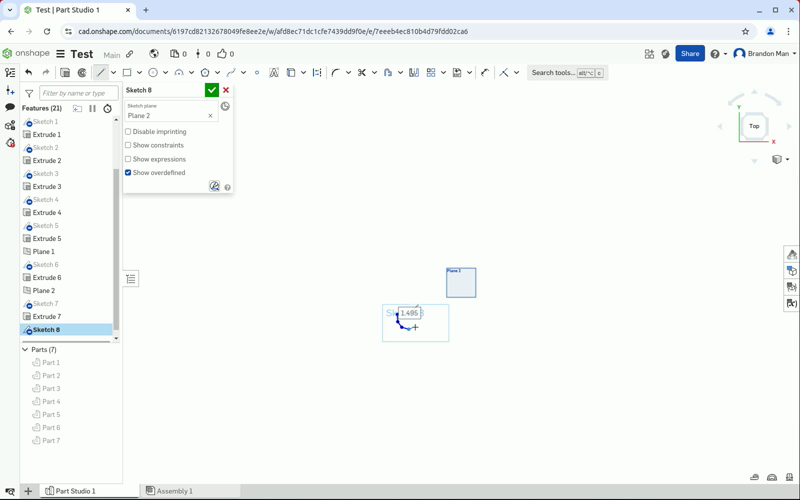
scroll(6)
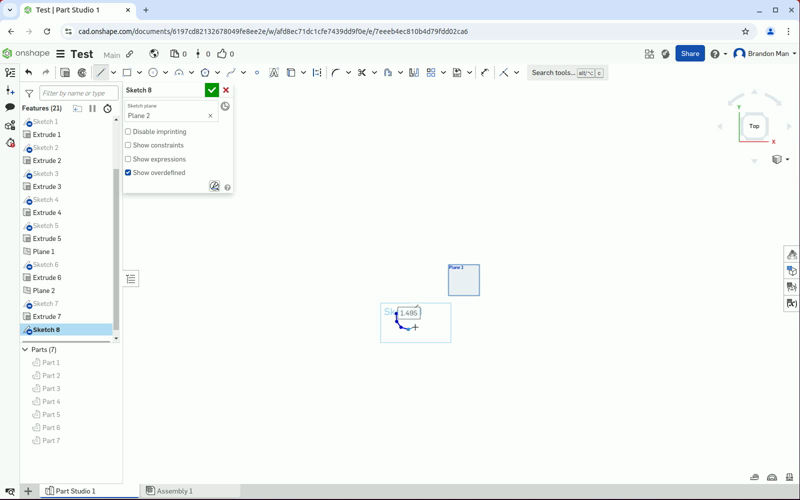
scroll(6)
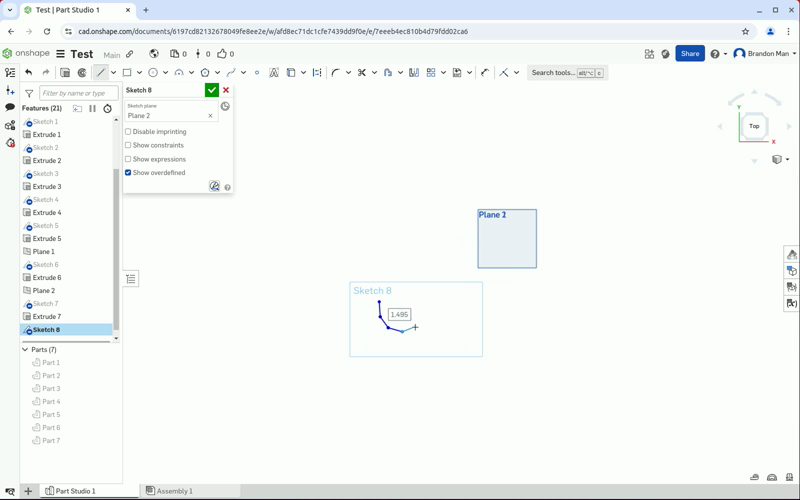
scroll(6)
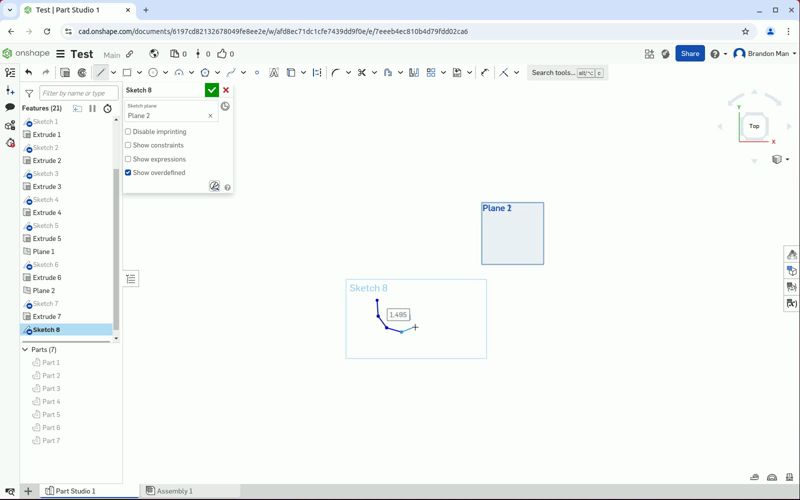
scroll(6)
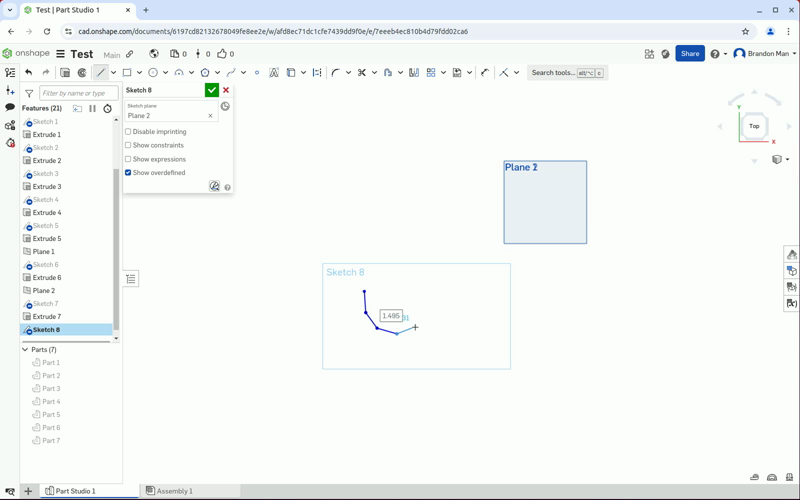
scroll(6)
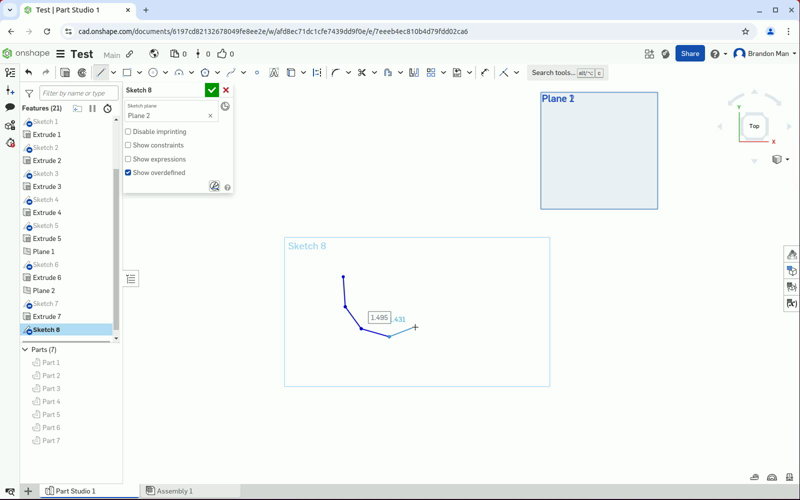
scroll(6)
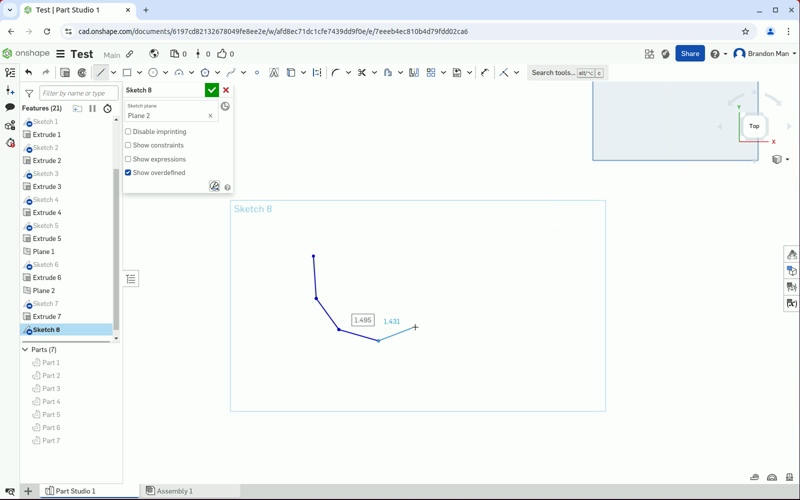
scroll(6)
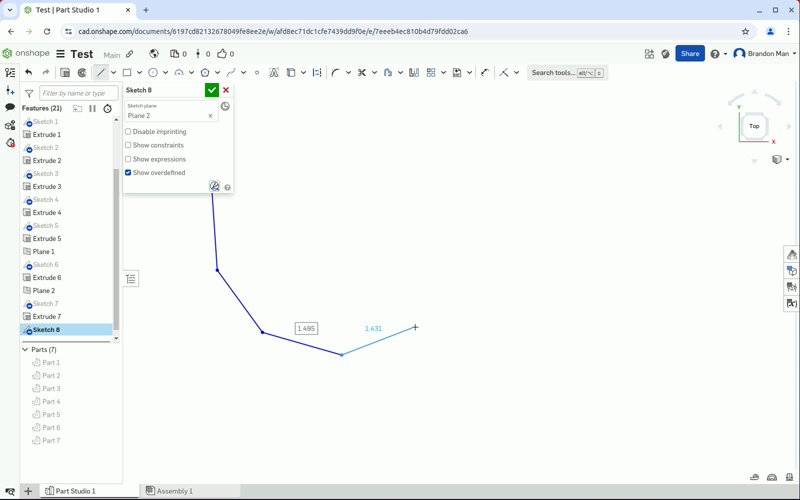
click(415, 326)
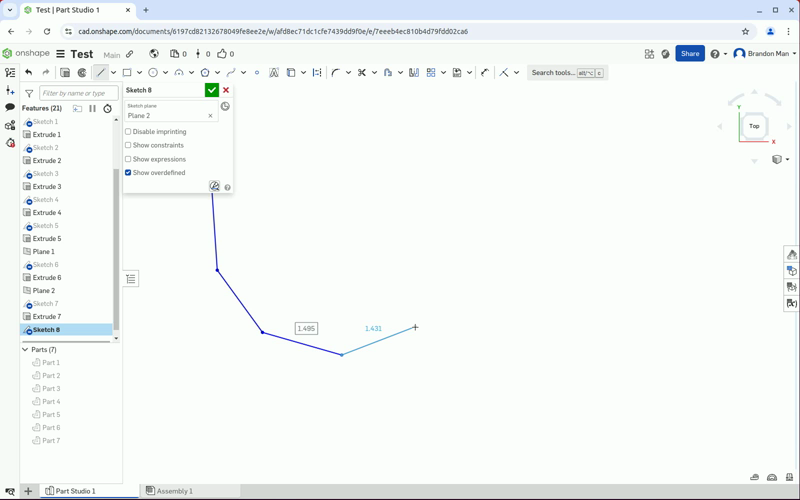
scroll(-6)
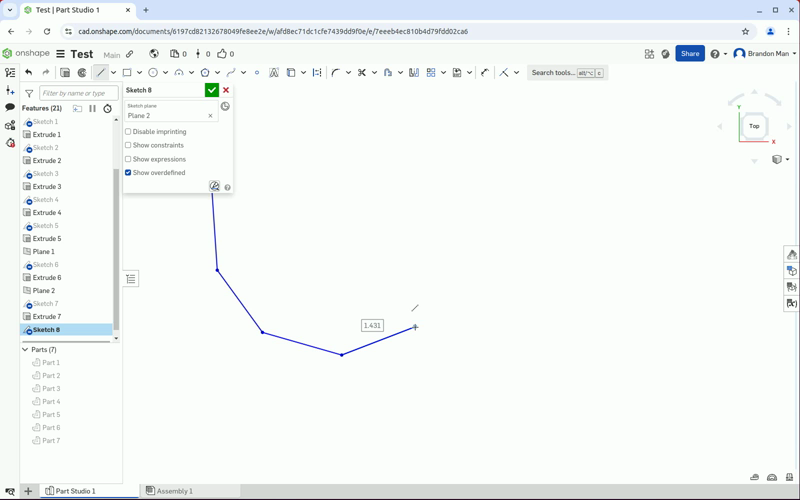
scroll(-6)
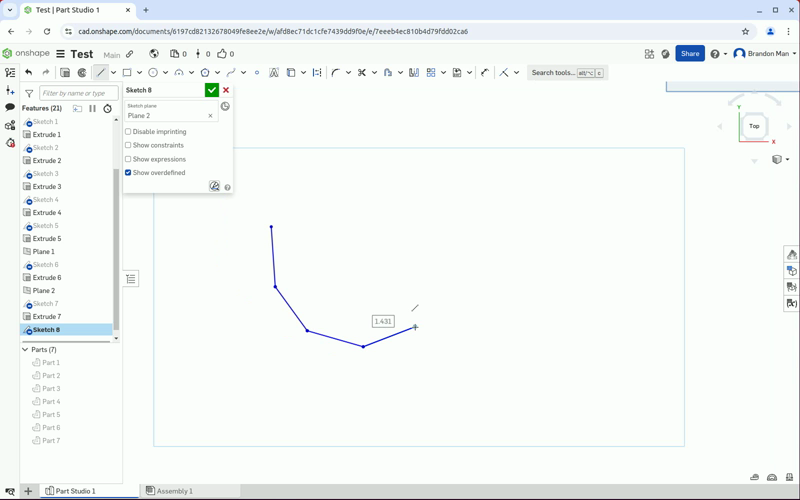
scroll(-6)
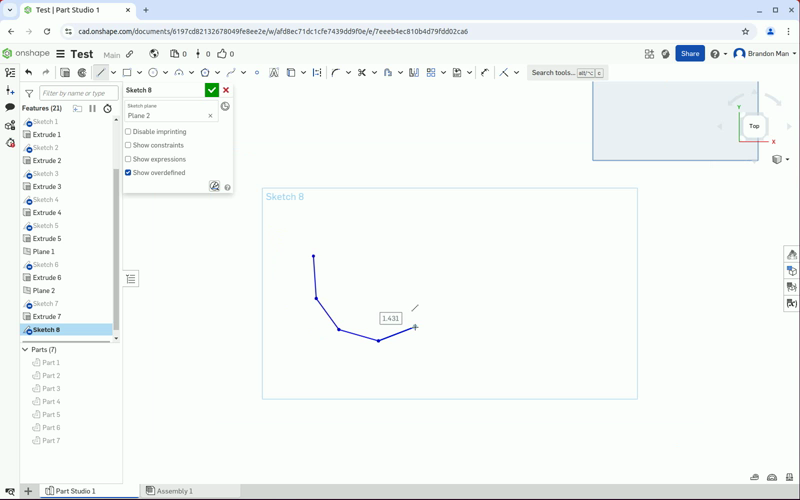
scroll(-6)
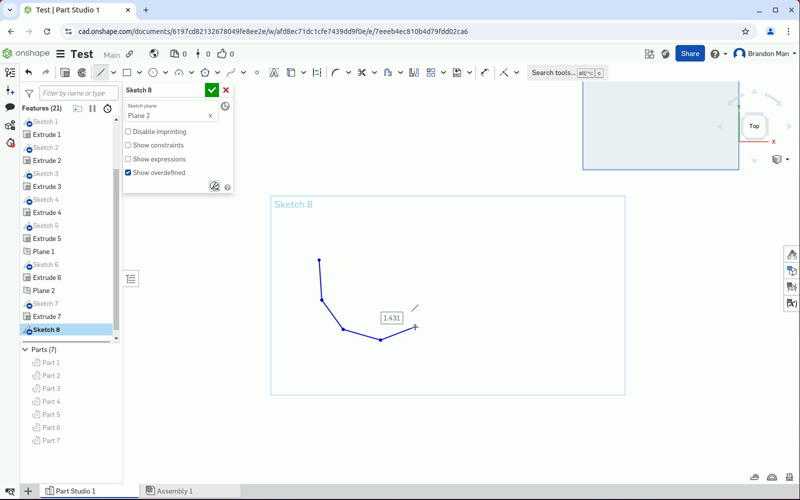
scroll(-6)
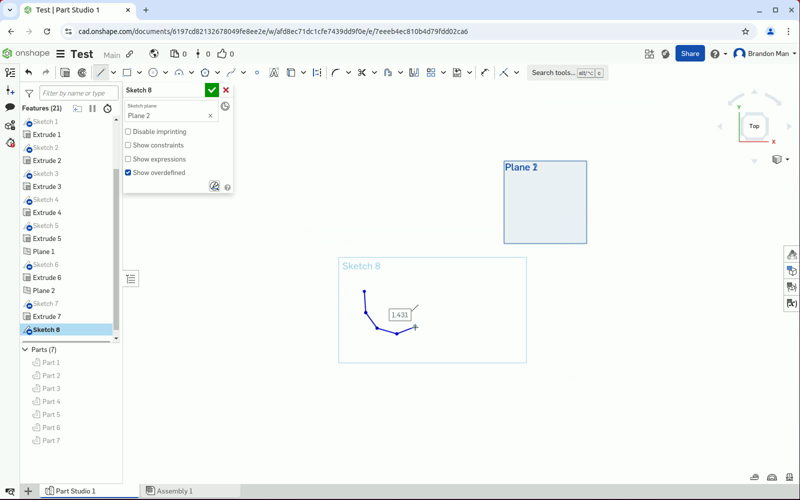
scroll(-6)
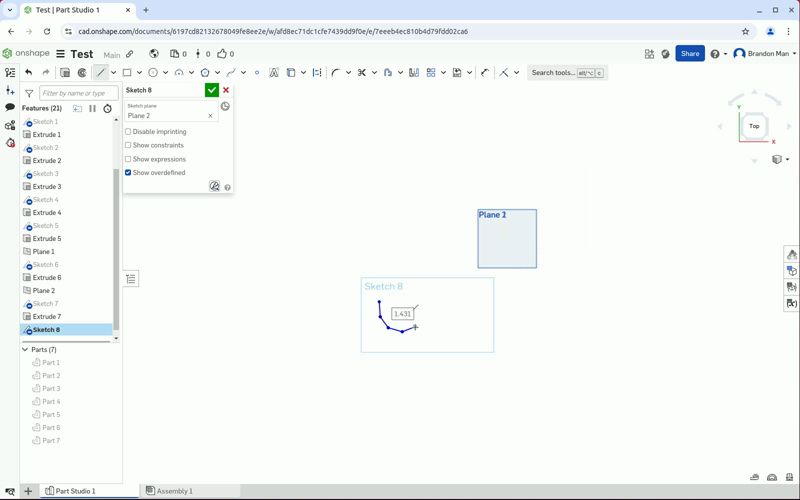
scroll(-6)
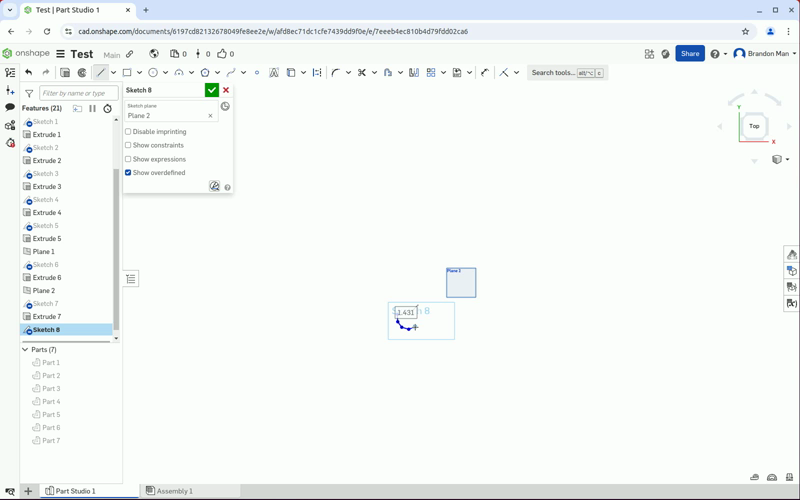
key_up(shift)
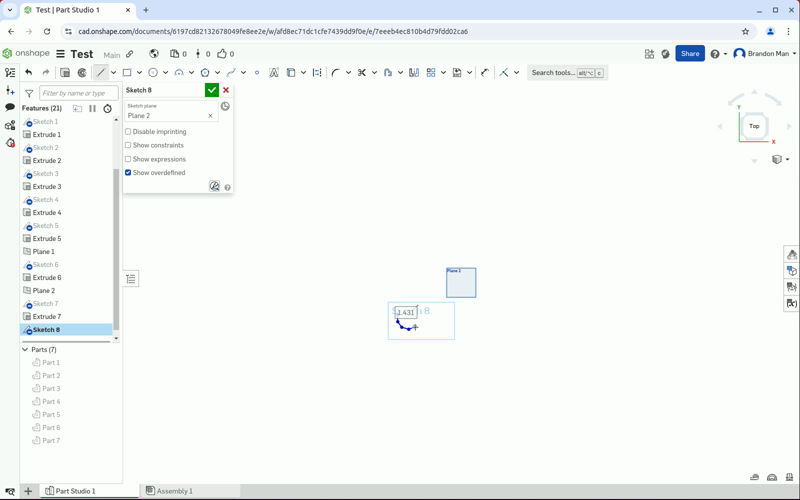
key_down(shift)
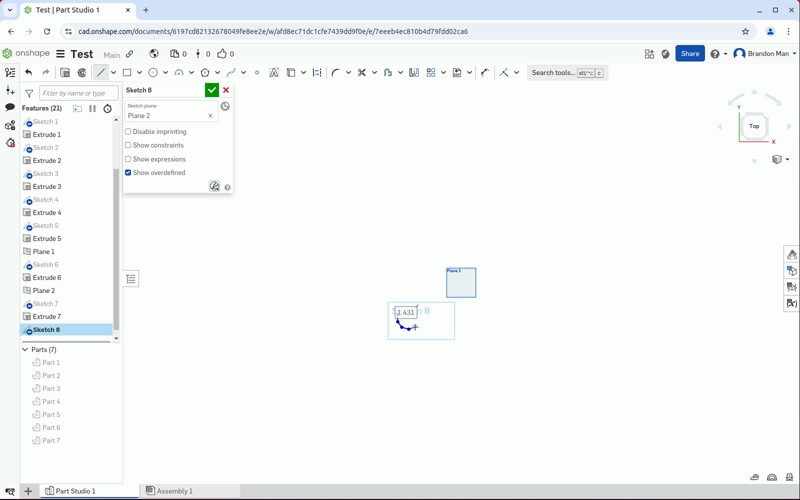
mouse_move(445, 326)
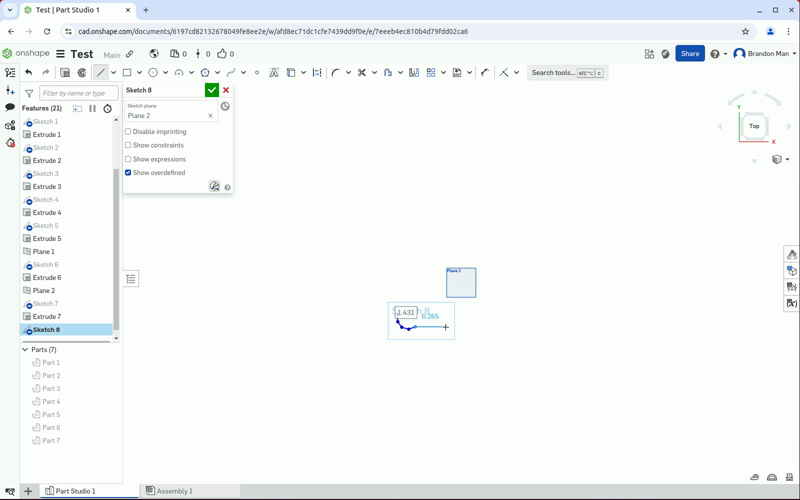
mouse_move(419, 321)
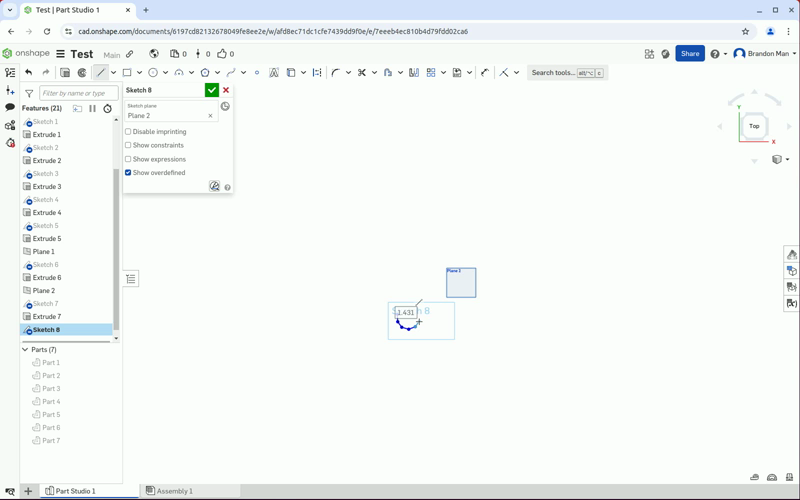
scroll(6)
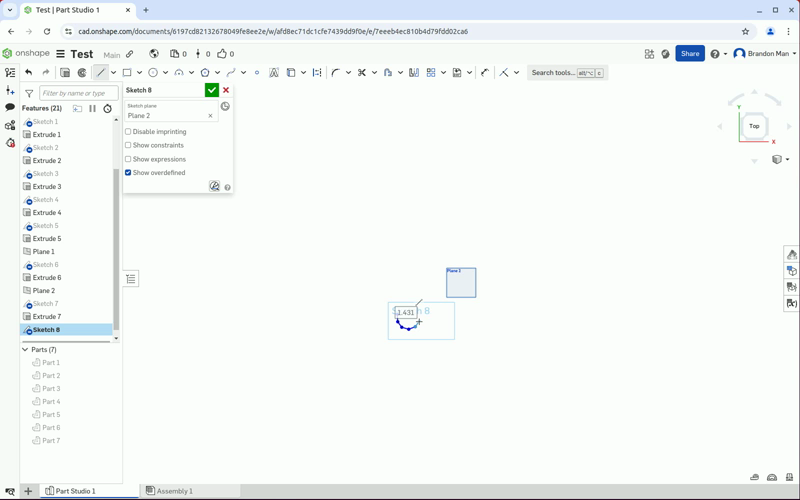
scroll(6)
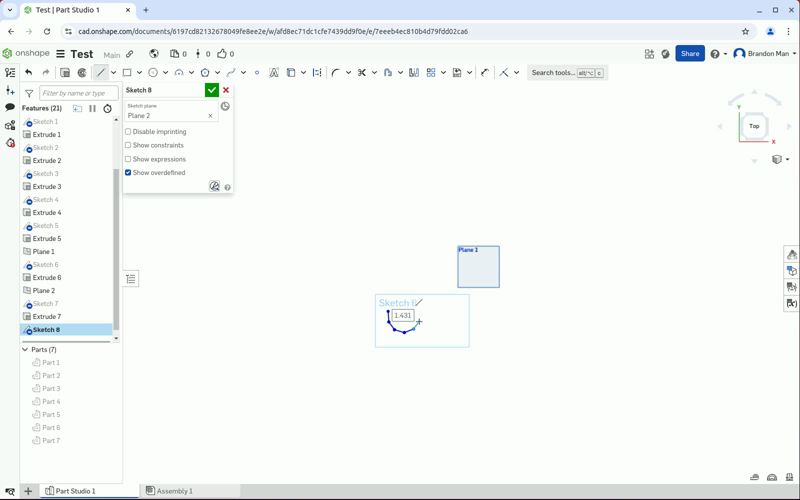
scroll(6)
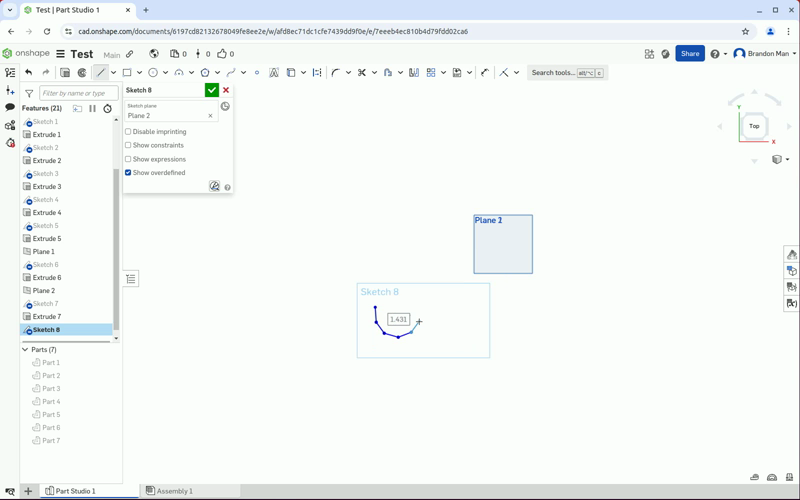
scroll(6)
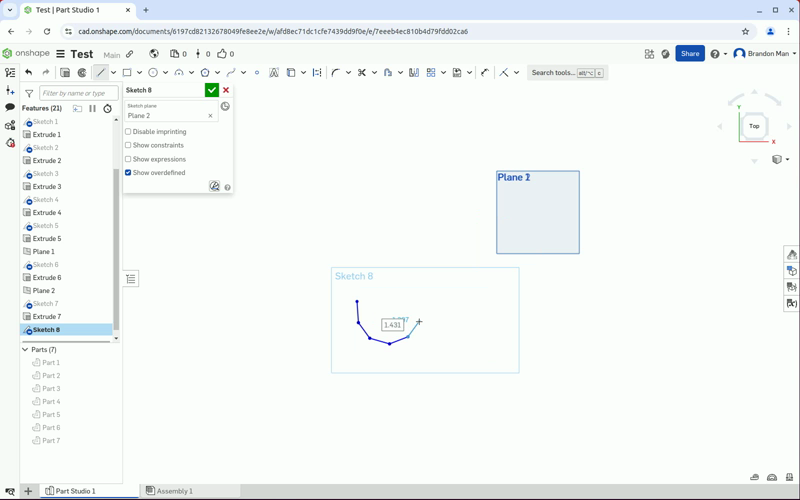
scroll(6)
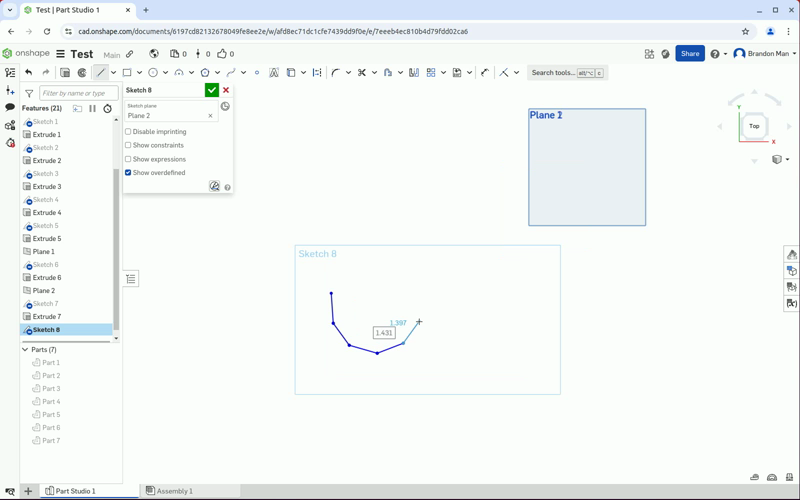
scroll(6)
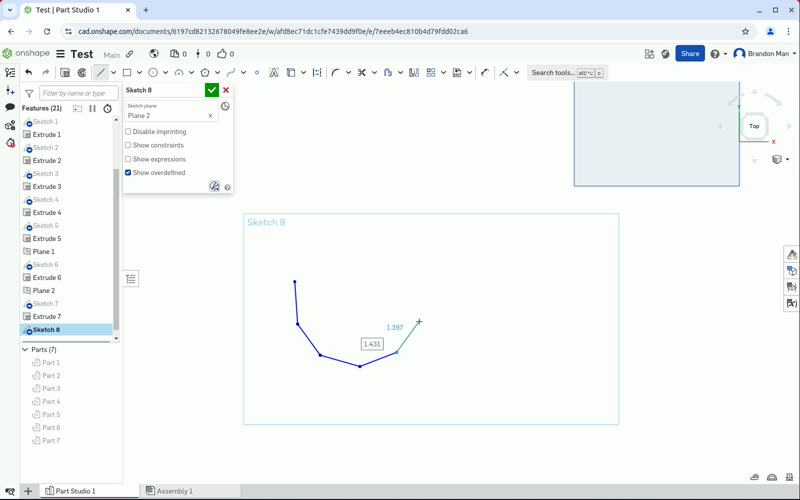
scroll(6)
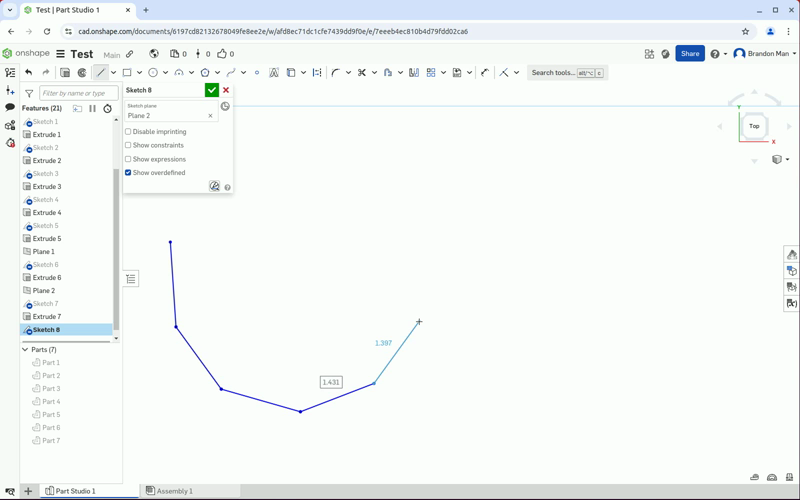
click(419, 321)
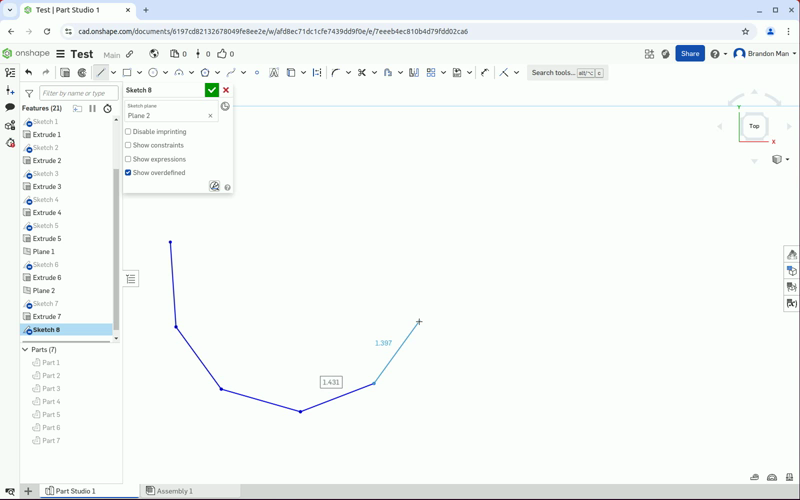
scroll(-6)
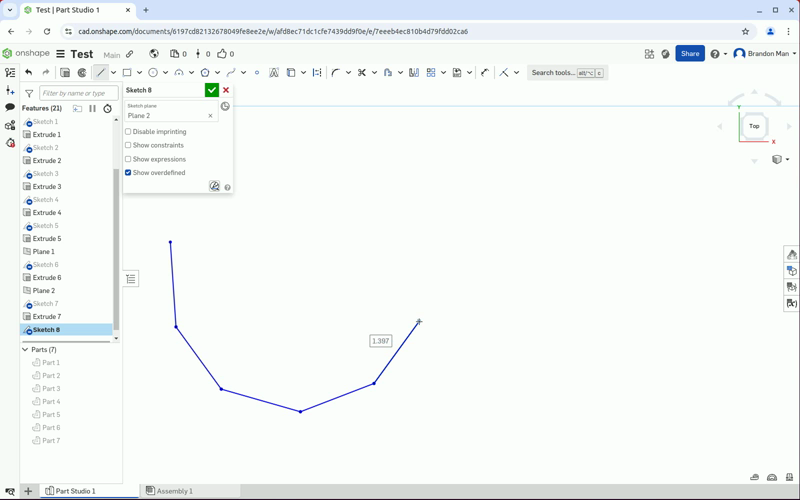
scroll(-6)
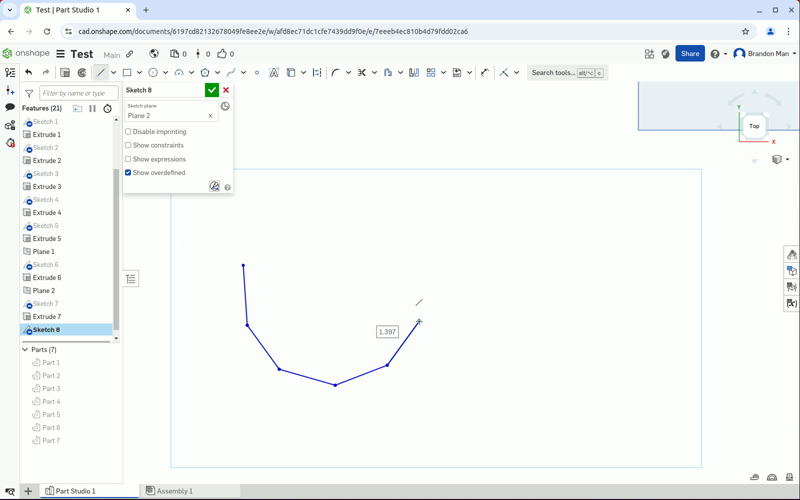
scroll(-6)
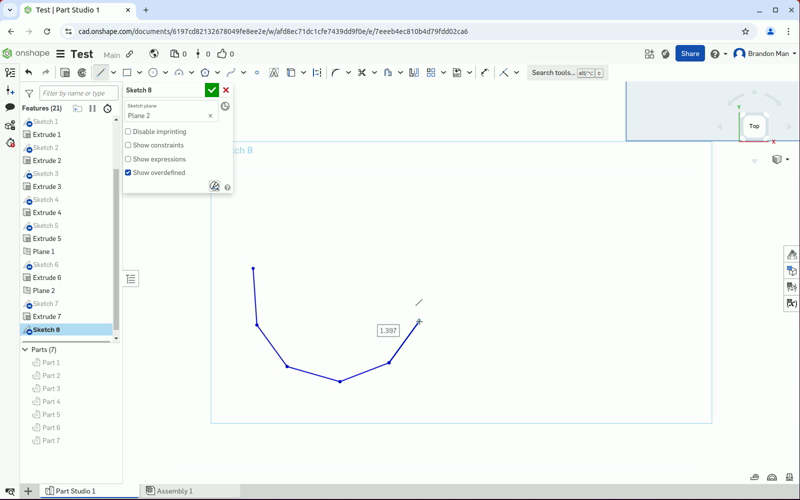
scroll(-6)
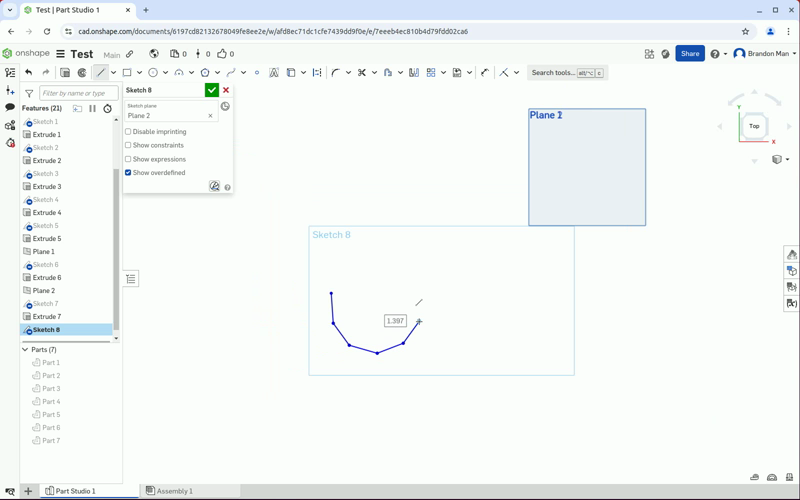
scroll(-6)
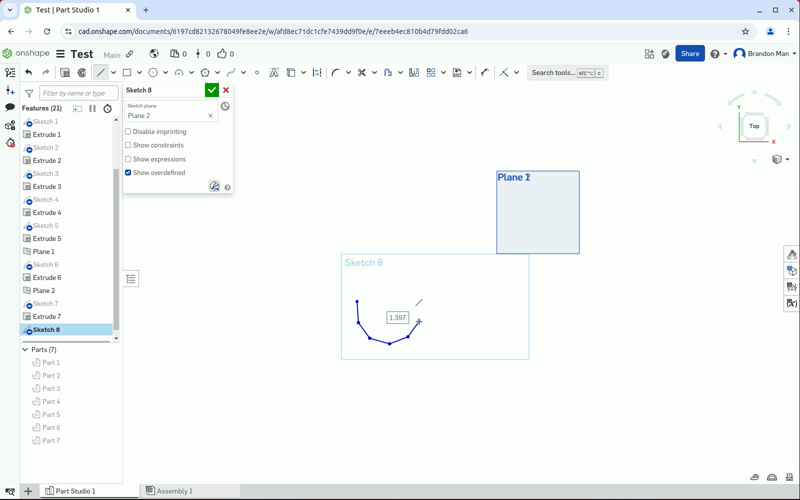
scroll(-6)
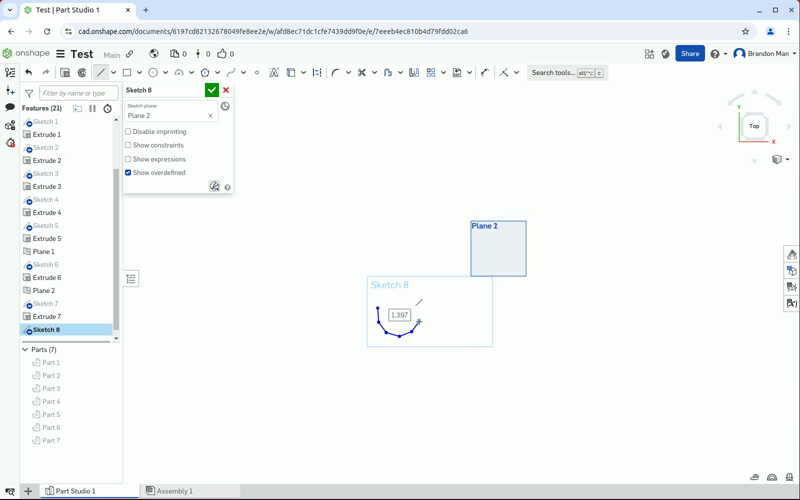
scroll(-6)
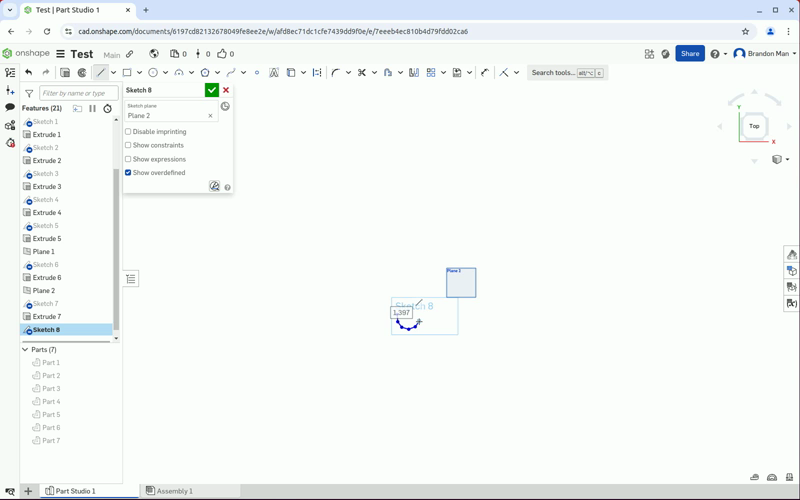
key_up(shift)
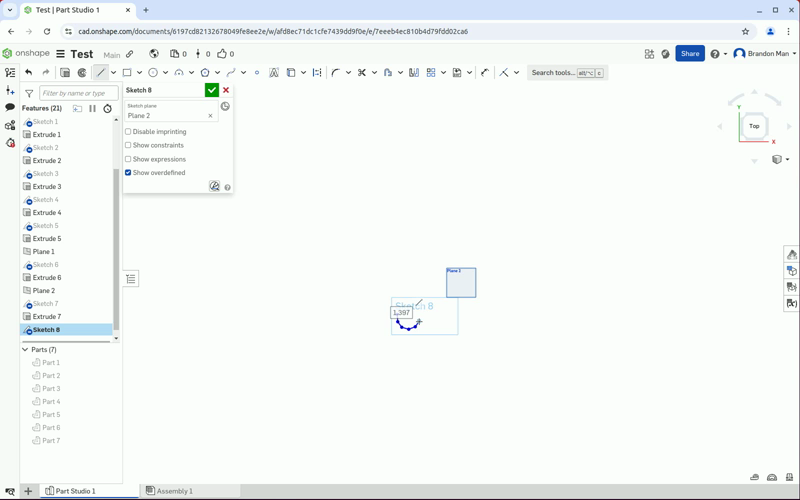
key_down(shift)
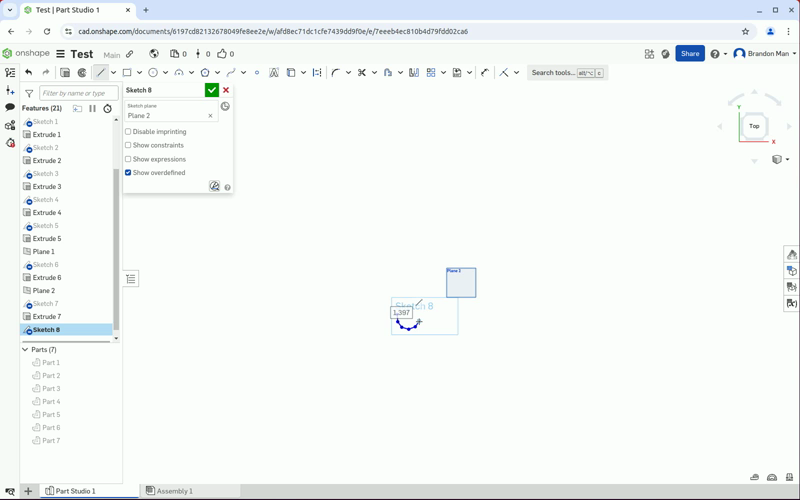
mouse_move(449, 321)
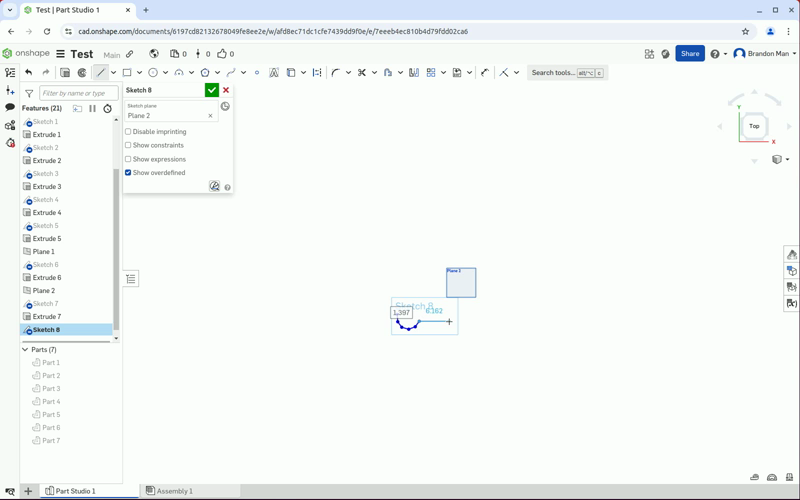
mouse_move(419, 313)
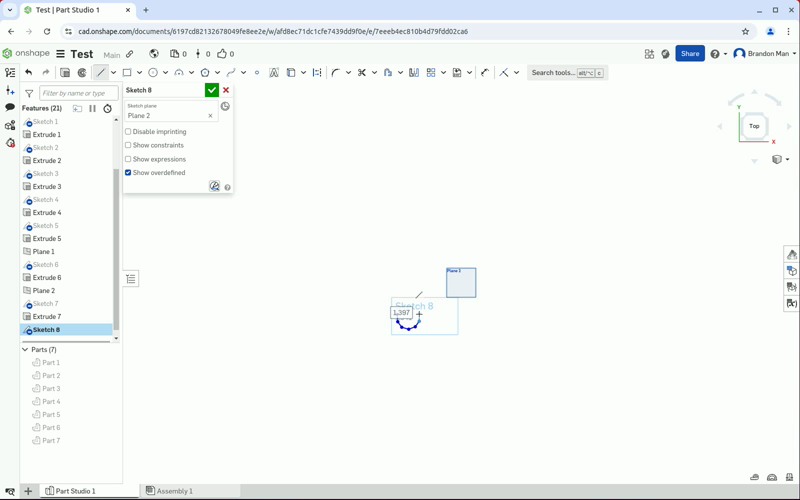
scroll(6)
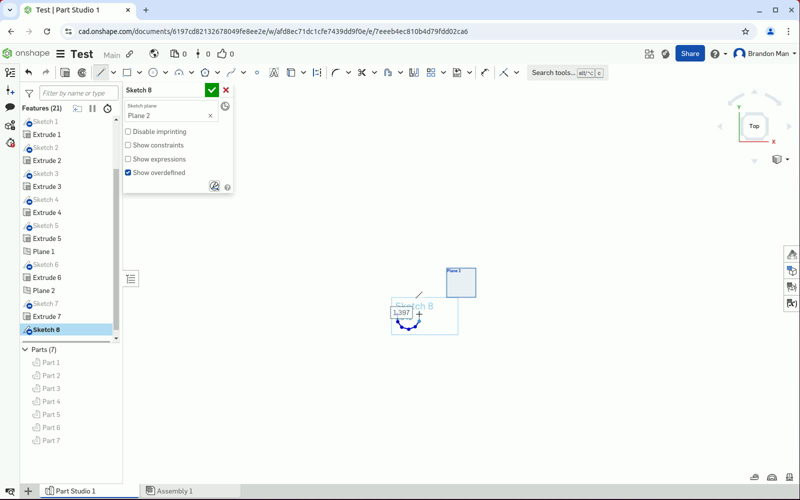
scroll(6)
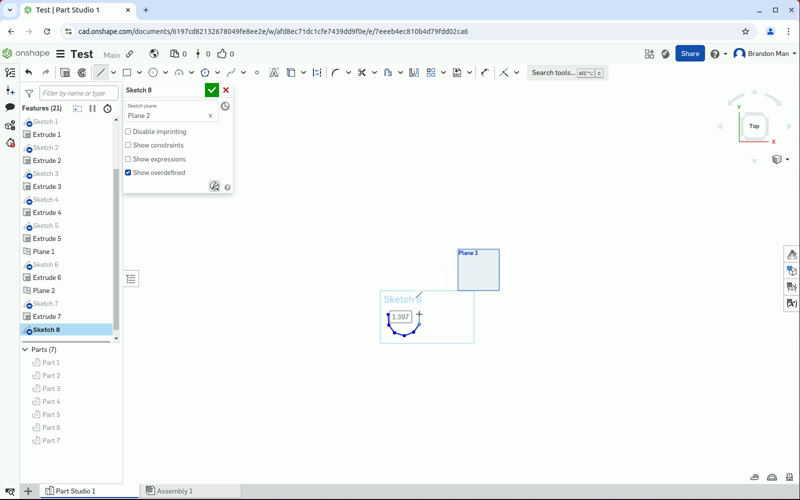
scroll(6)
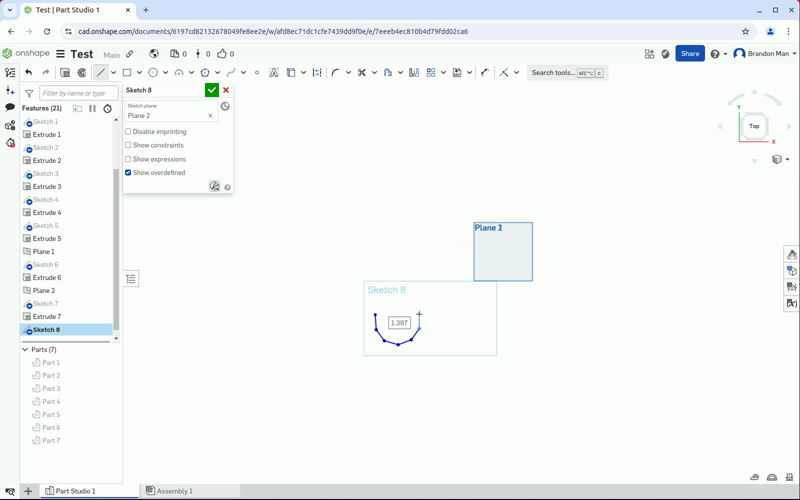
scroll(6)
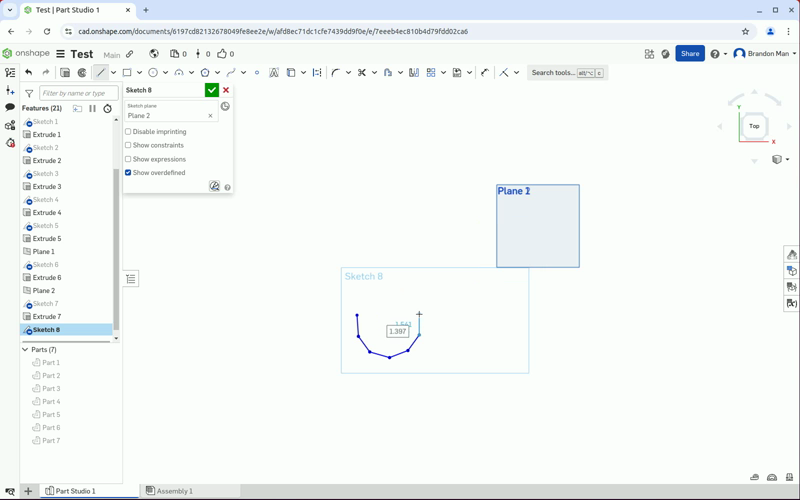
scroll(6)
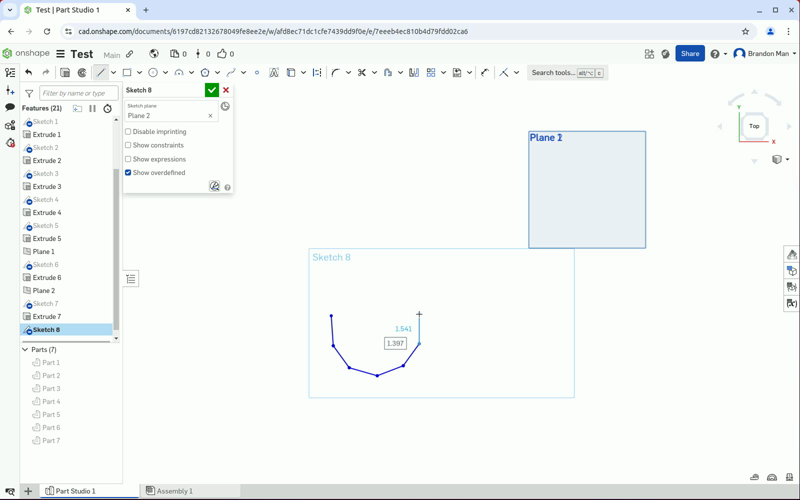
scroll(6)
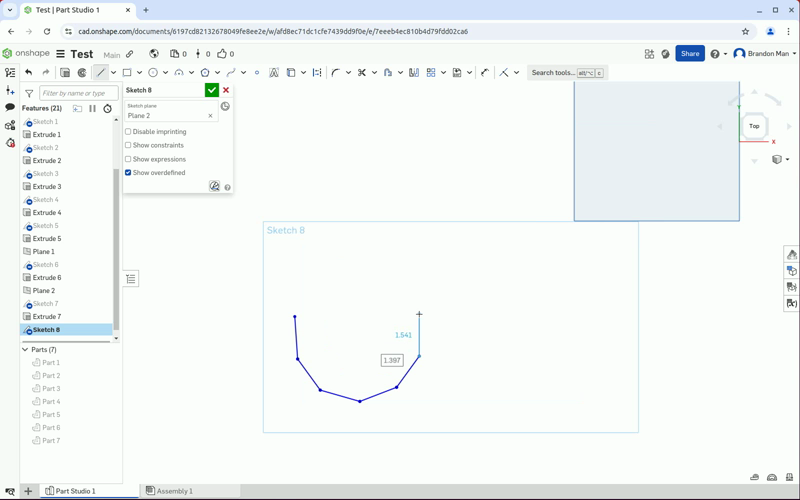
scroll(6)
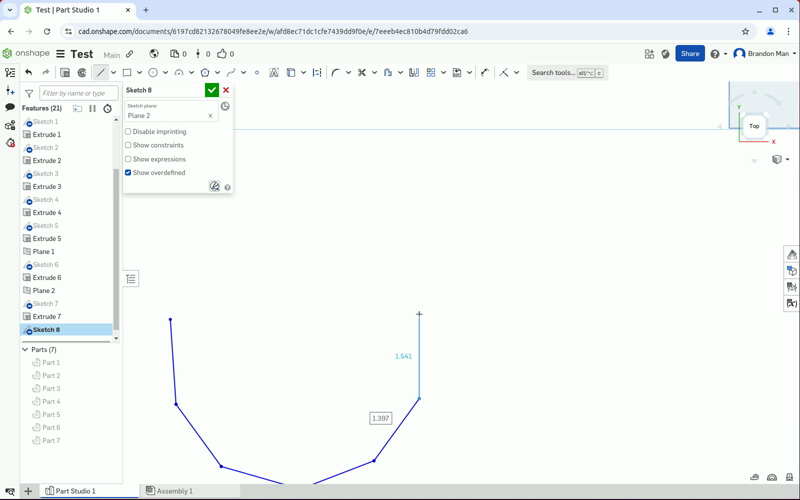
click(419, 313)
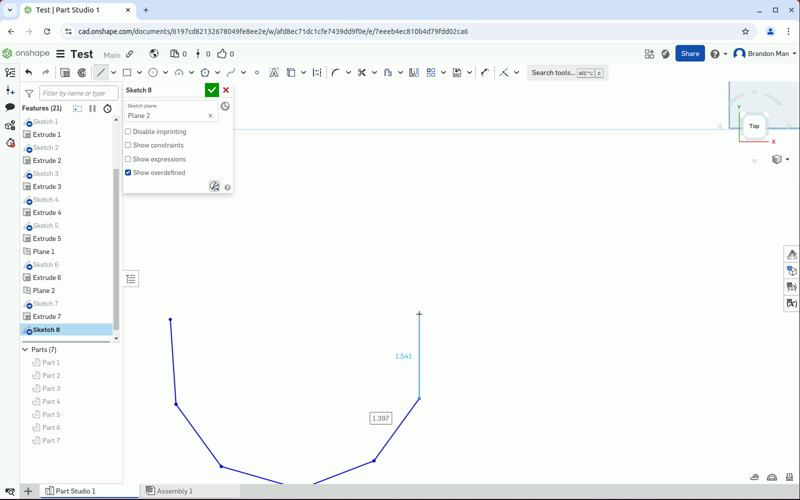
scroll(-6)
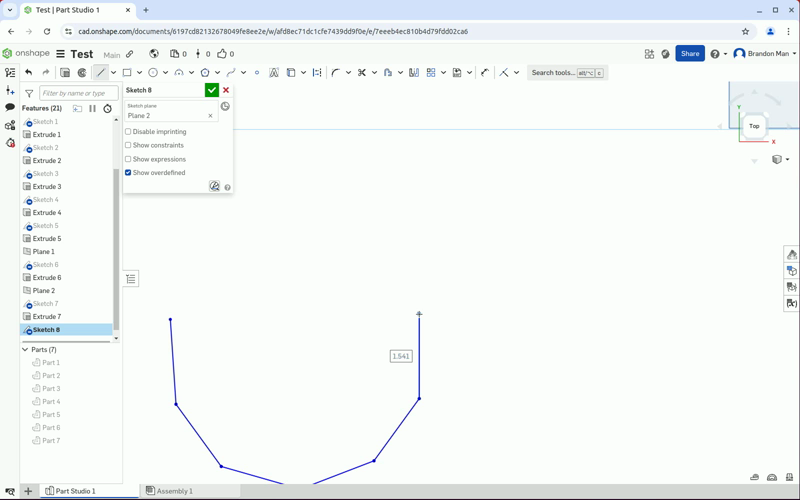
scroll(-6)
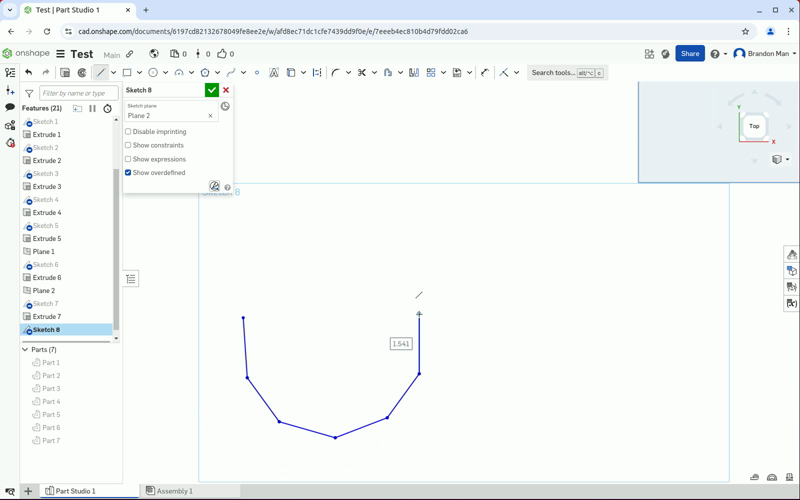
scroll(-6)
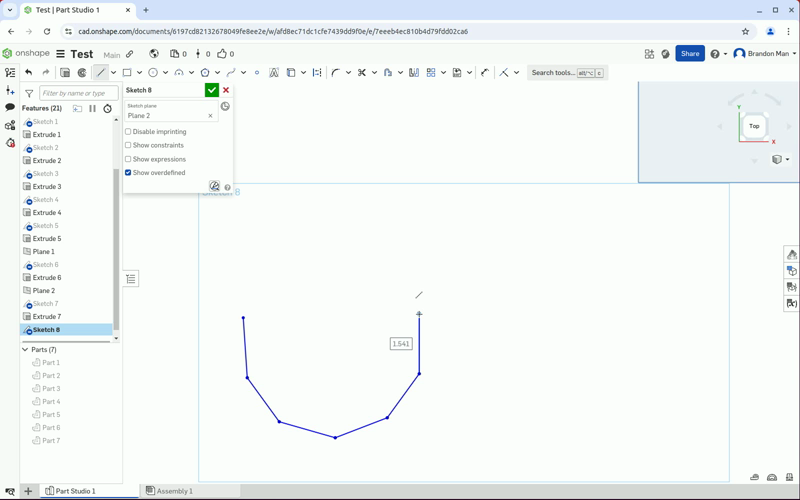
scroll(-6)
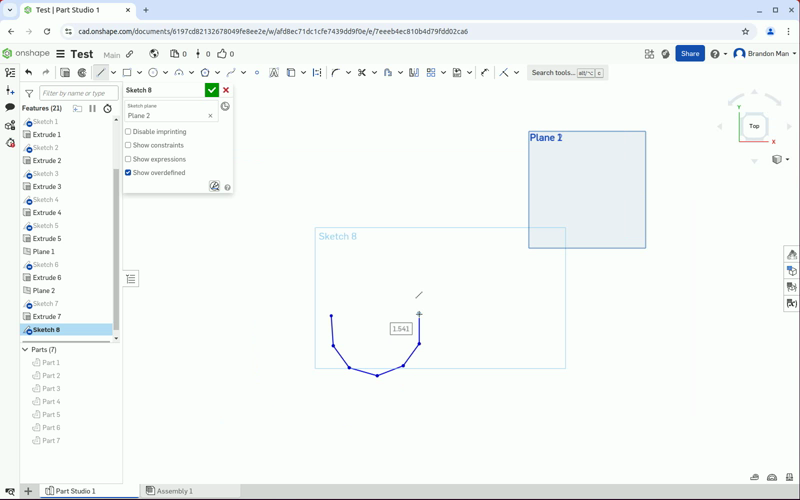
scroll(-6)
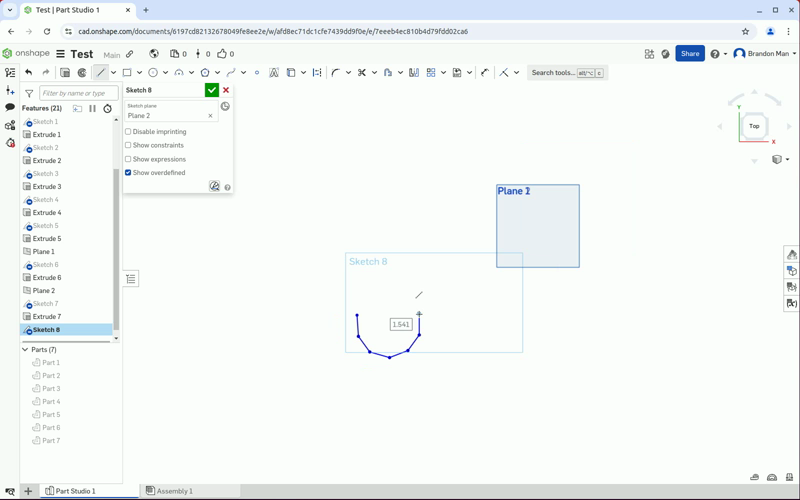
scroll(-6)
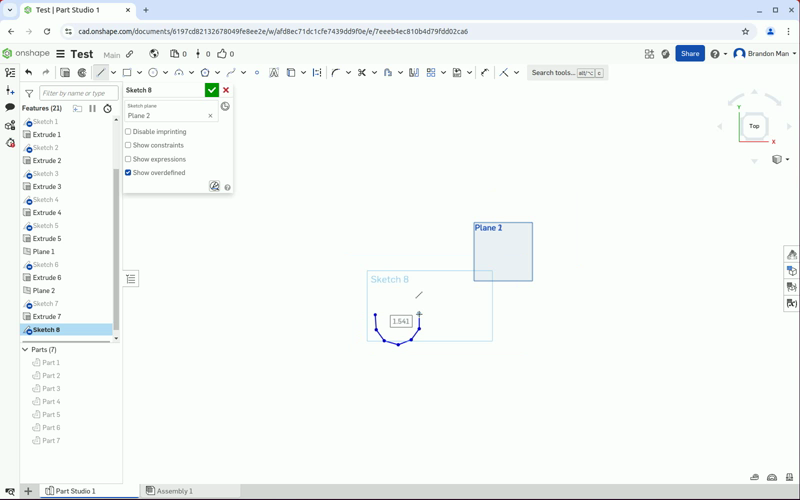
scroll(-6)
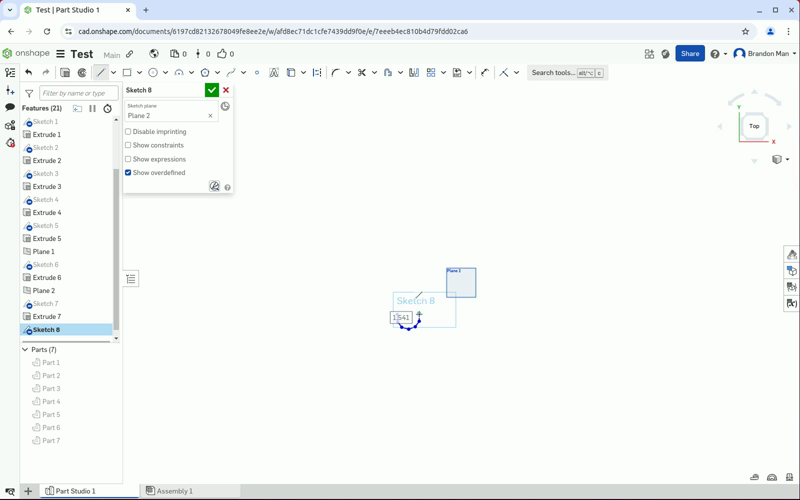
key_up(shift)
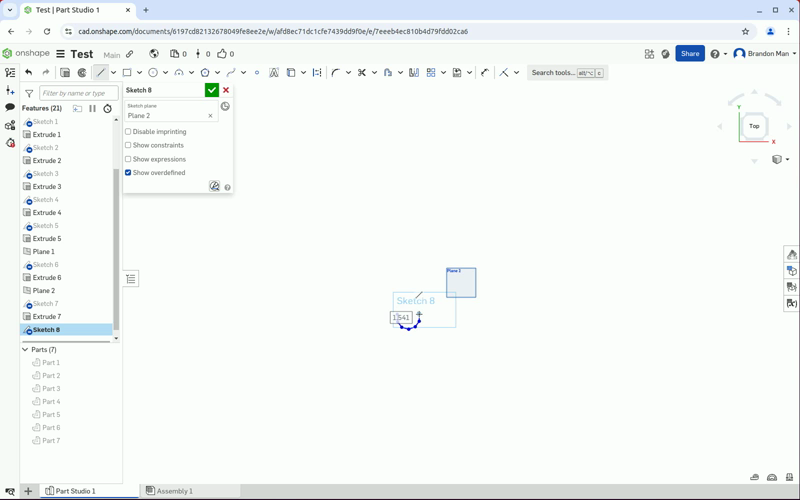
key_down(shift)
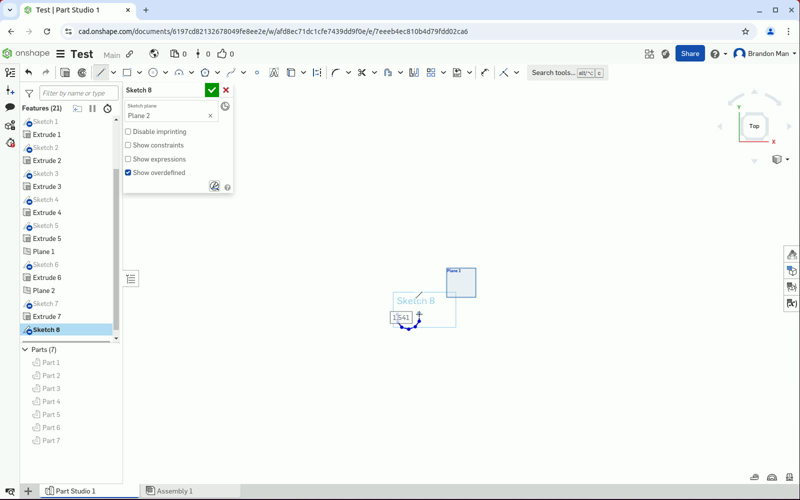
mouse_move(449, 313)
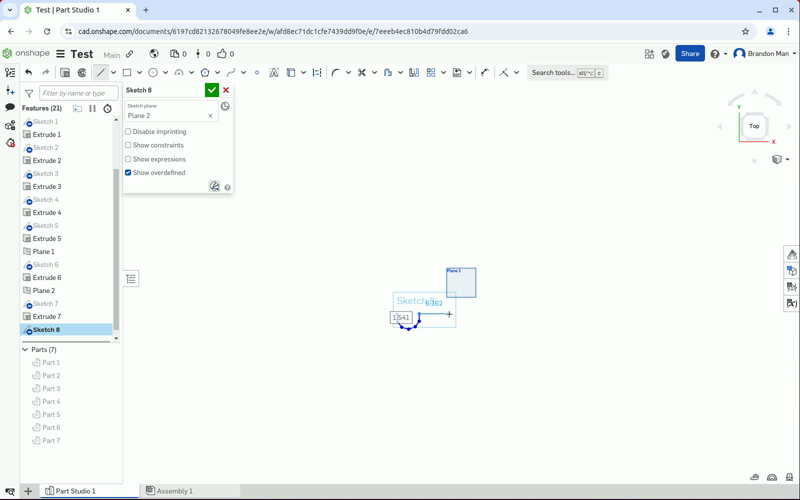
mouse_move(414, 308)
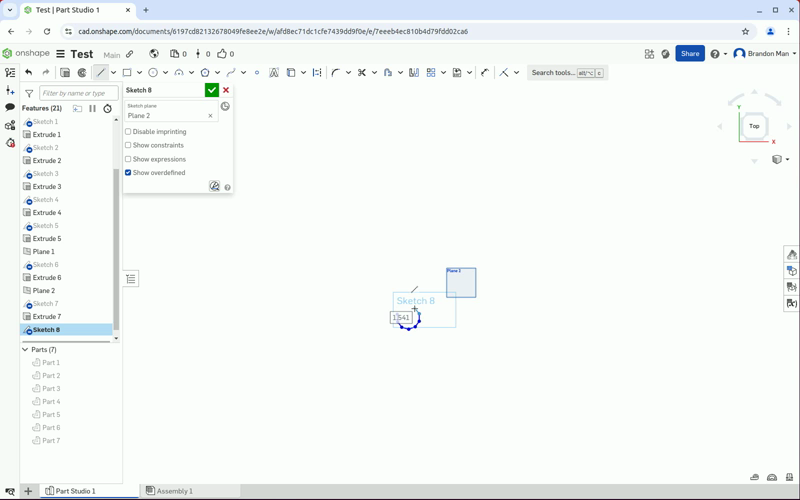
scroll(6)
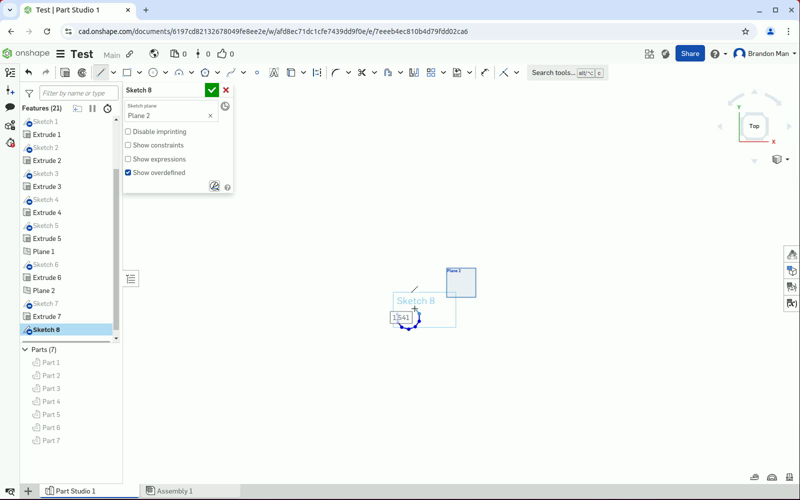
scroll(6)
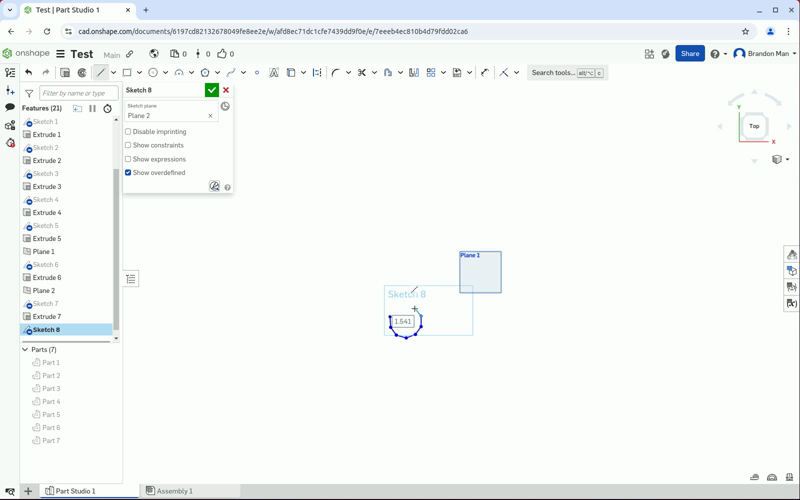
scroll(6)
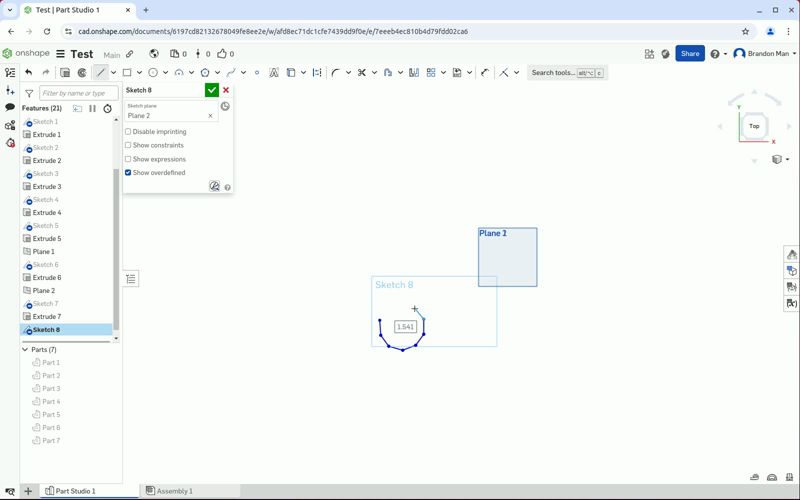
scroll(6)
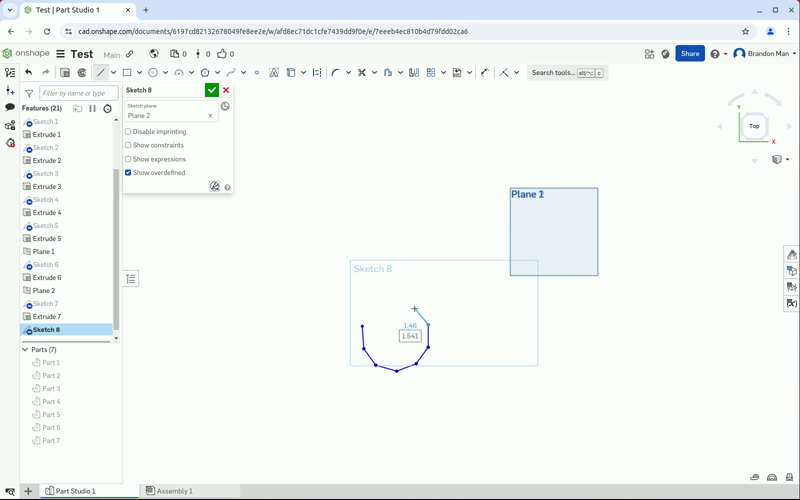
scroll(6)
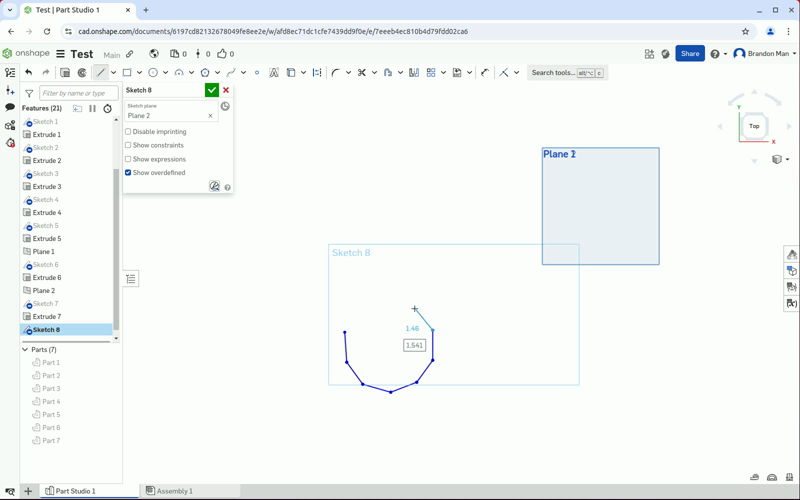
scroll(6)
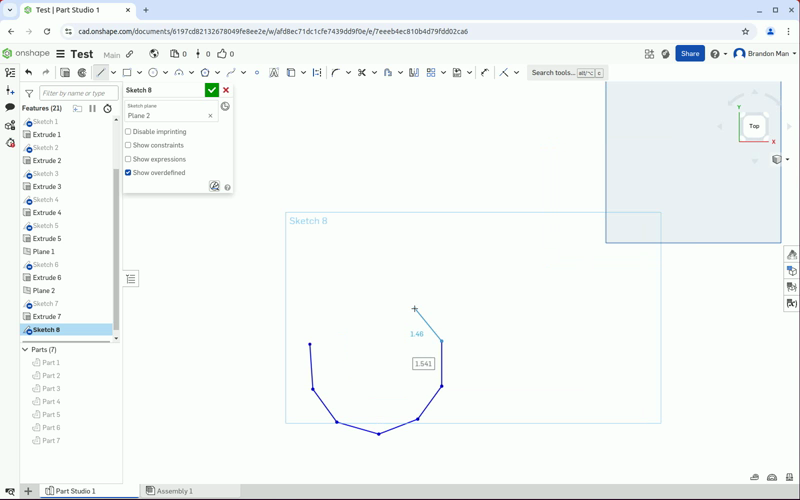
scroll(6)
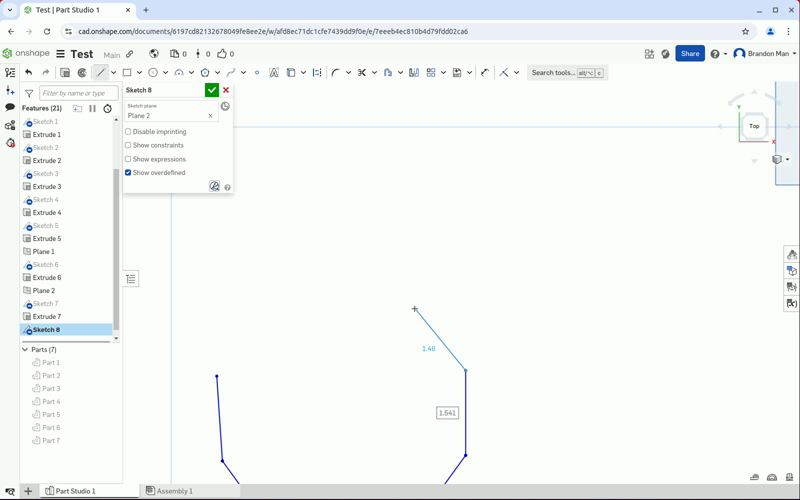
click(414, 308)
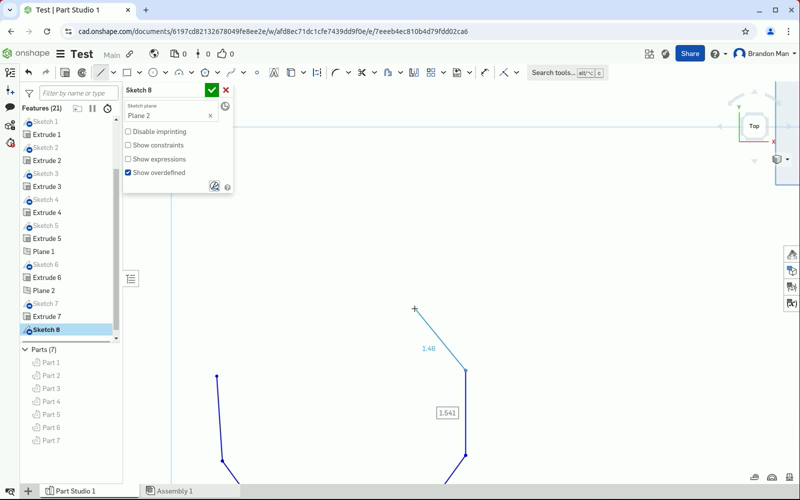
scroll(-6)
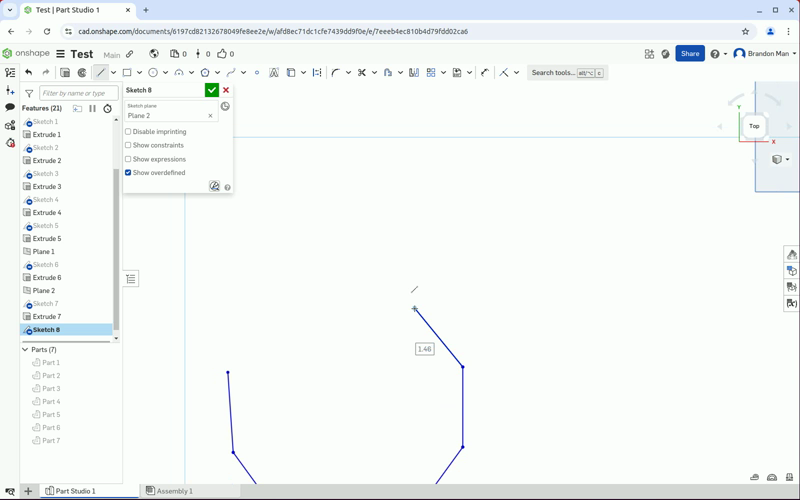
scroll(-6)
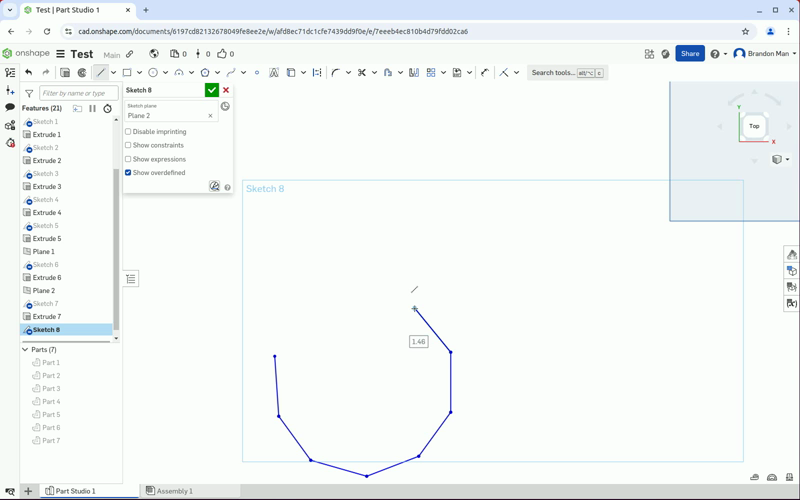
scroll(-6)
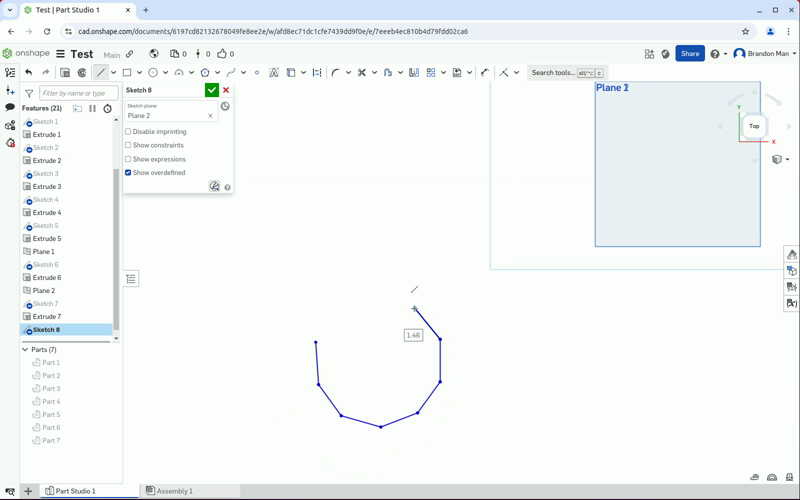
scroll(-6)
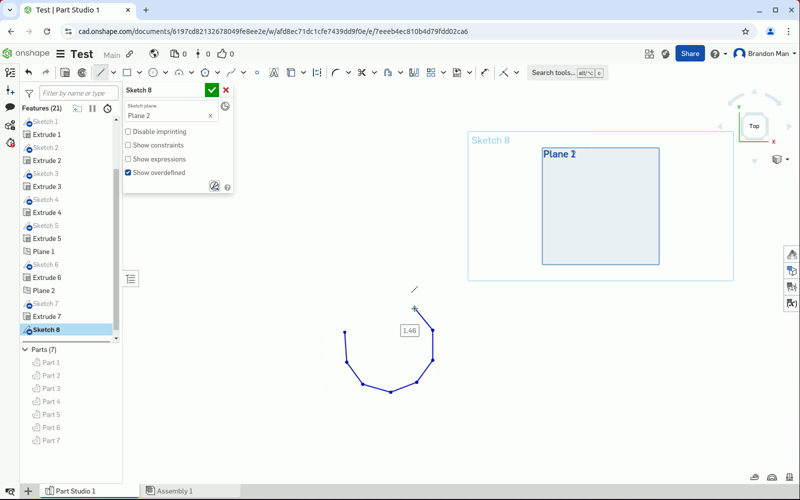
scroll(-6)
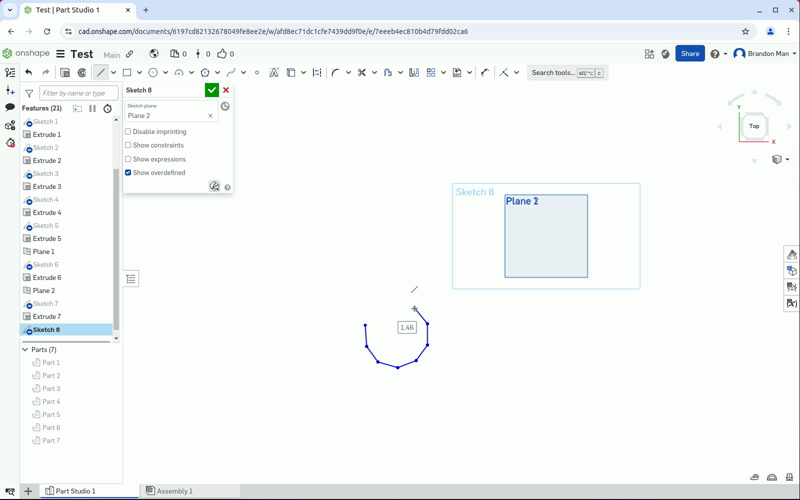
scroll(-6)
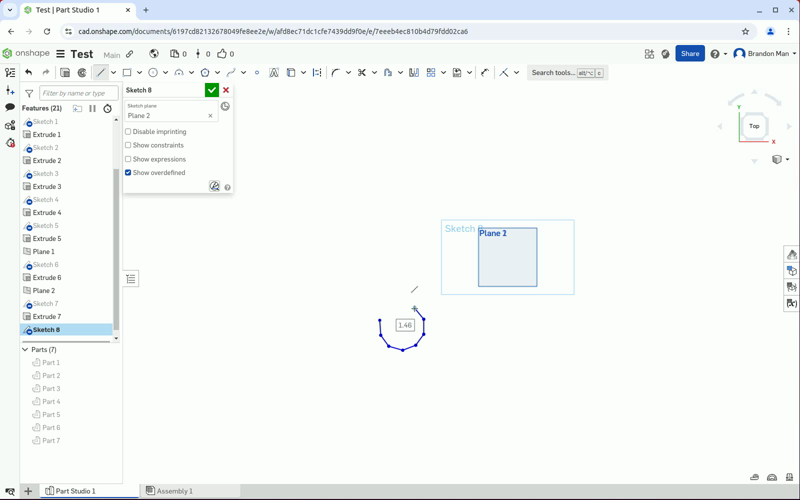
scroll(-6)
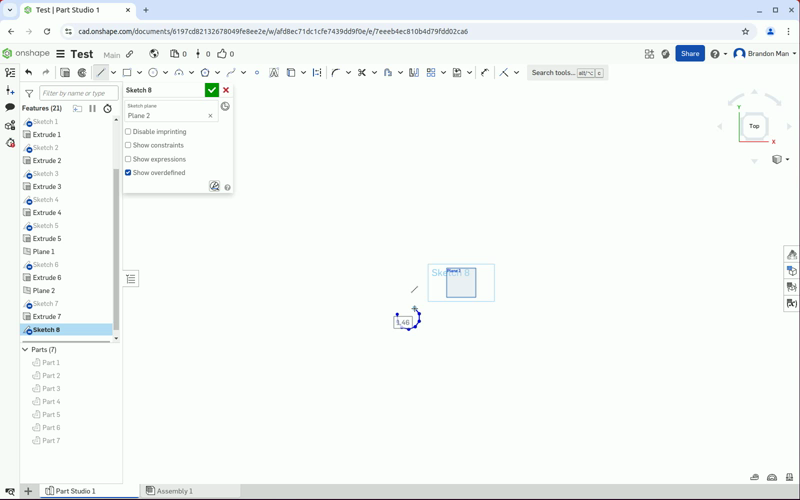
key_up(shift)
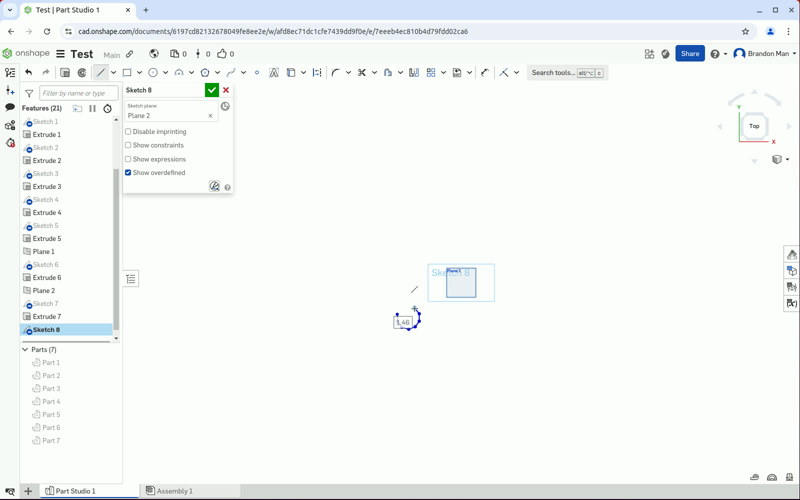
key_down(shift)
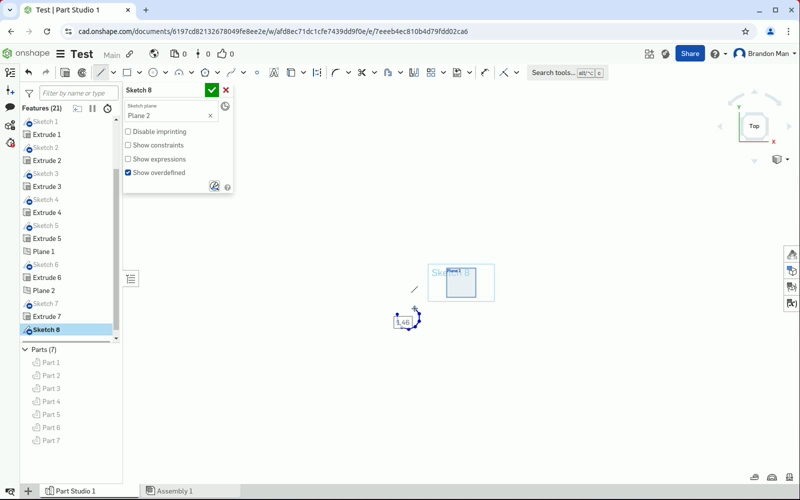
mouse_move(444, 308)
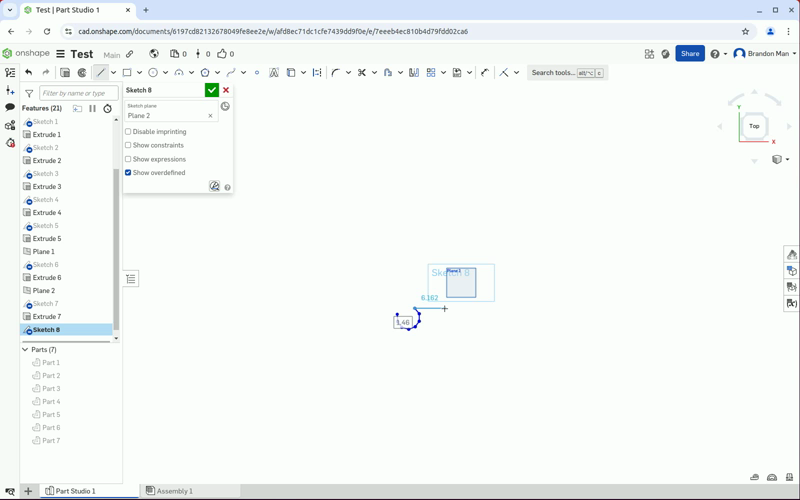
mouse_move(408, 306)
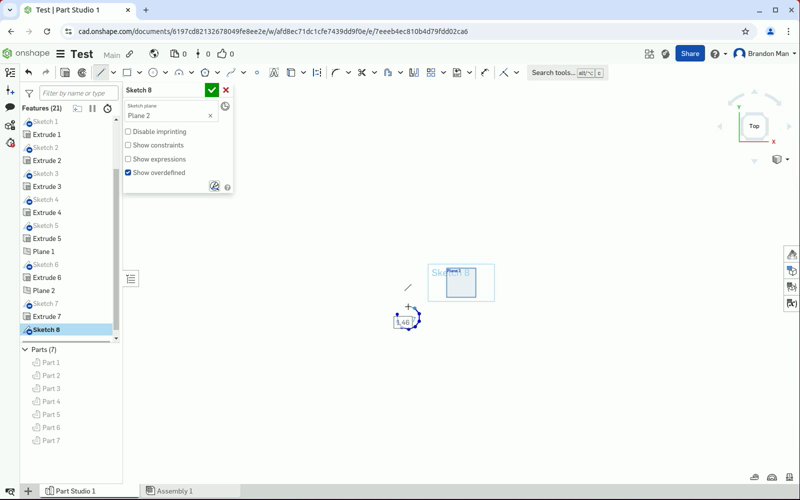
scroll(6)
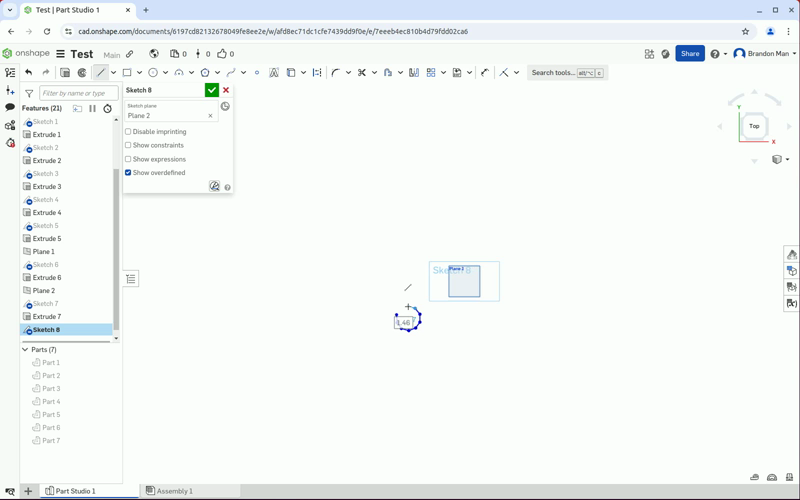
scroll(6)
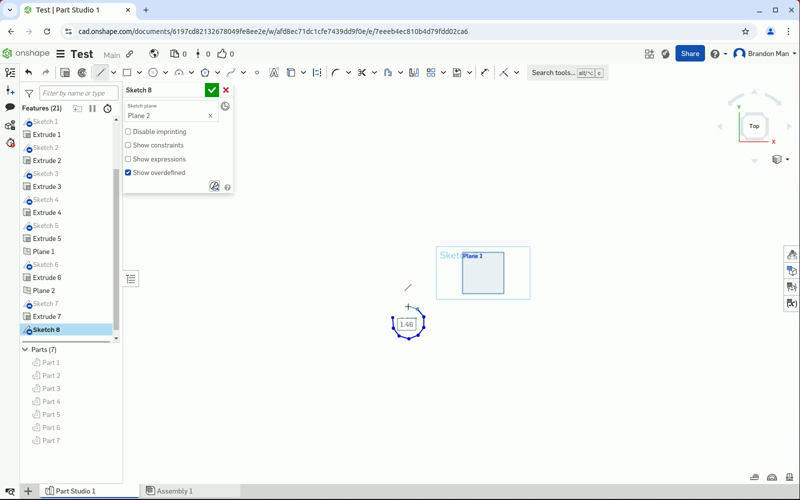
scroll(6)
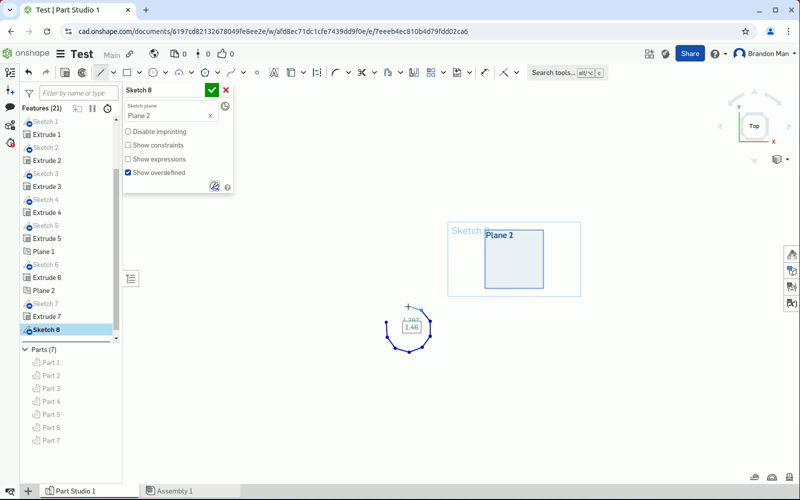
scroll(6)
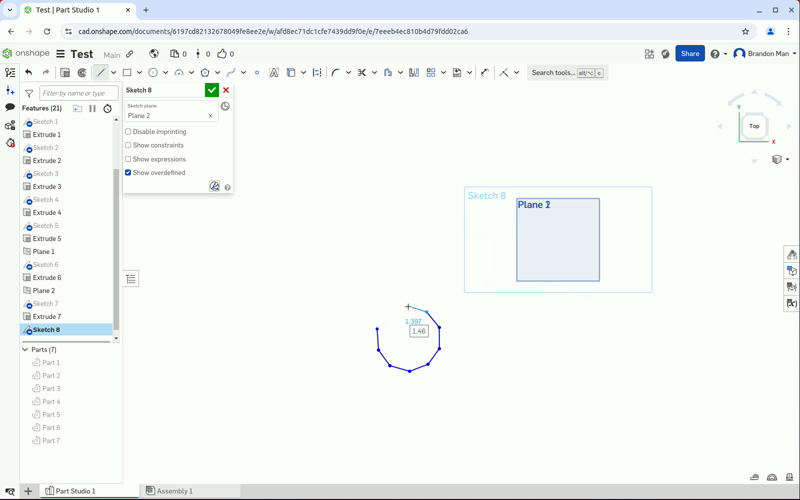
scroll(6)
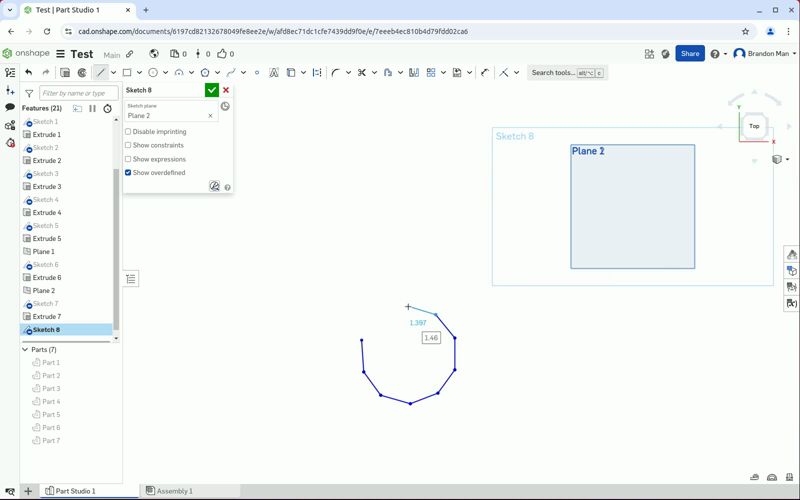
scroll(6)
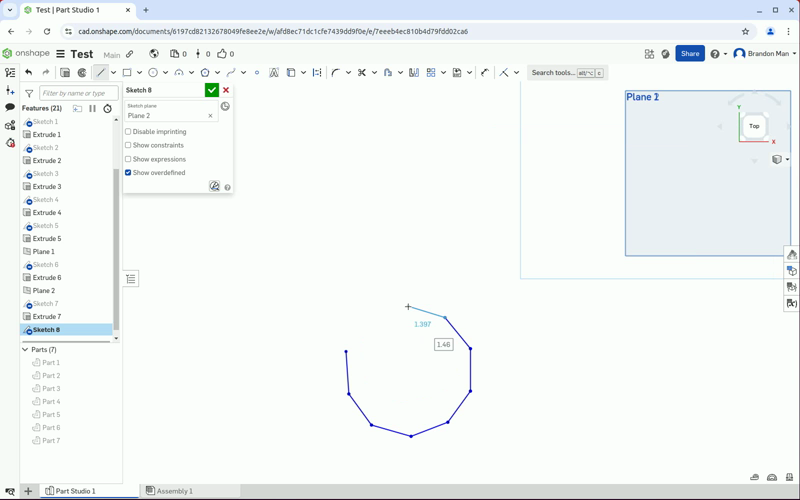
scroll(6)
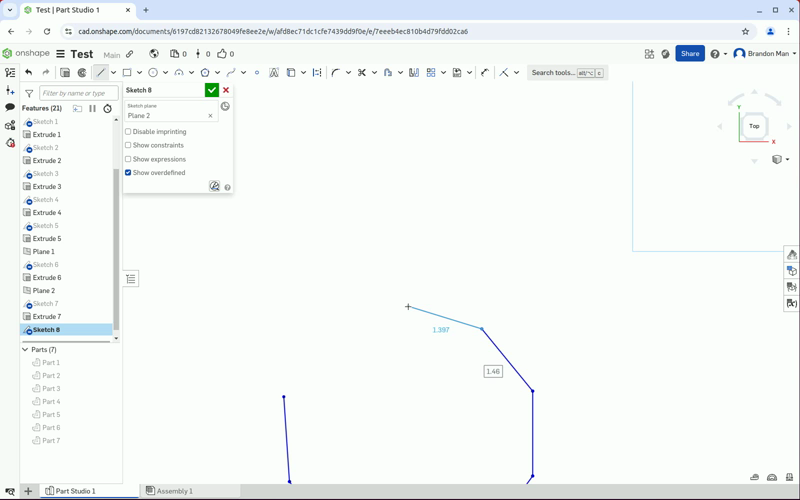
click(408, 306)
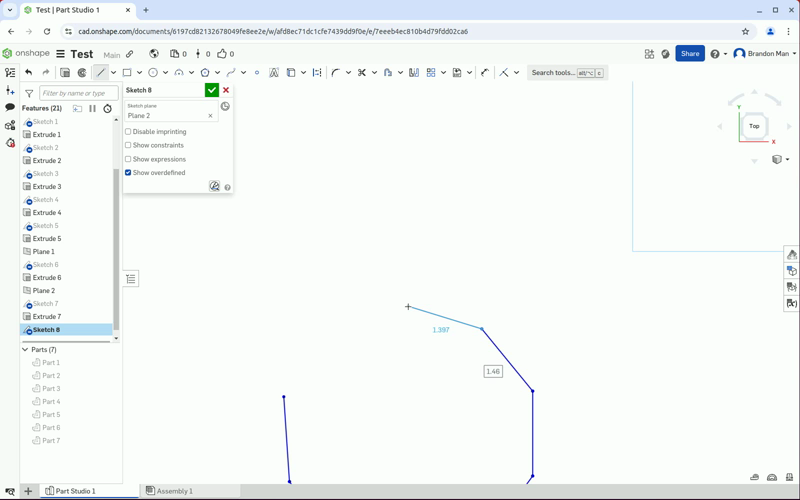
scroll(-6)
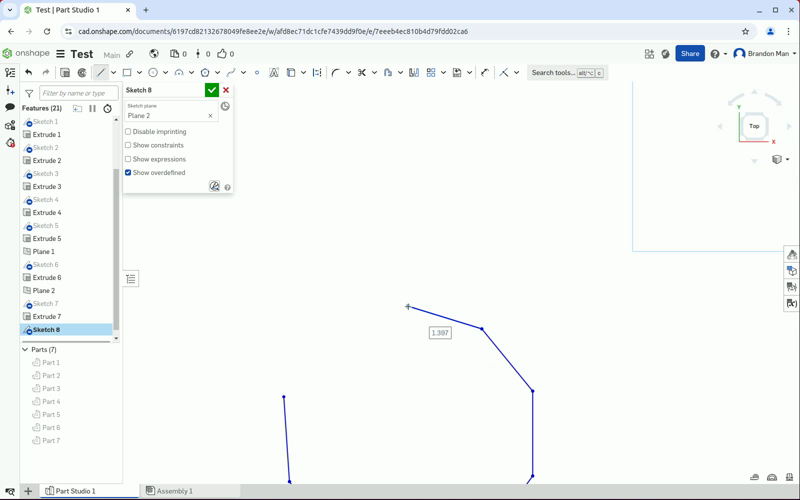
scroll(-6)
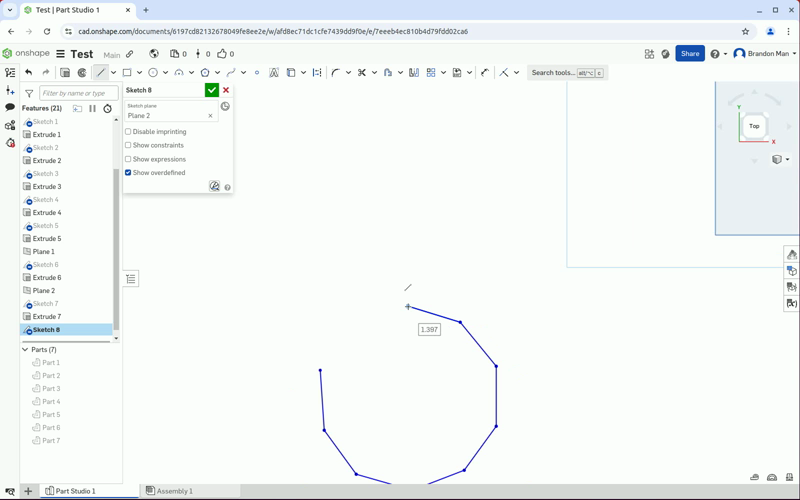
scroll(-6)
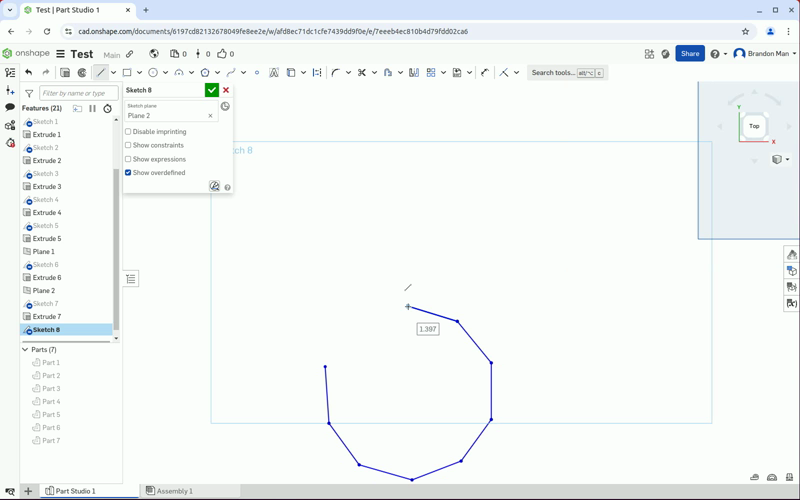
scroll(-6)
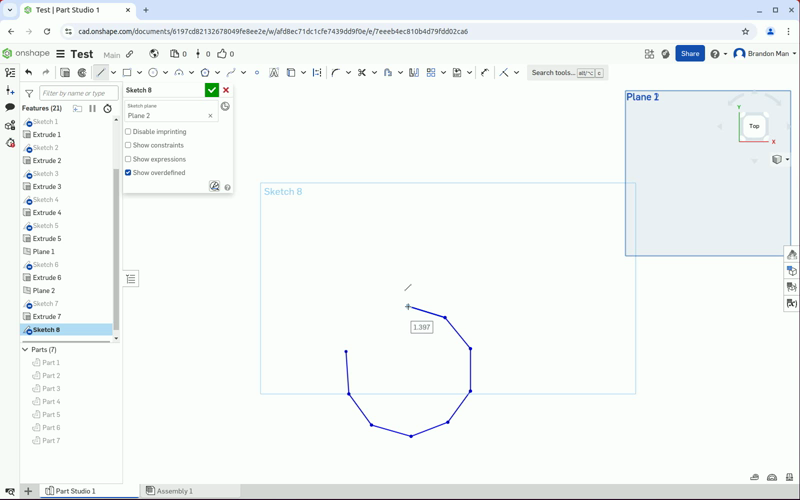
scroll(-6)
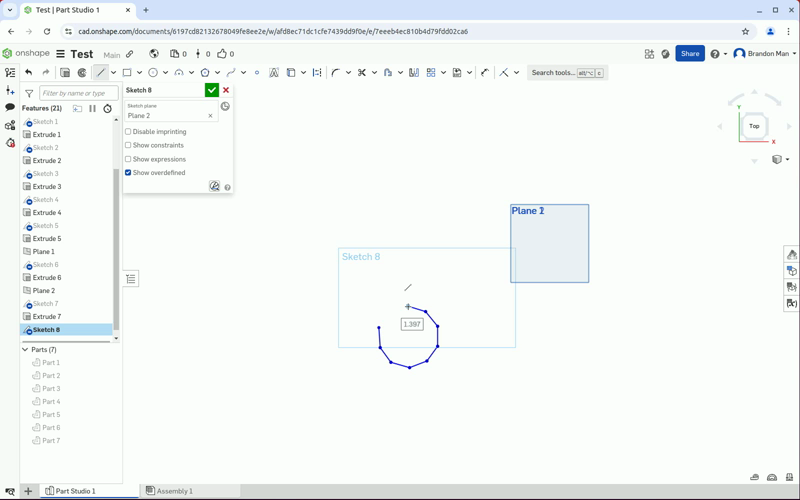
scroll(-6)
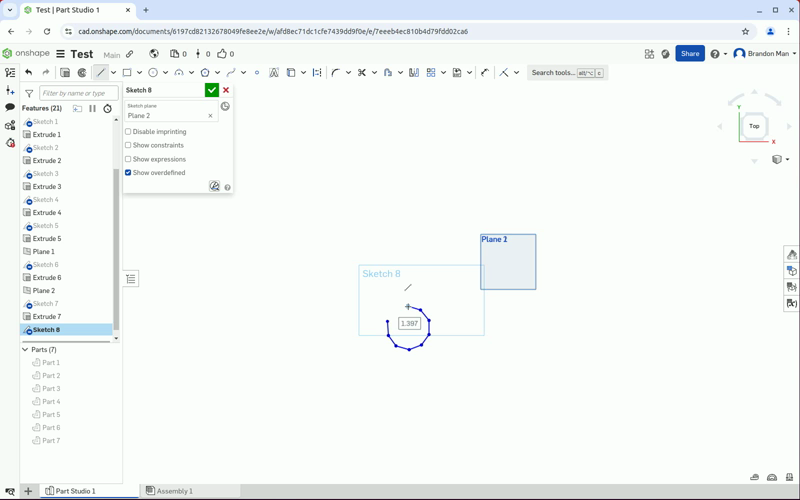
scroll(-6)
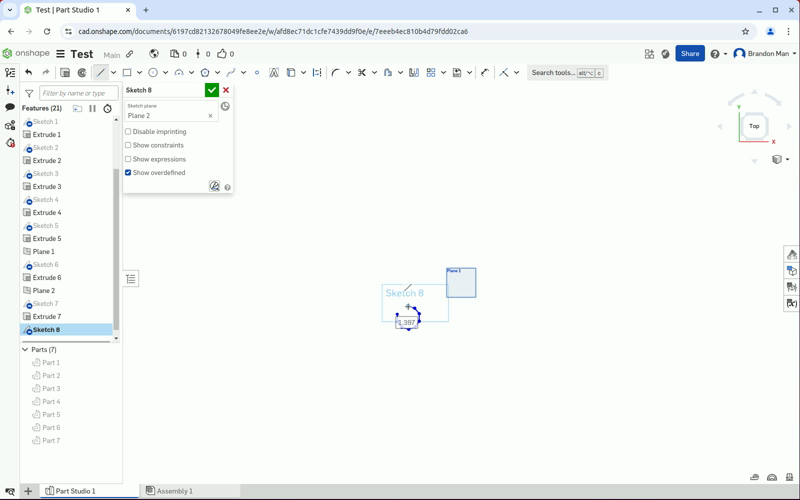
key_up(shift)
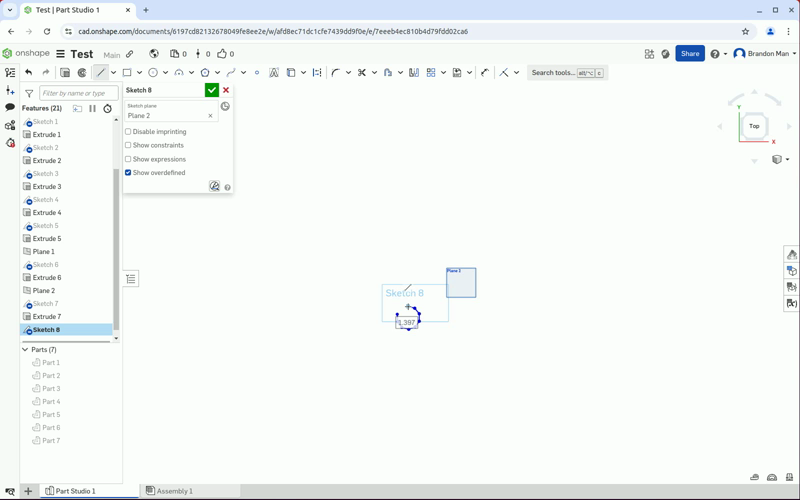
key_down(shift)
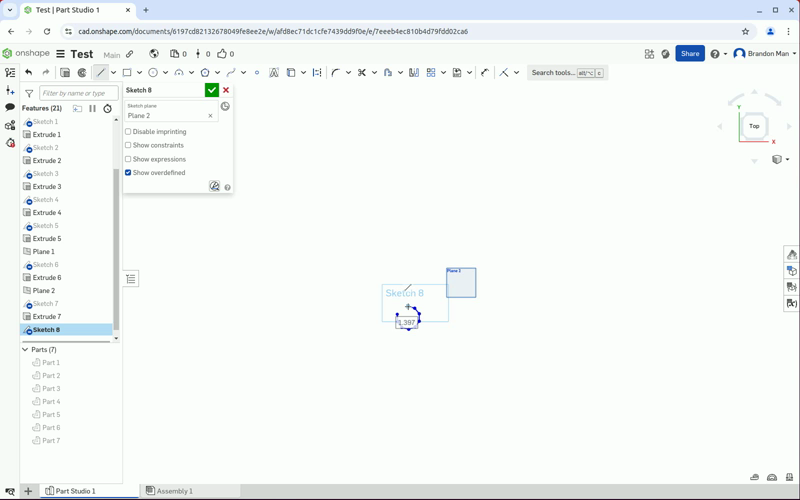
mouse_move(438, 306)
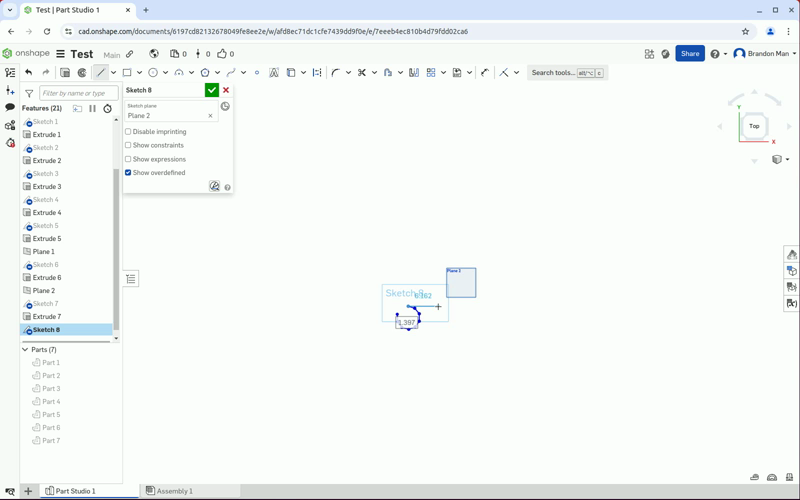
mouse_move(401, 308)
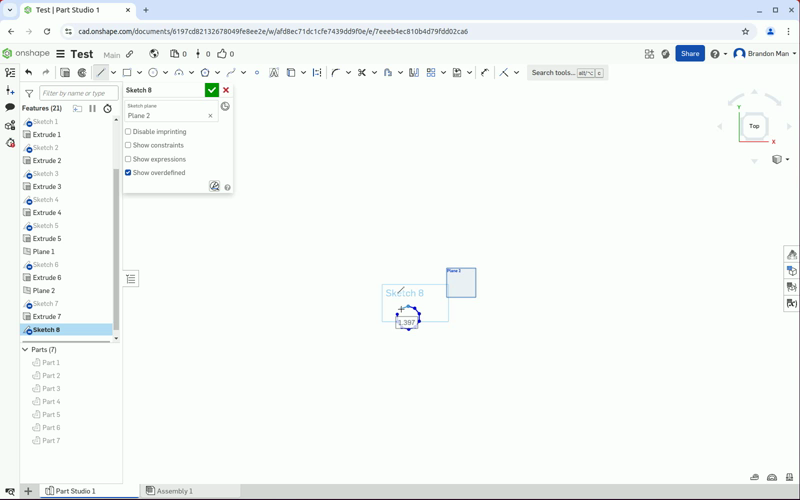
scroll(6)
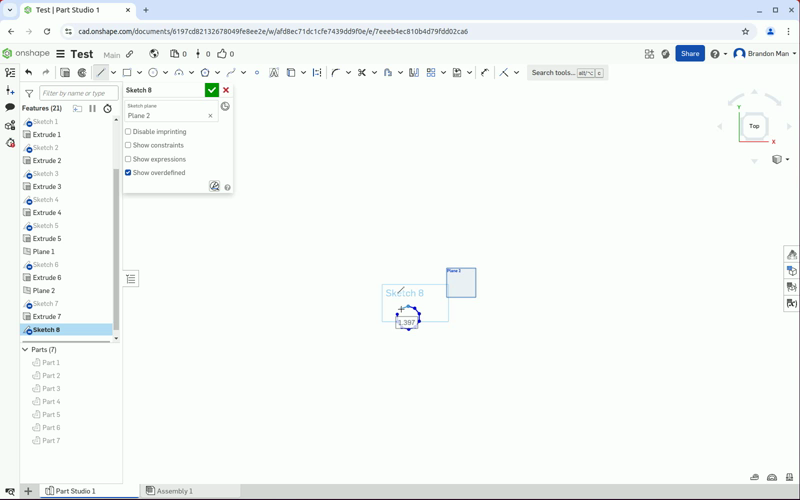
scroll(6)
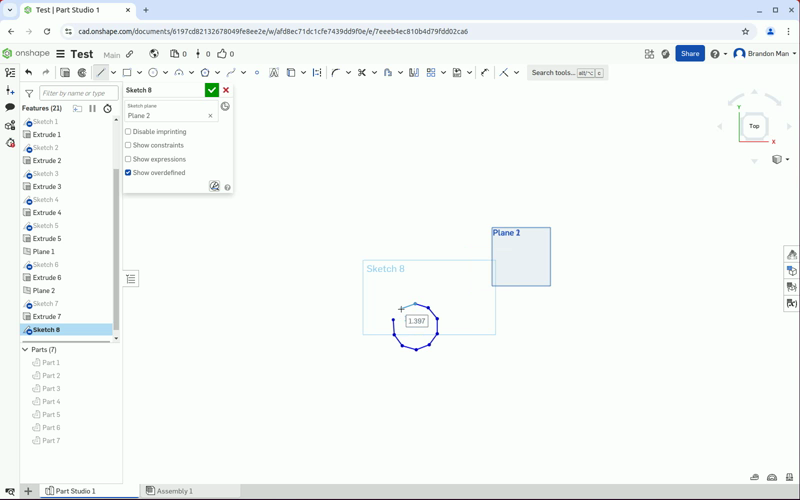
scroll(6)
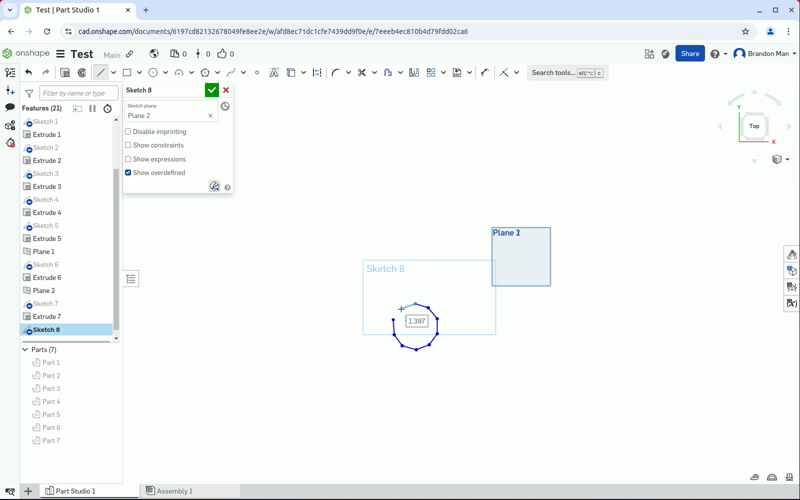
scroll(6)
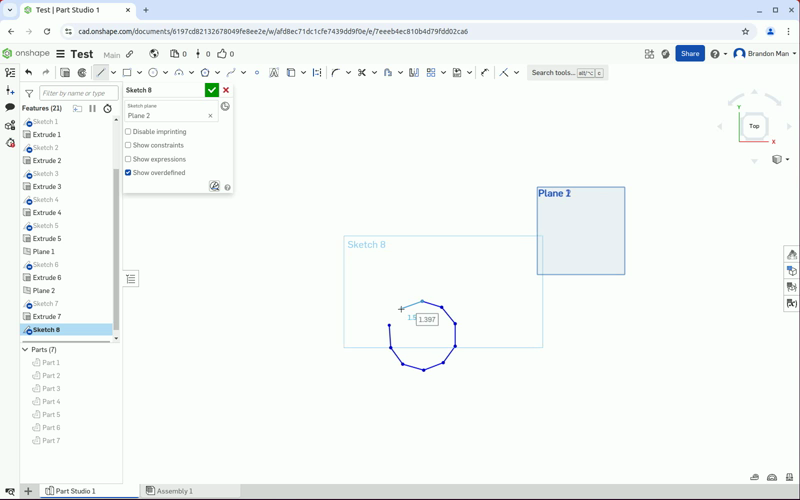
scroll(6)
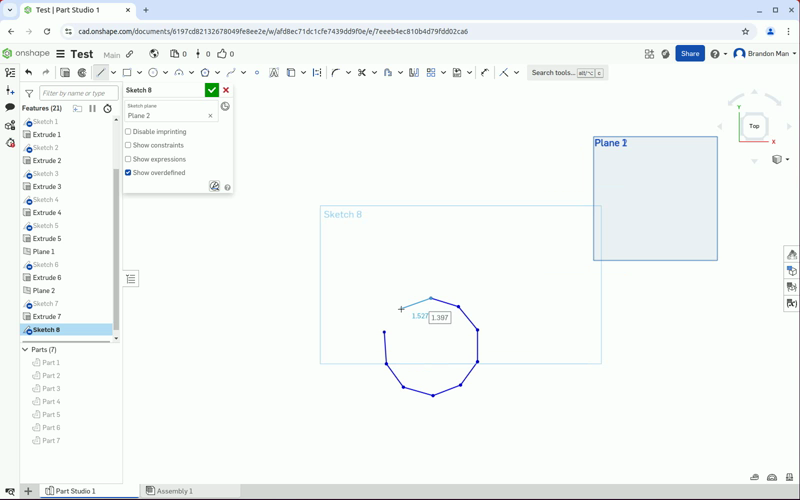
scroll(6)
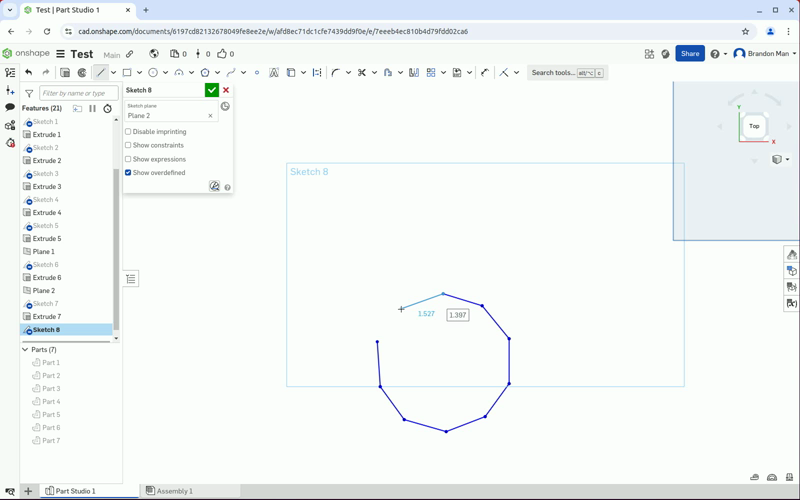
scroll(6)
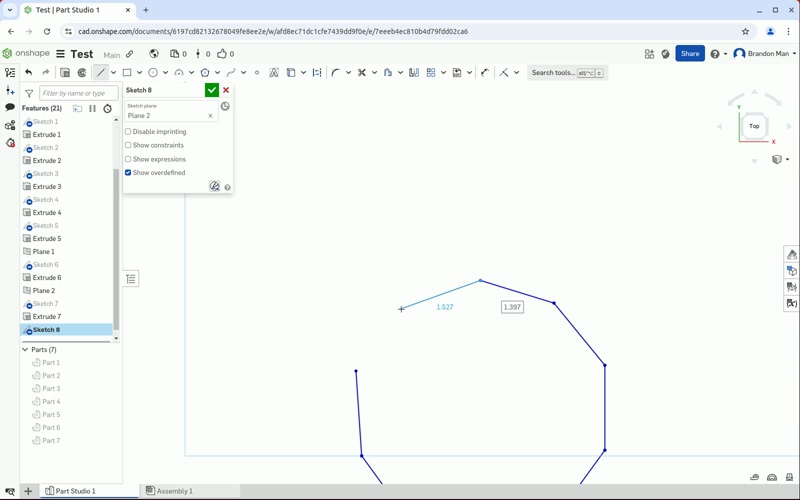
click(401, 308)
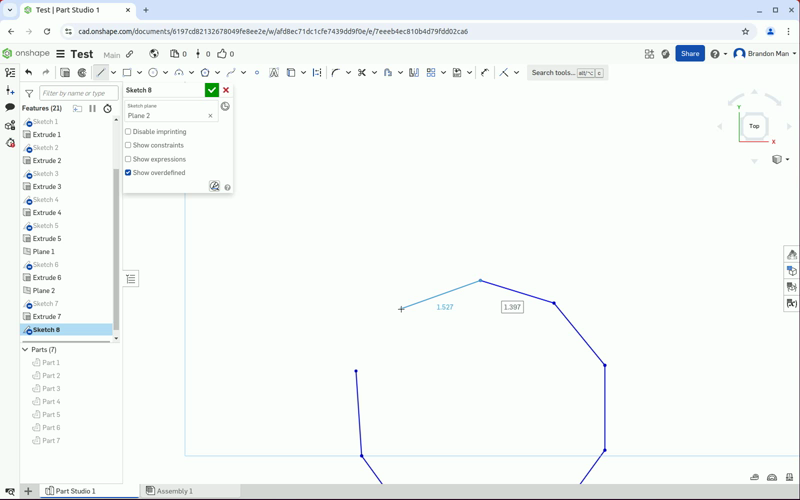
scroll(-6)
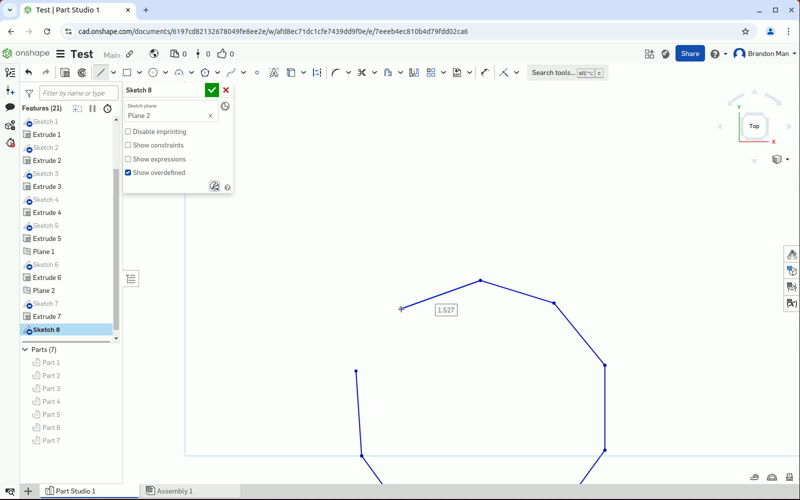
scroll(-6)
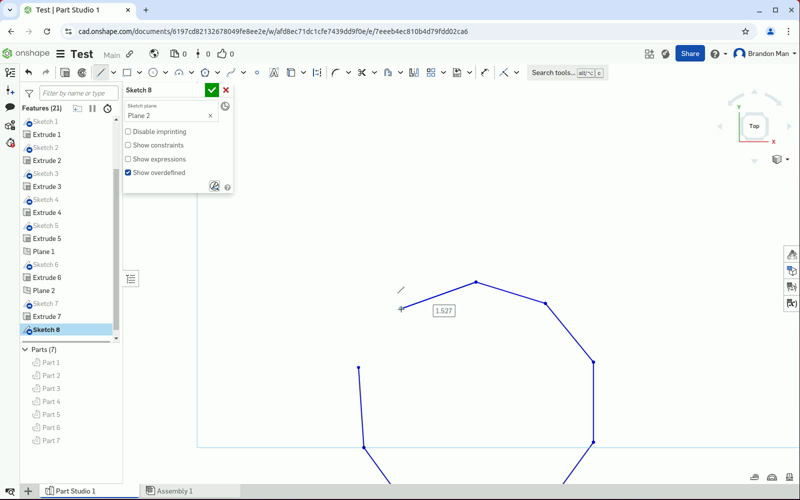
scroll(-6)
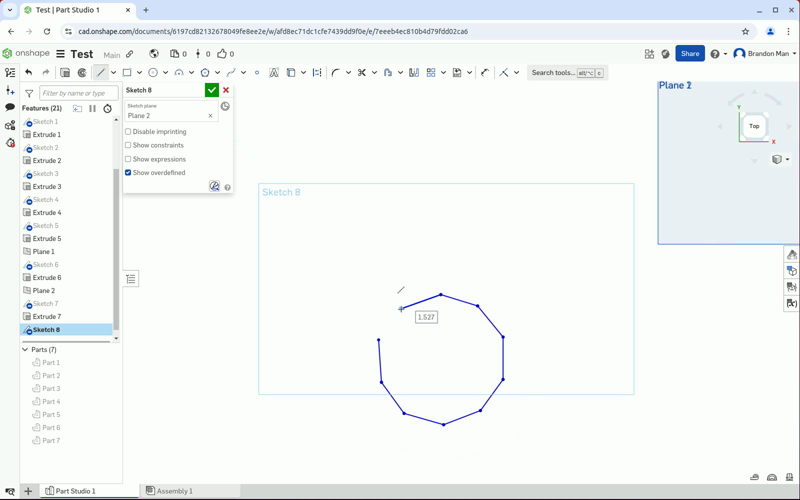
scroll(-6)
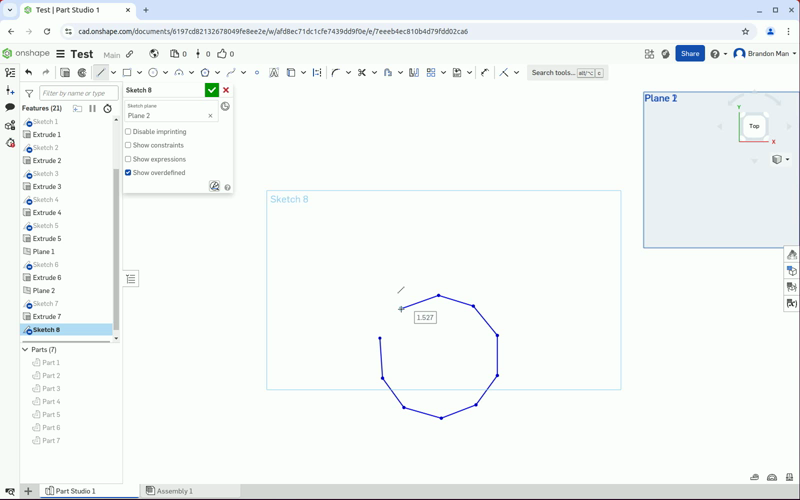
scroll(-6)
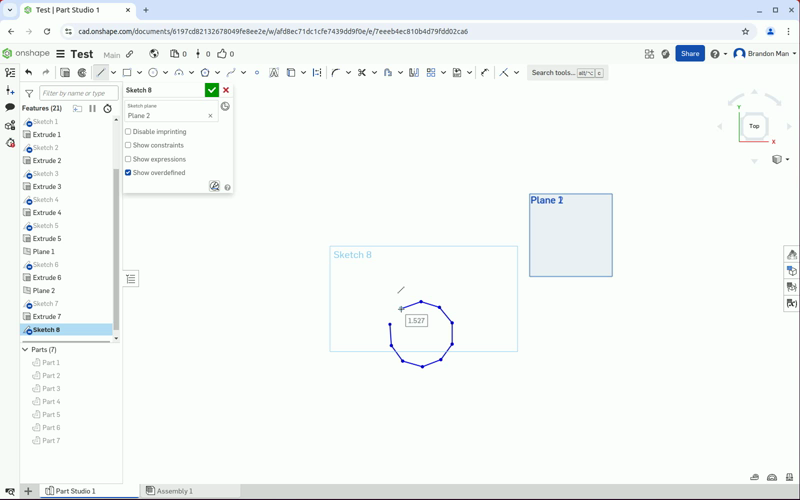
scroll(-6)
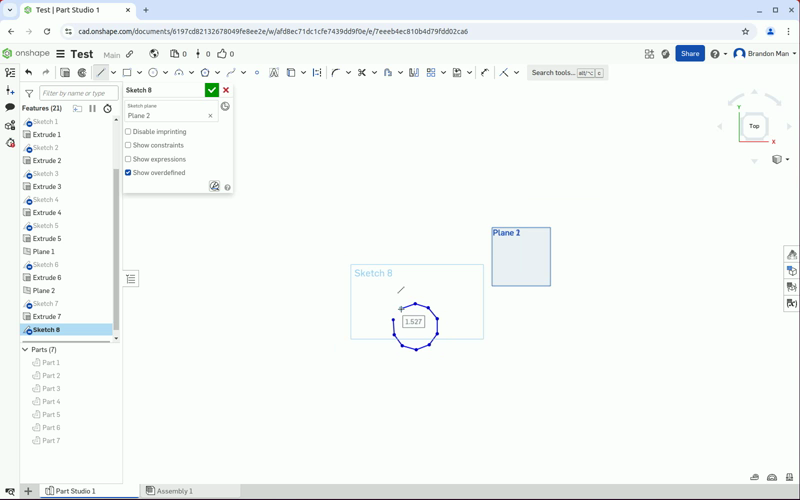
scroll(-6)
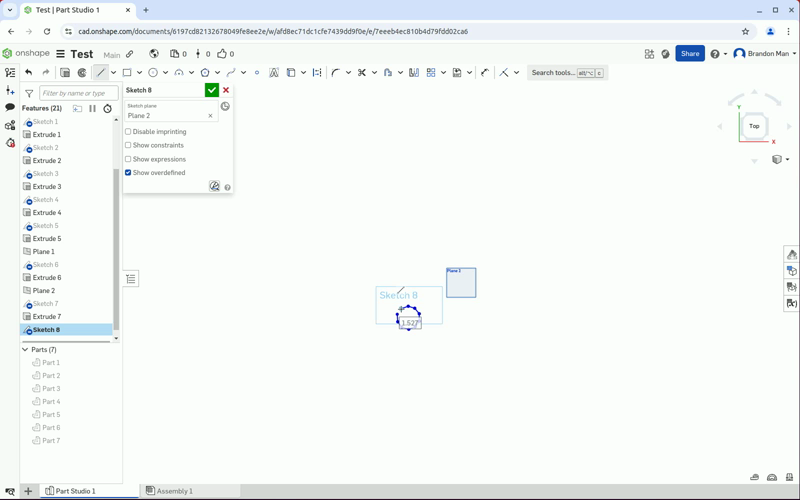
key_up(shift)
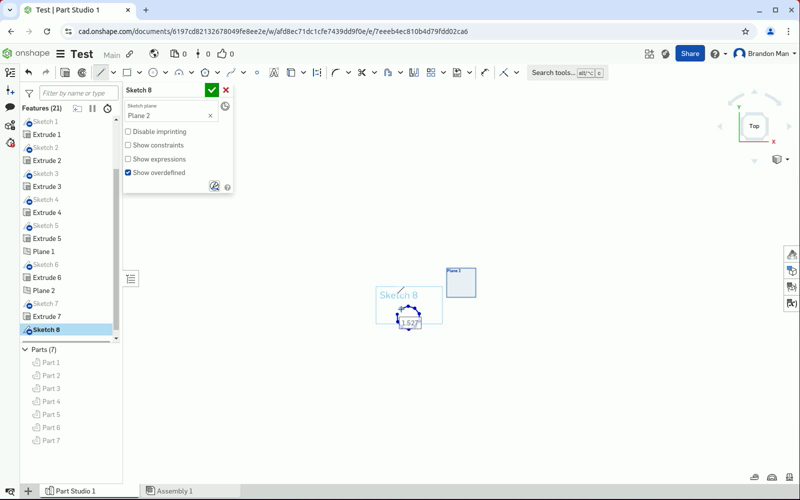
mouse_move(431, 308)
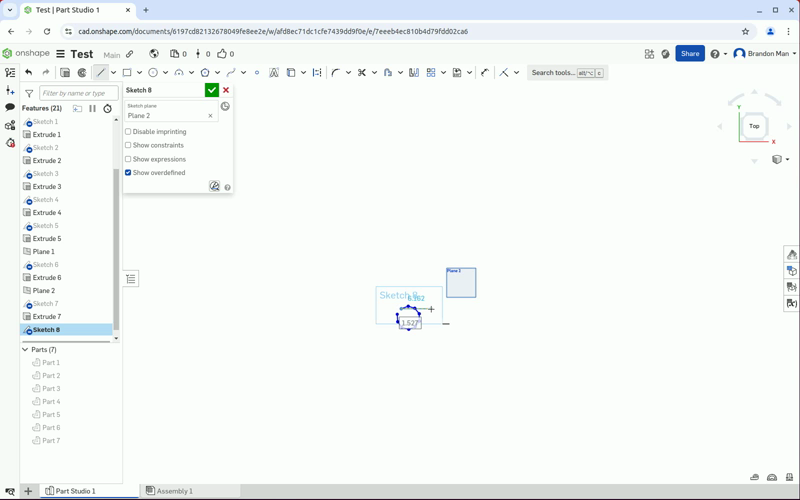
key_down(shift)
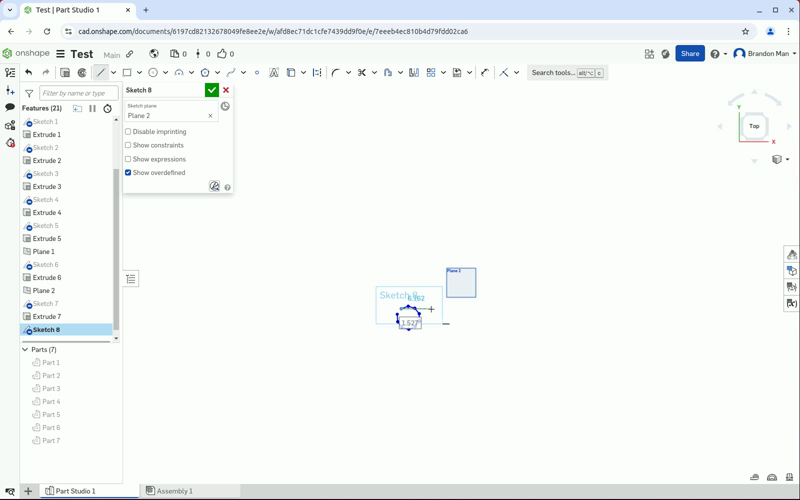
mouse_move(397, 314)
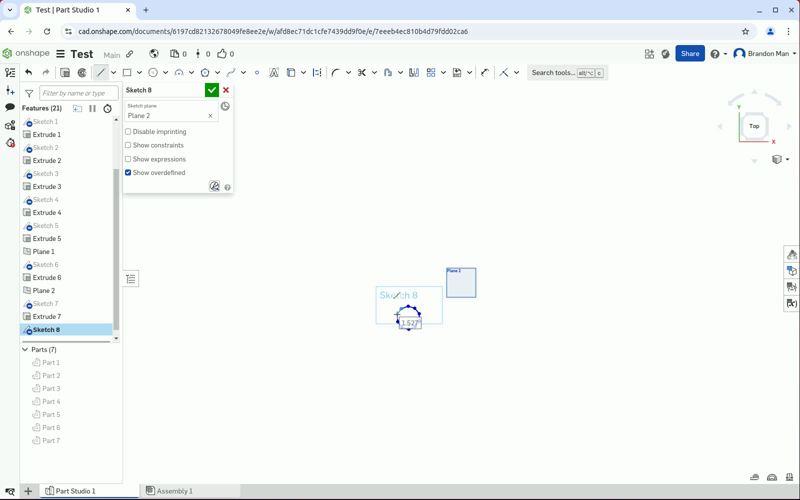
scroll(6)
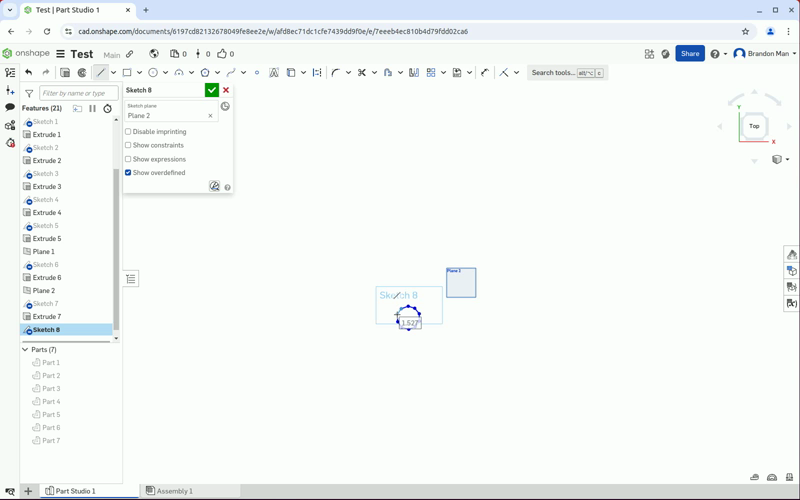
scroll(6)
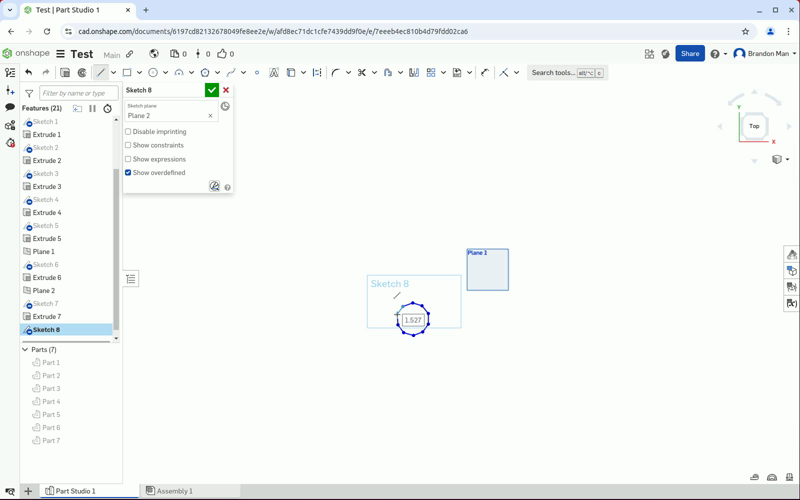
scroll(6)
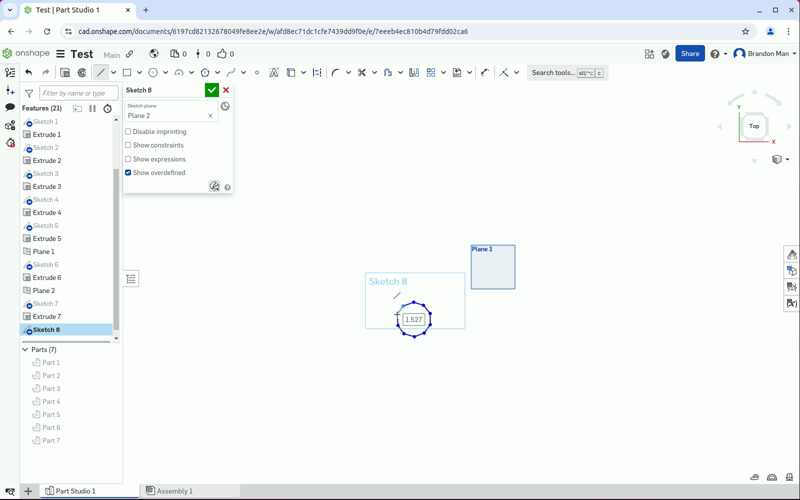
scroll(6)
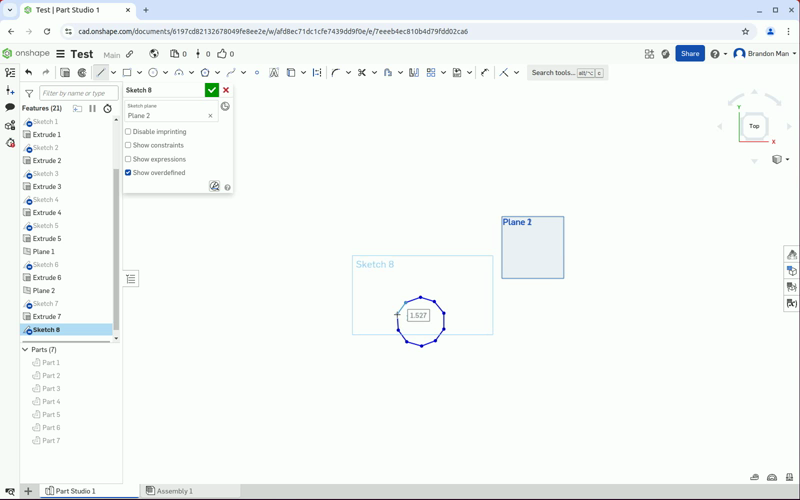
scroll(6)
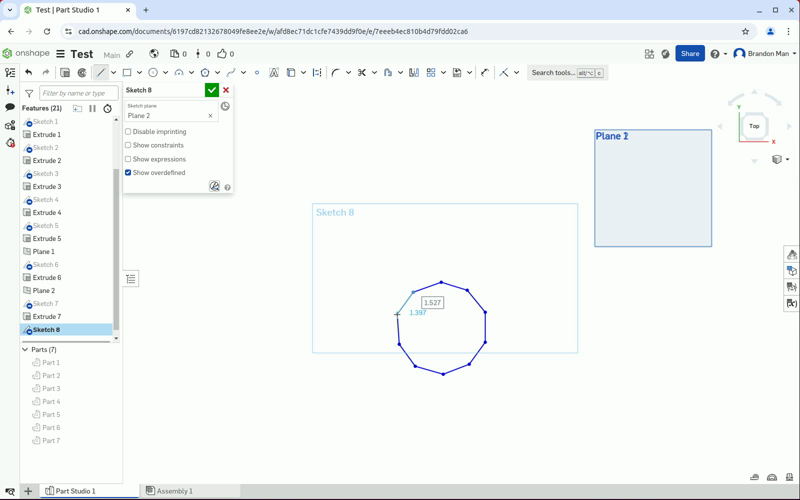
scroll(6)
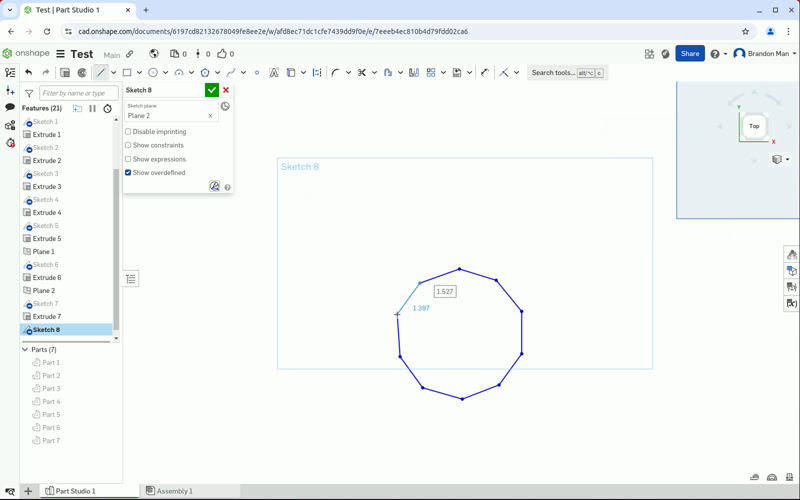
scroll(6)
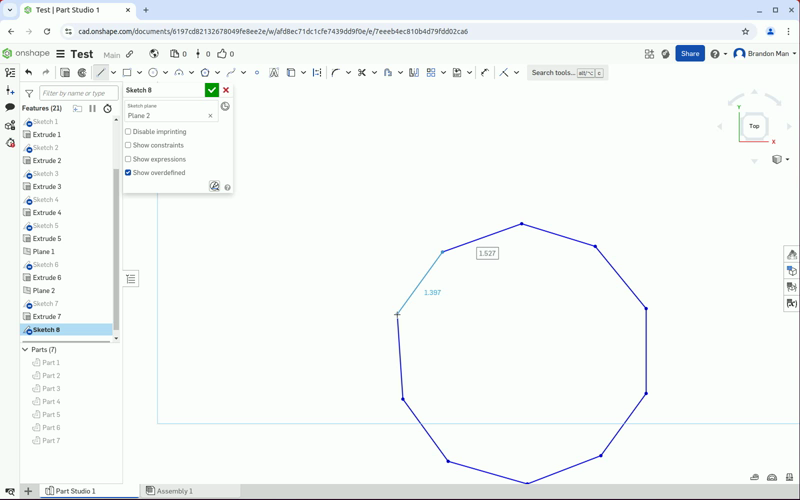
key_up(shift)
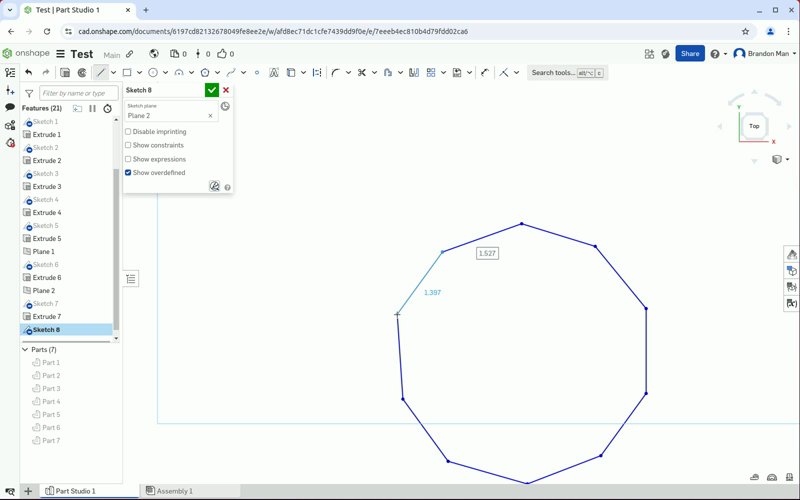
click(397, 314)
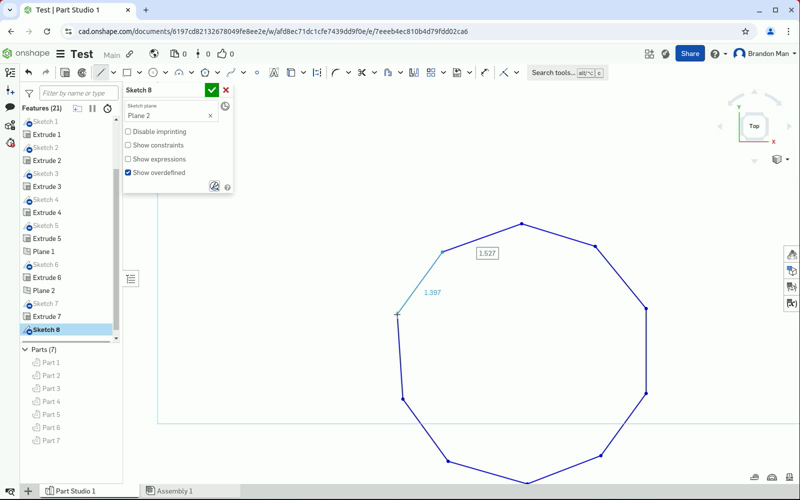
scroll(-6)
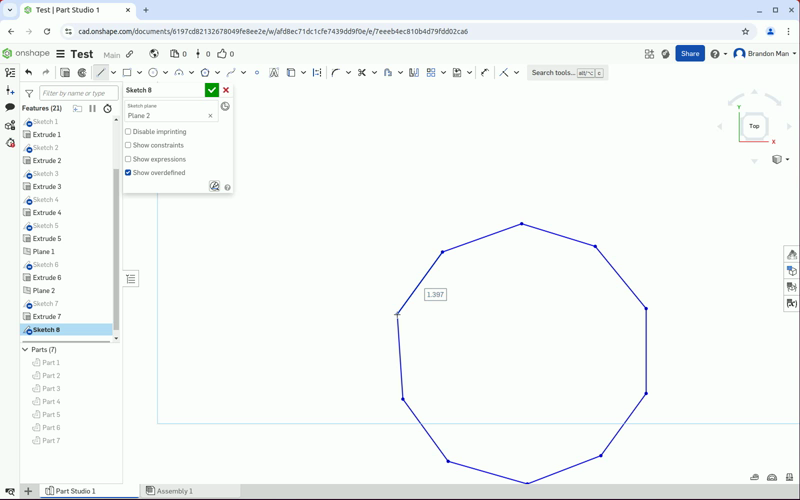
scroll(-6)
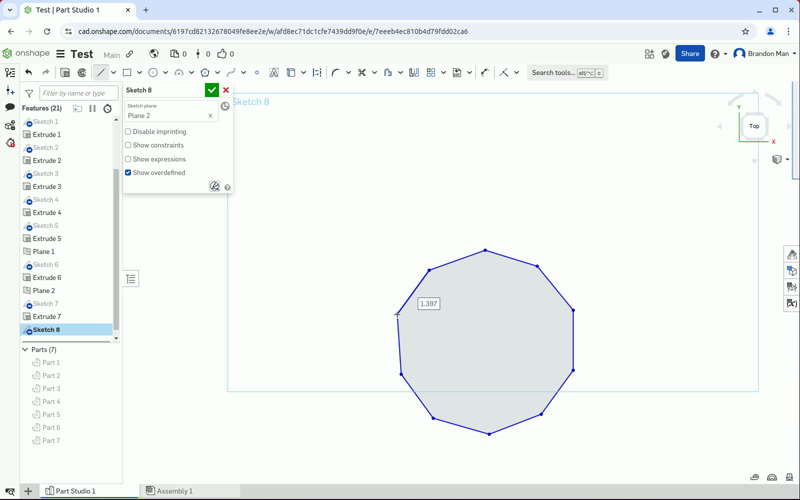
scroll(-6)
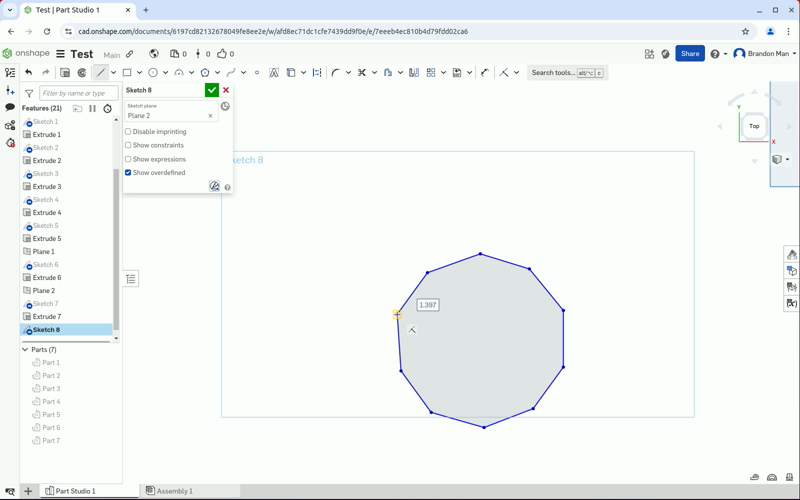
scroll(-6)
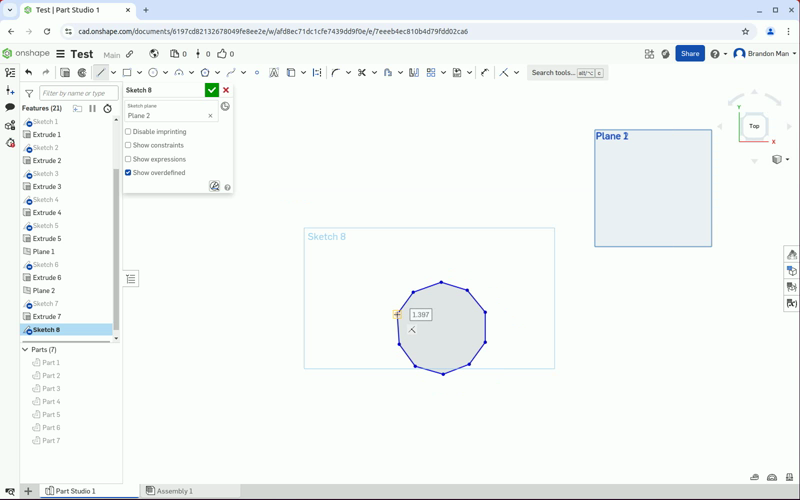
scroll(-6)
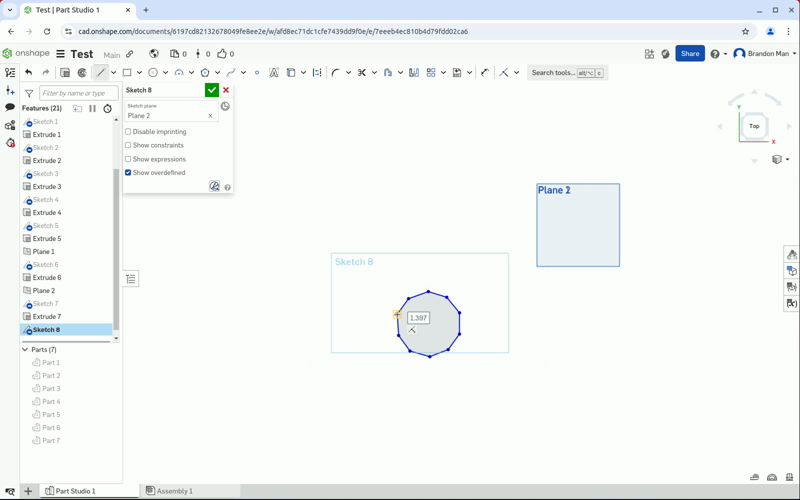
scroll(-6)
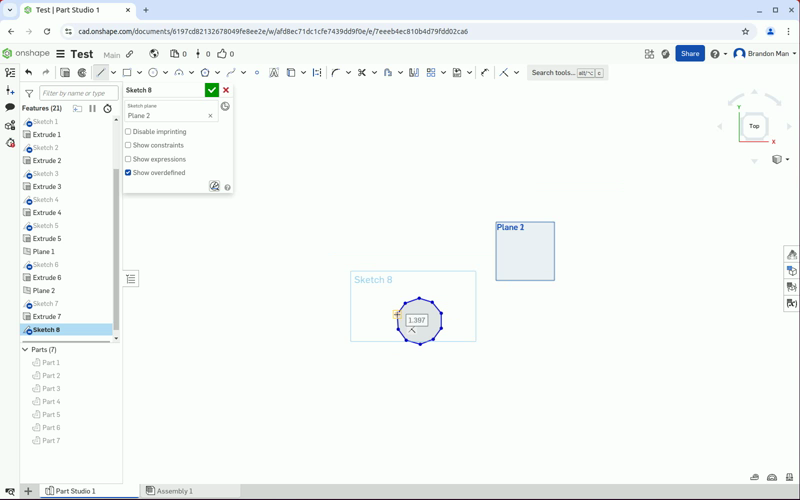
scroll(-6)
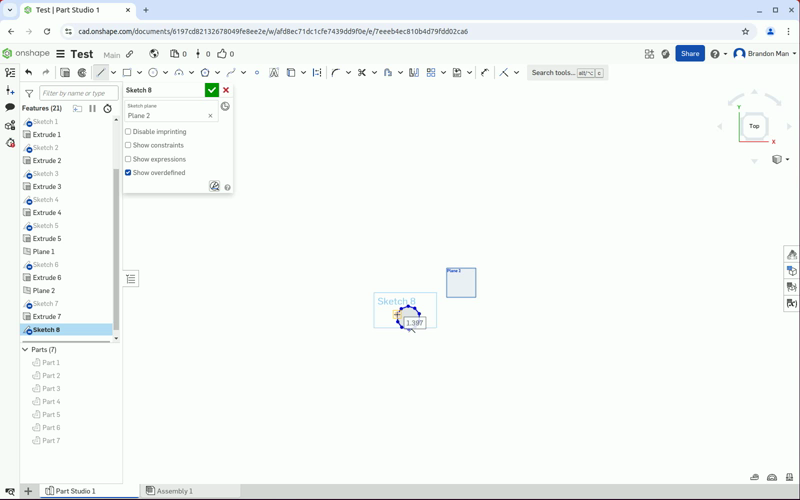
key(esc)
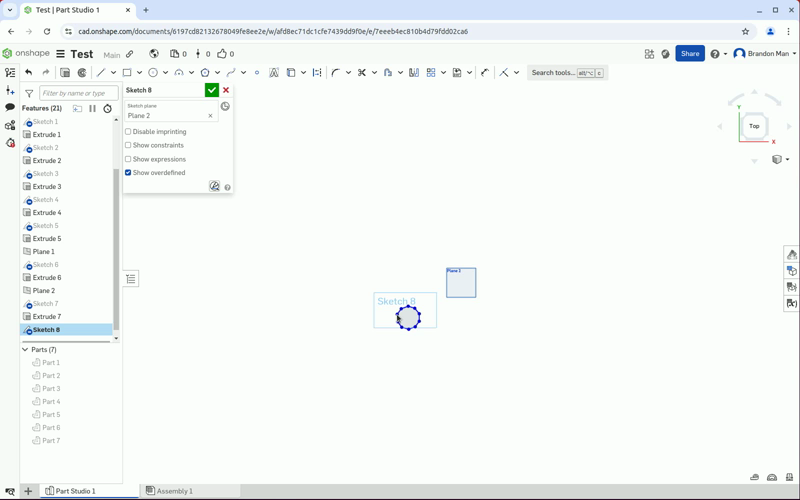
mouse_move(404, 324)
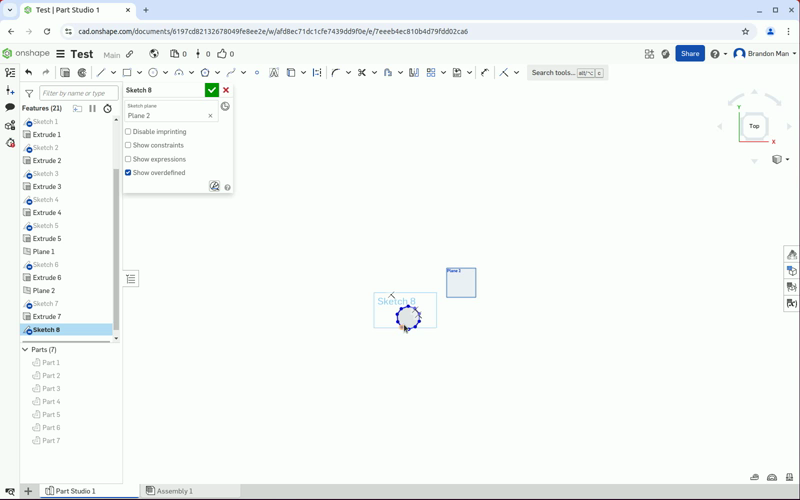
scroll(6)
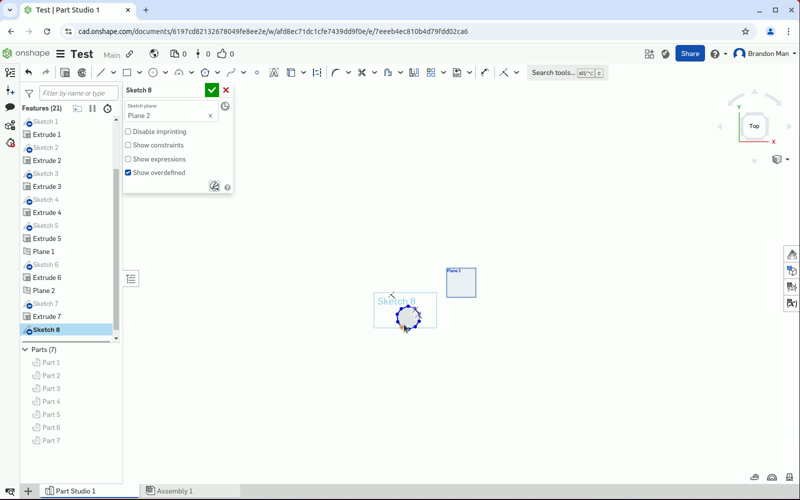
scroll(6)
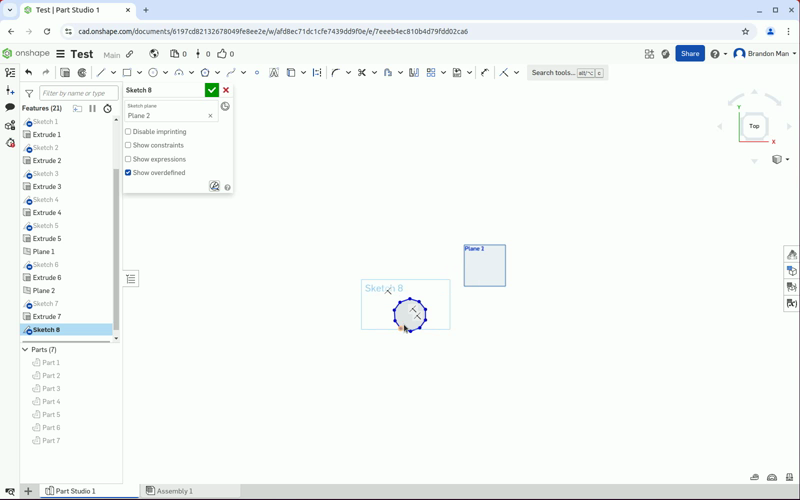
scroll(6)
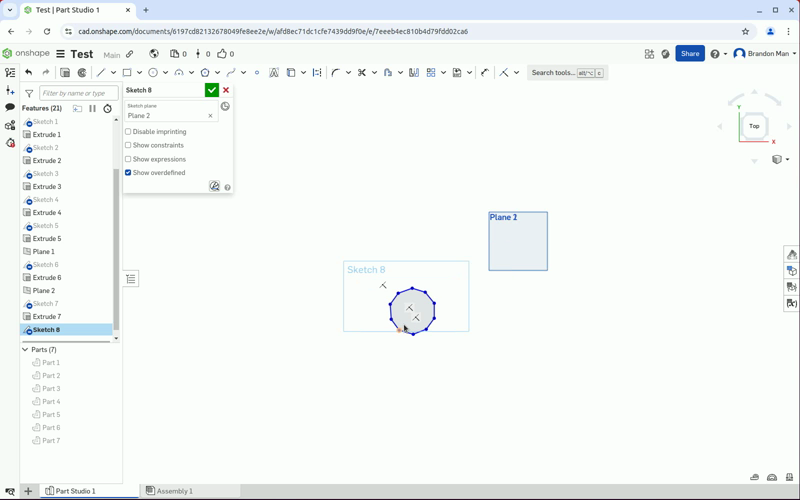
scroll(6)
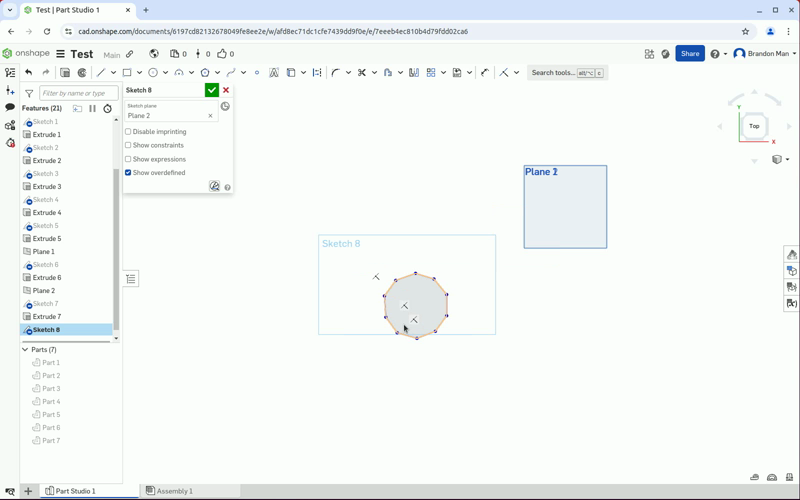
scroll(6)
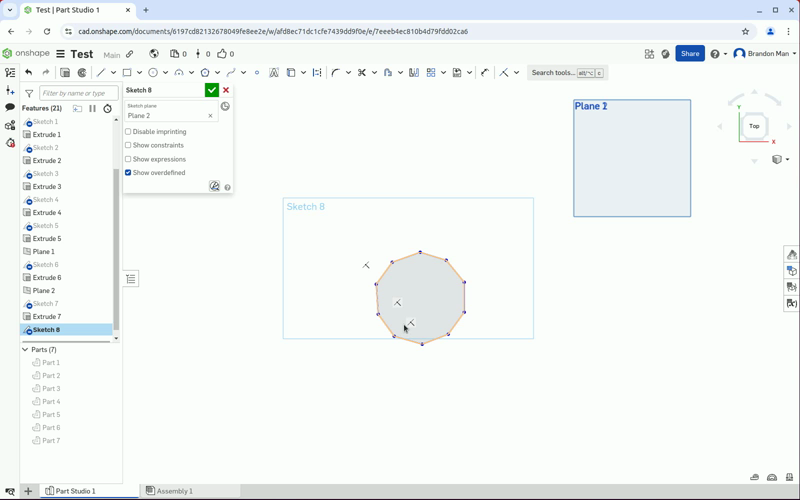
scroll(6)
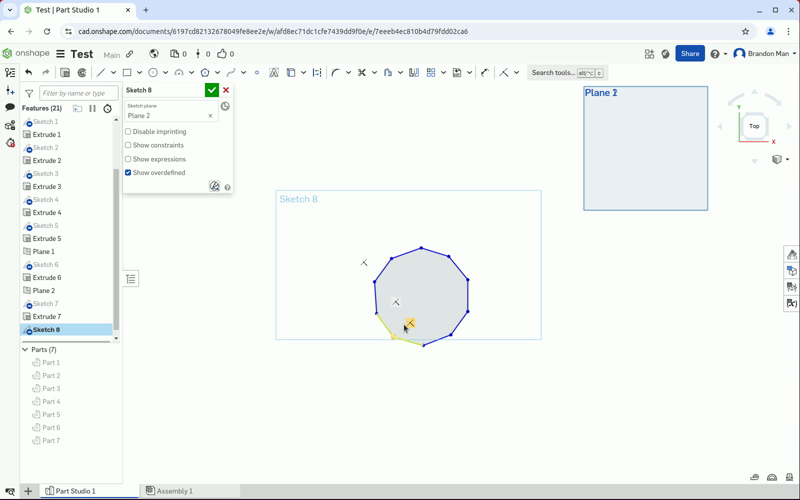
scroll(6)
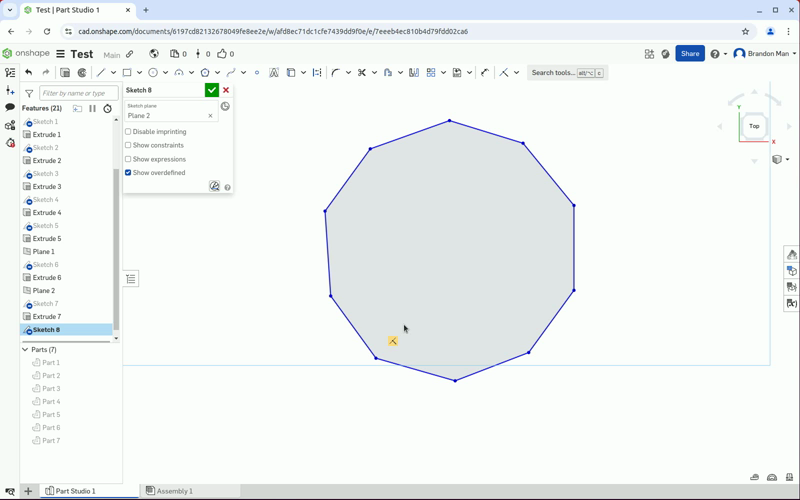
click(404, 324)
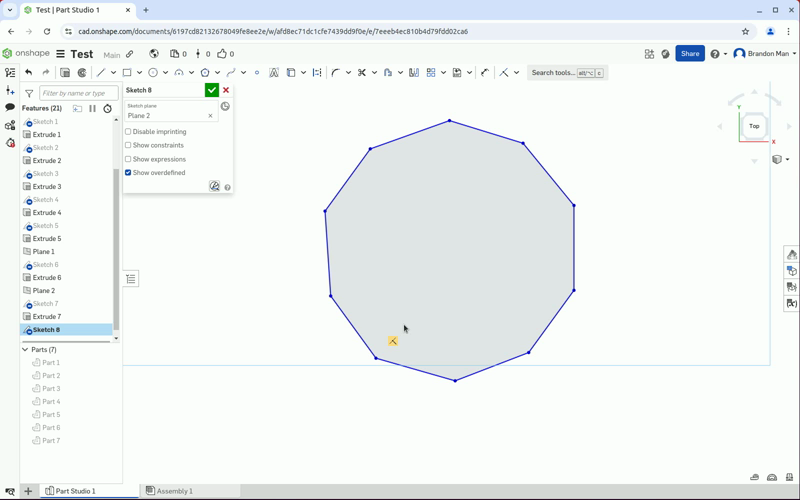
scroll(-6)
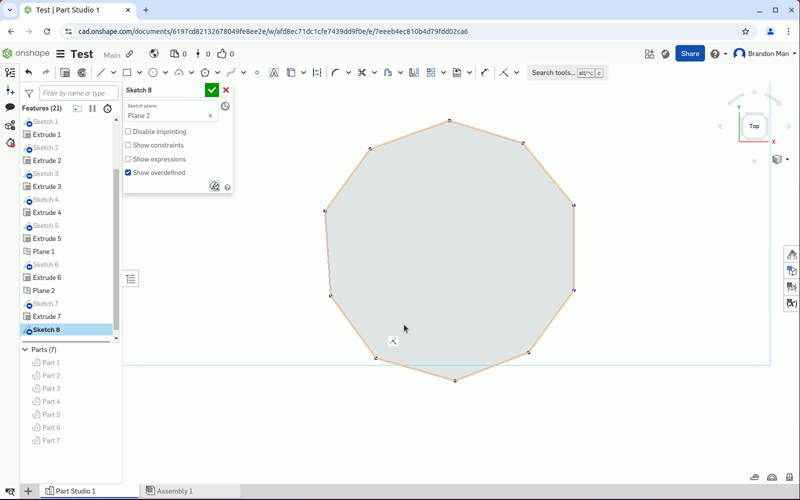
scroll(-6)
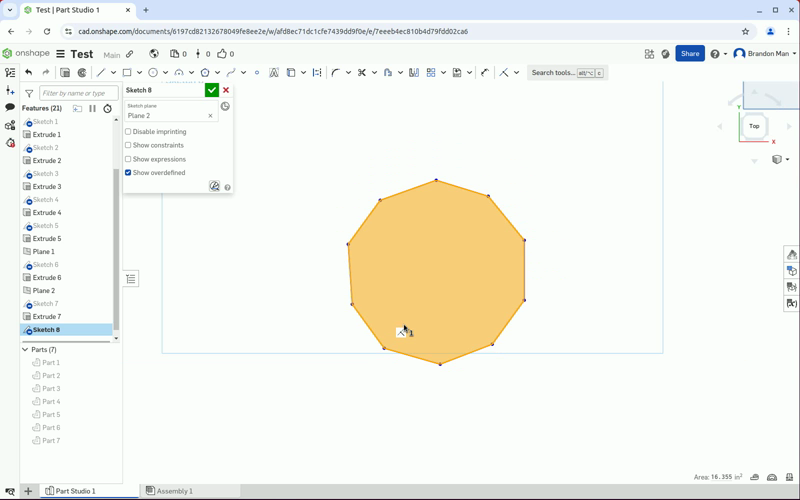
scroll(-6)
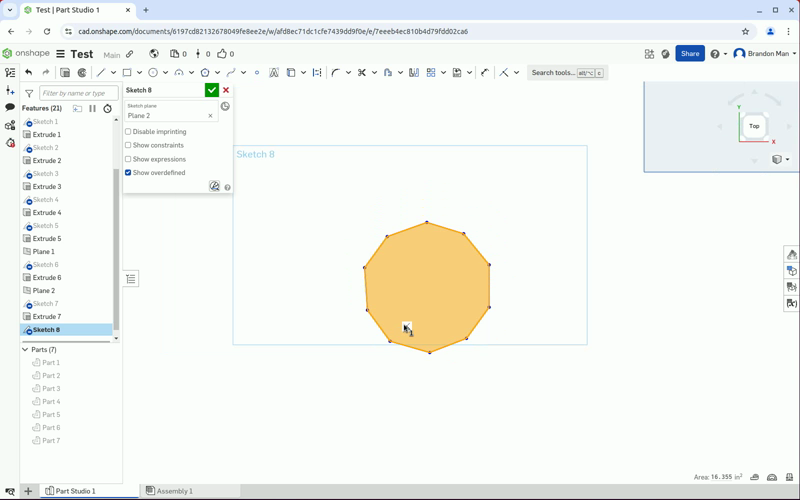
scroll(-6)
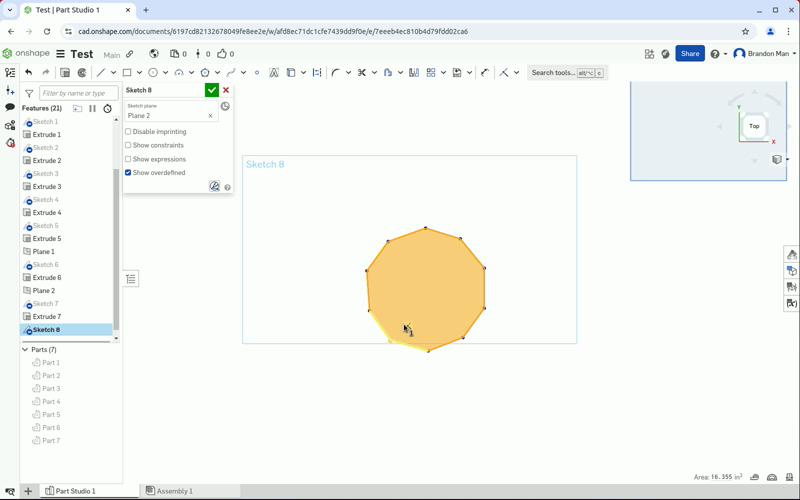
scroll(-6)
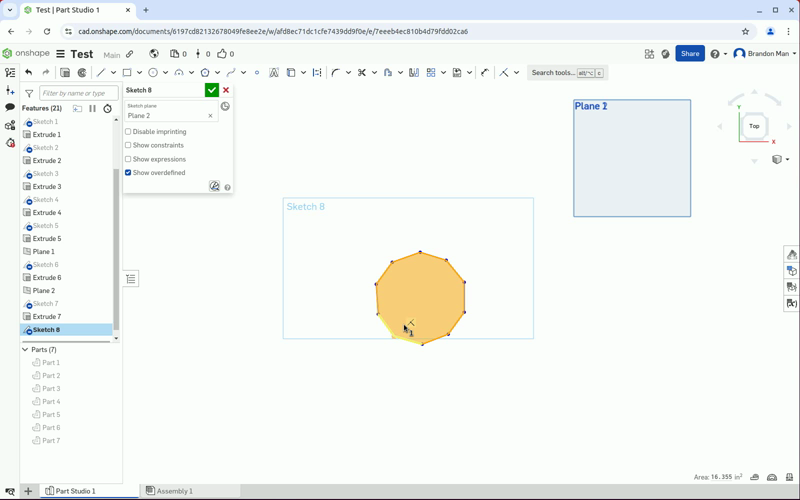
scroll(-6)
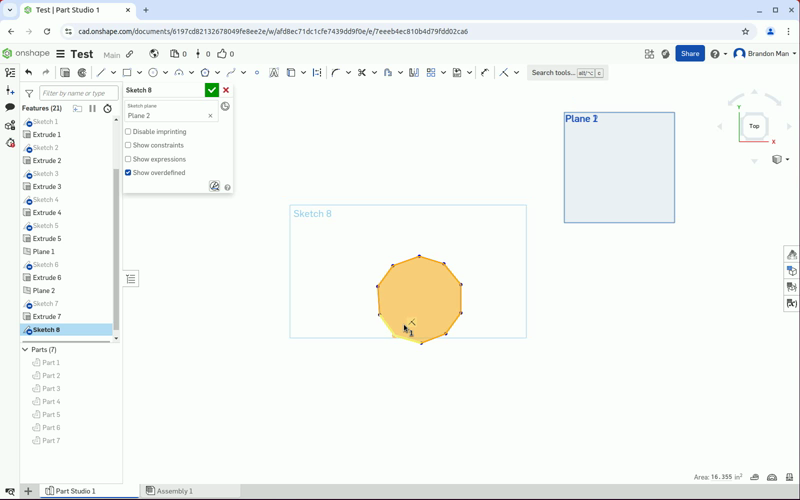
scroll(-6)
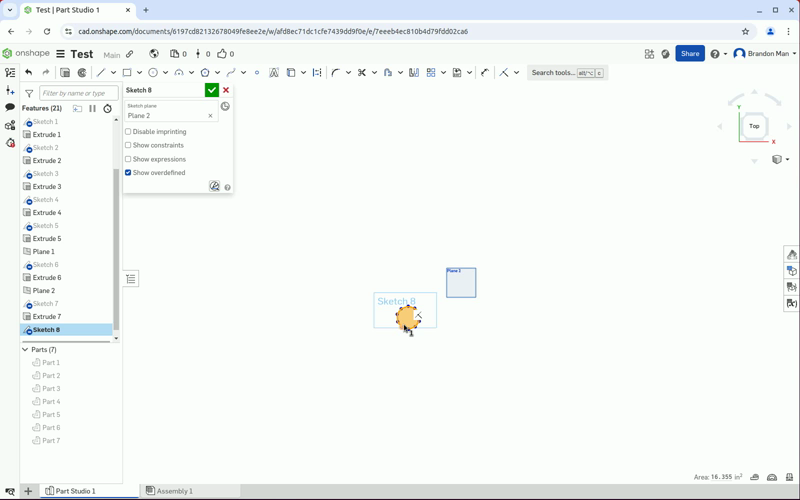
mouse_move(73, 352)
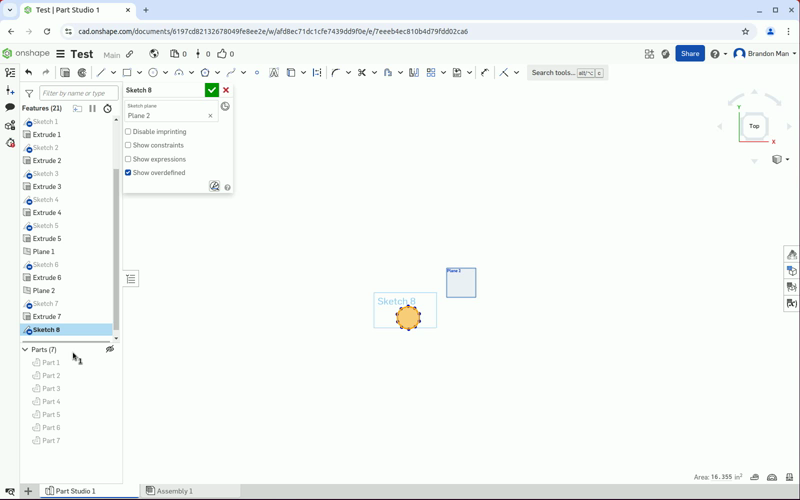
key(shift+y)
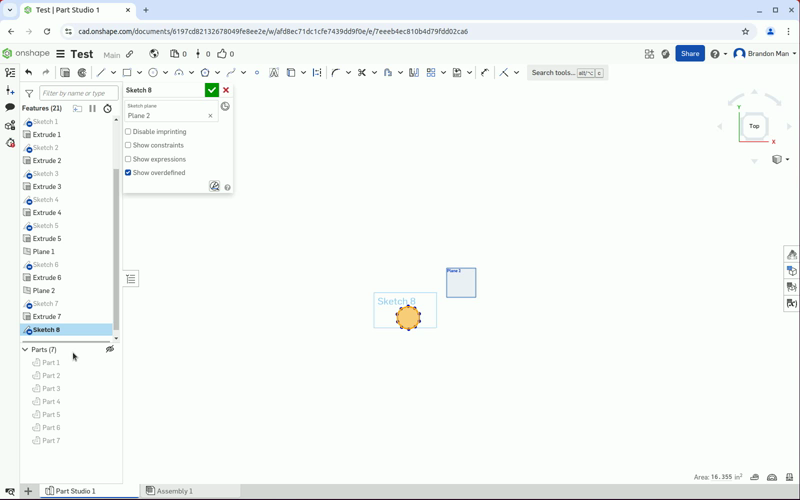
key(shift+e)
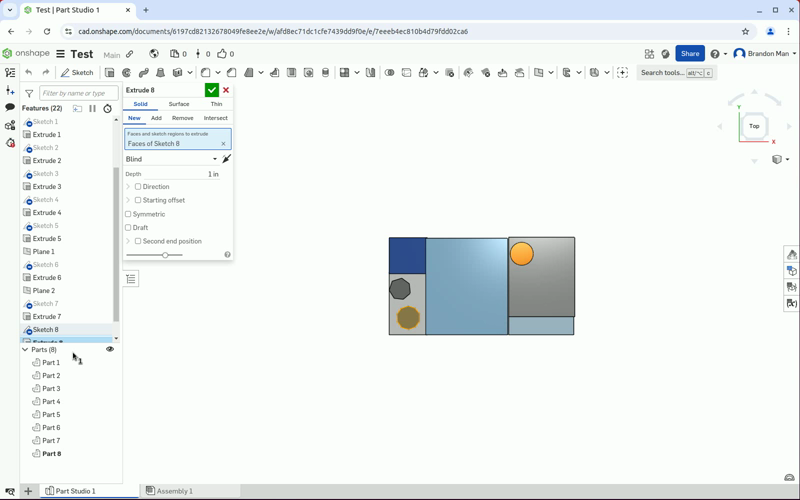
mouse_move(143, 106)
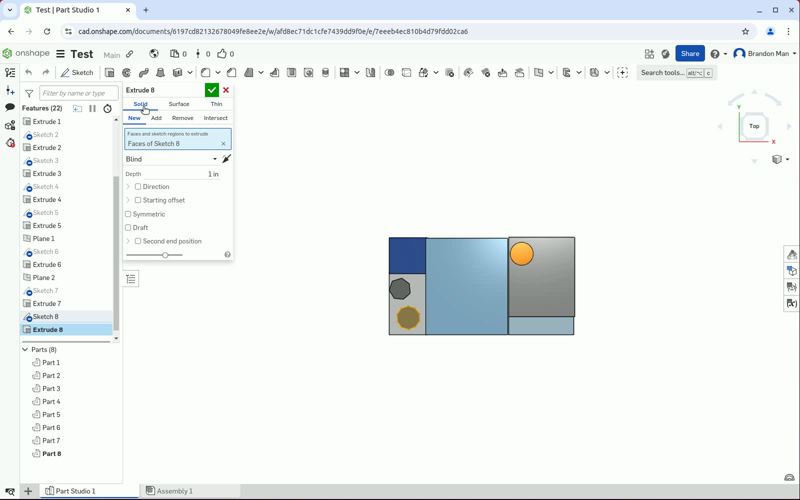
click(143, 106)
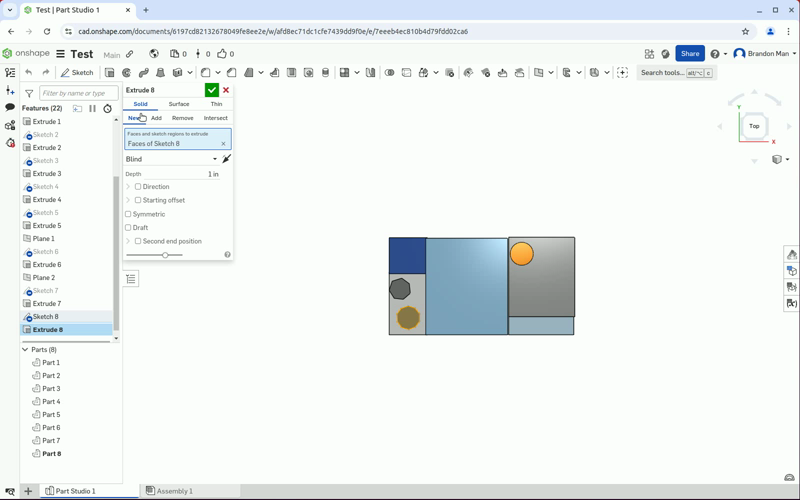
mouse_move(137, 120)
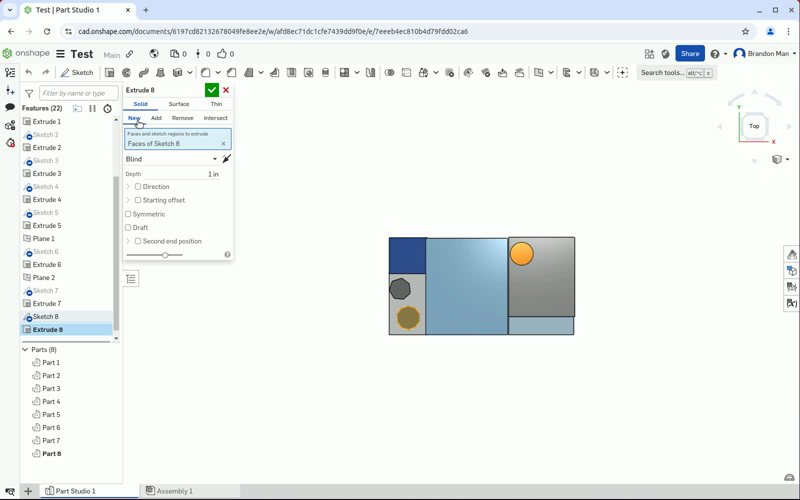
click(137, 120)
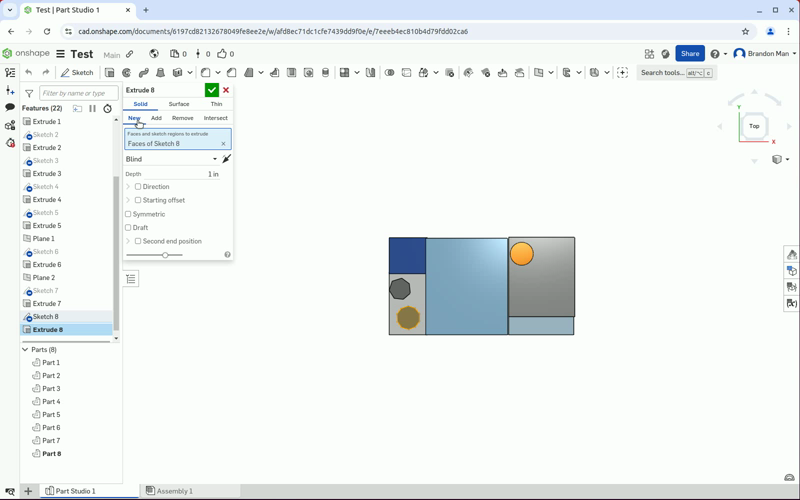
key(tab, 4)
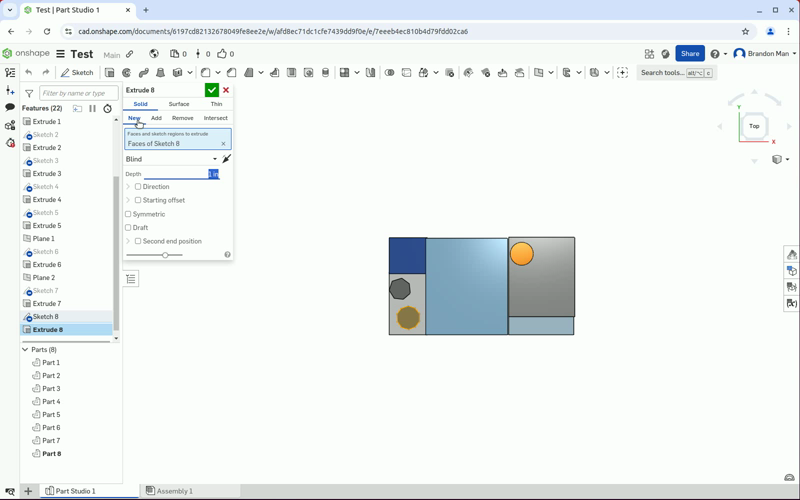
text(1.685)
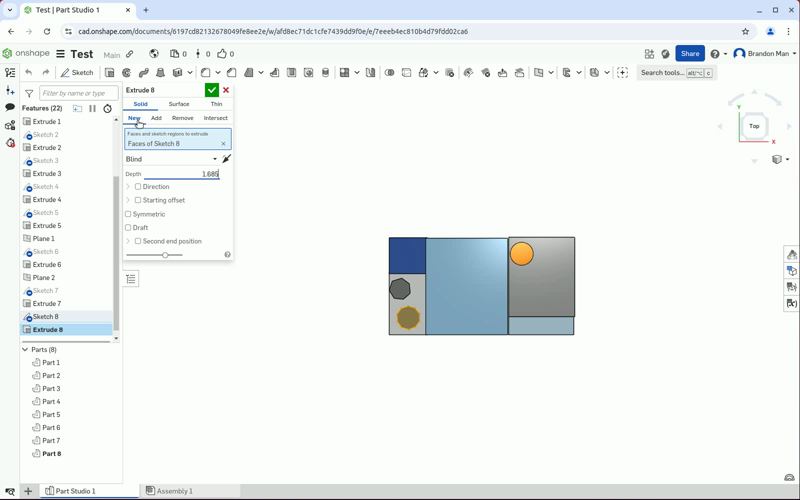
key(enter)
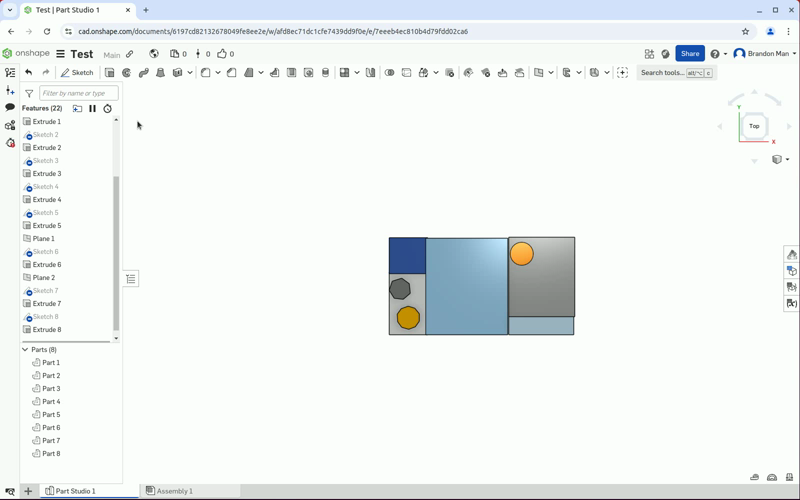
key(shift+h)
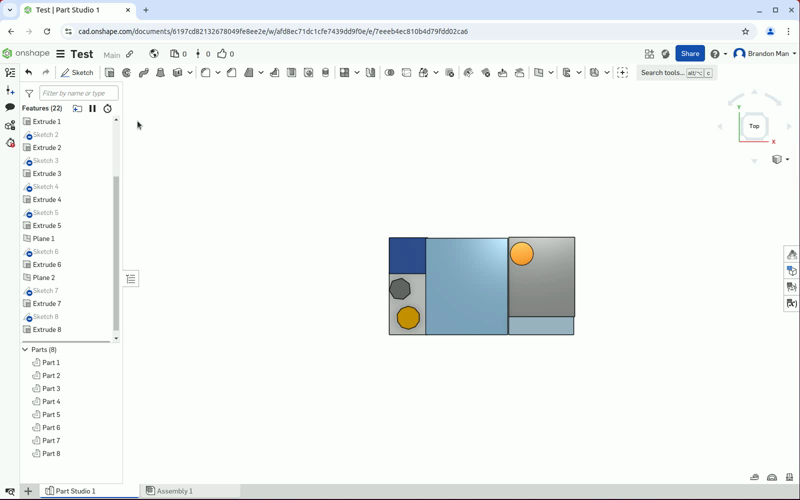
key(shift+h)
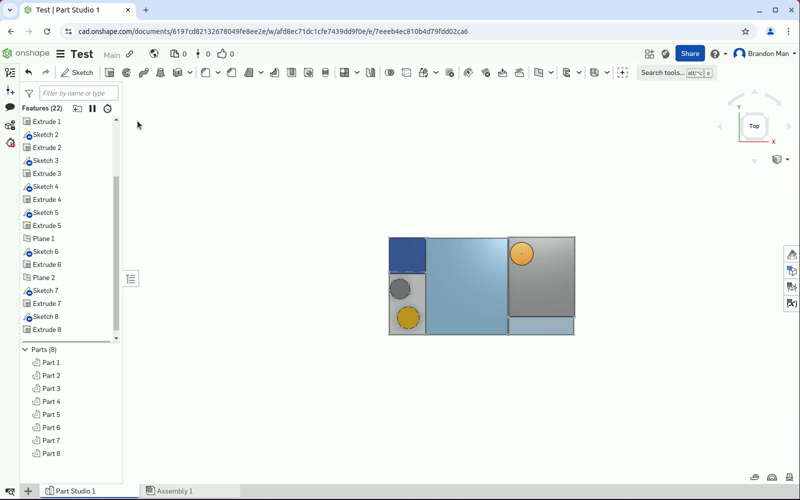
key(shift+7)
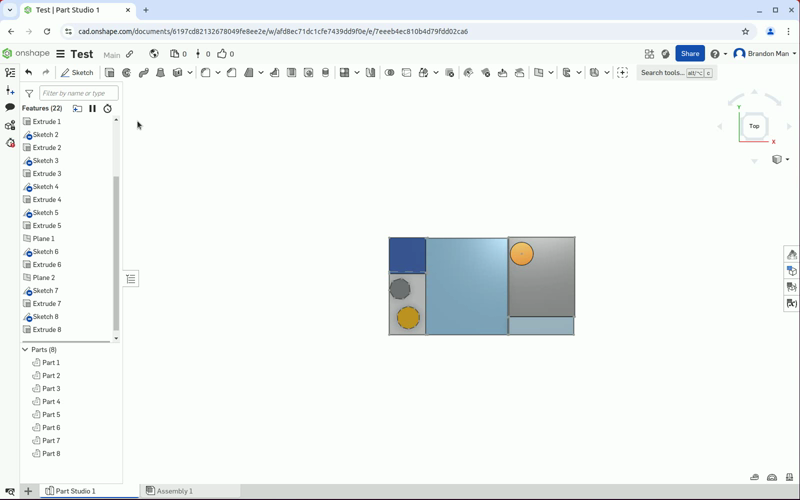
key(up, 3)
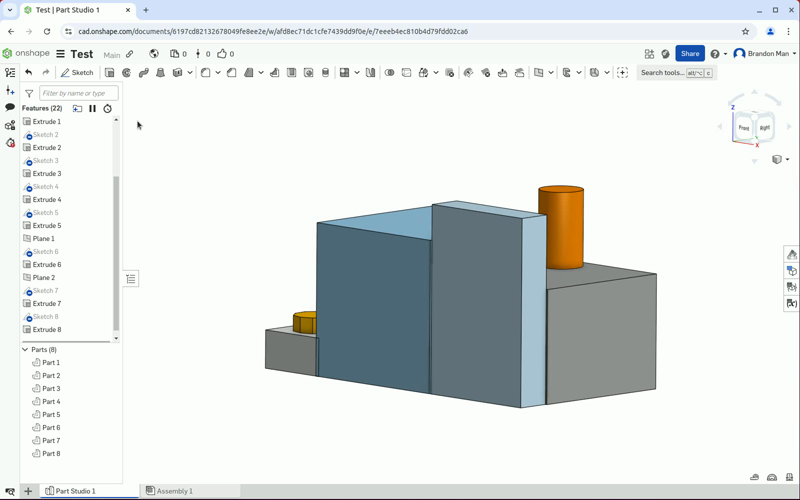
key(left, 3)
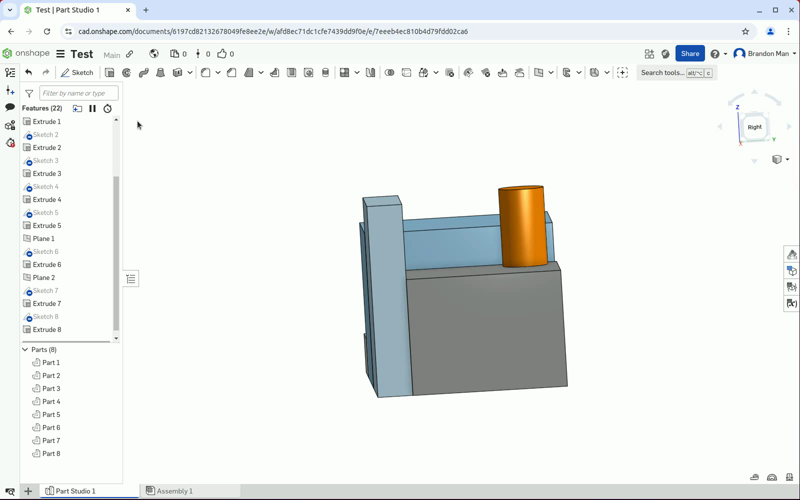
key(right, 3)
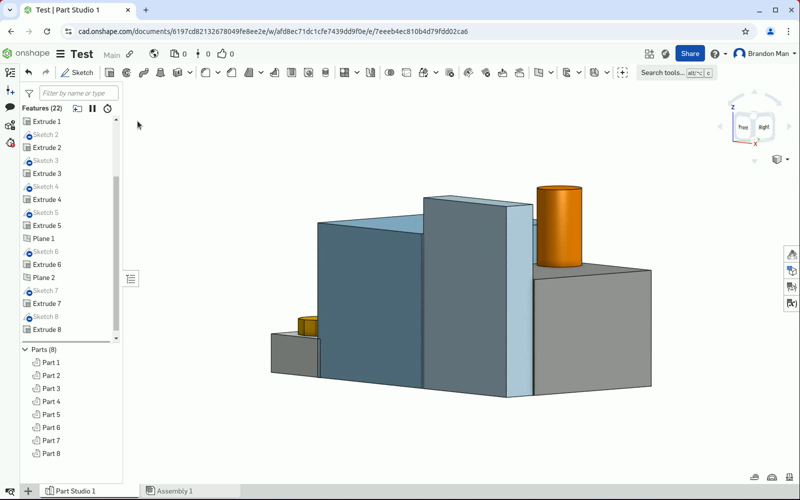
key(down, 3)
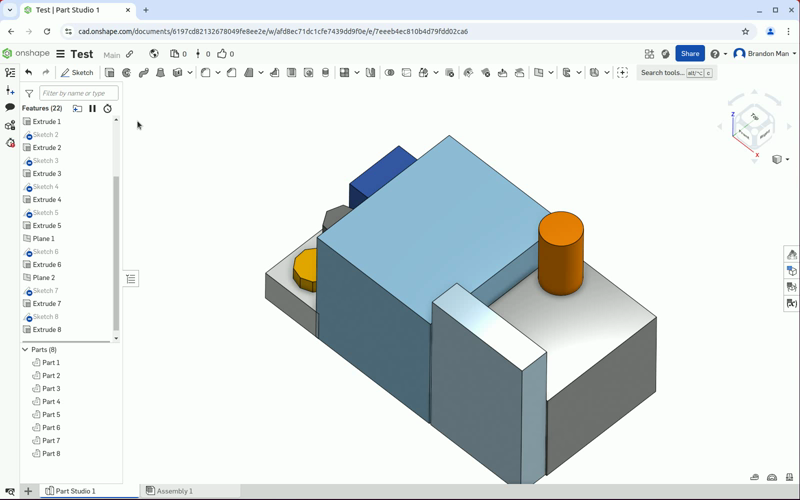
mouse_move(69, 111)
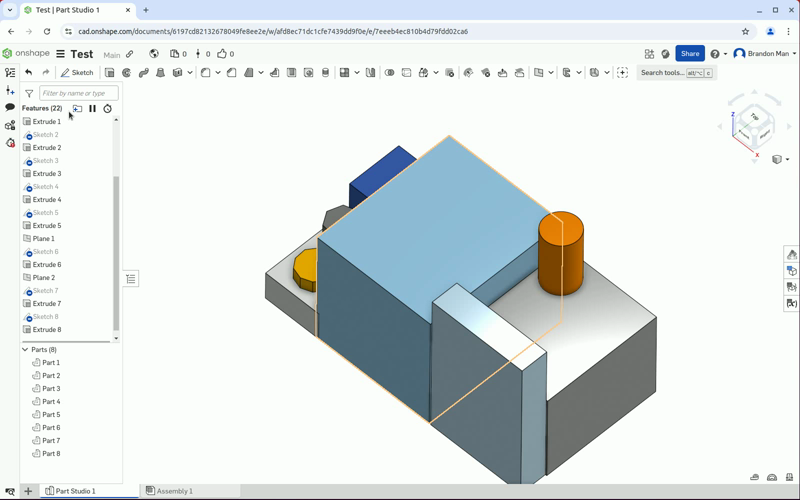
click(69, 111)